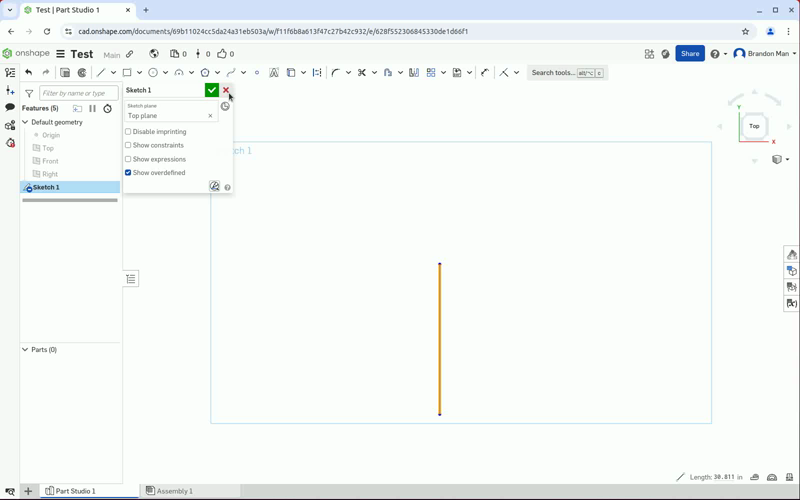
key(shift+h)
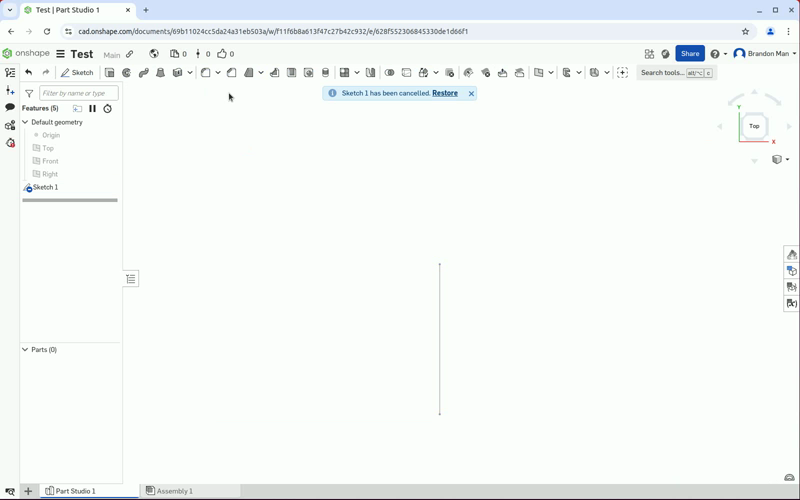
key(shift+s)
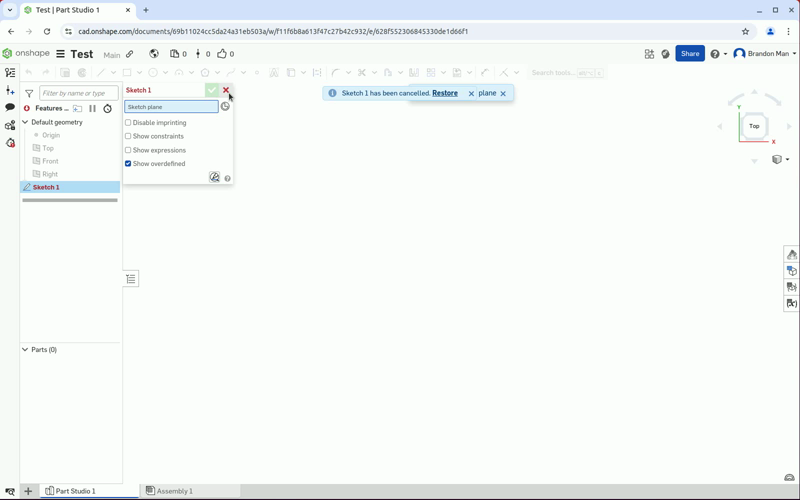
mouse_move(73, 150)
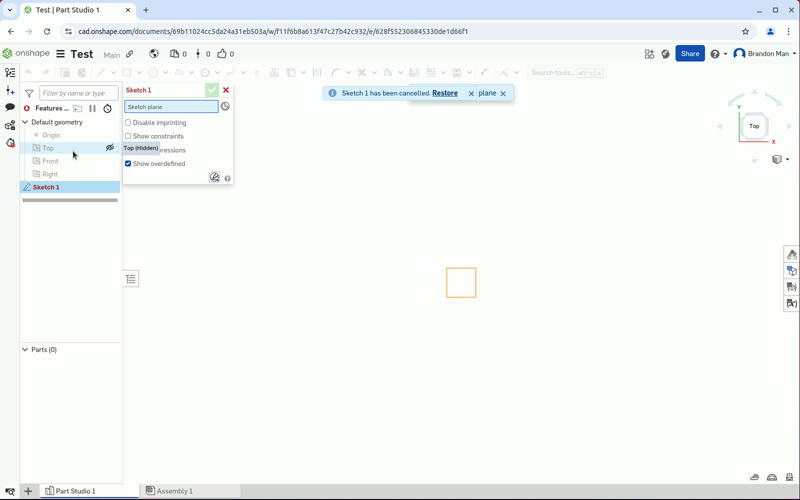
click(73, 150)
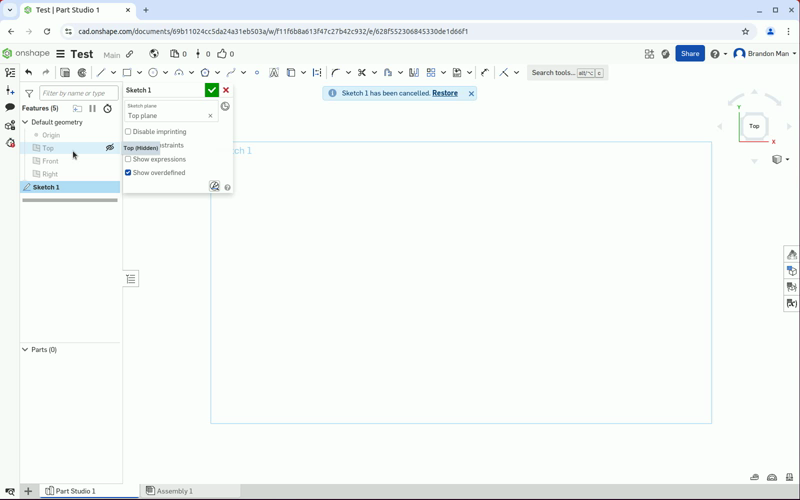
mouse_move(73, 352)
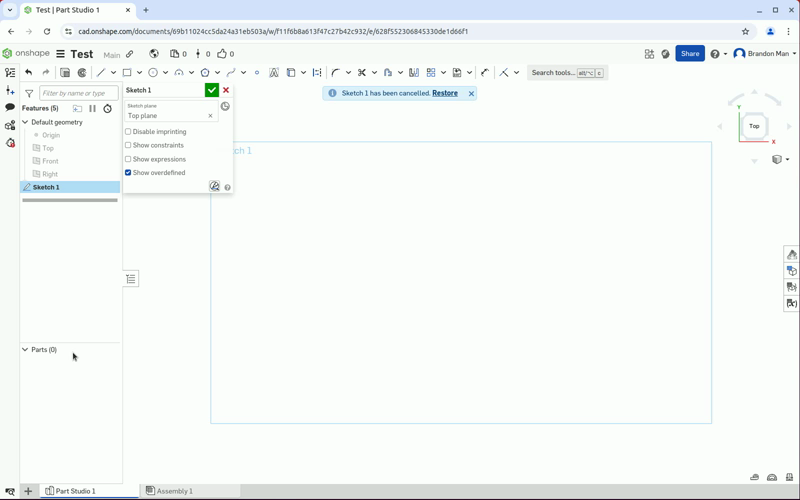
key(y)
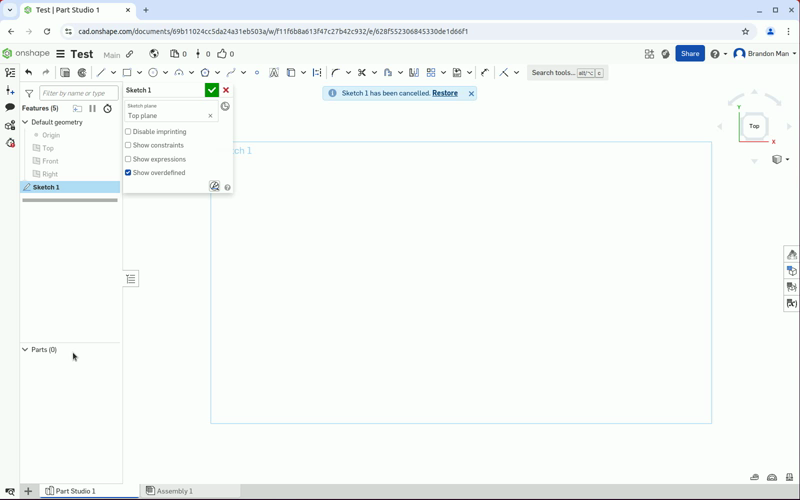
key(l)
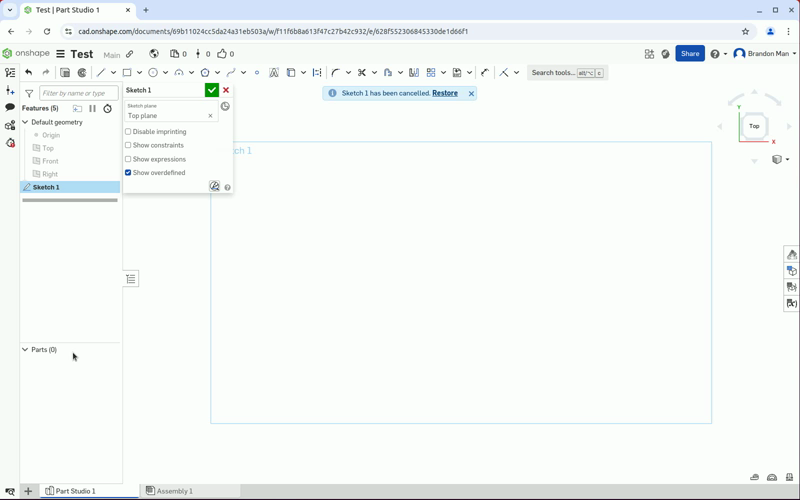
key_down(shift)
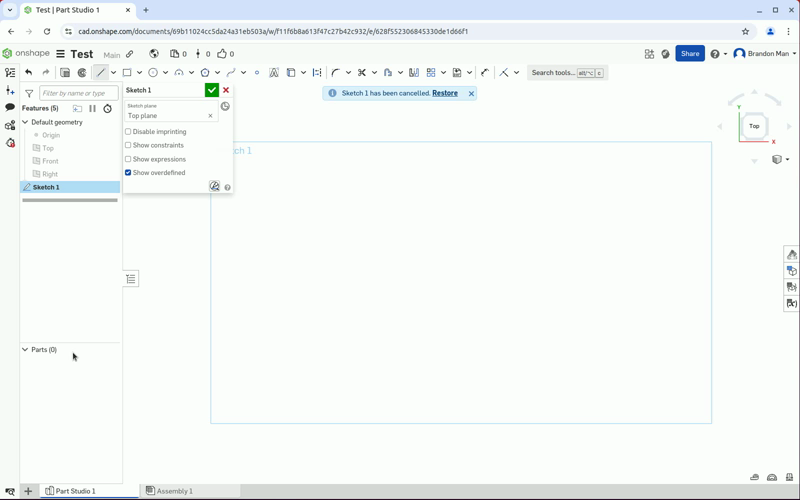
mouse_move(460, 293)
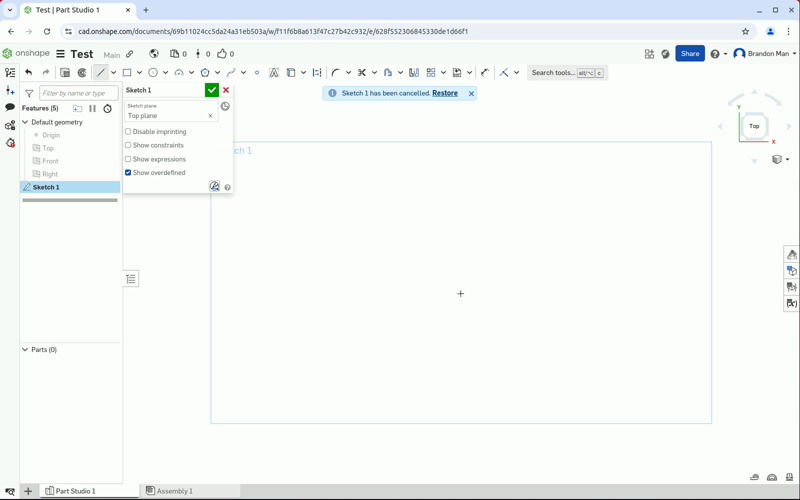
click(460, 293)
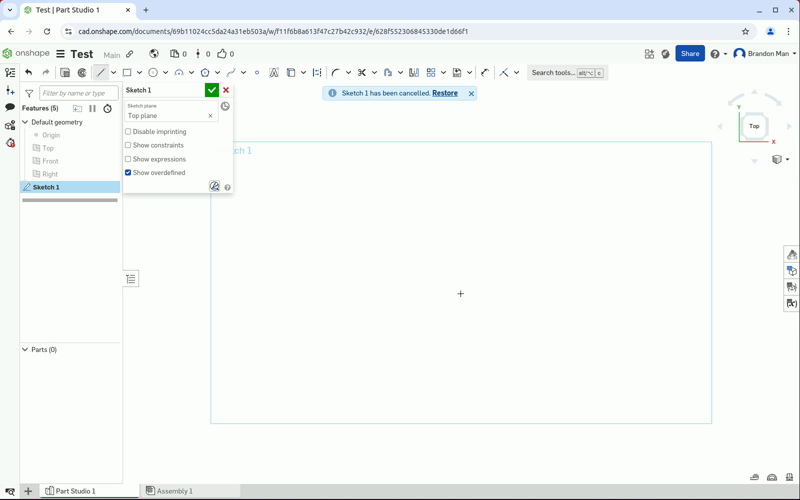
key_up(shift)
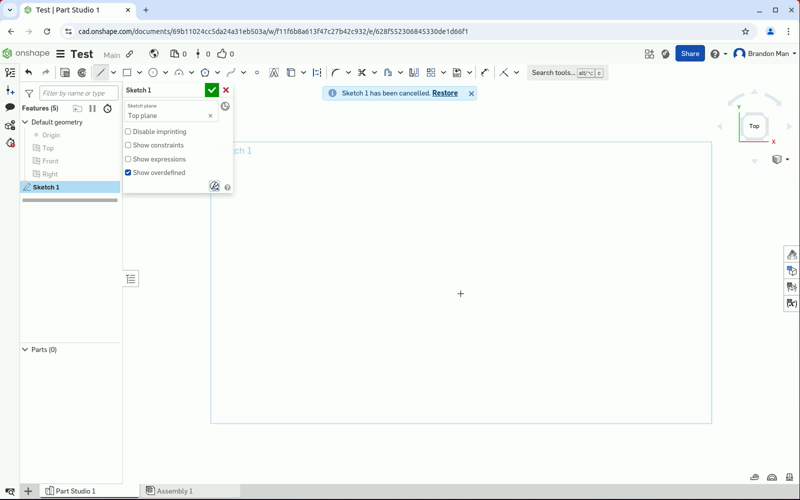
key_down(shift)
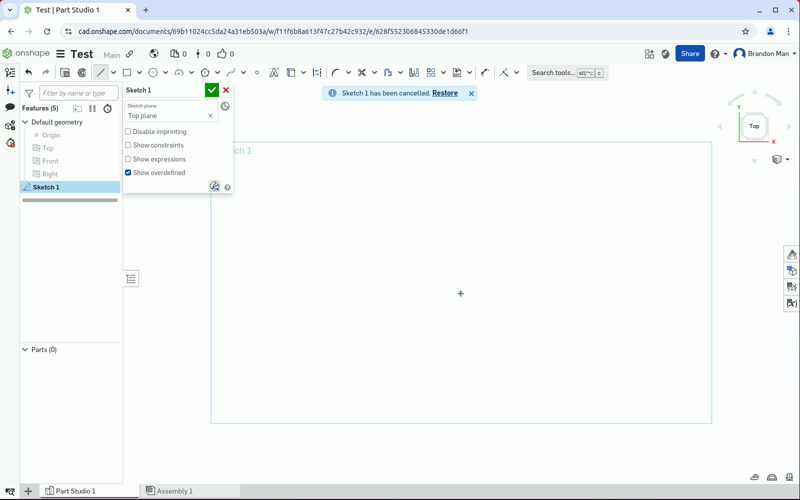
mouse_move(490, 293)
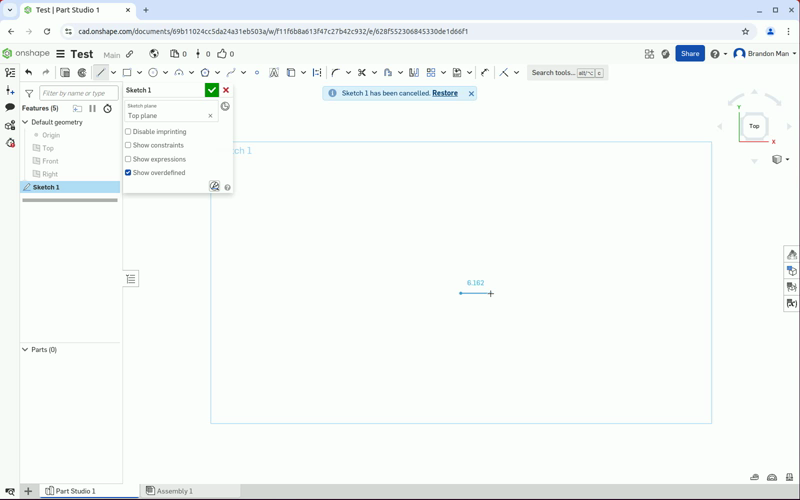
mouse_move(511, 293)
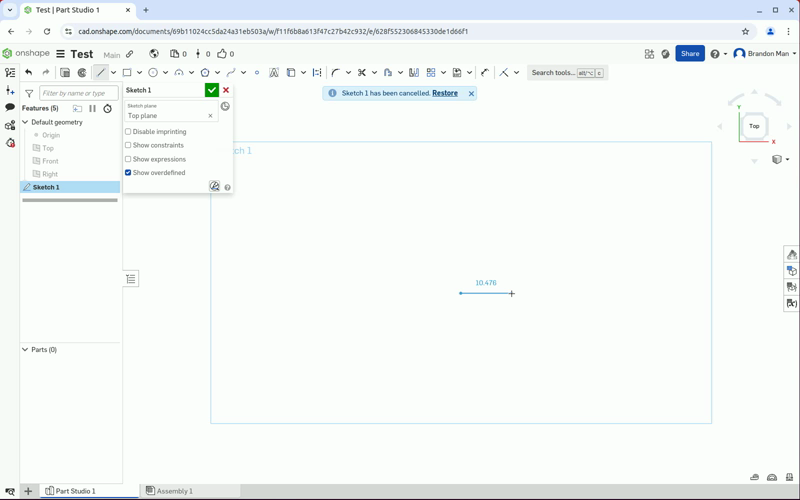
click(511, 293)
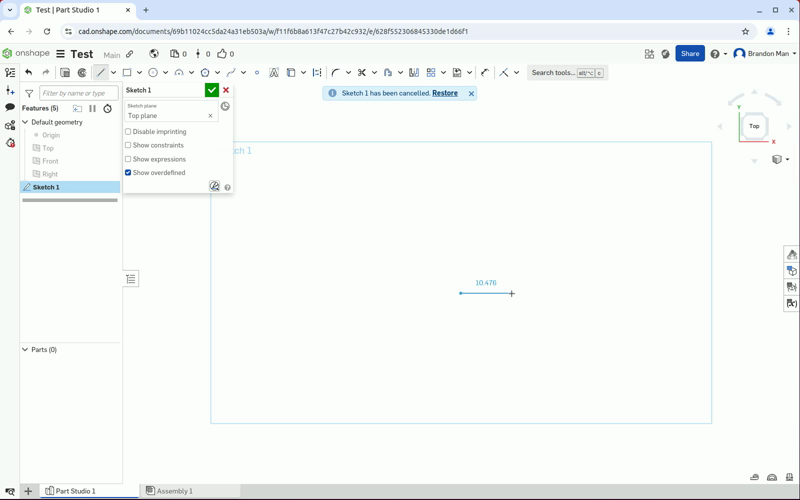
key_up(shift)
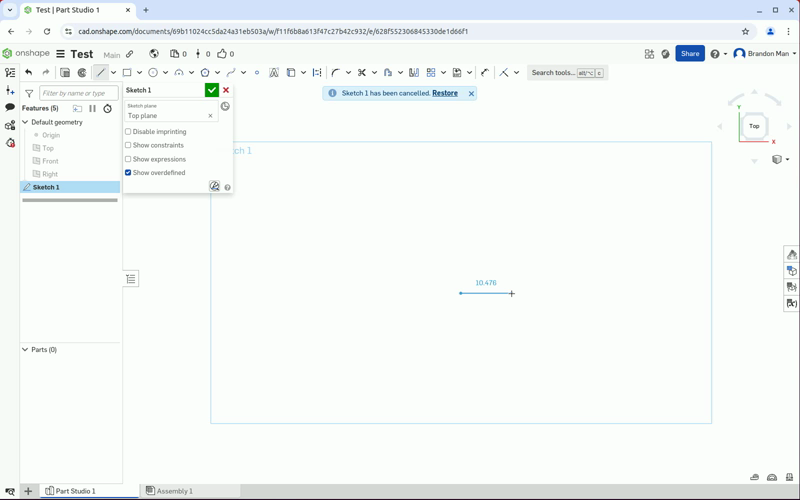
key_down(shift)
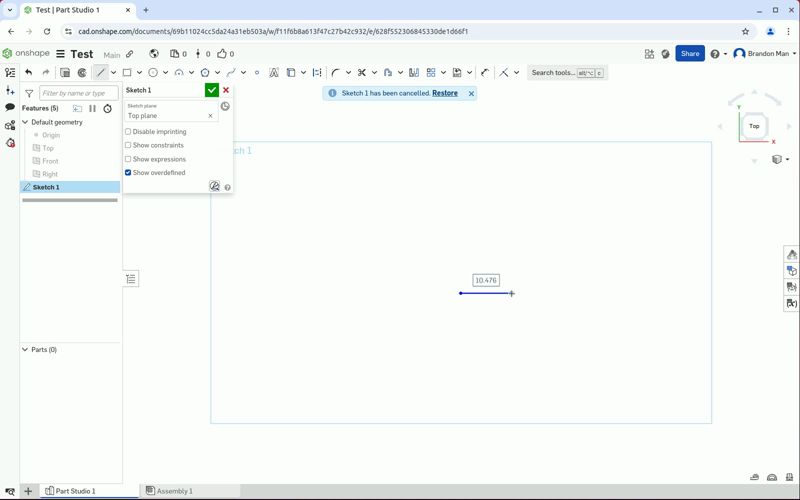
mouse_move(541, 293)
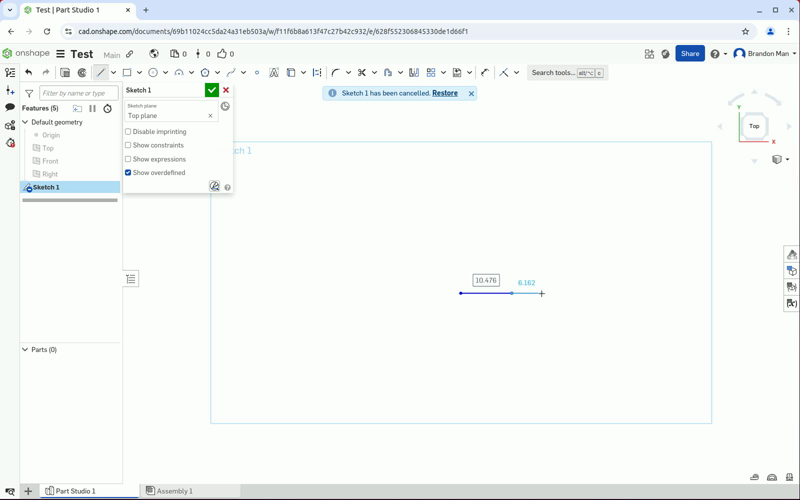
mouse_move(511, 262)
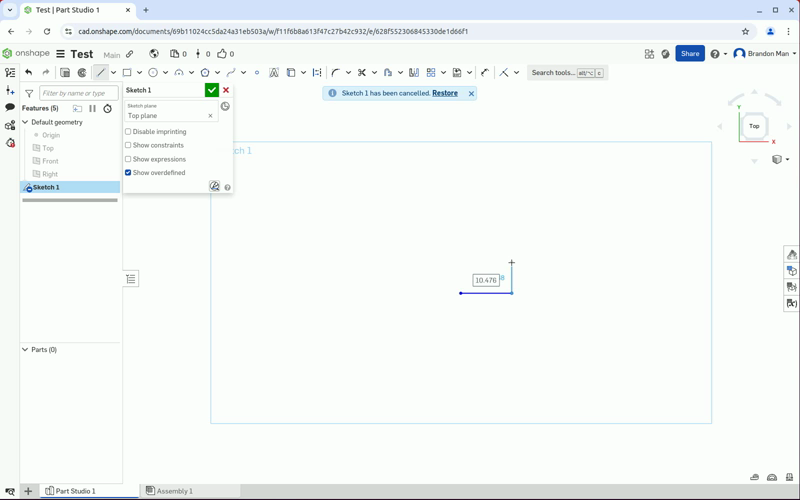
click(511, 262)
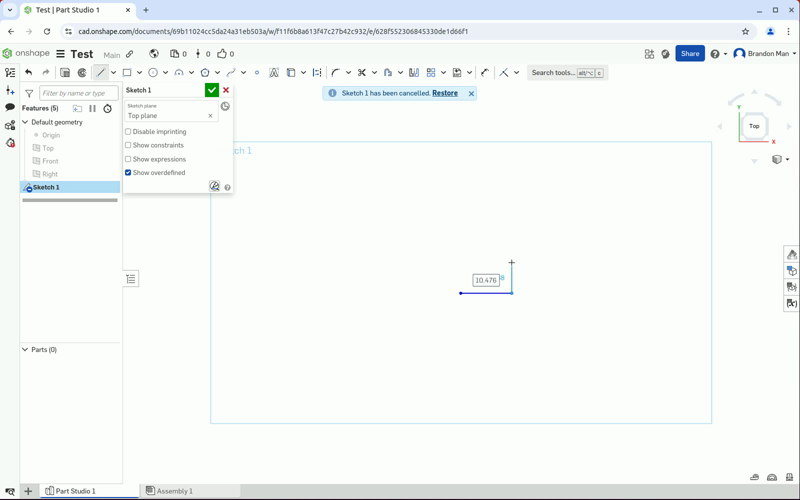
key_up(shift)
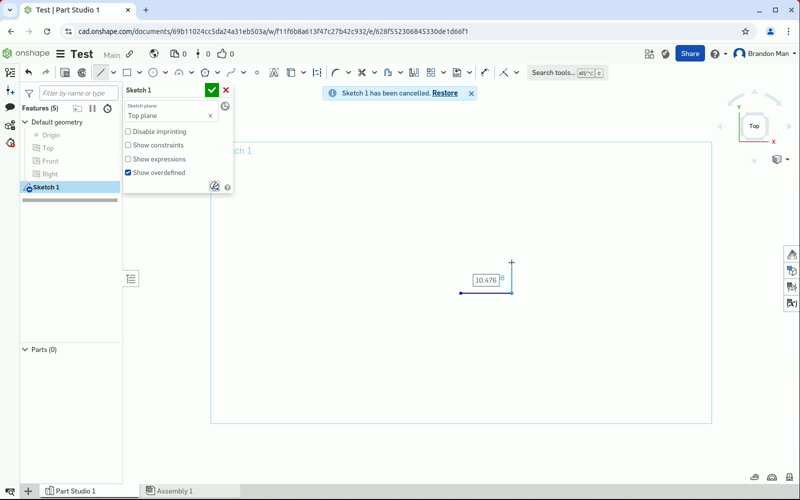
key_down(shift)
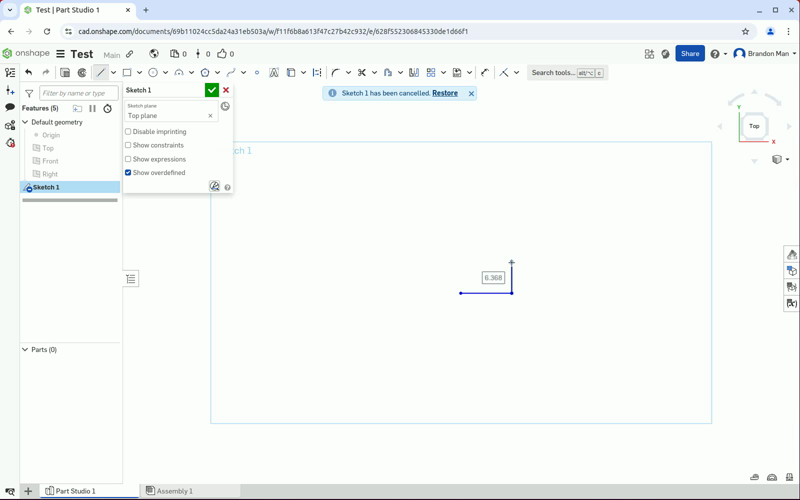
mouse_move(541, 262)
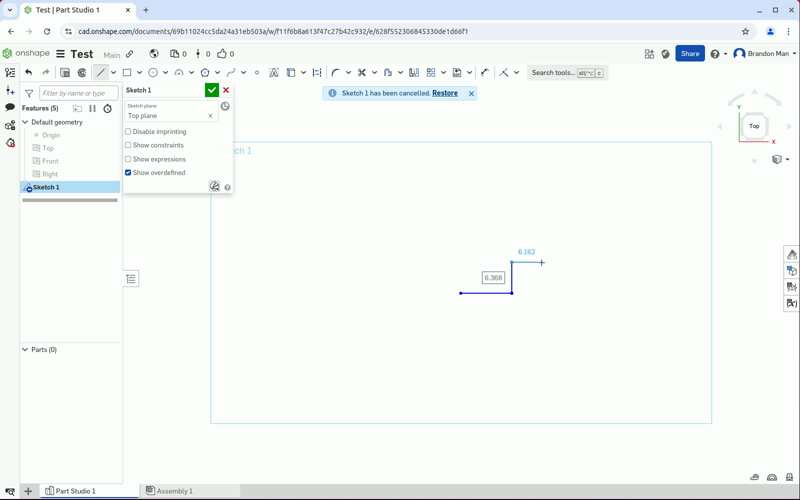
mouse_move(511, 231)
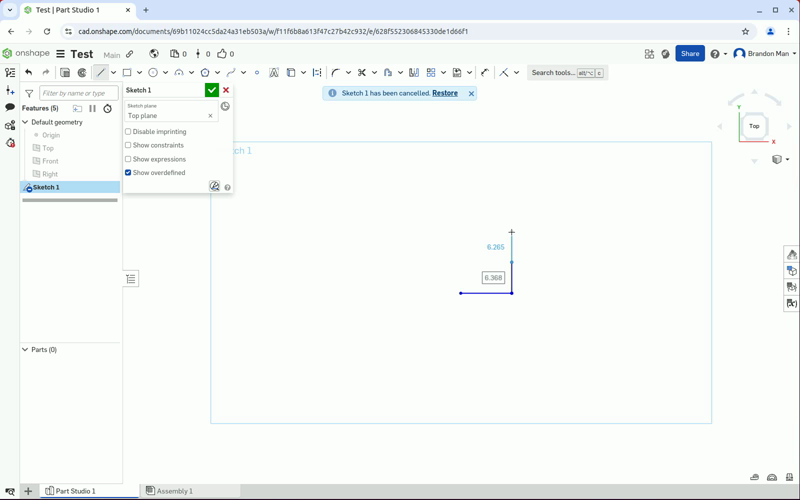
click(511, 231)
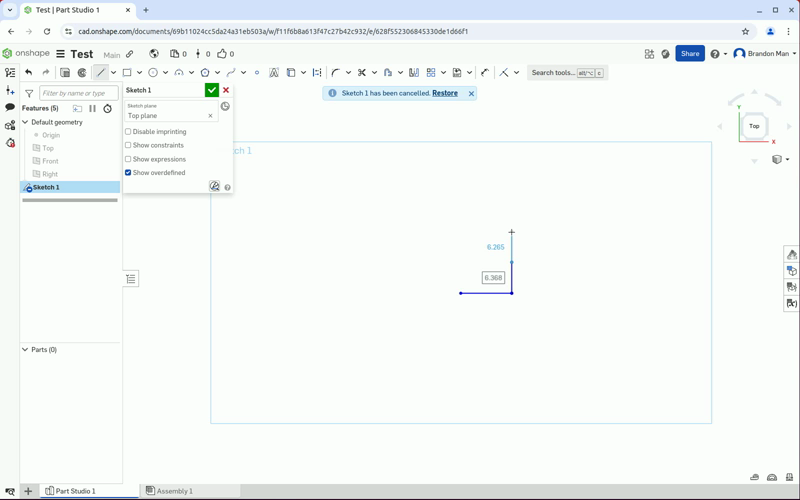
key_up(shift)
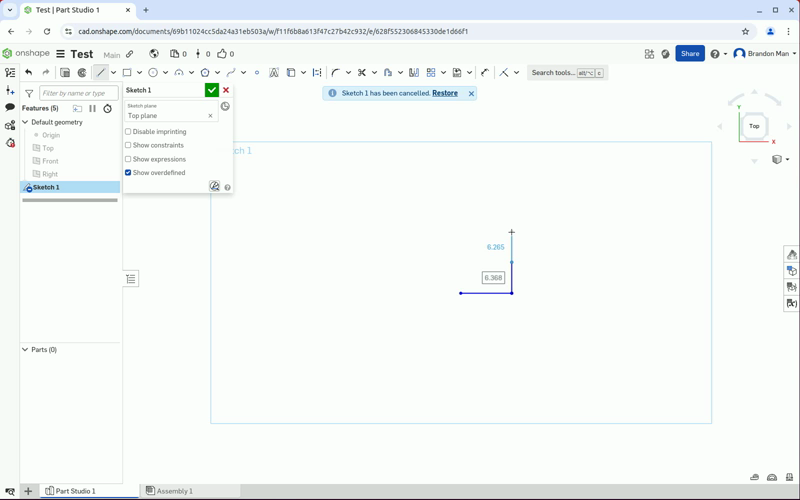
key_down(shift)
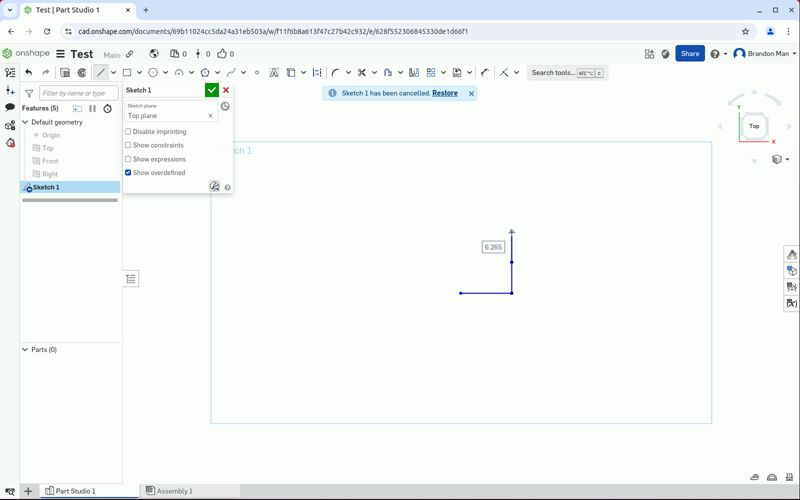
mouse_move(541, 231)
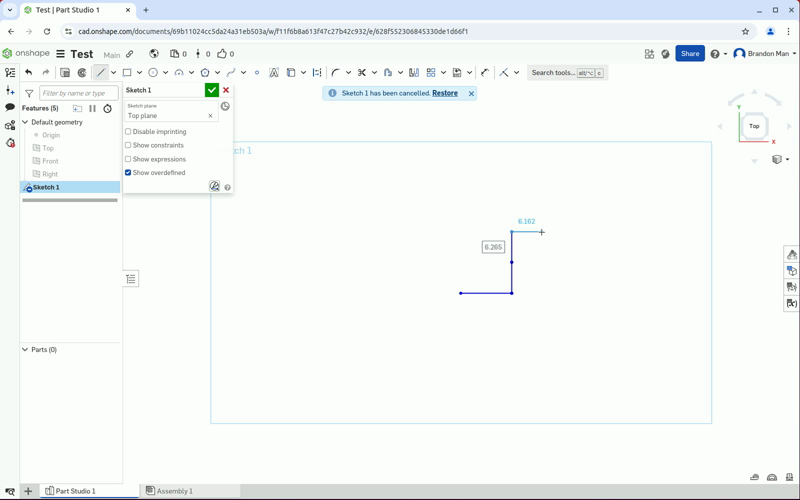
mouse_move(460, 231)
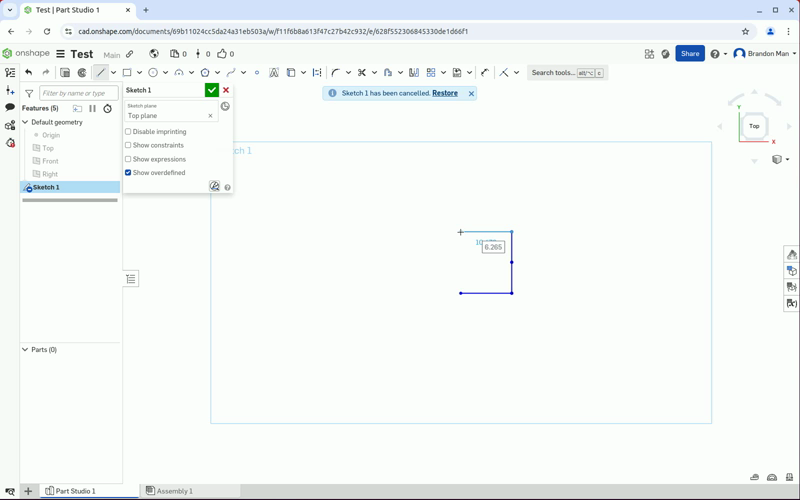
click(460, 231)
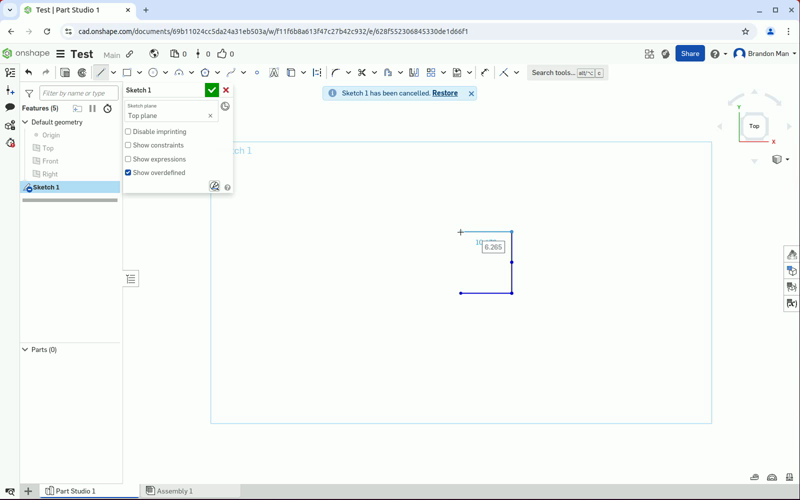
key_up(shift)
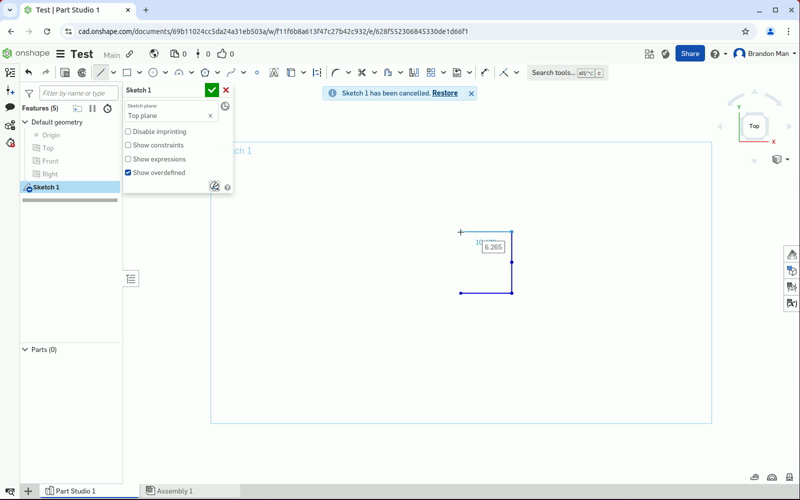
key_down(shift)
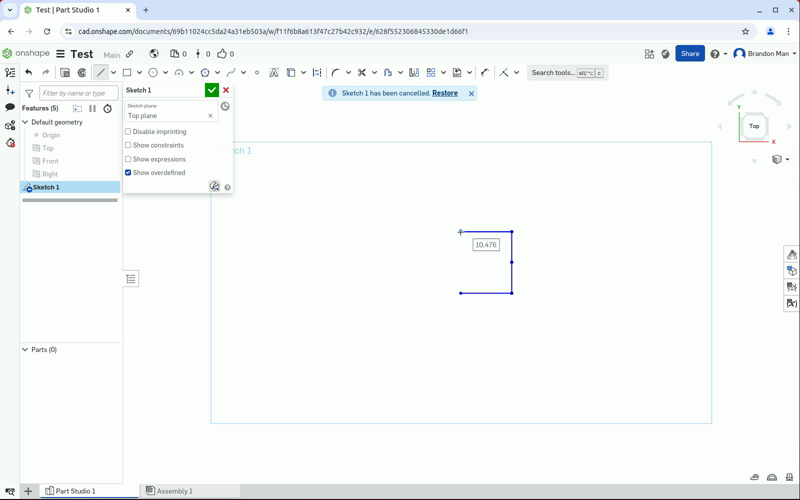
mouse_move(490, 231)
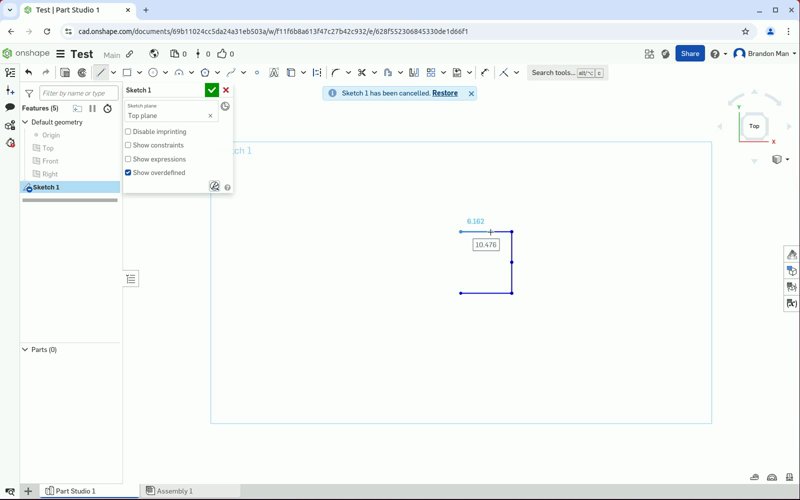
mouse_move(460, 242)
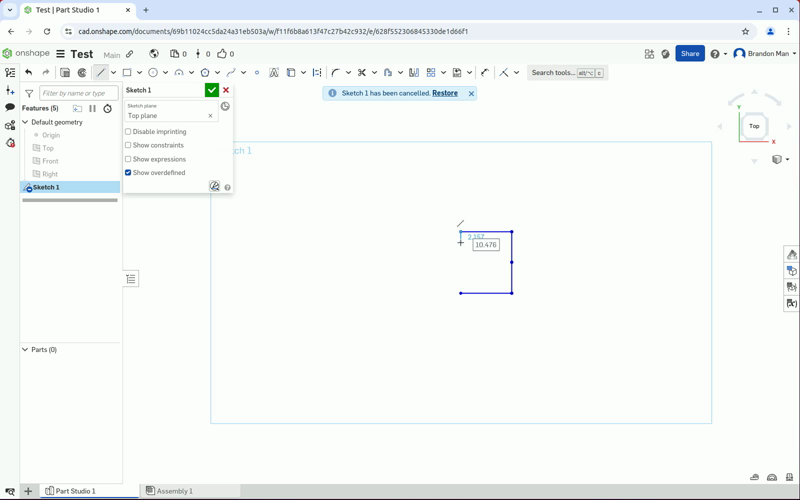
click(460, 242)
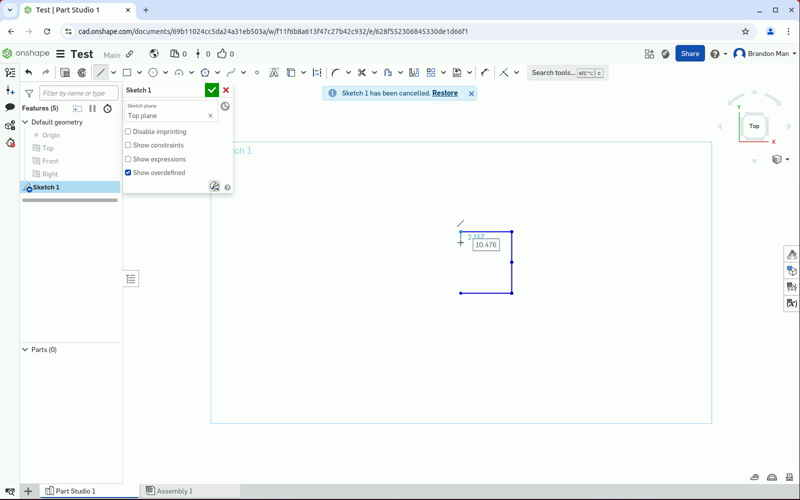
key_up(shift)
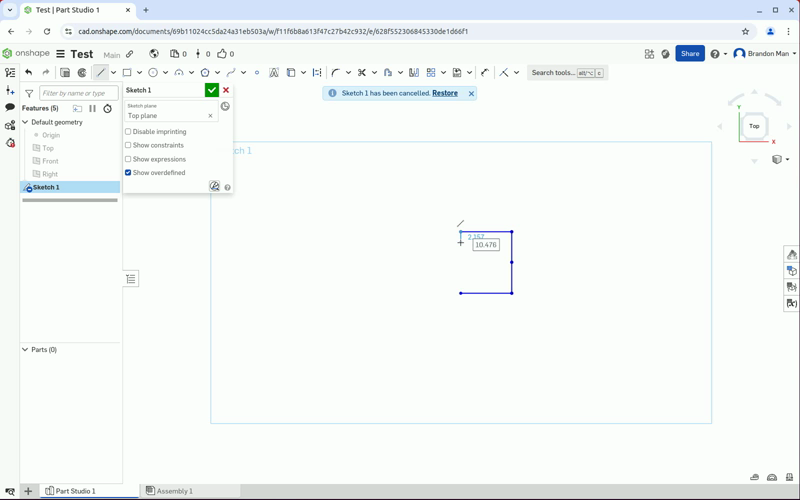
key_down(shift)
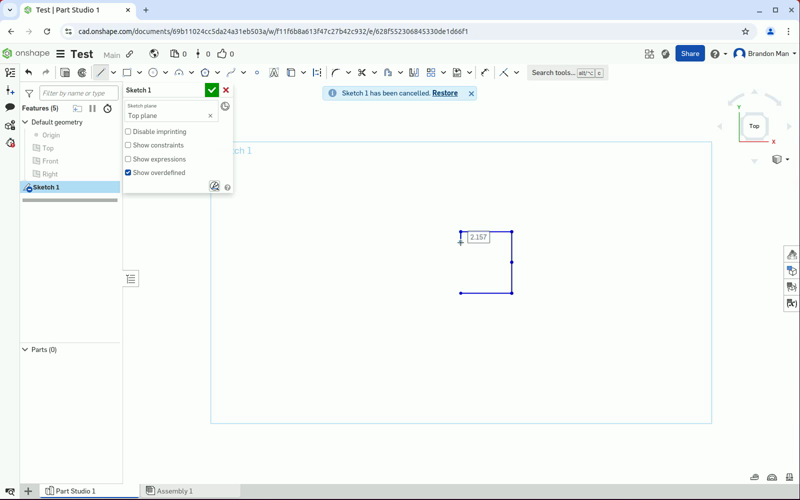
mouse_move(490, 242)
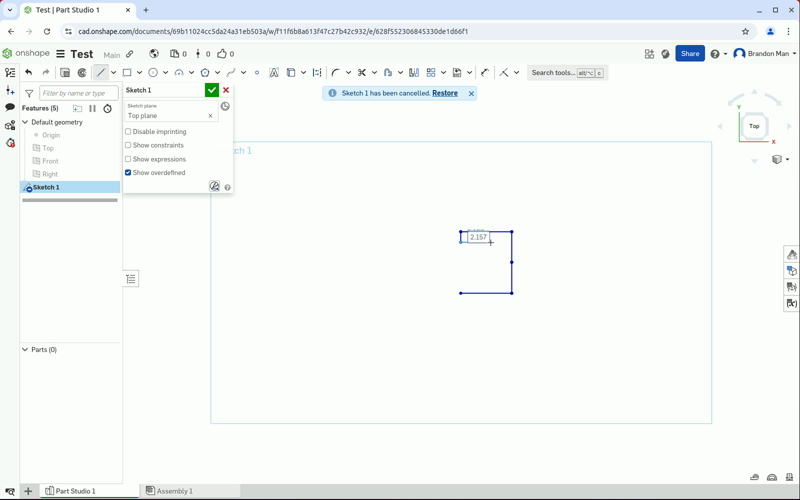
mouse_move(501, 242)
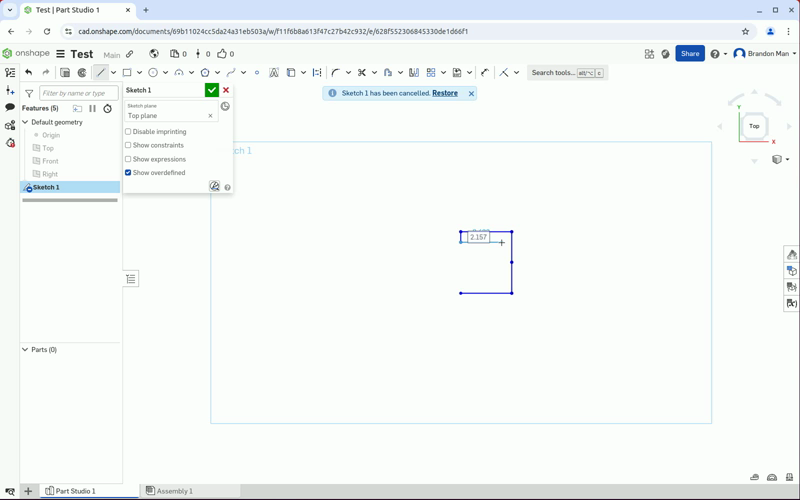
click(501, 242)
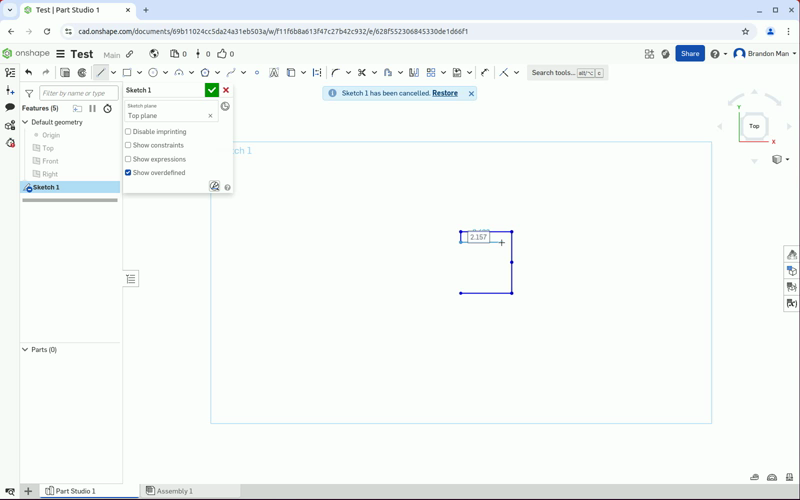
key_up(shift)
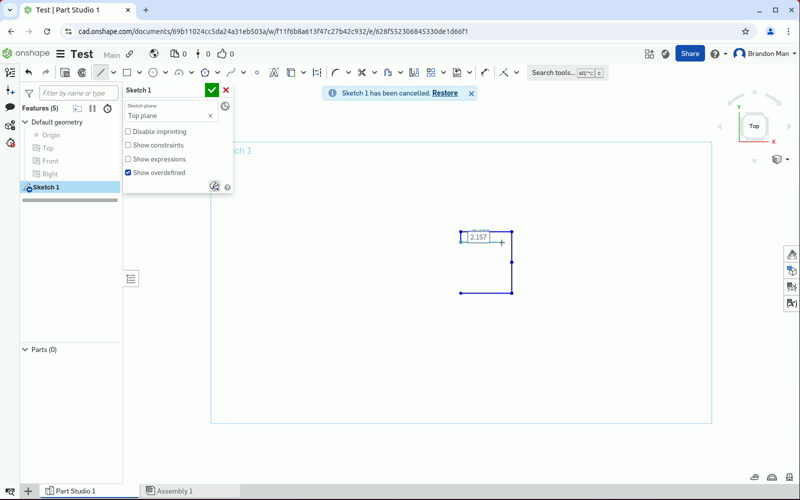
key_down(shift)
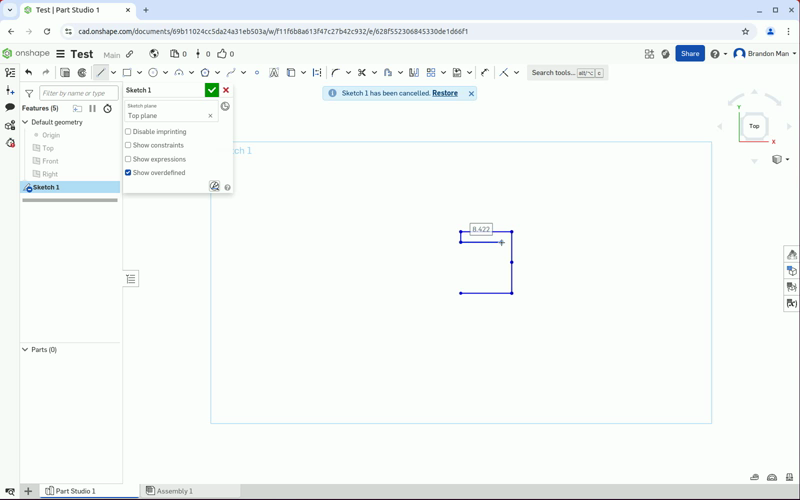
mouse_move(531, 242)
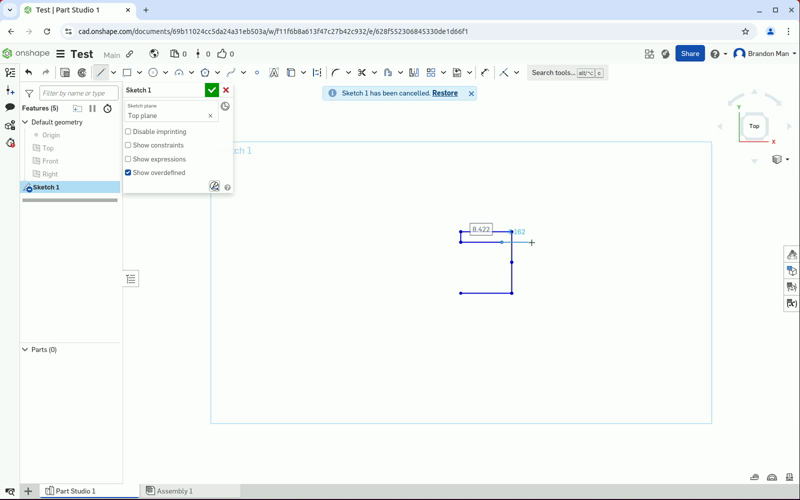
mouse_move(501, 282)
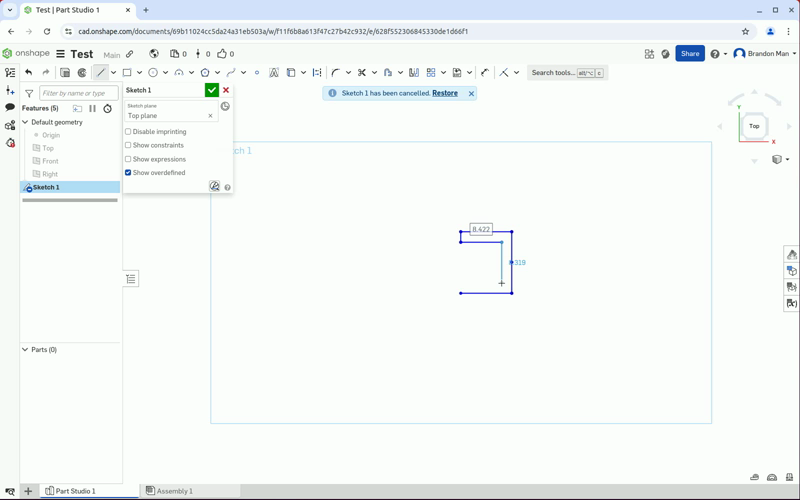
click(501, 282)
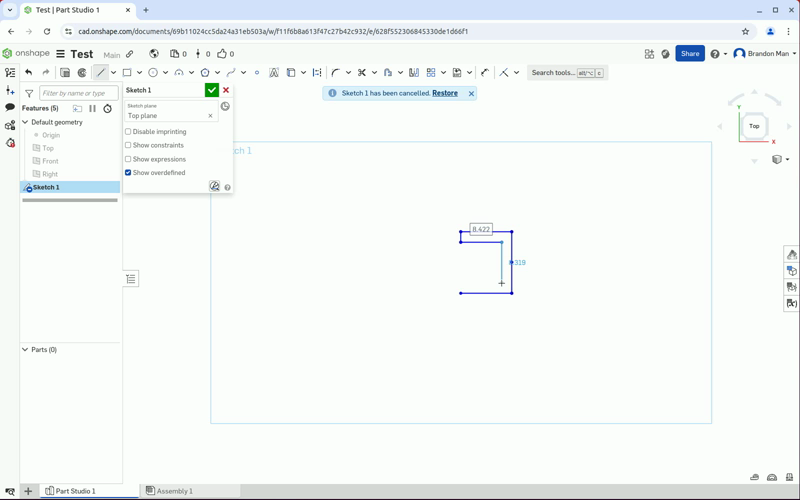
key_up(shift)
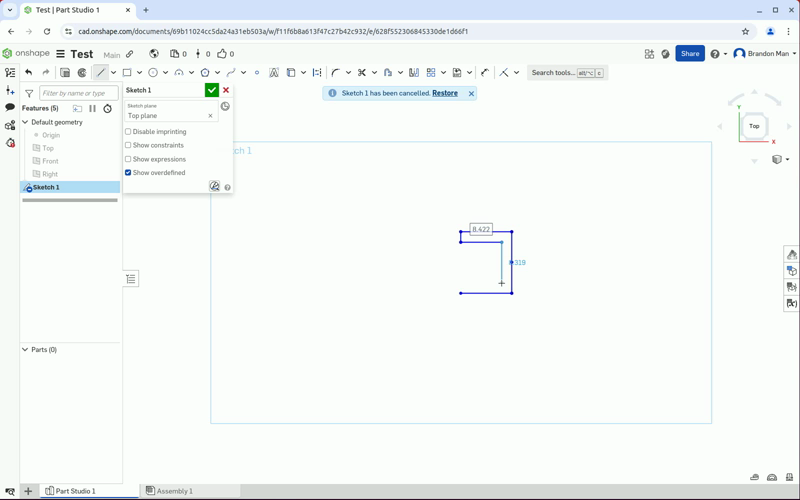
key_down(shift)
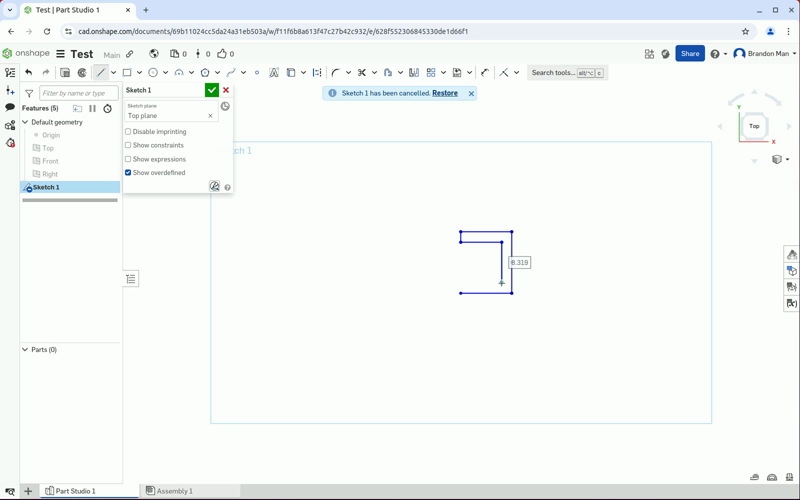
mouse_move(531, 282)
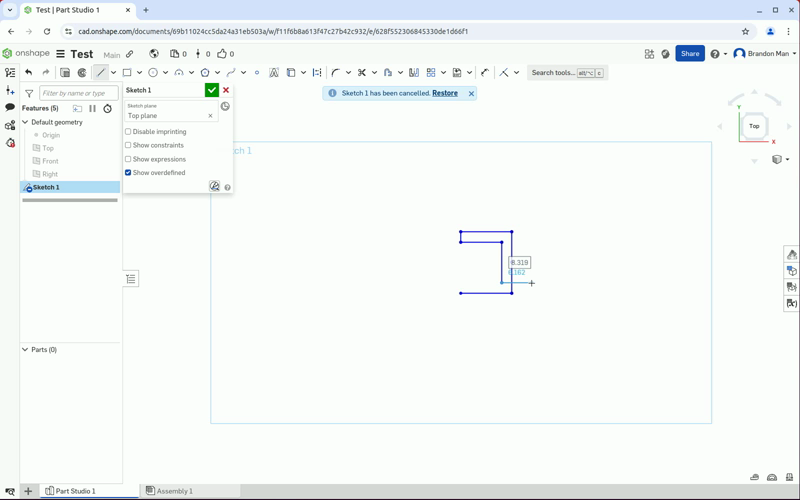
mouse_move(460, 282)
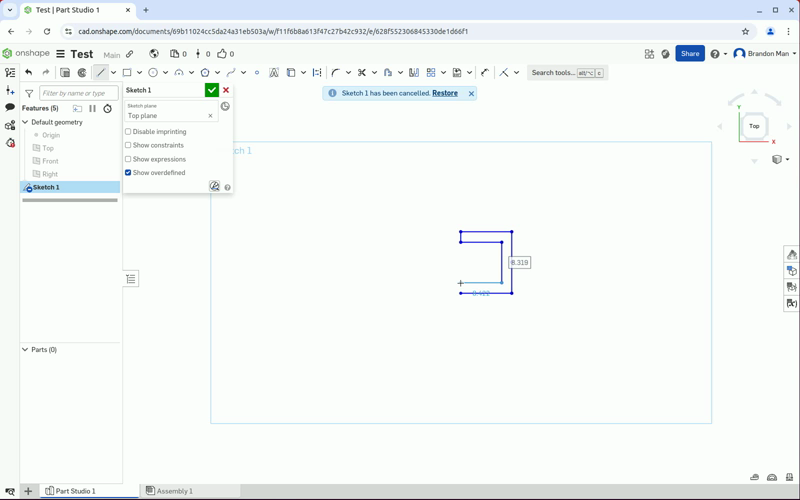
click(460, 282)
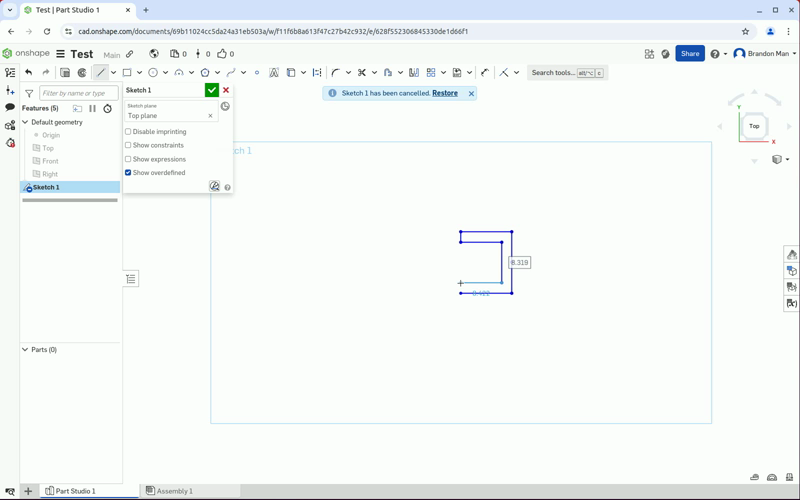
key_up(shift)
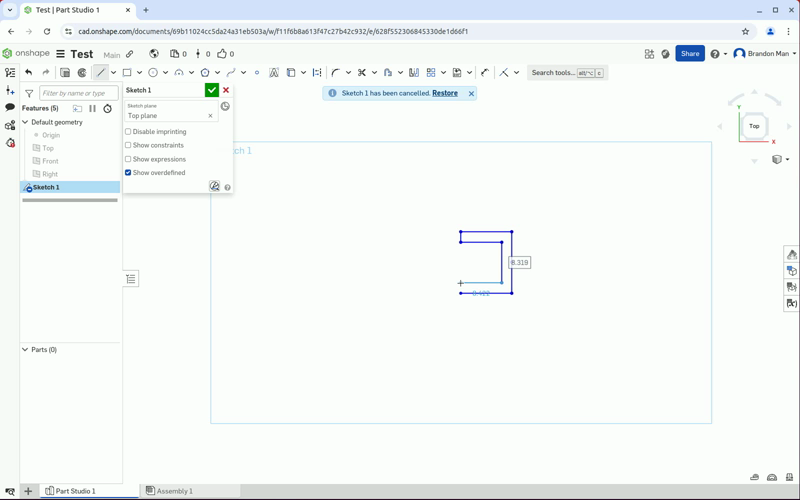
mouse_move(490, 282)
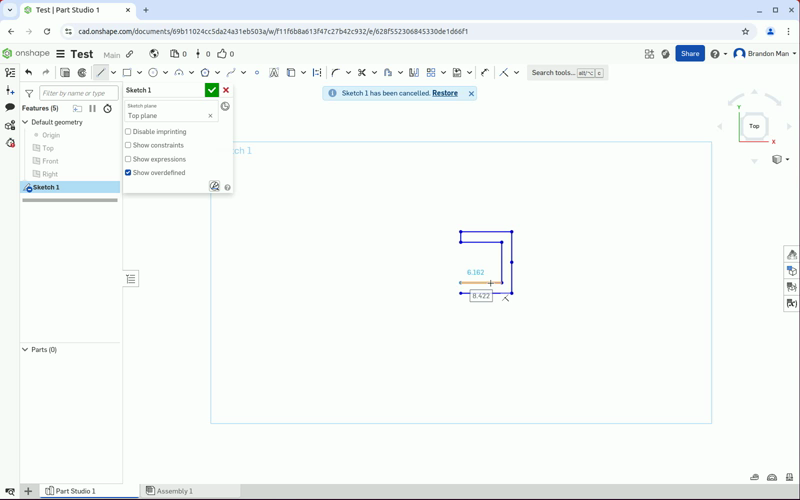
key_down(shift)
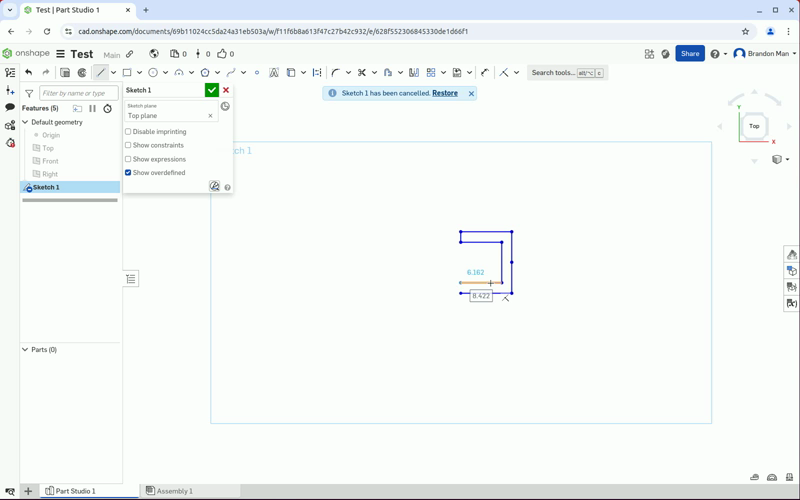
mouse_move(460, 293)
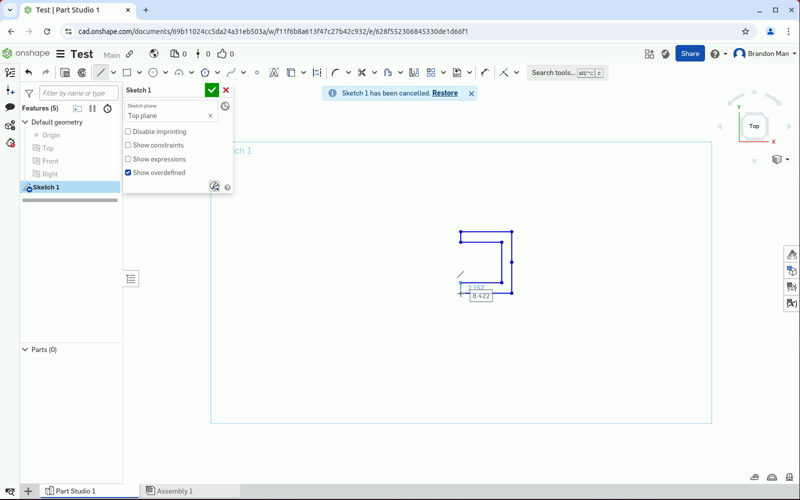
key_up(shift)
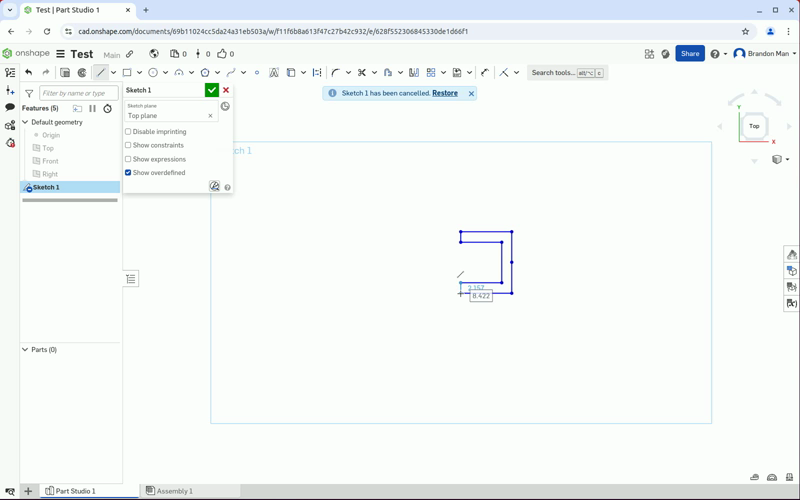
click(460, 293)
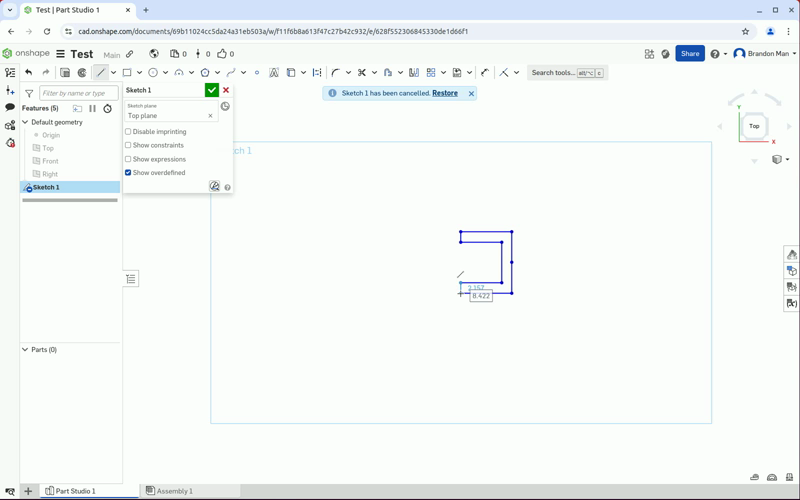
key(esc)
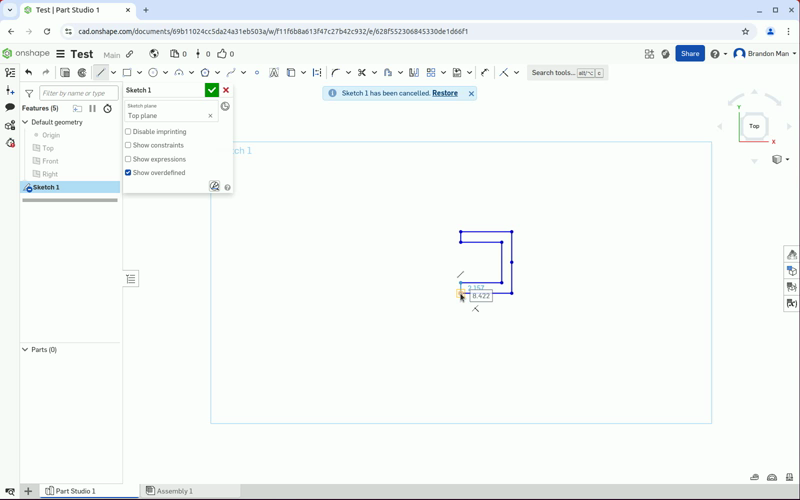
mouse_move(502, 244)
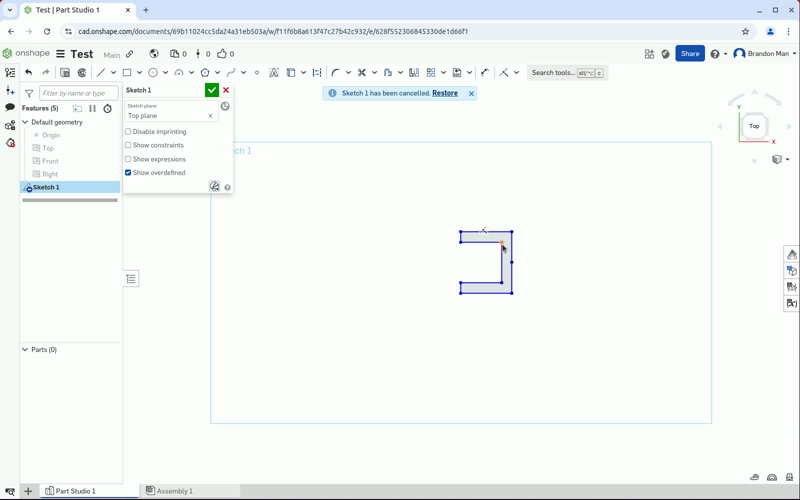
scroll(6)
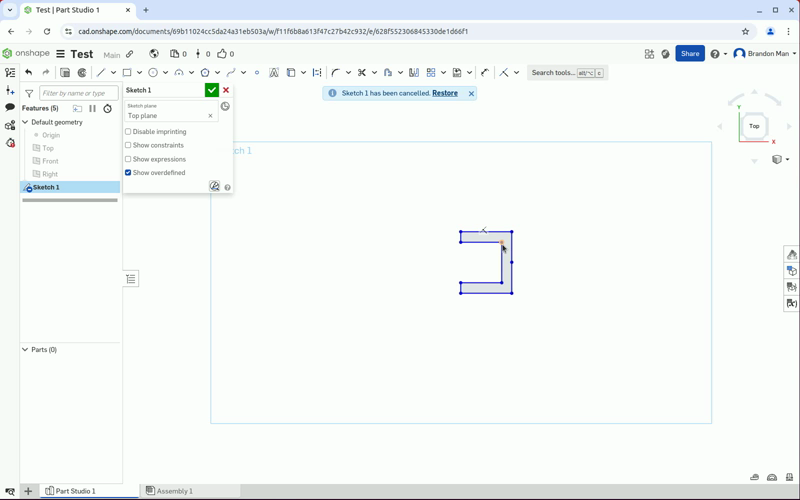
scroll(6)
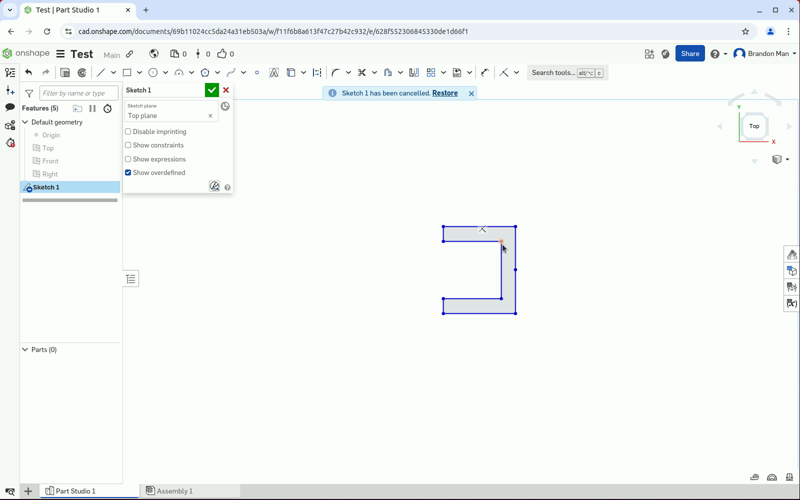
scroll(6)
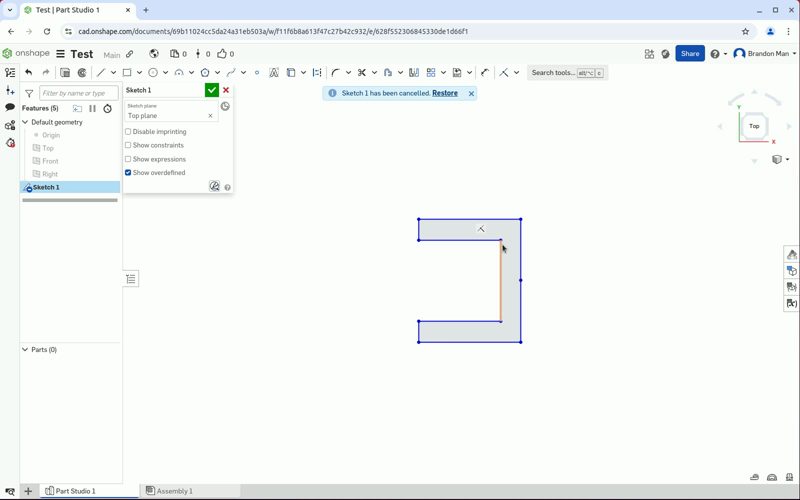
scroll(6)
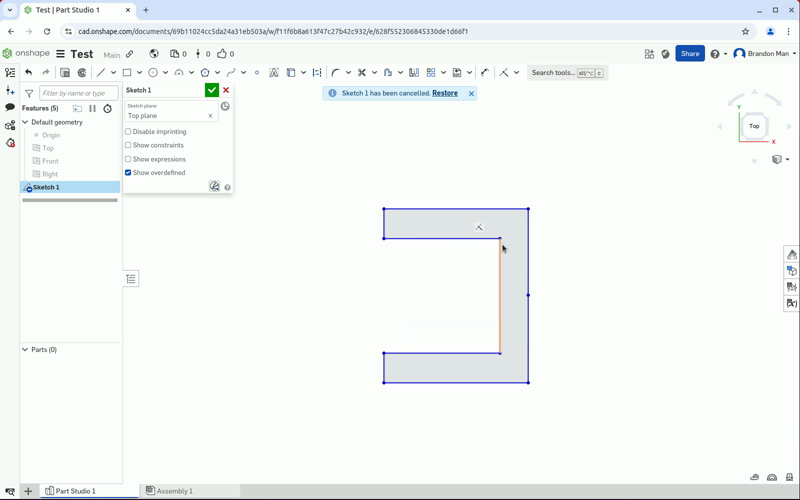
scroll(6)
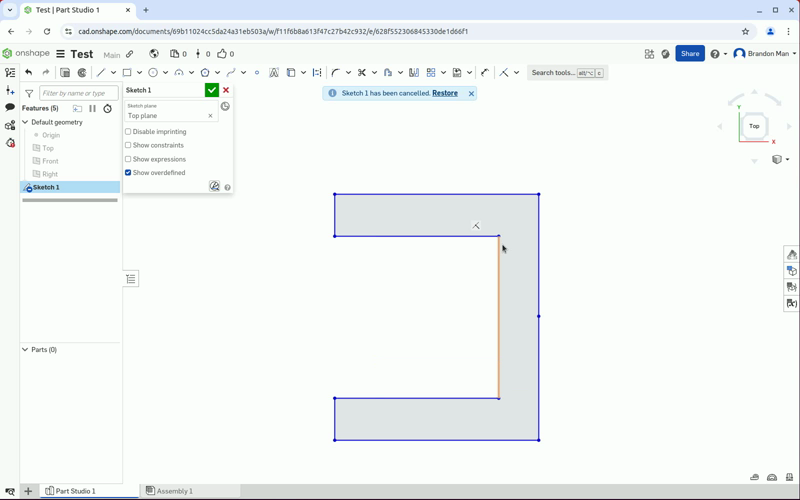
scroll(6)
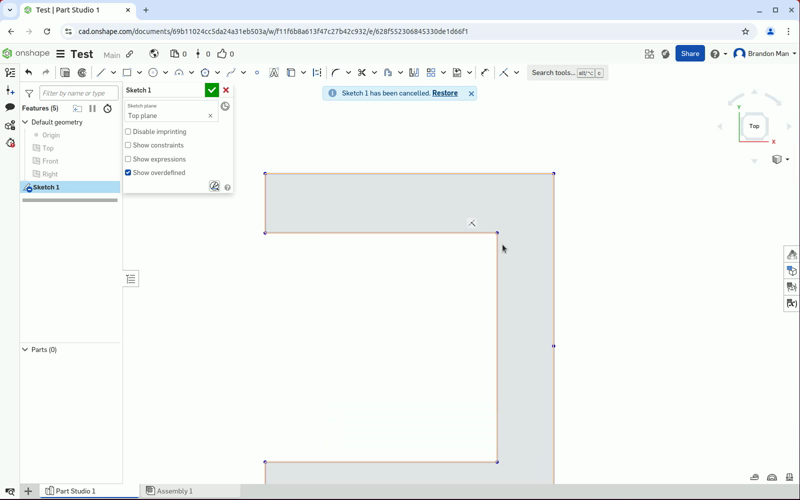
scroll(6)
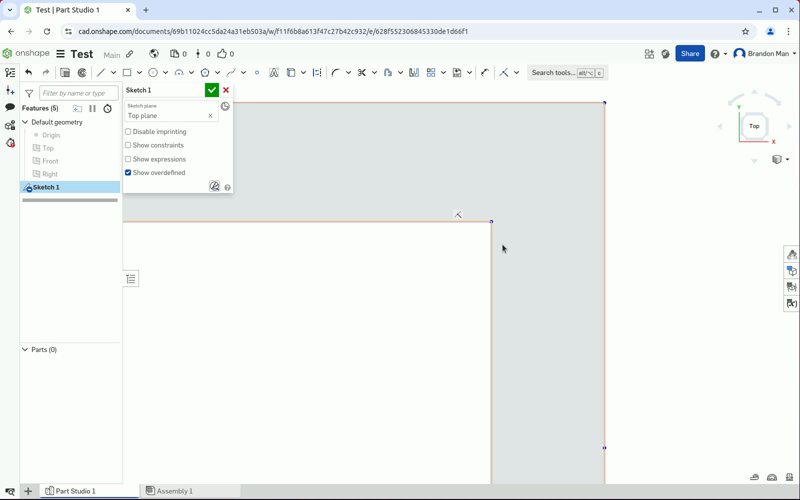
click(502, 244)
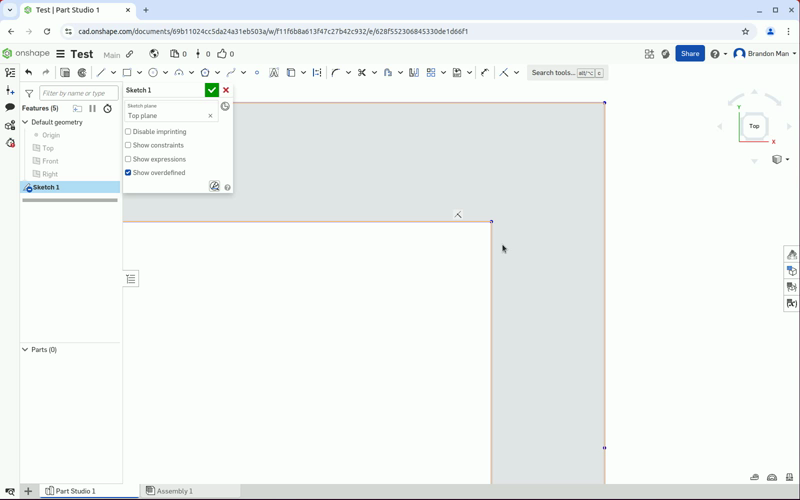
scroll(-6)
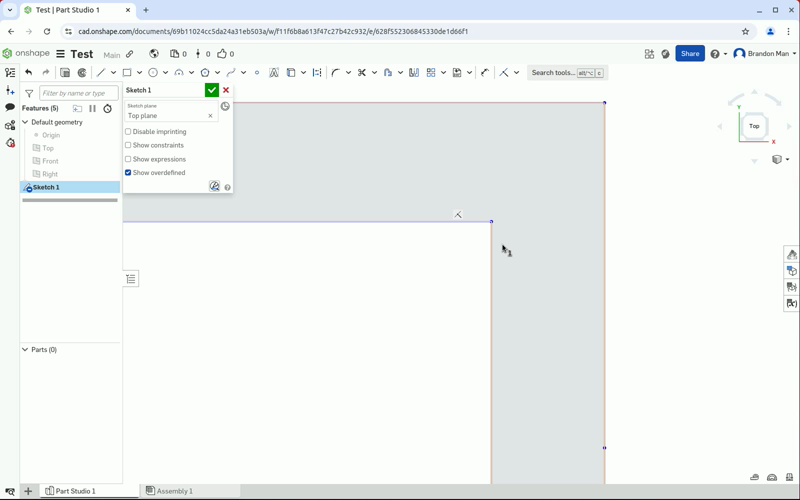
scroll(-6)
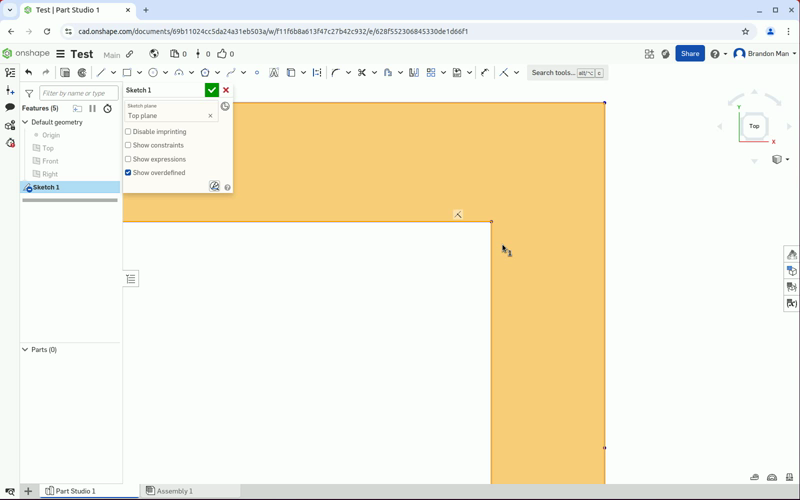
scroll(-6)
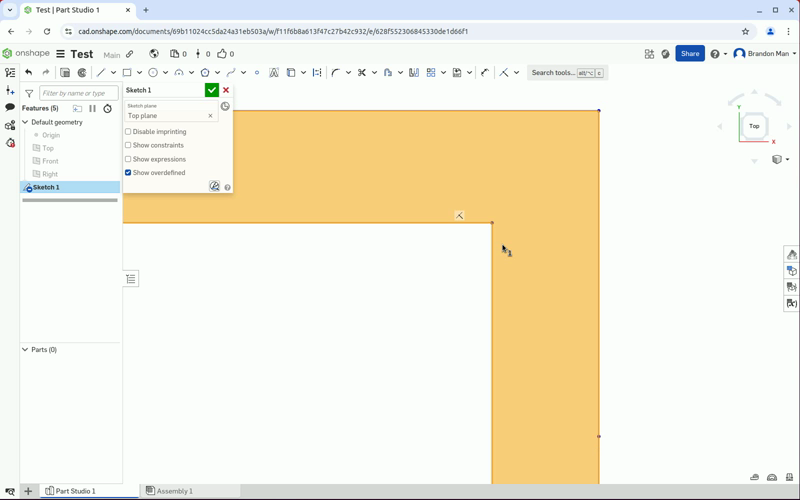
scroll(-6)
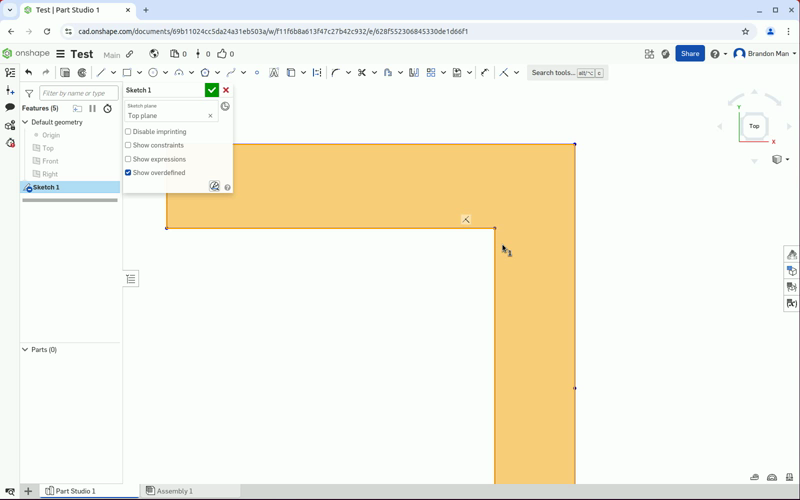
scroll(-6)
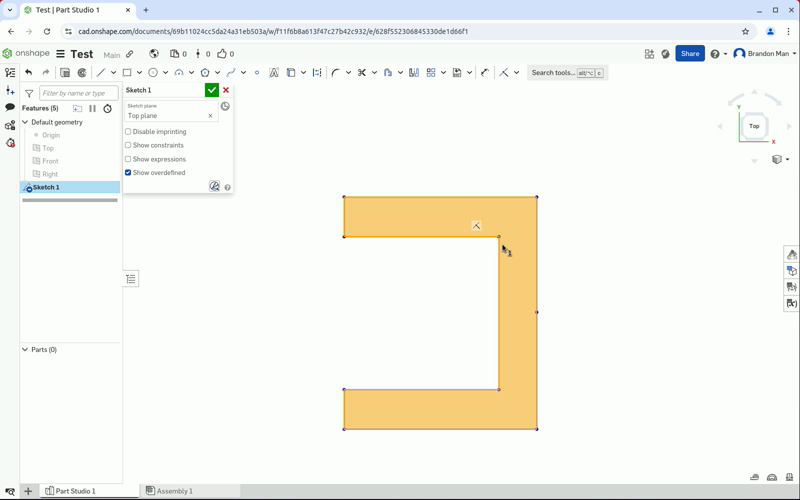
scroll(-6)
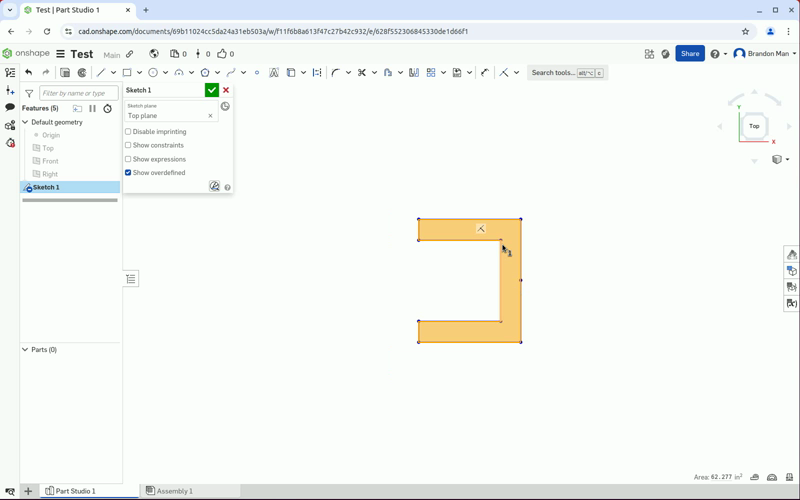
scroll(-6)
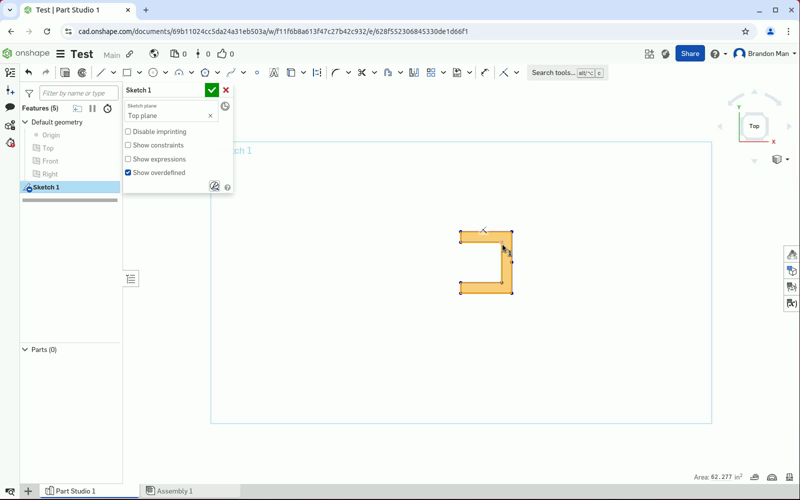
mouse_move(73, 352)
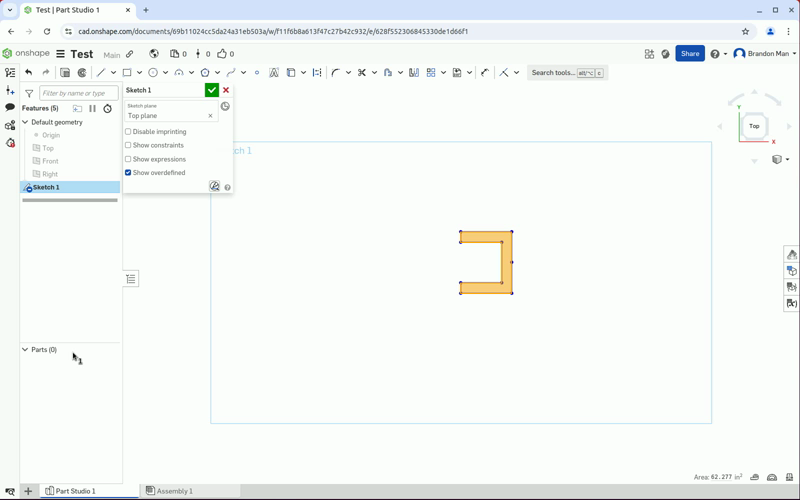
key(shift+y)
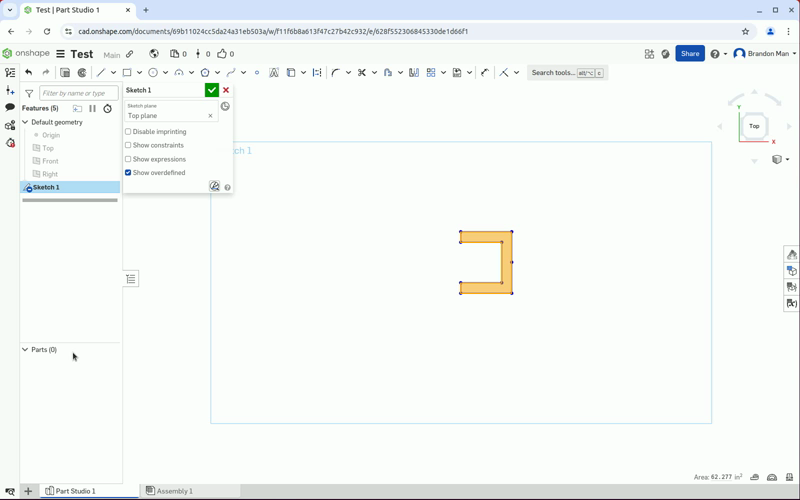
key(shift+e)
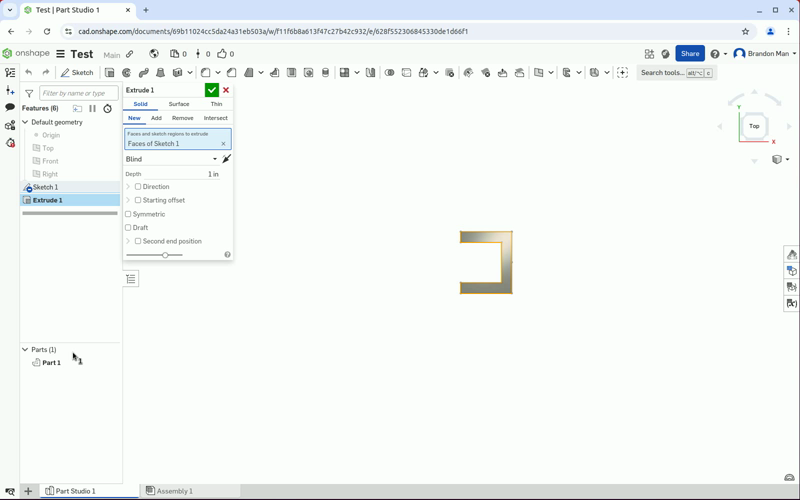
mouse_move(143, 106)
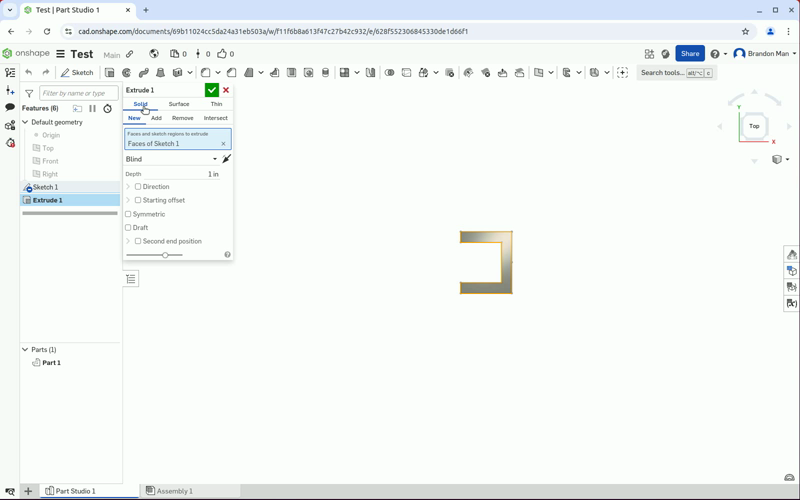
click(143, 106)
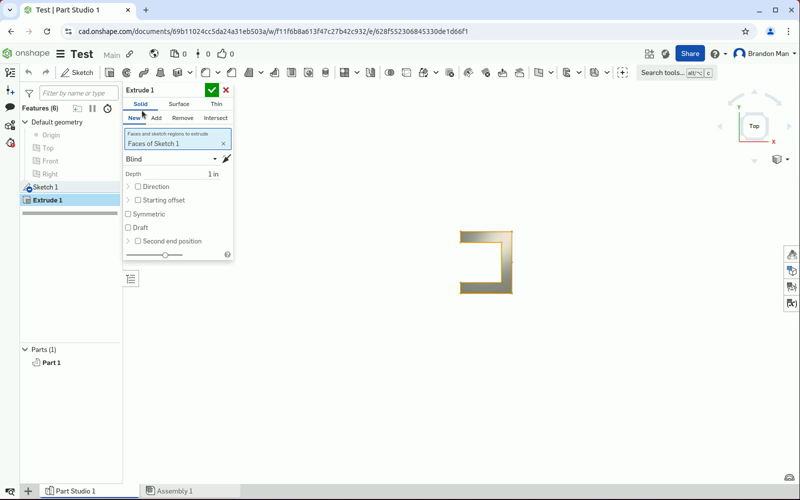
mouse_move(137, 120)
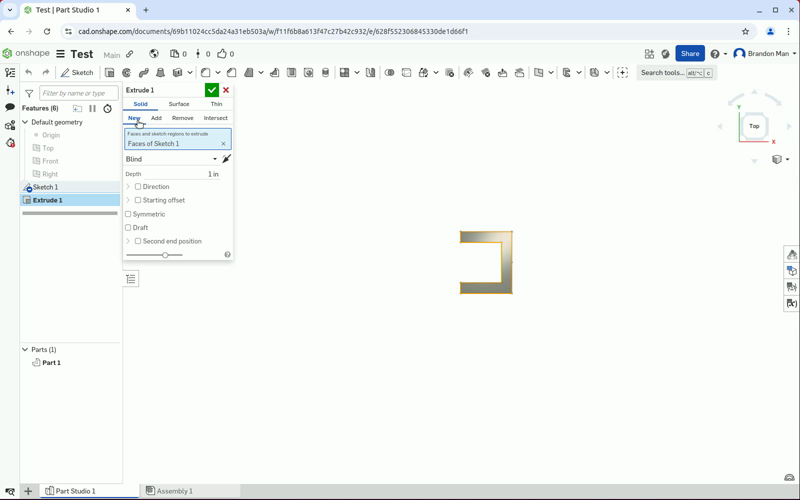
click(137, 120)
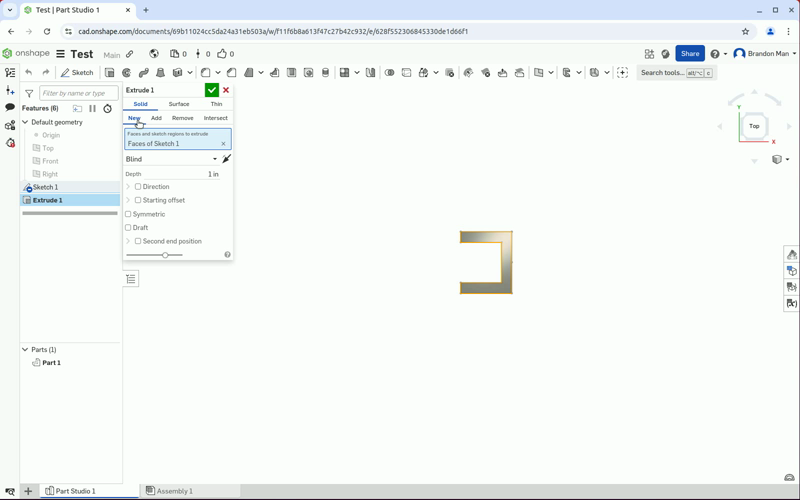
key(tab, 4)
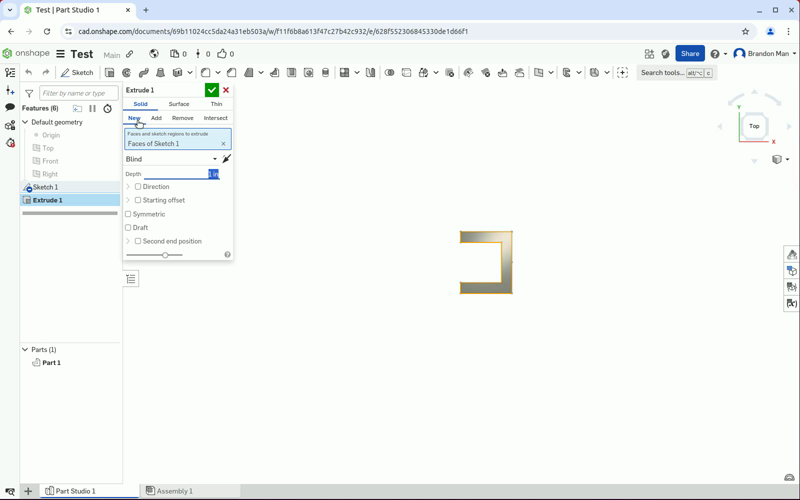
text(20.942)
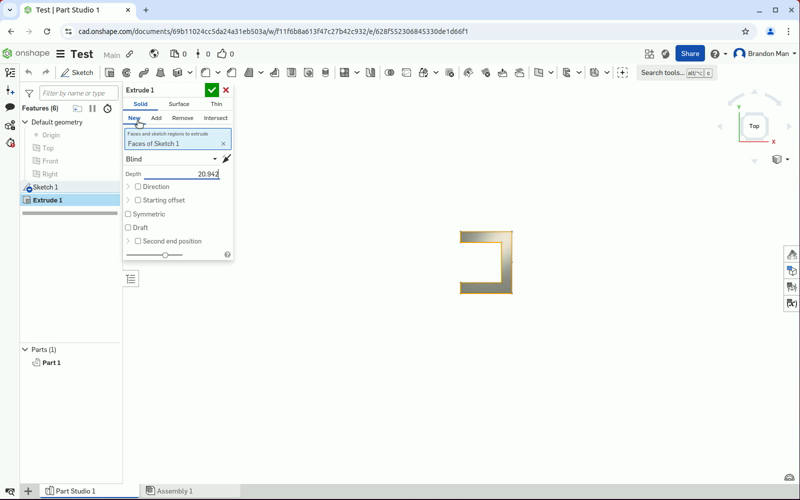
key(enter)
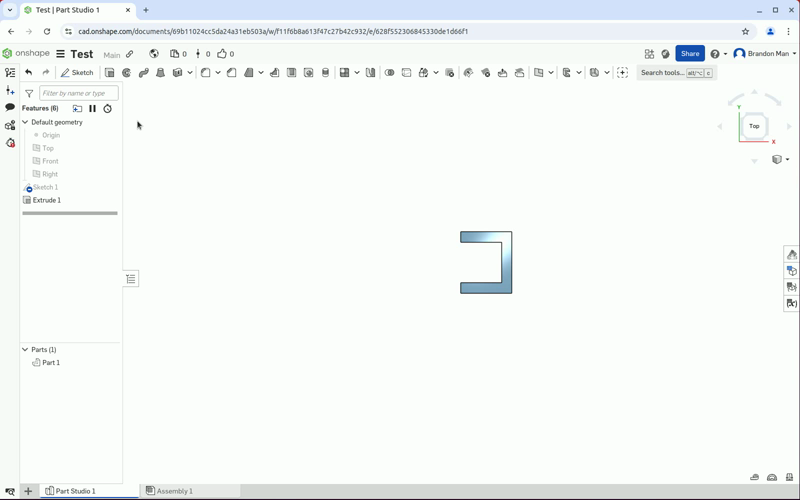
key(shift+h)
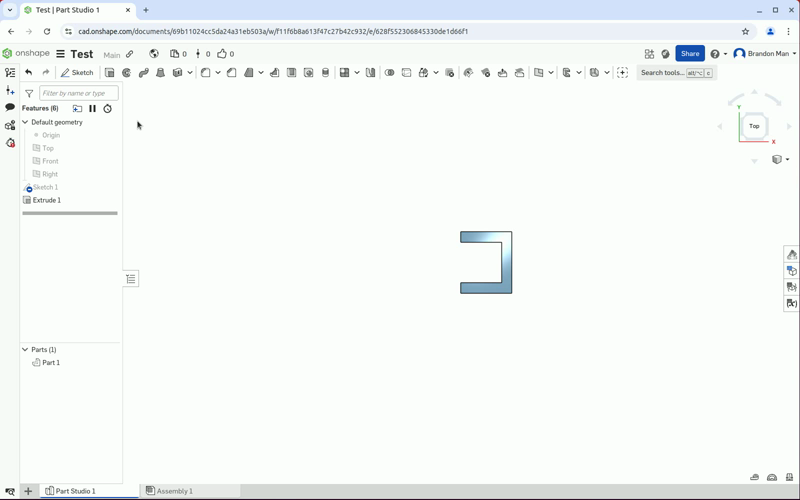
key(shift+h)
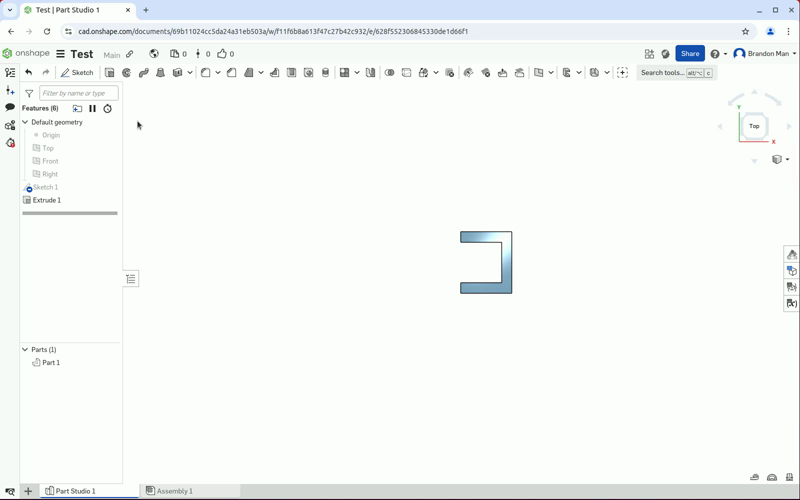
mouse_move(73, 189)
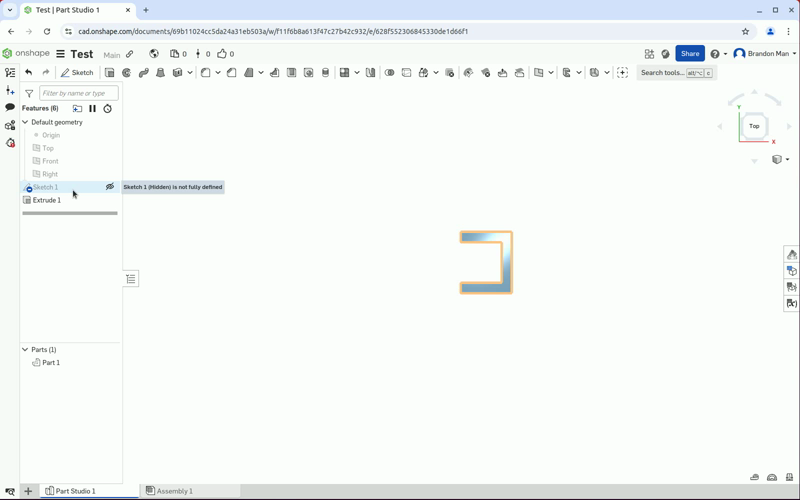
click(73, 189)
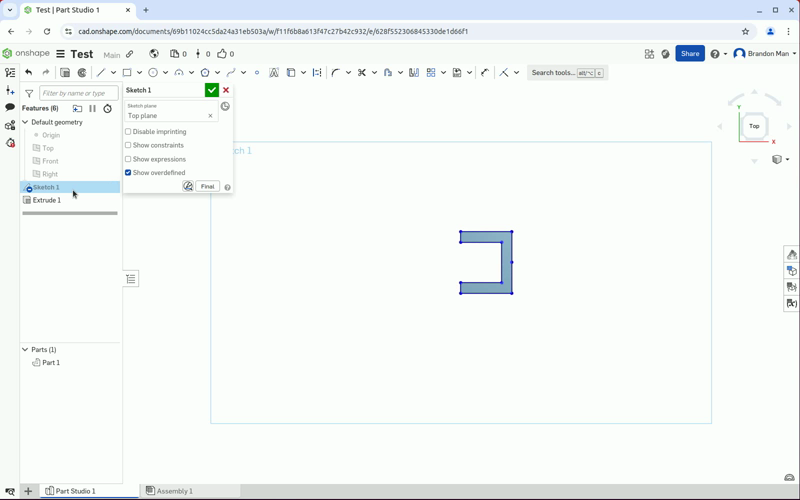
mouse_move(229, 92)
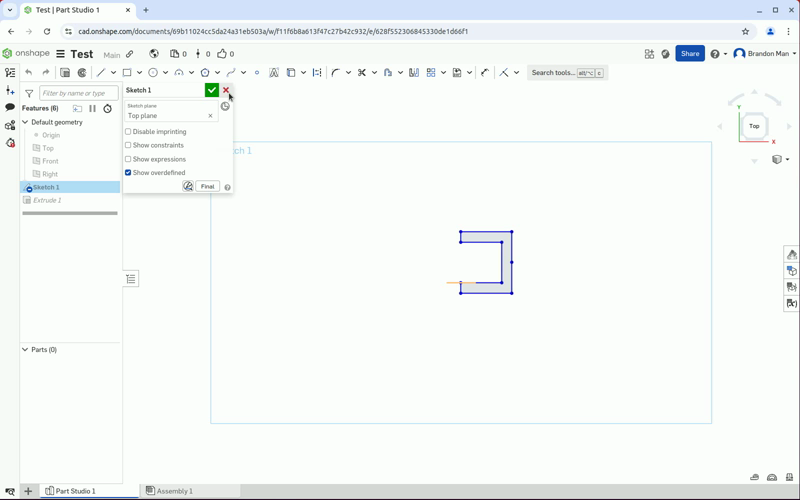
click(229, 92)
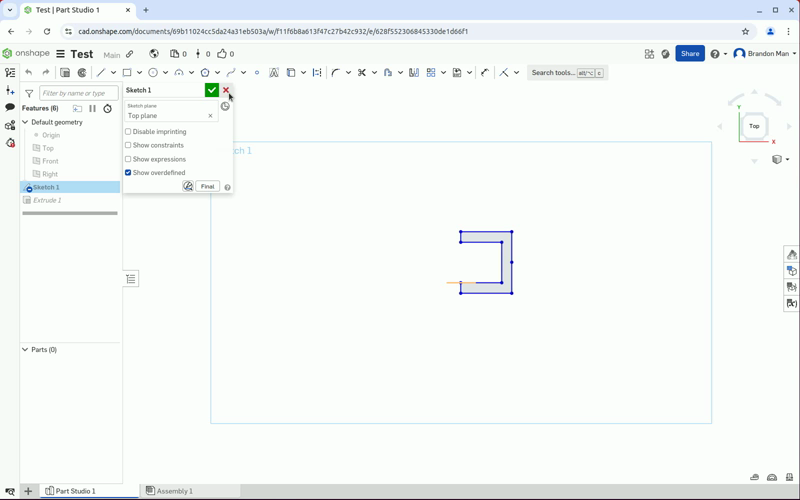
key(shift+s)
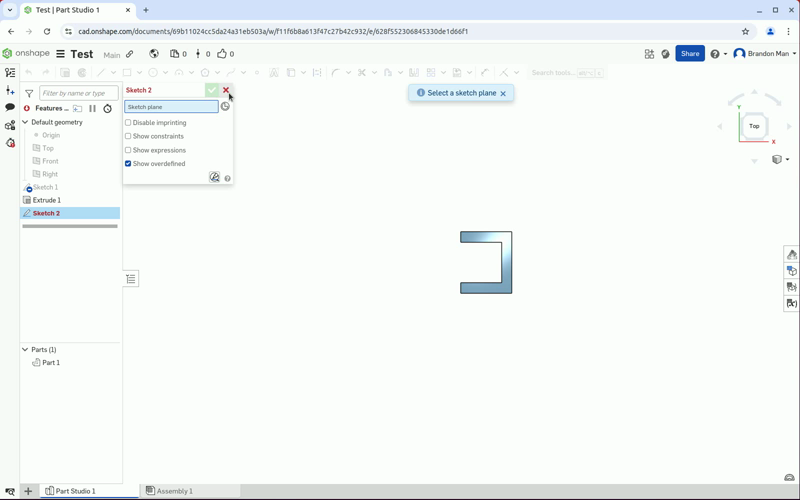
mouse_move(73, 150)
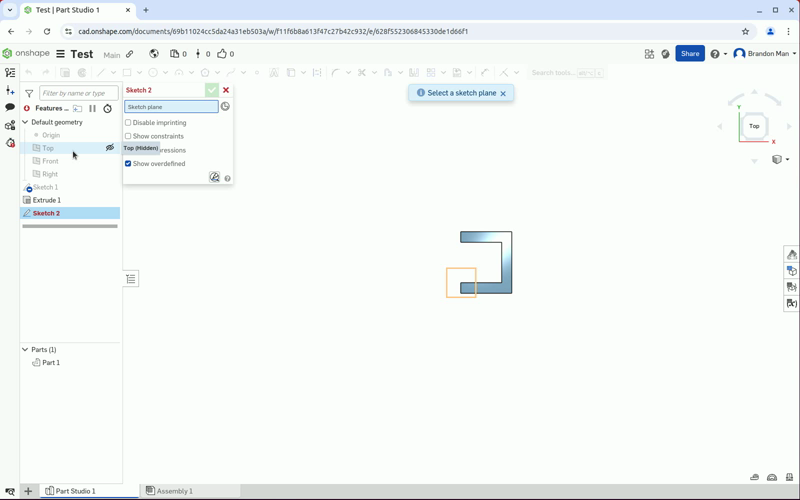
click(73, 150)
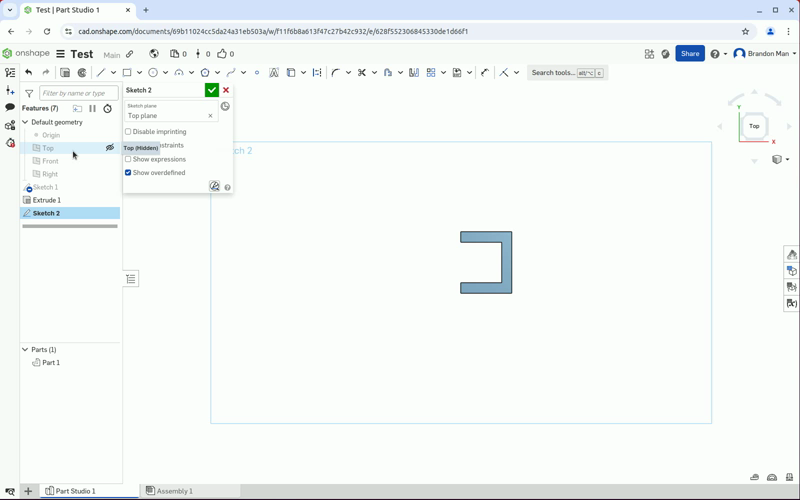
mouse_move(73, 352)
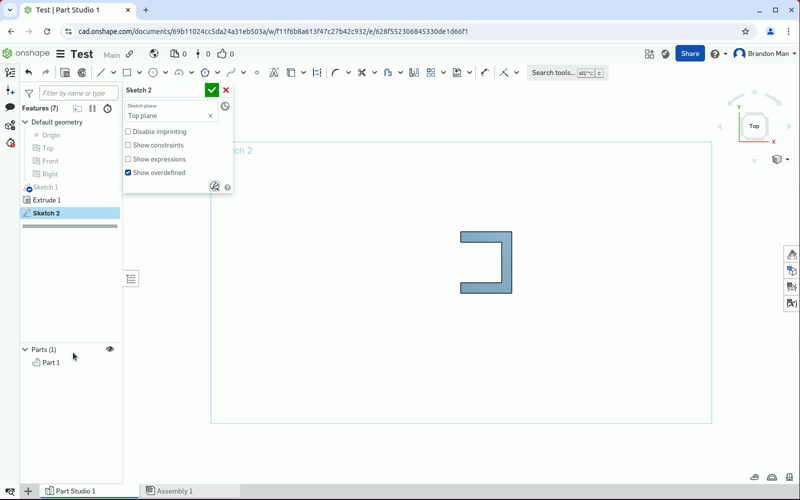
key(y)
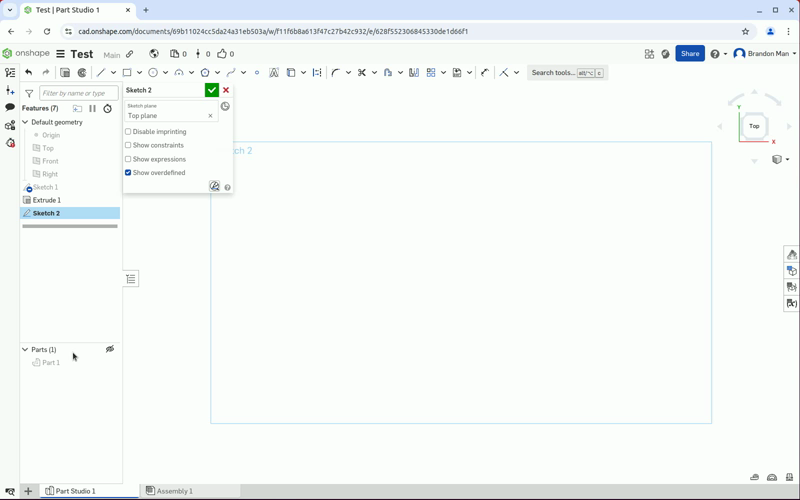
key(a)
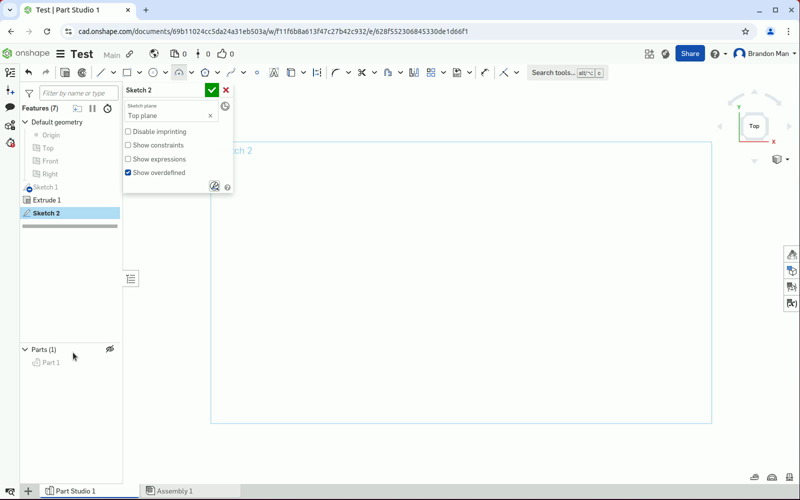
key_down(shift)
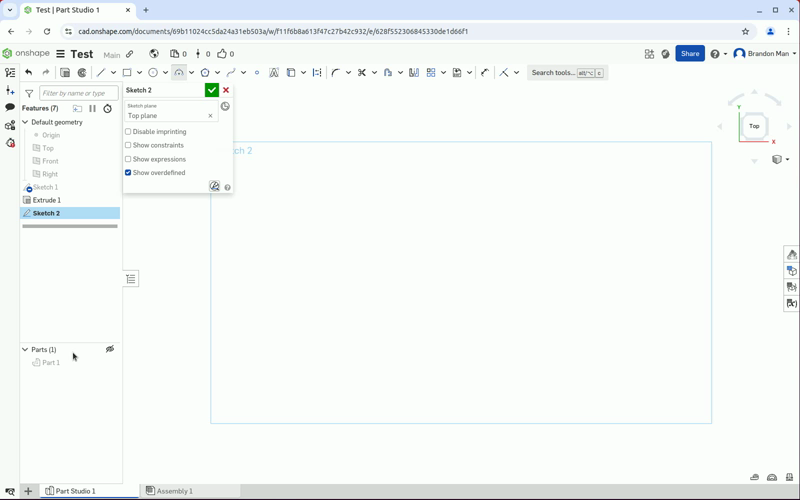
mouse_move(542, 293)
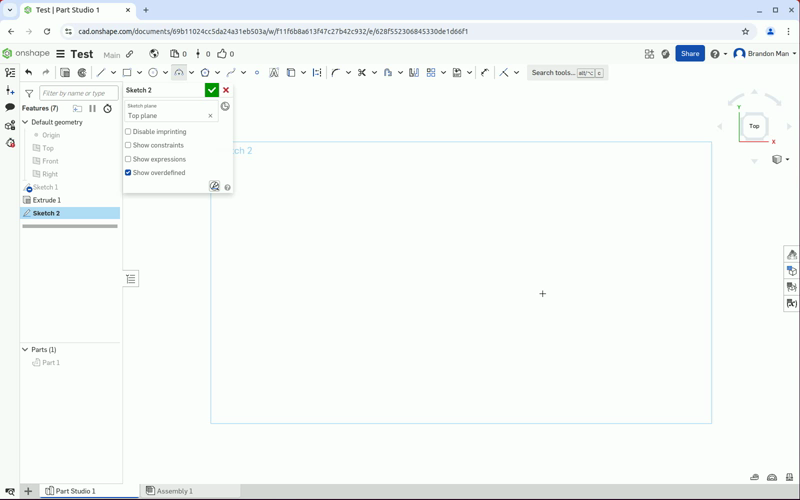
click(542, 293)
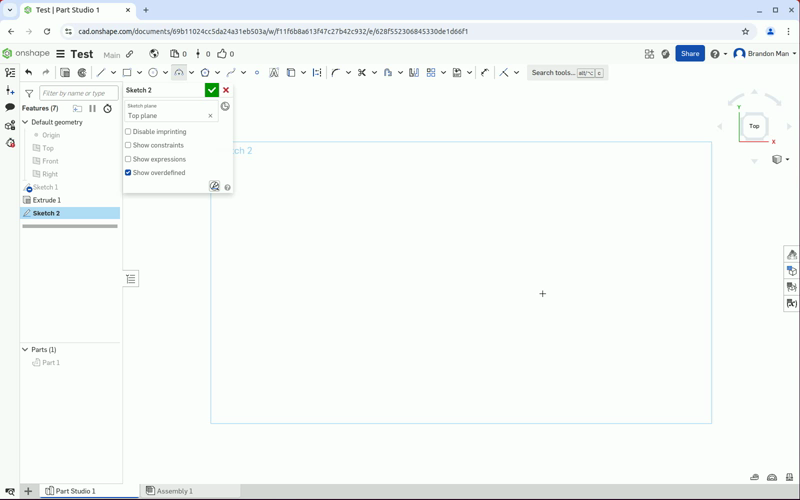
key_up(shift)
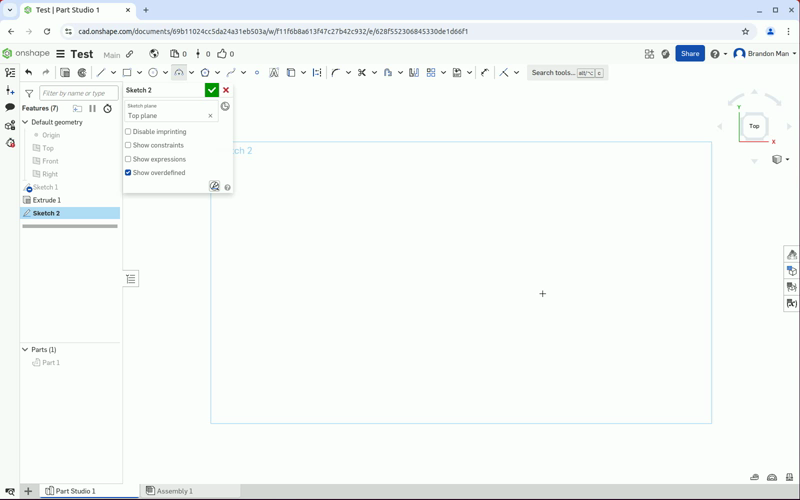
key_down(shift)
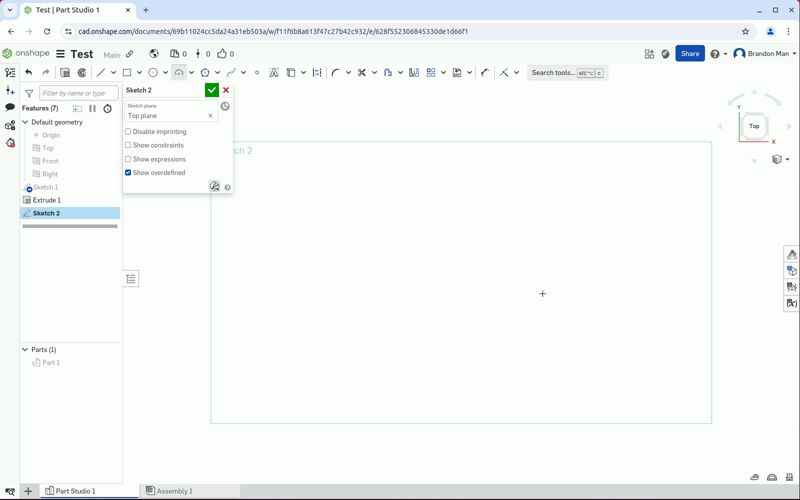
mouse_move(542, 231)
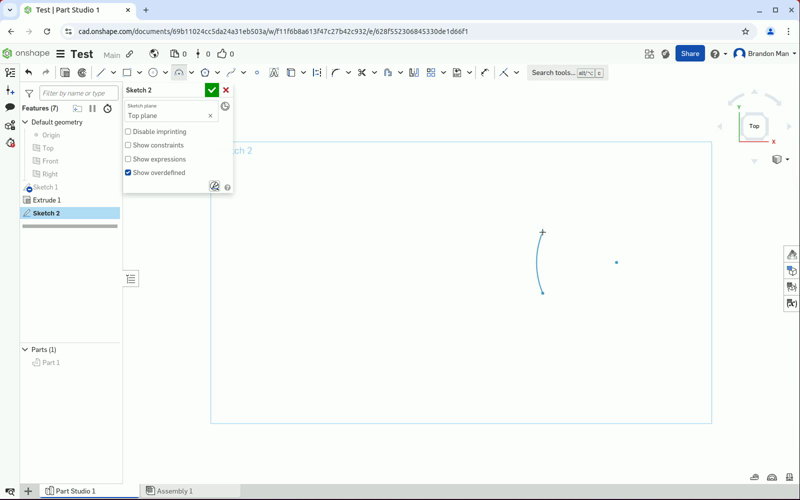
click(542, 231)
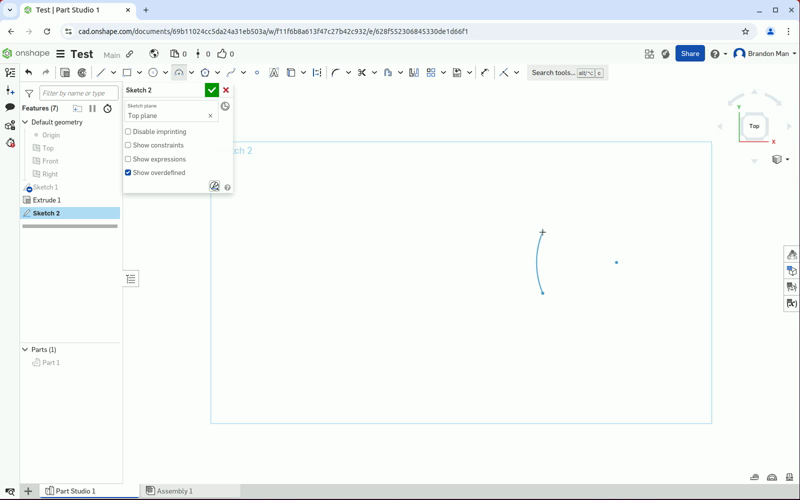
mouse_move(573, 262)
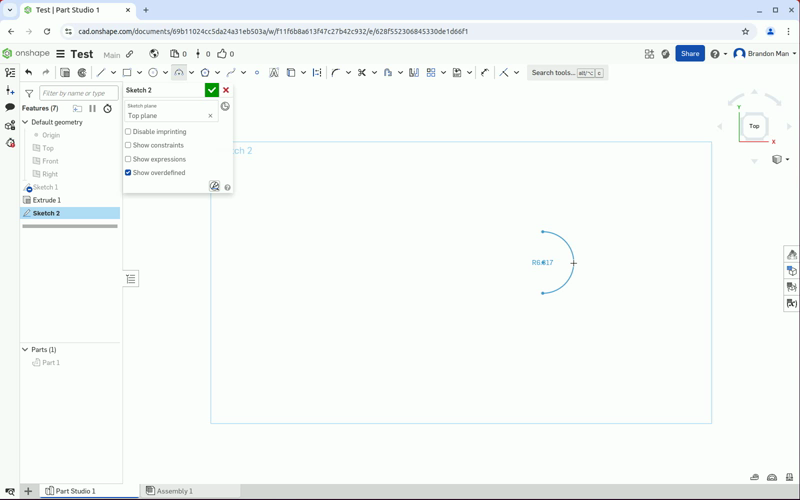
click(573, 262)
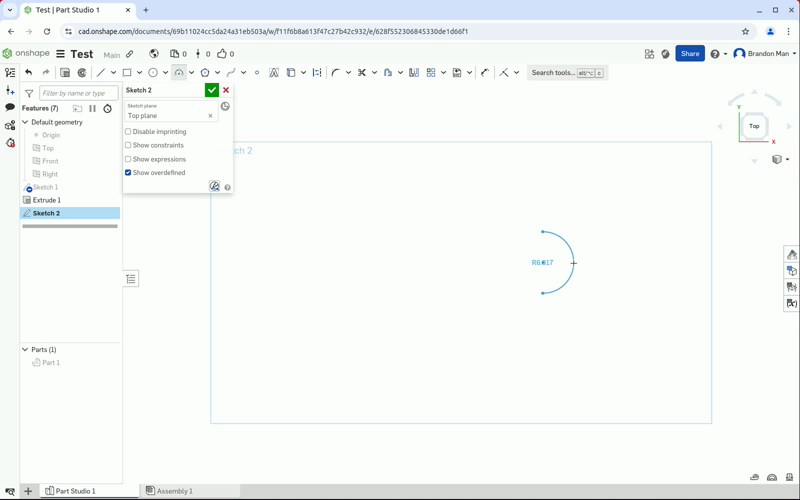
key_up(shift)
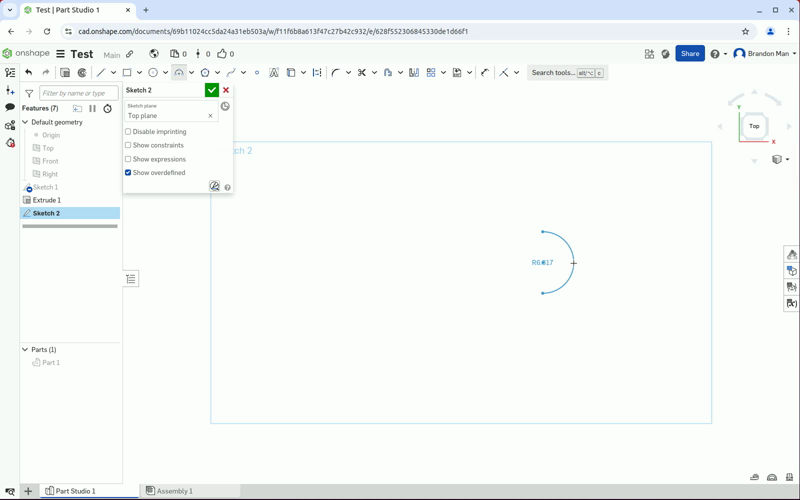
key(esc)
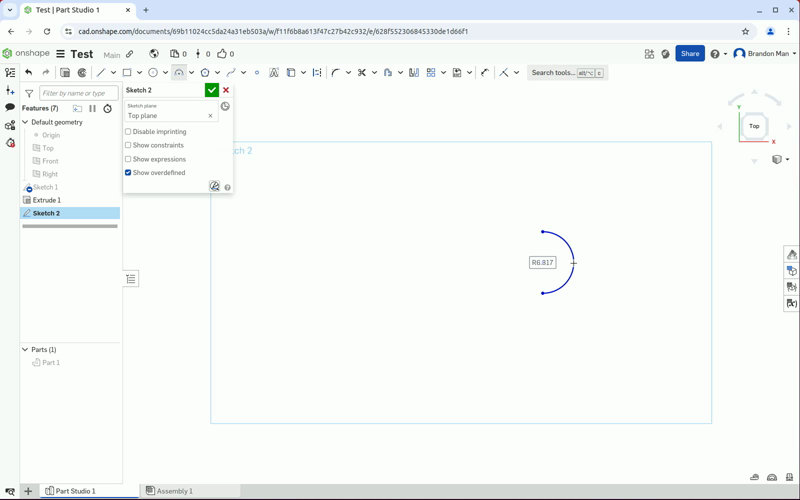
key(l)
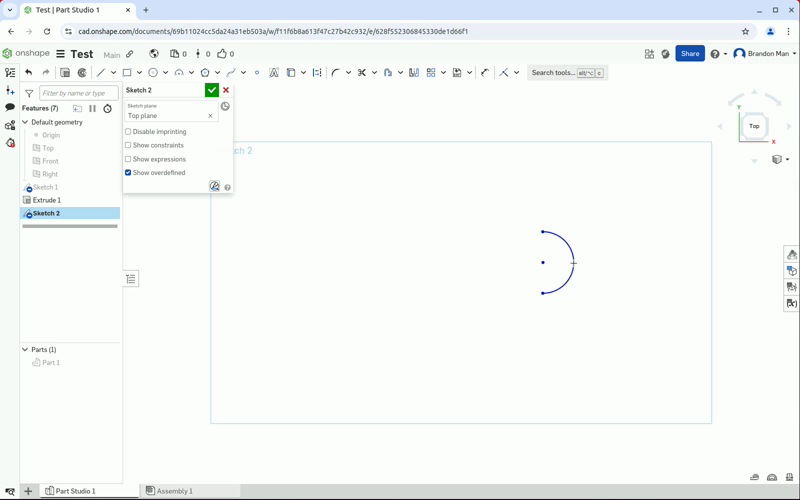
mouse_move(542, 231)
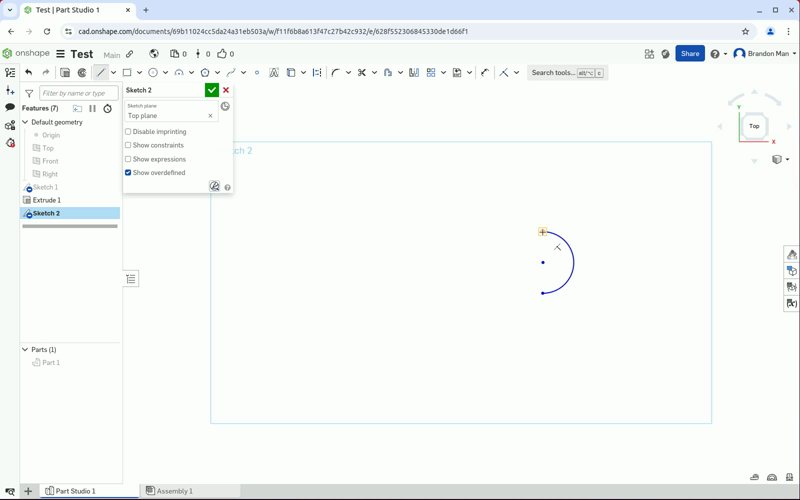
click(542, 231)
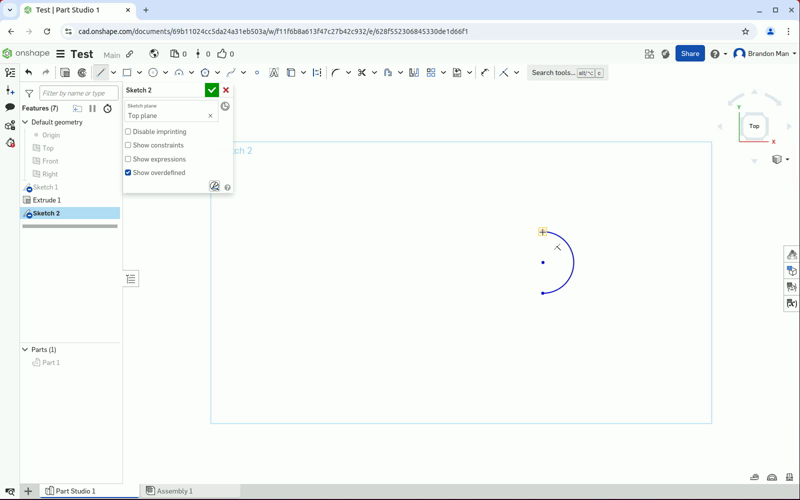
key_down(shift)
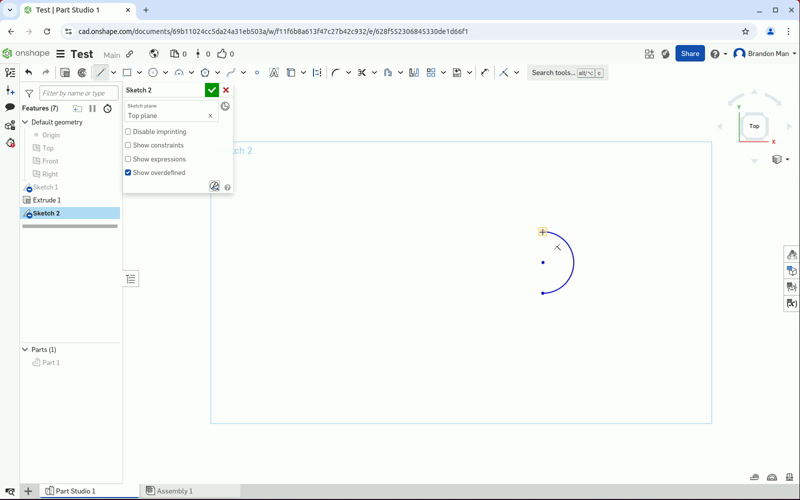
mouse_move(572, 231)
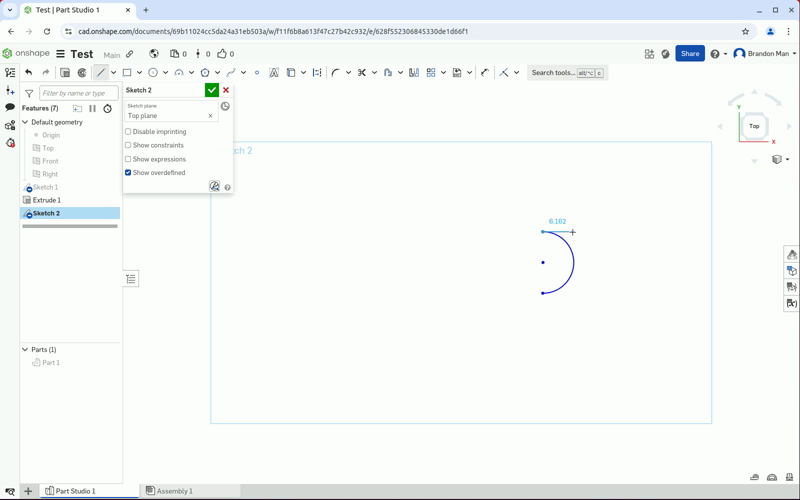
mouse_move(542, 255)
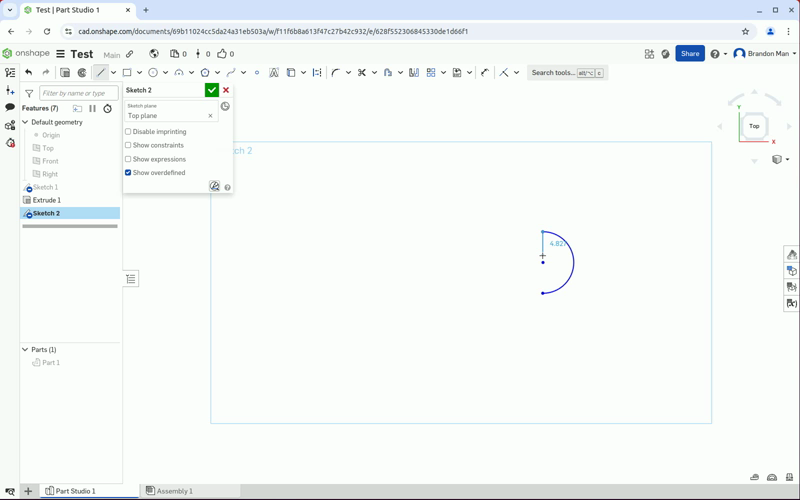
click(542, 255)
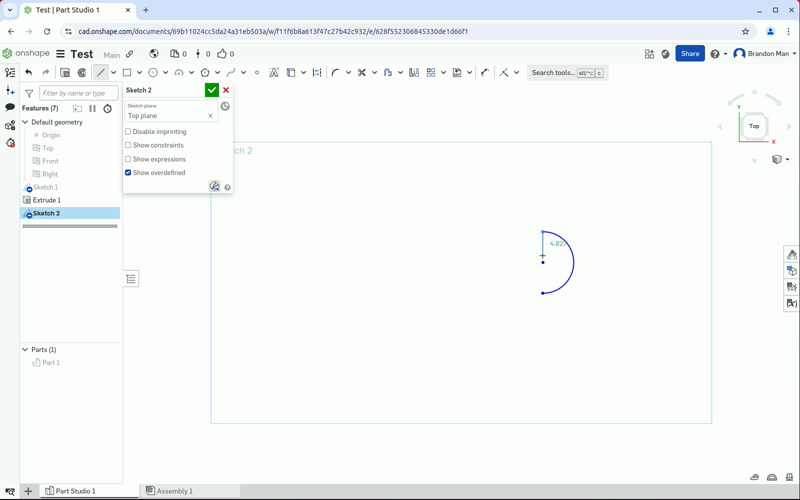
key_up(shift)
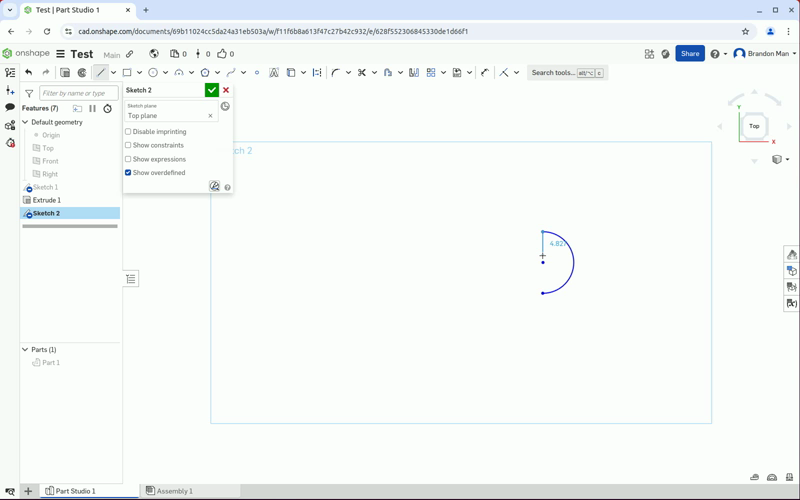
key(esc)
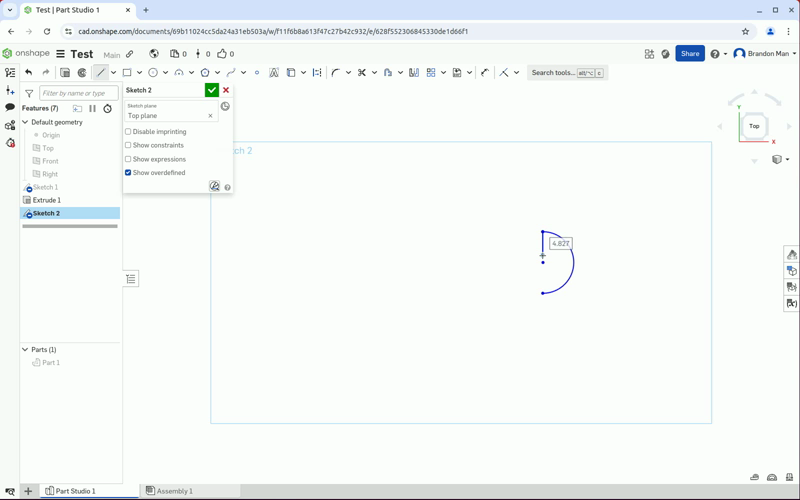
key(a)
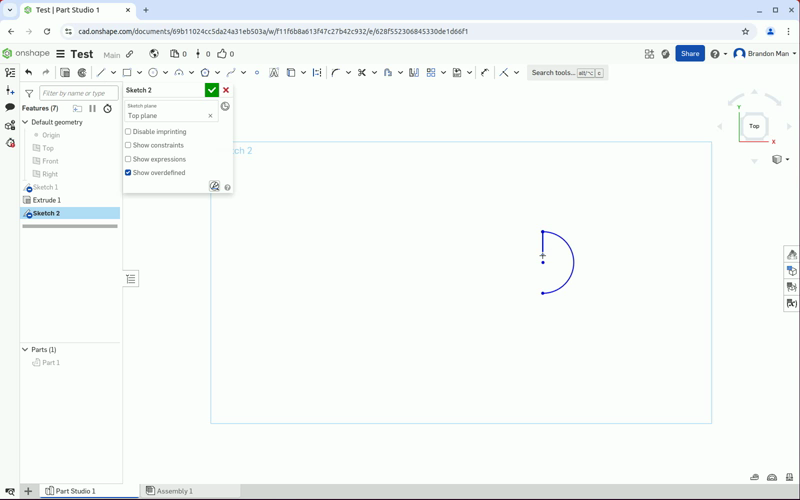
mouse_move(542, 255)
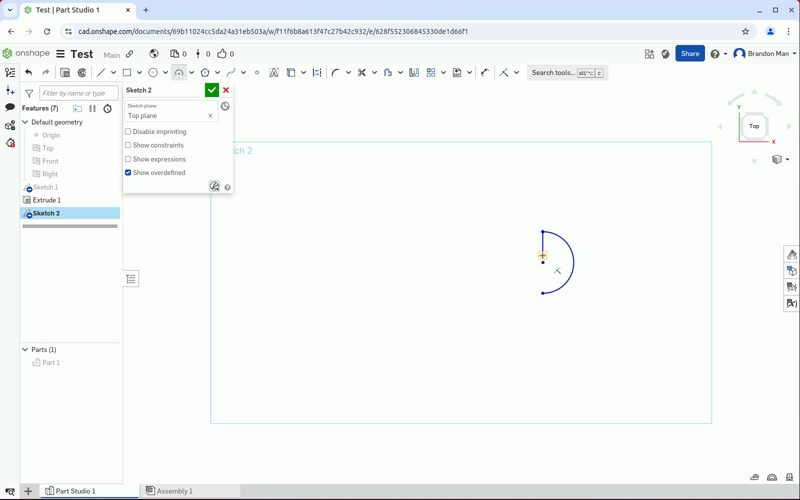
click(542, 255)
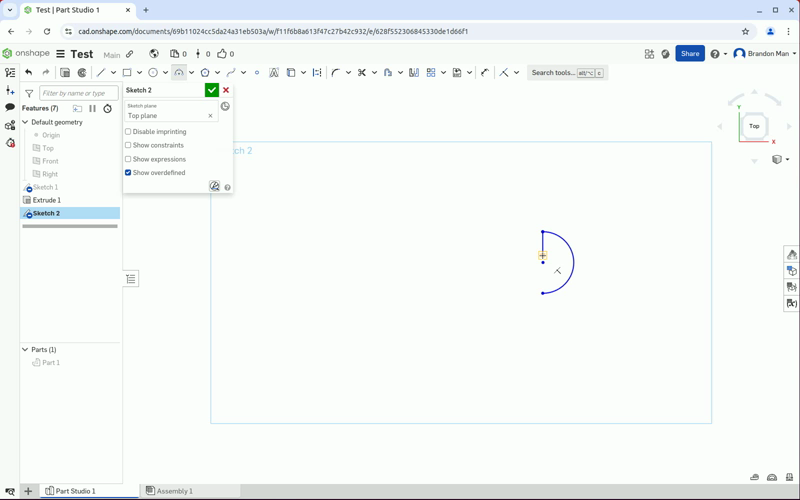
key_down(shift)
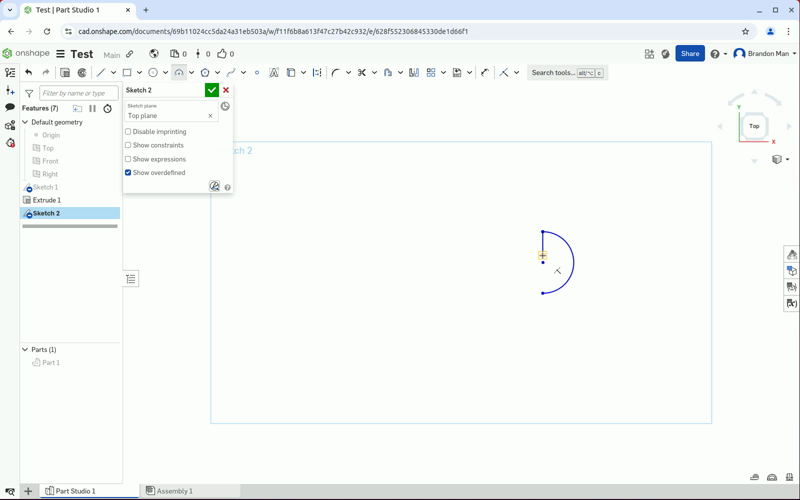
mouse_move(542, 270)
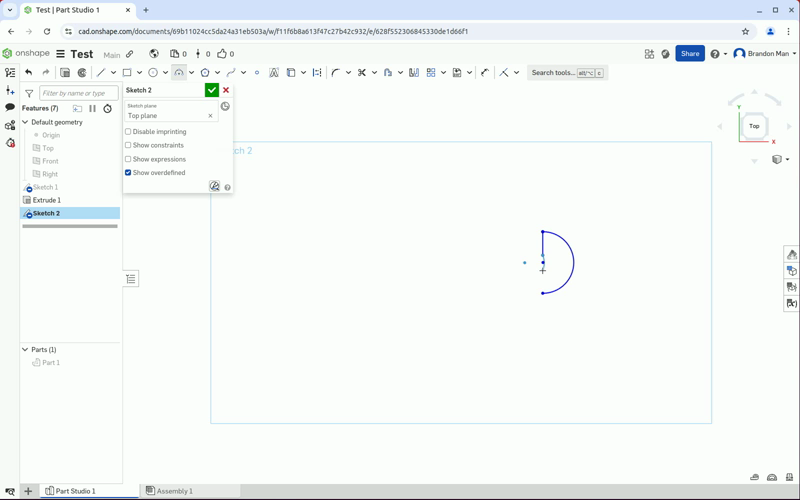
click(542, 270)
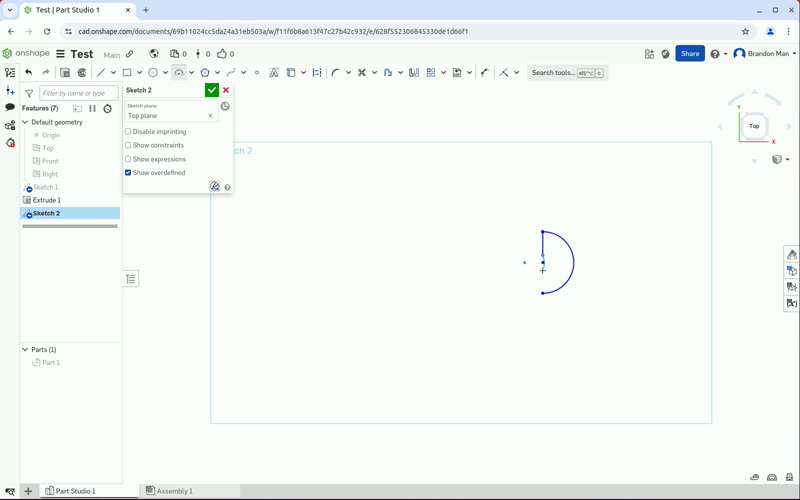
mouse_move(550, 262)
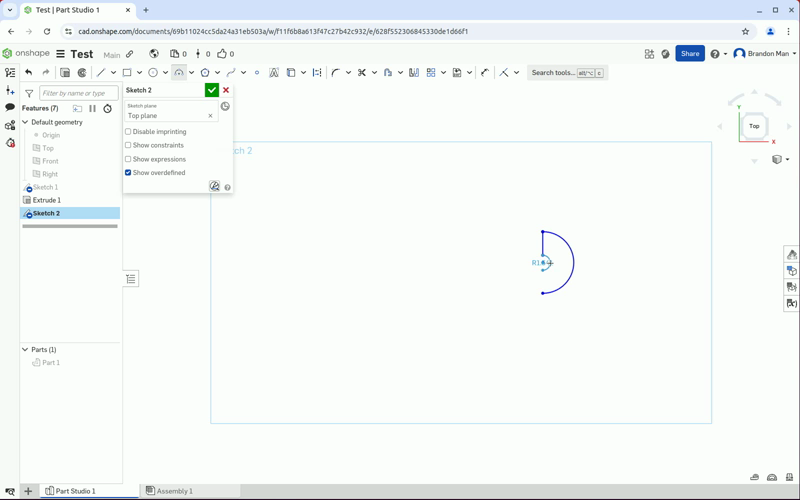
click(550, 262)
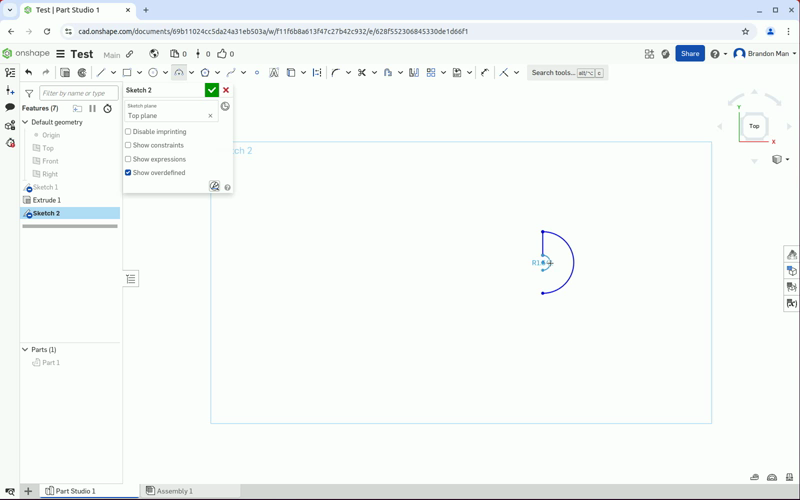
key_up(shift)
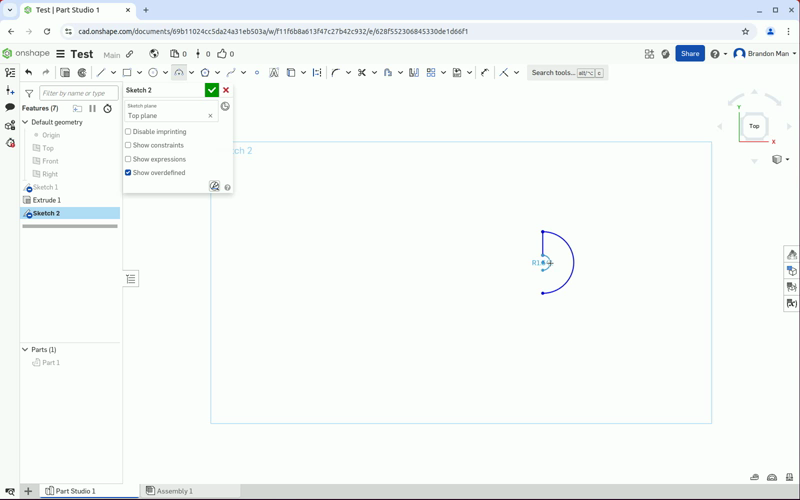
key(esc)
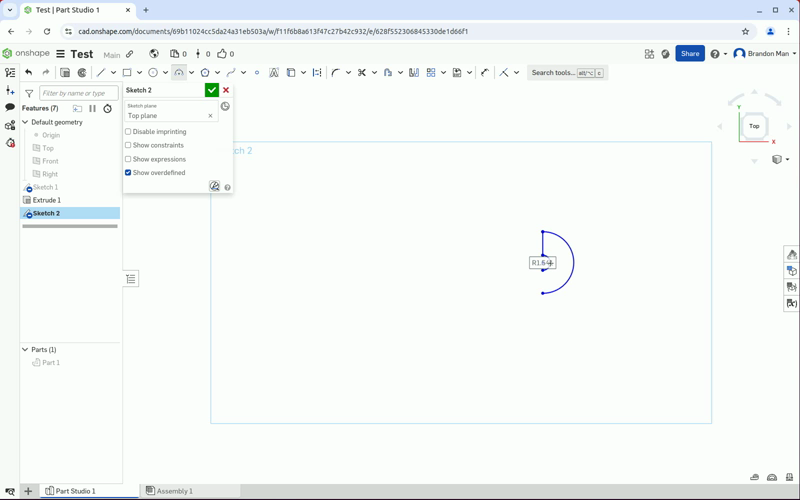
key(l)
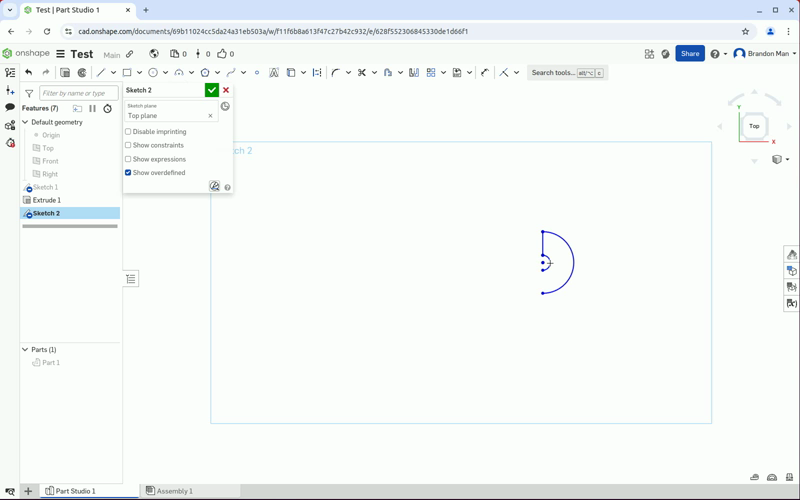
mouse_move(542, 270)
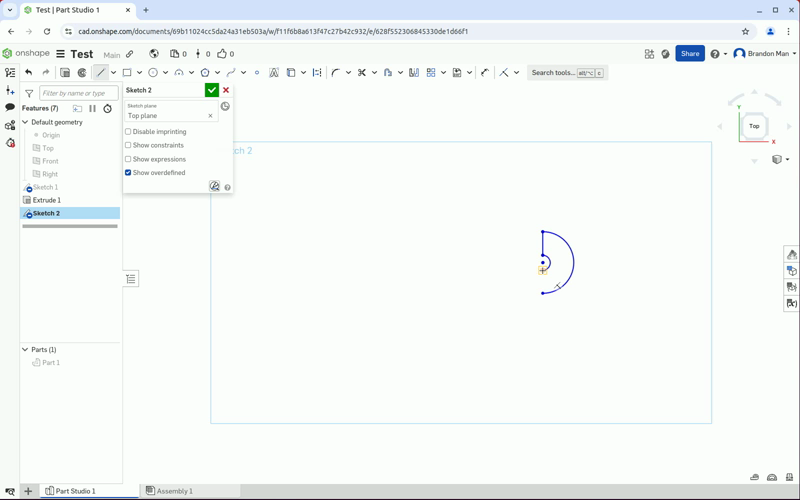
click(542, 270)
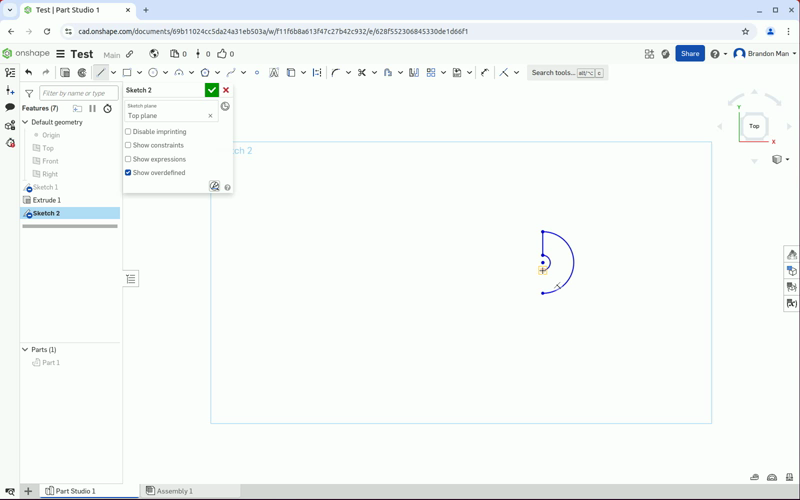
mouse_move(572, 270)
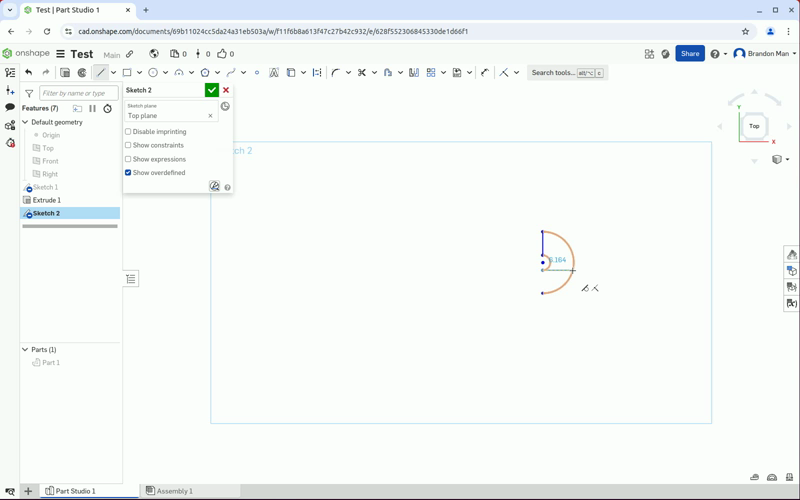
key_down(shift)
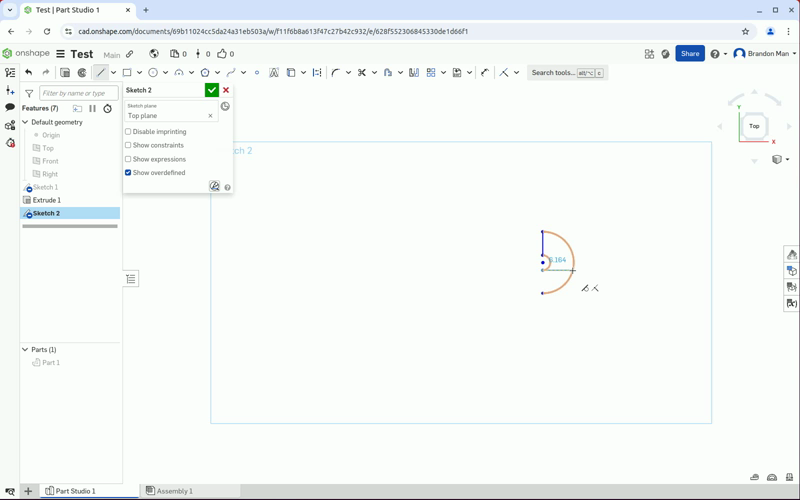
mouse_move(542, 293)
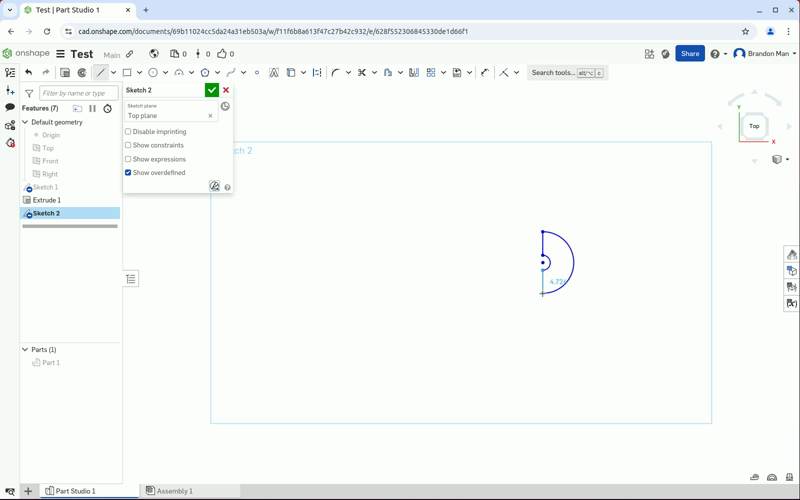
key_up(shift)
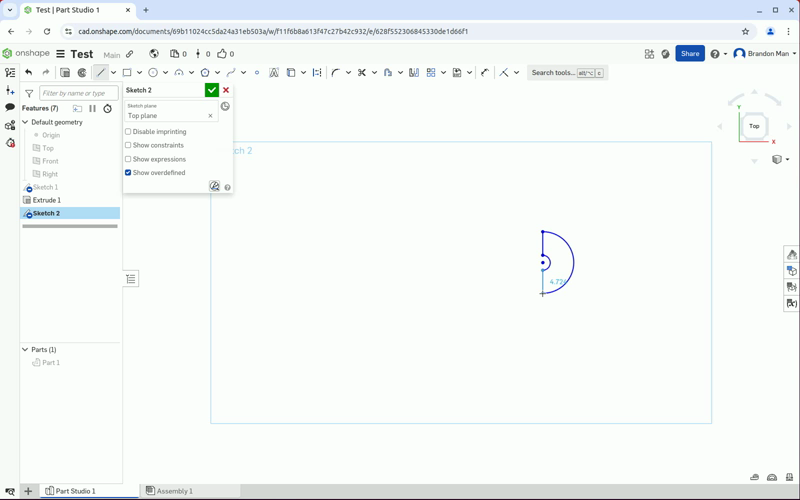
click(542, 293)
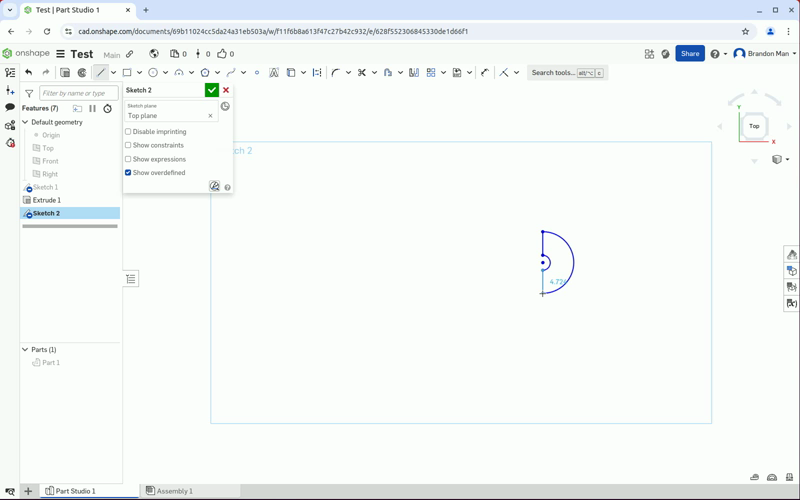
key(esc)
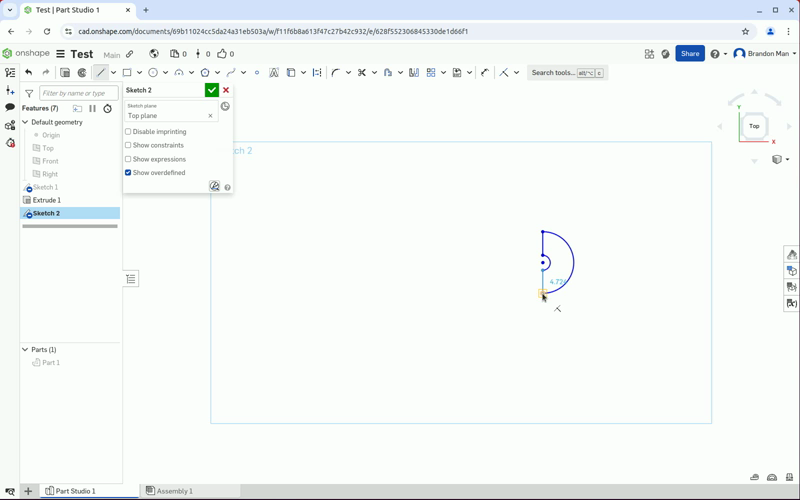
mouse_move(560, 270)
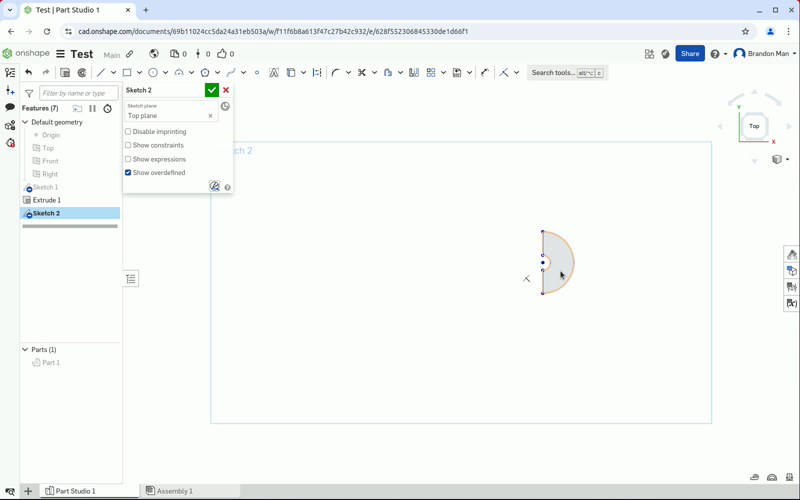
scroll(6)
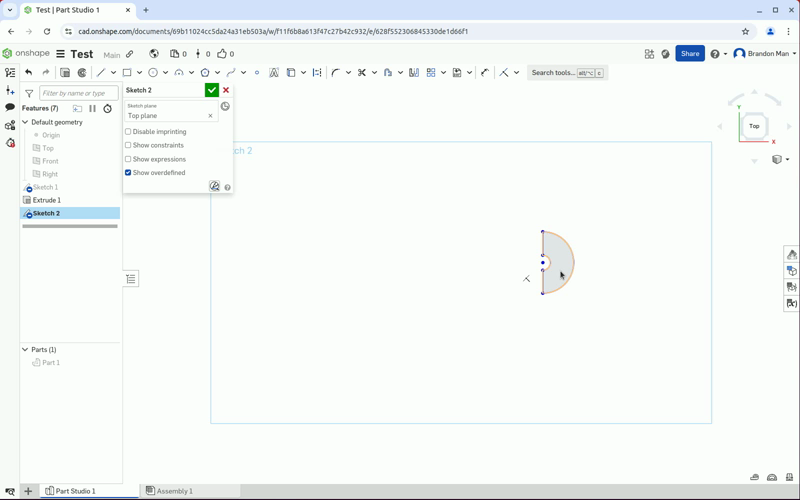
scroll(6)
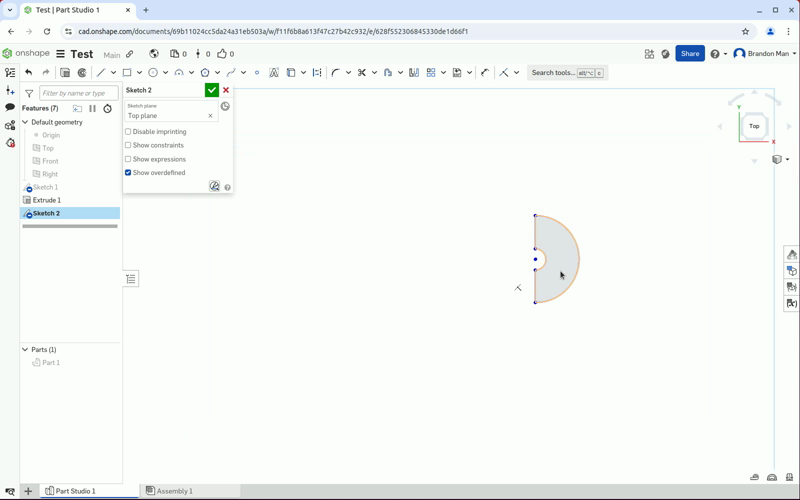
scroll(6)
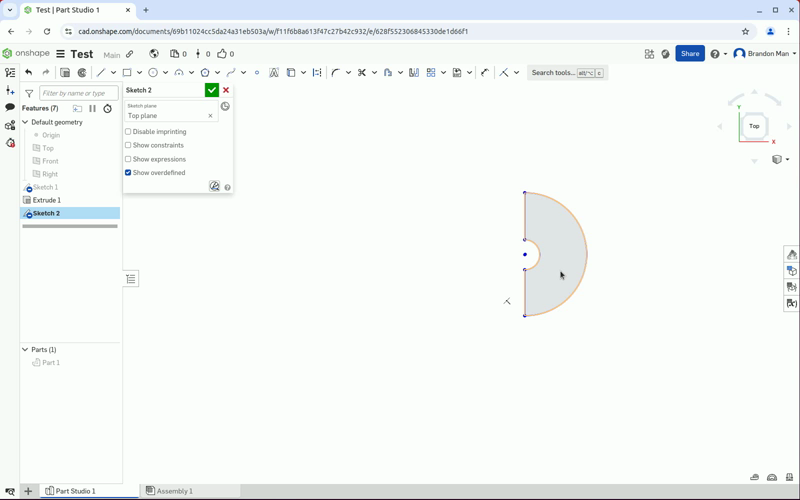
scroll(6)
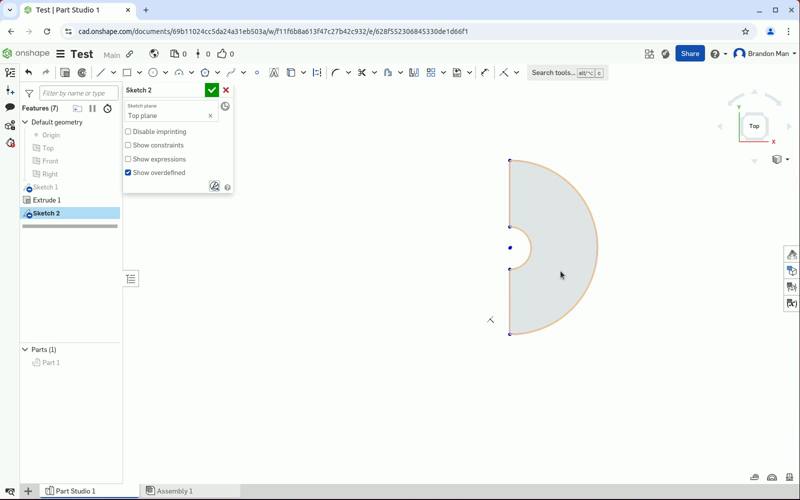
scroll(6)
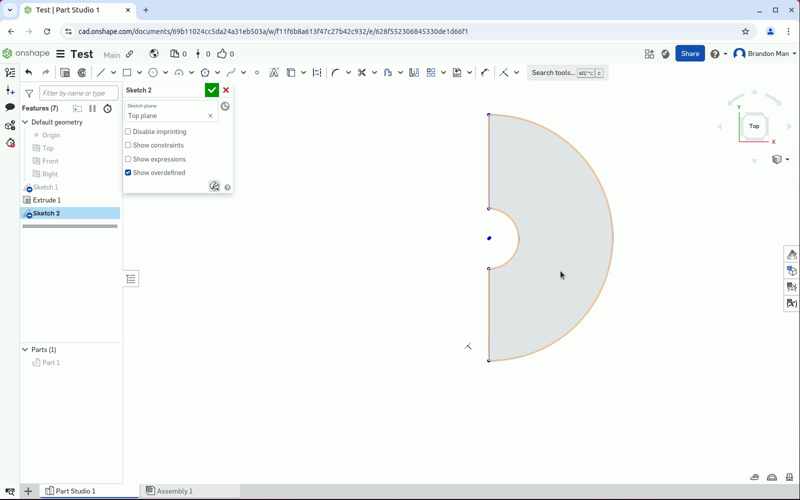
scroll(6)
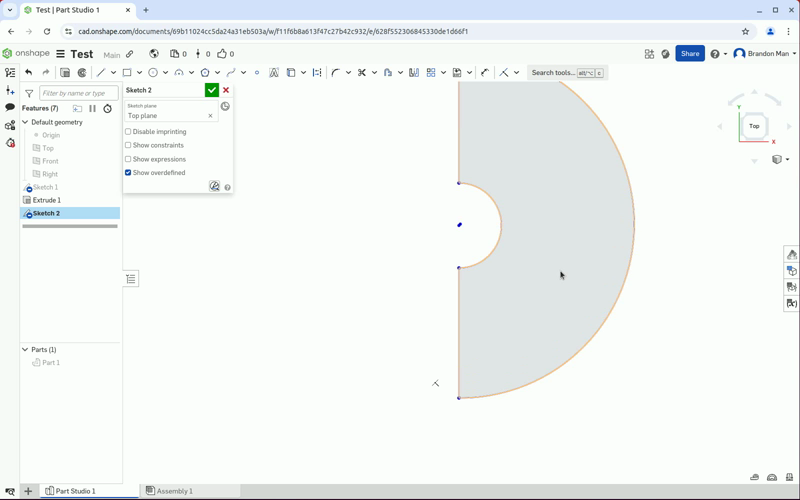
scroll(6)
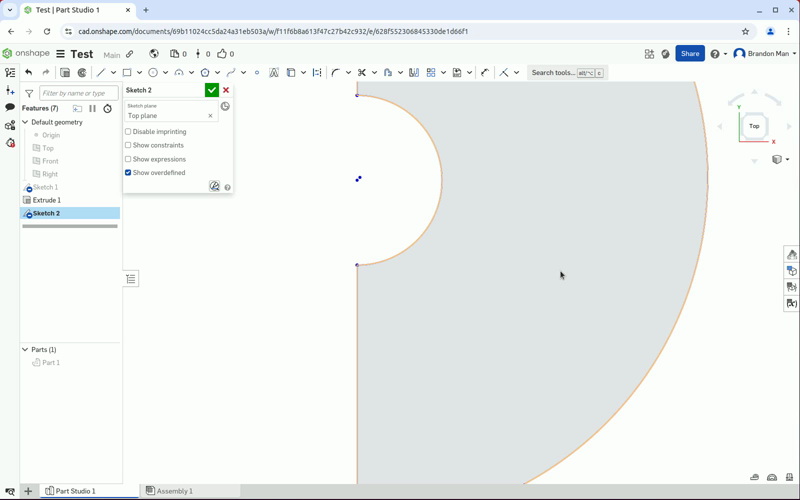
click(560, 270)
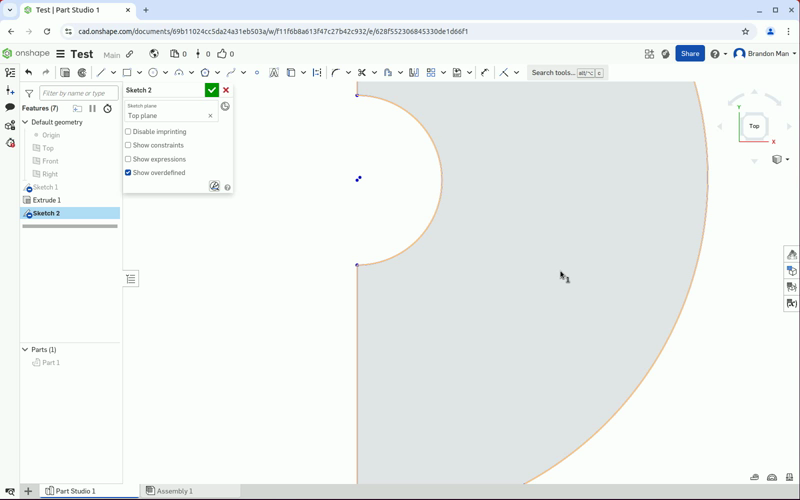
scroll(-6)
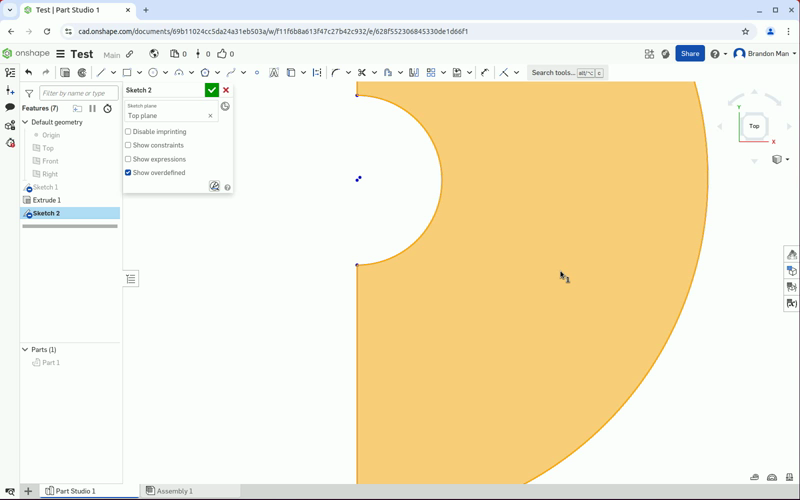
scroll(-6)
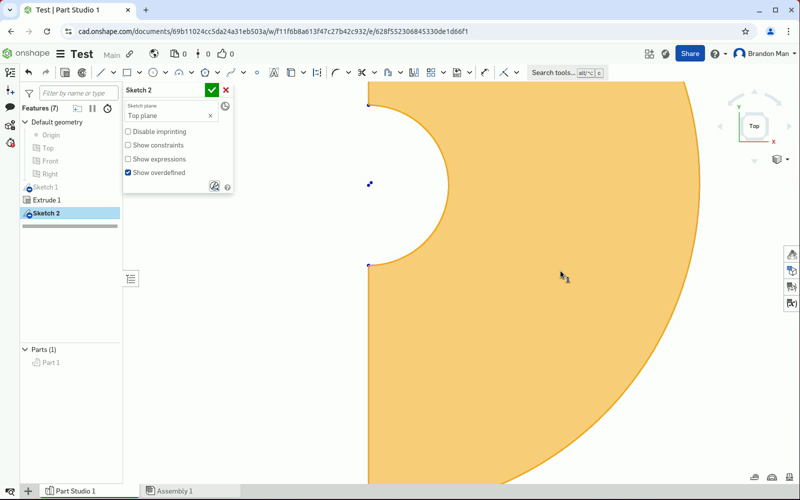
scroll(-6)
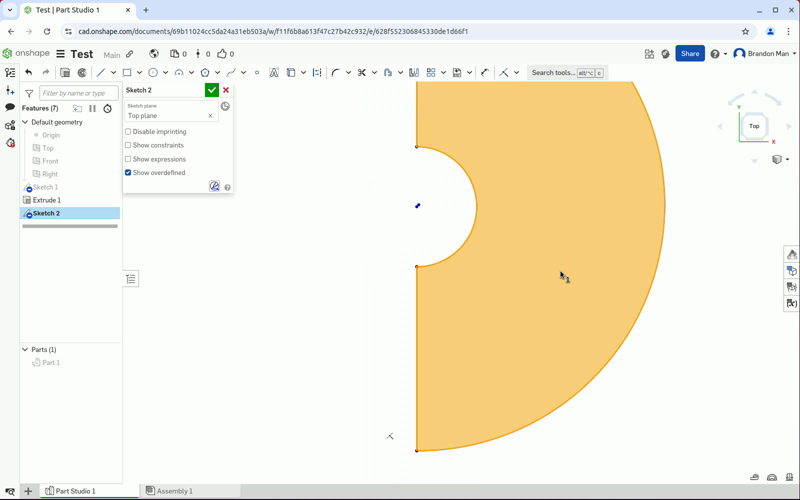
scroll(-6)
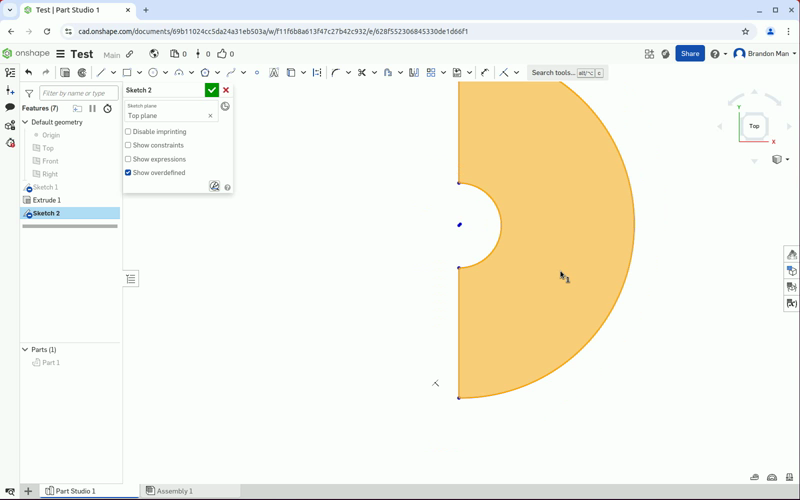
scroll(-6)
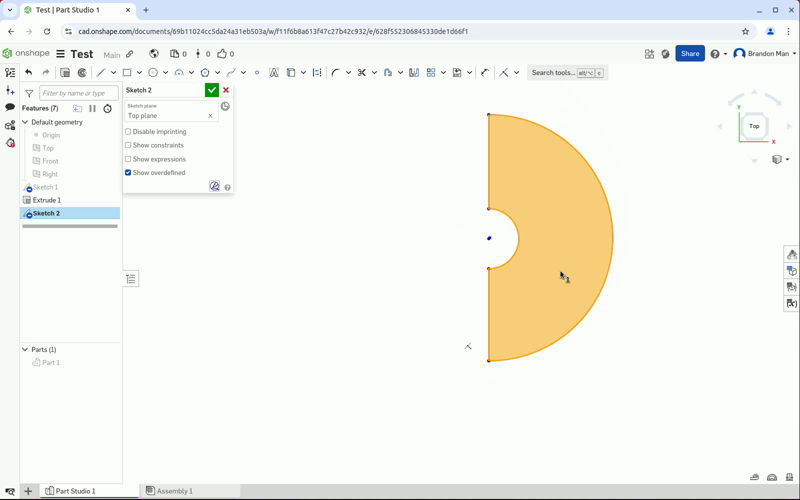
scroll(-6)
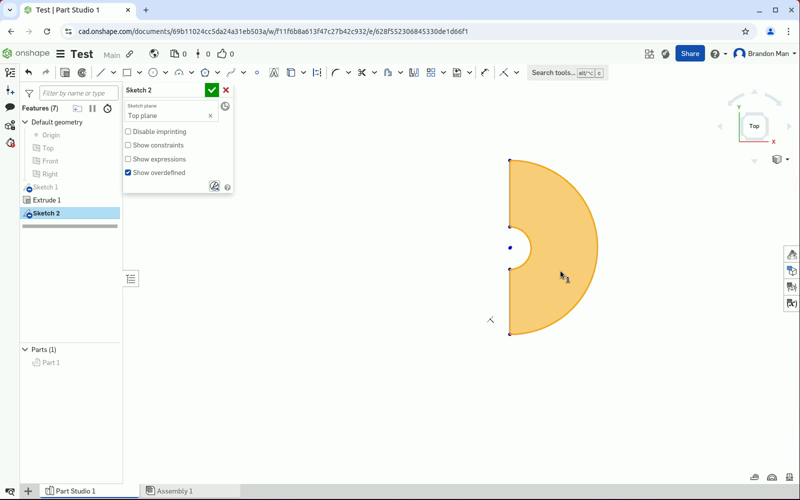
scroll(-6)
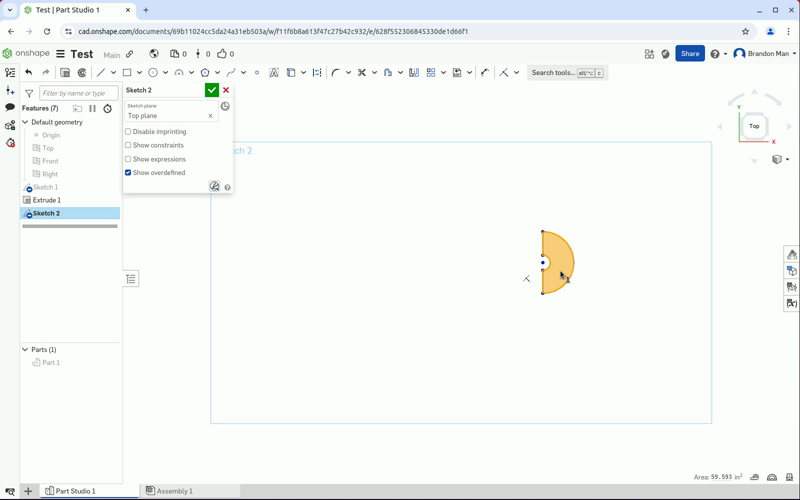
mouse_move(73, 352)
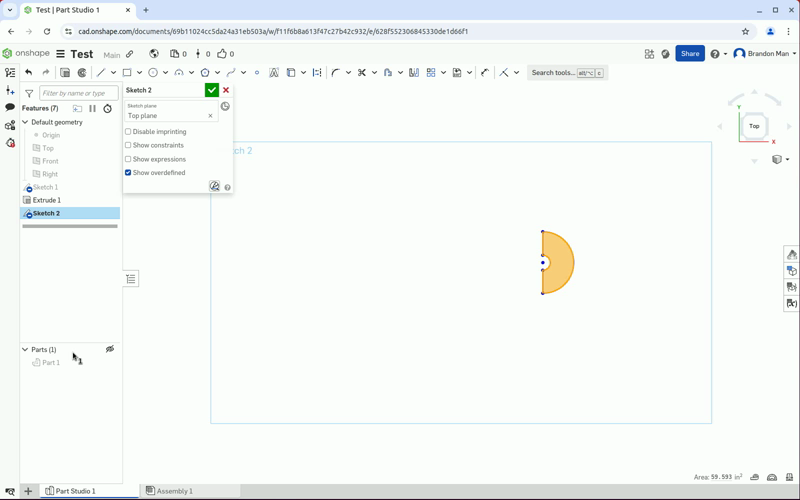
key(shift+y)
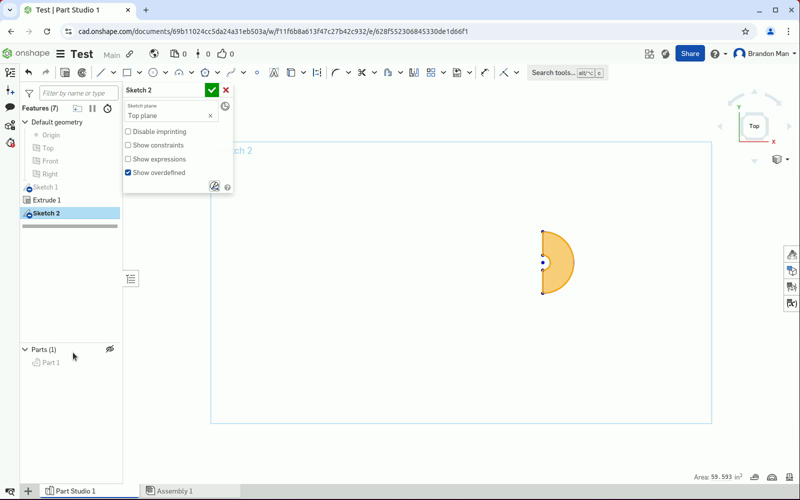
key(shift+e)
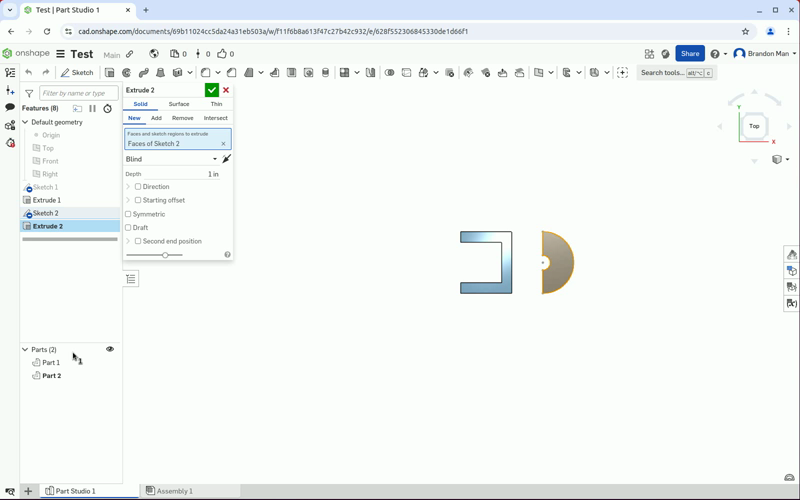
mouse_move(143, 106)
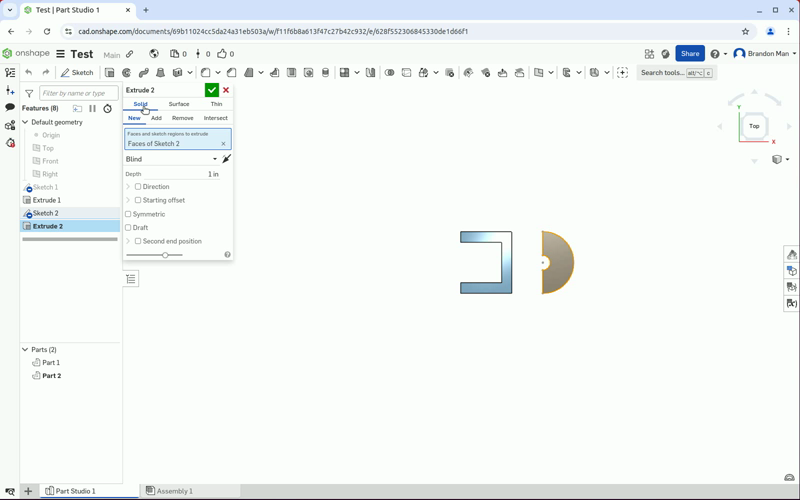
click(143, 106)
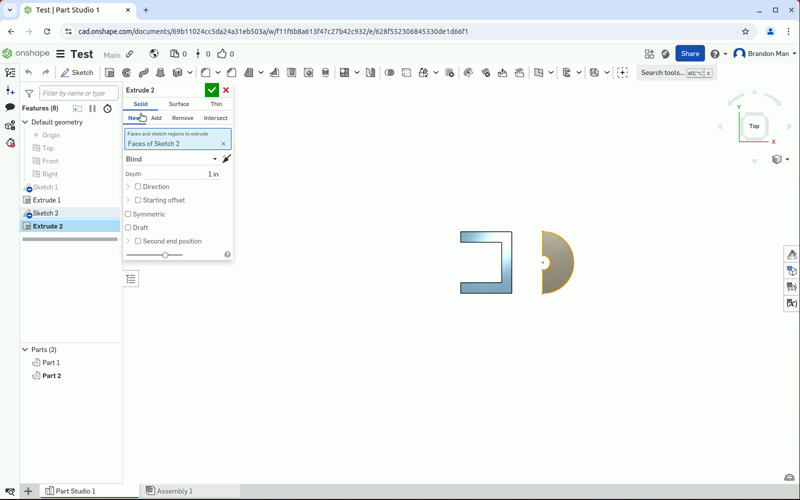
mouse_move(137, 120)
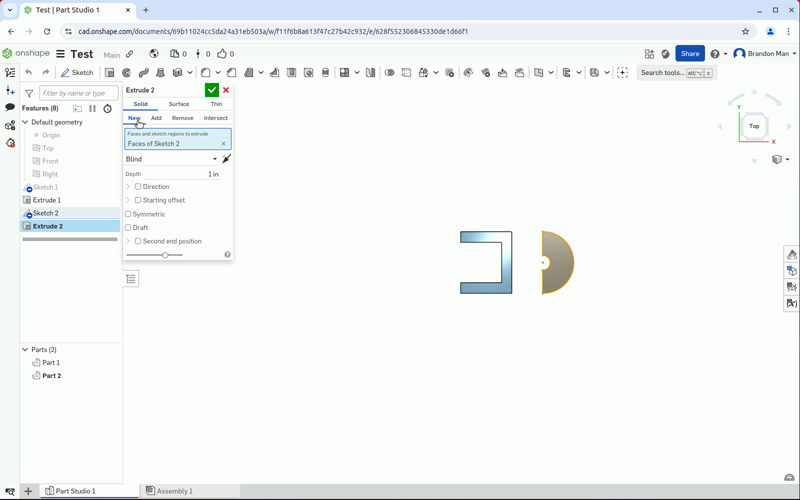
click(137, 120)
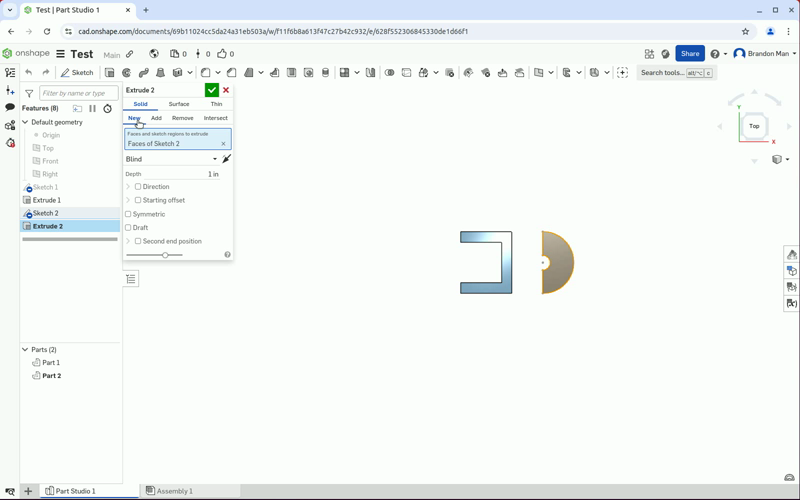
key(tab, 4)
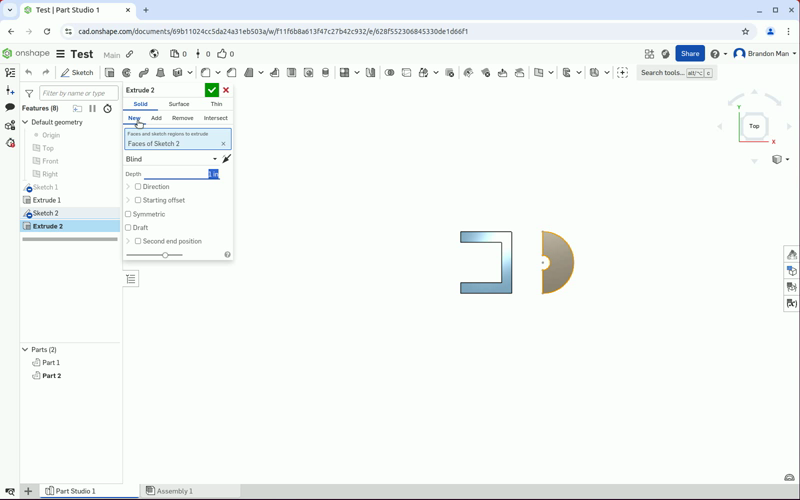
text(20.942)
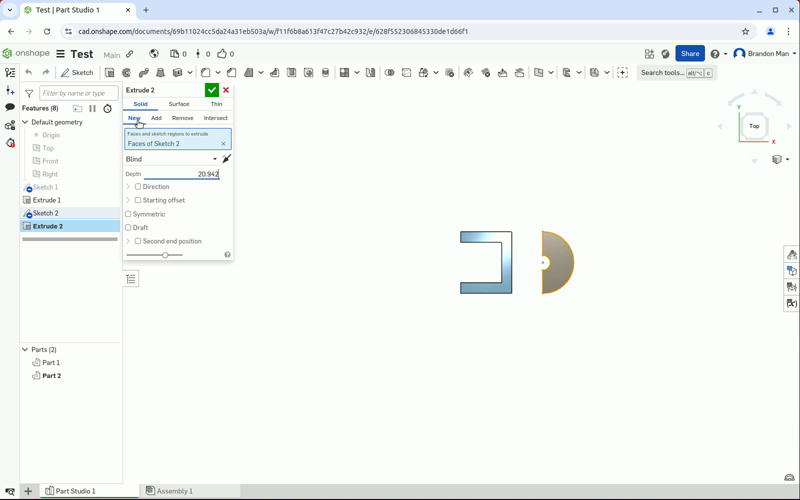
key(enter)
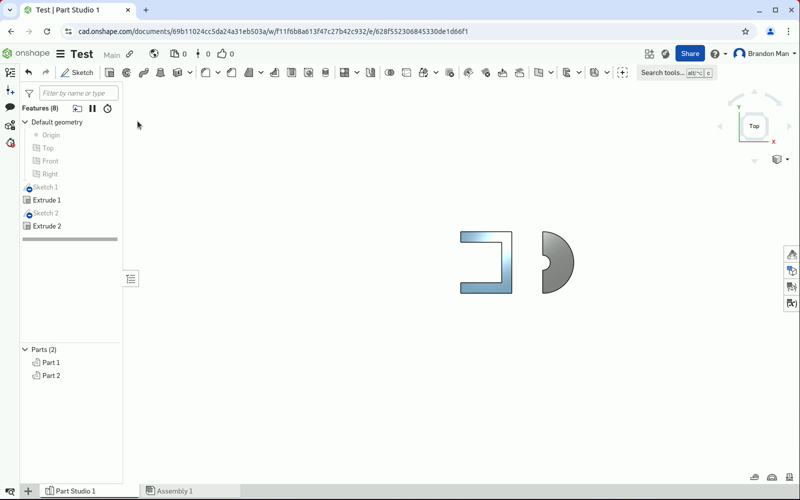
key(shift+h)
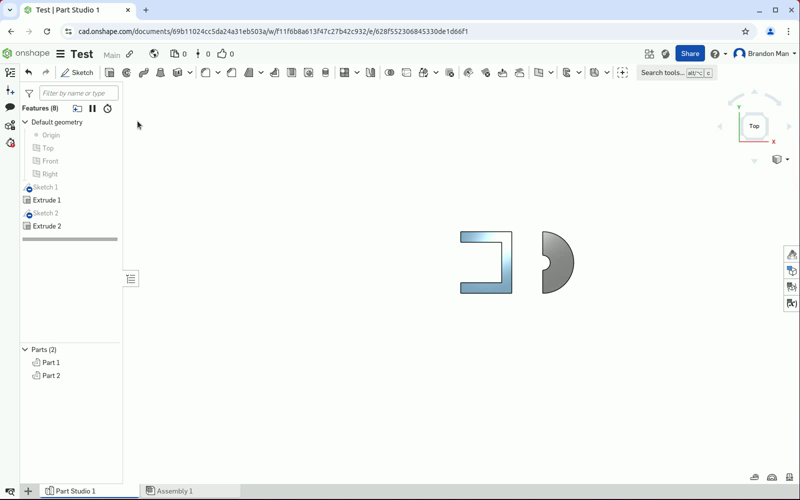
key(shift+h)
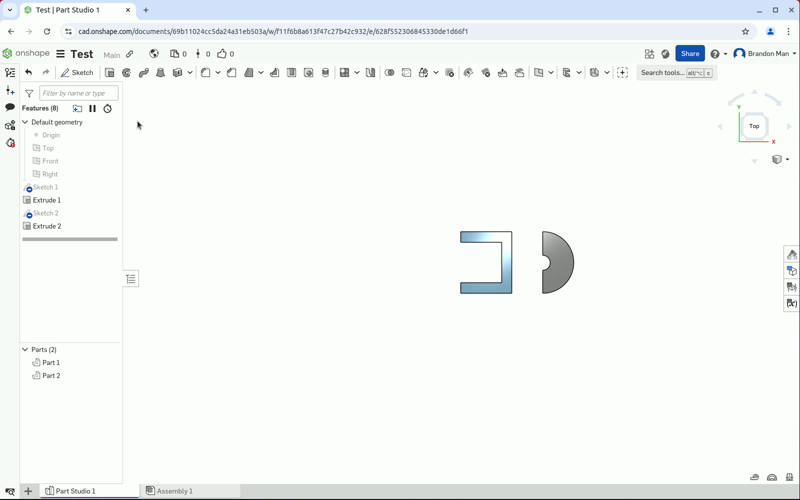
mouse_move(73, 189)
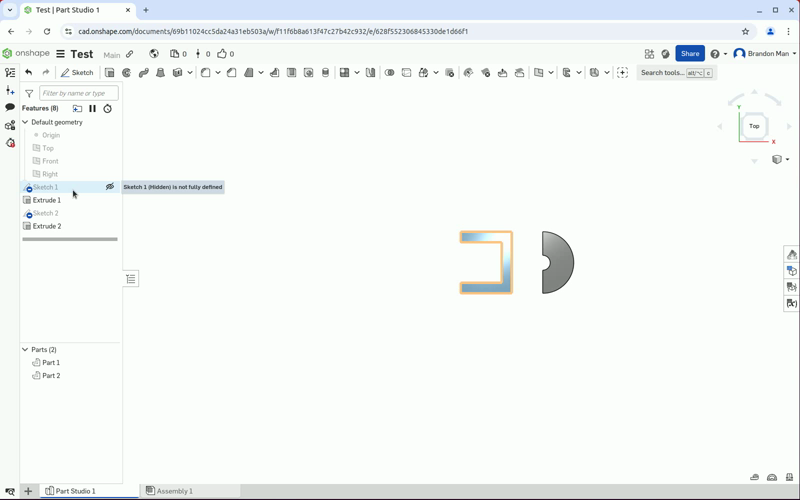
click(73, 189)
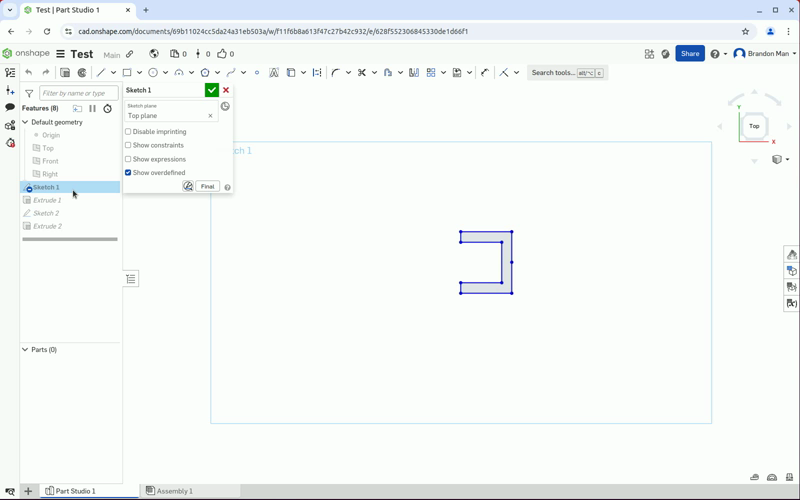
mouse_move(229, 92)
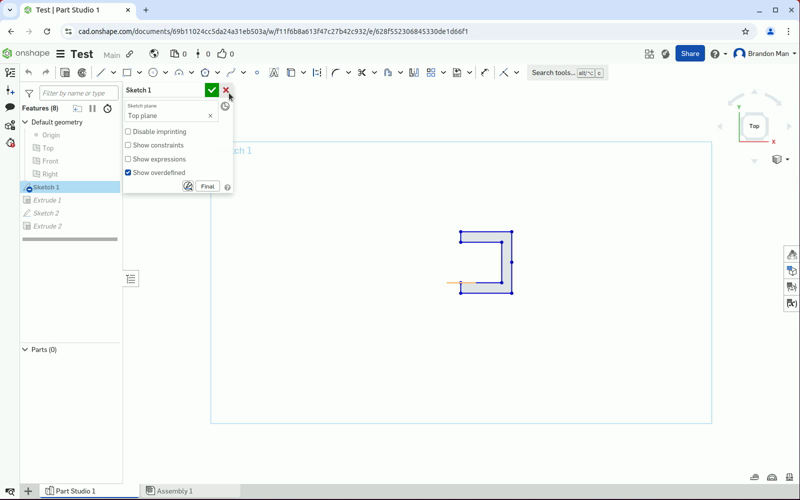
click(229, 92)
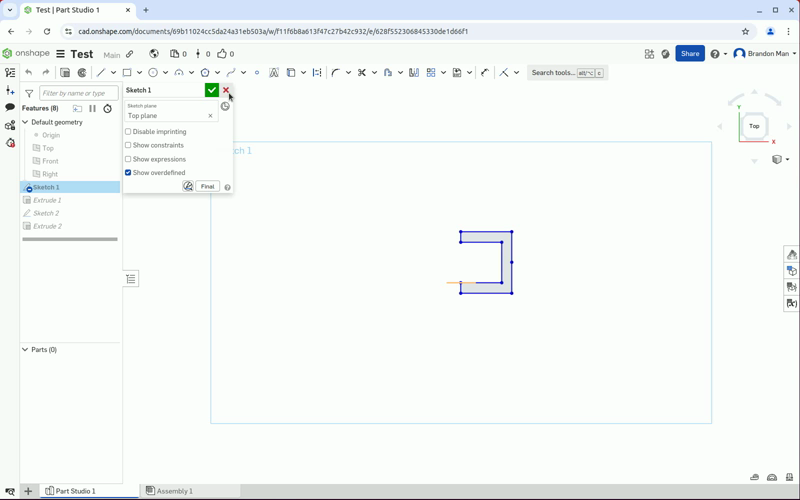
key(shift+s)
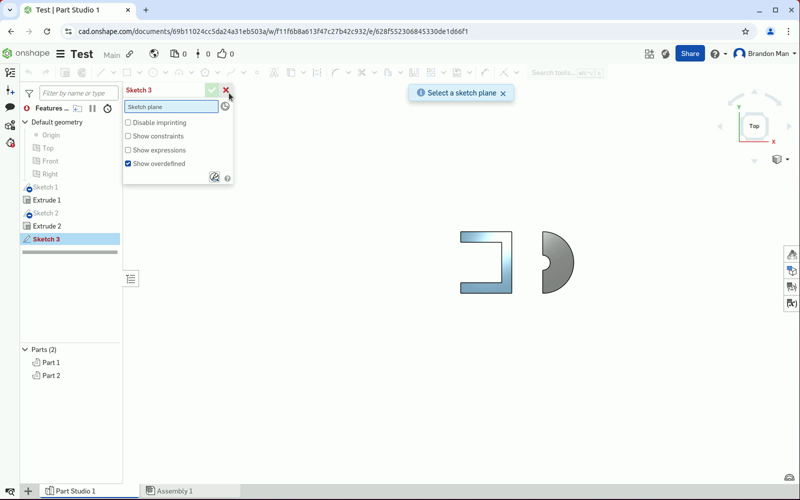
mouse_move(73, 150)
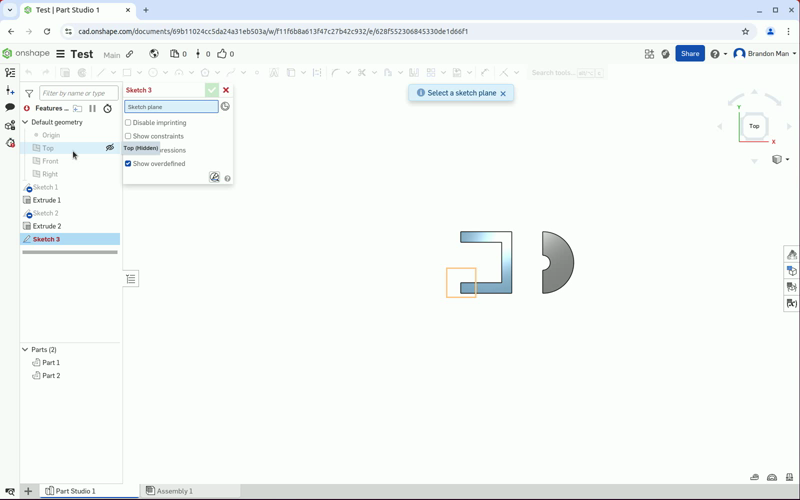
click(73, 150)
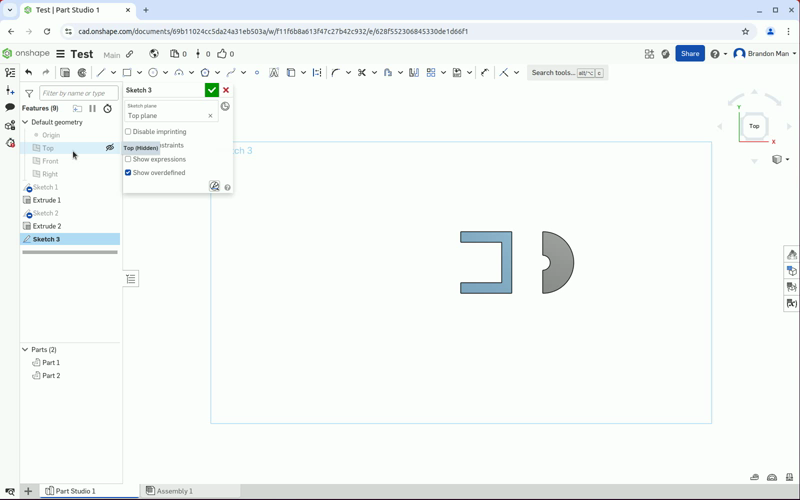
mouse_move(73, 352)
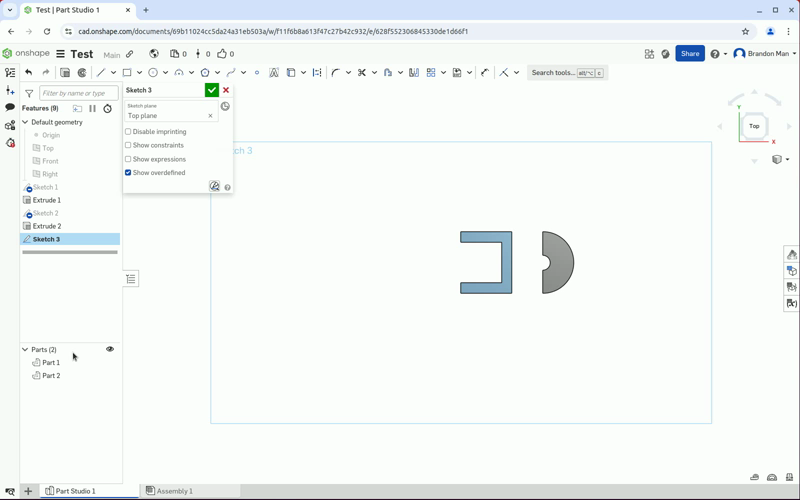
key(y)
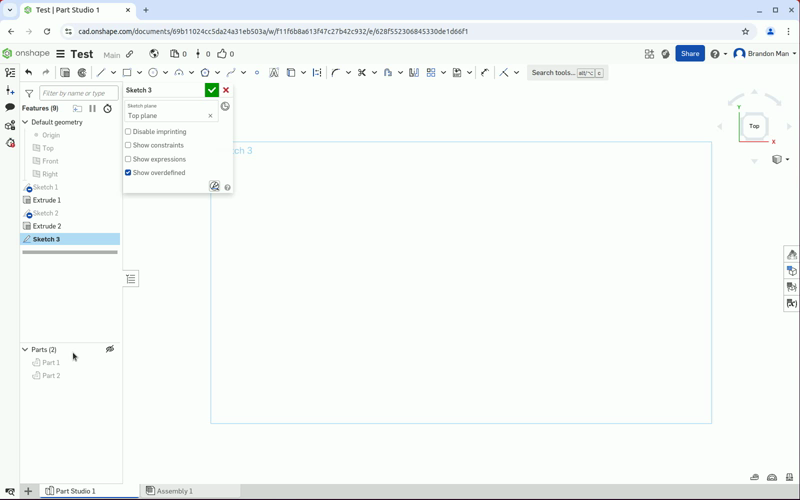
key(l)
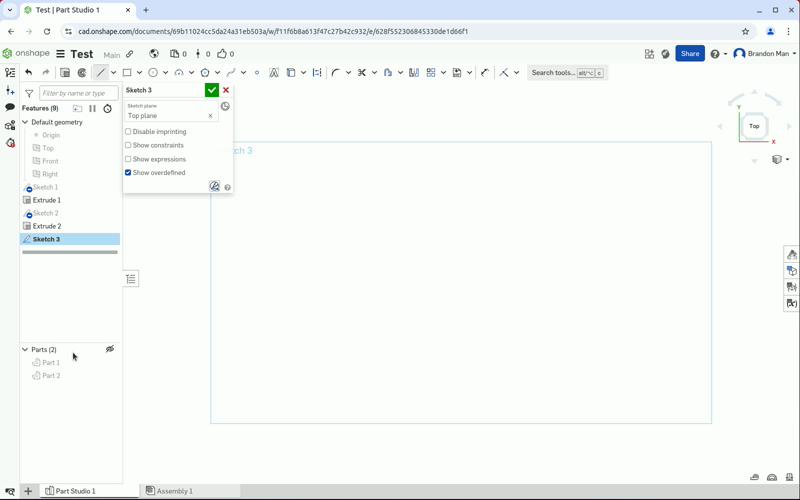
key_down(shift)
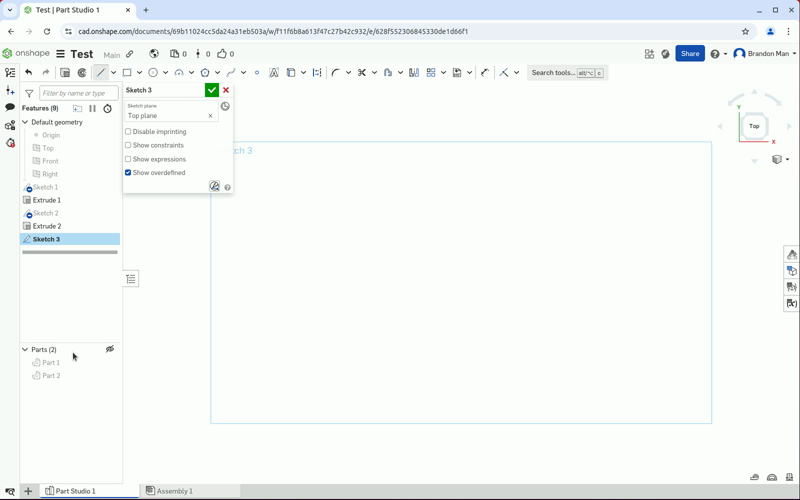
mouse_move(542, 293)
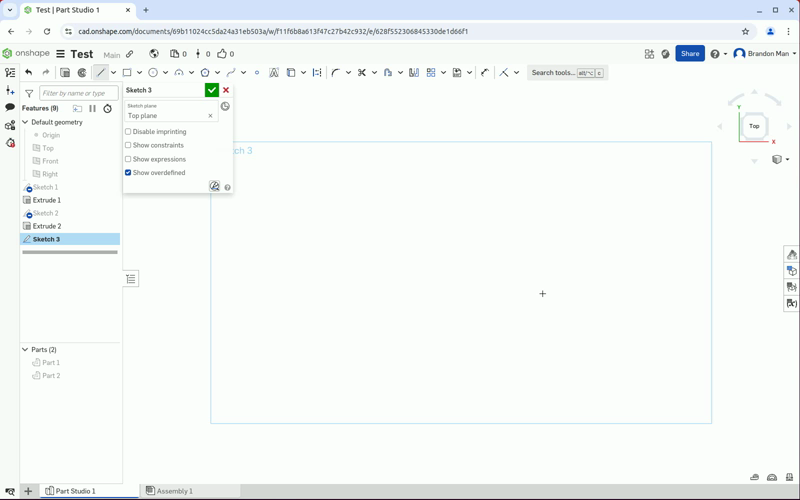
click(542, 293)
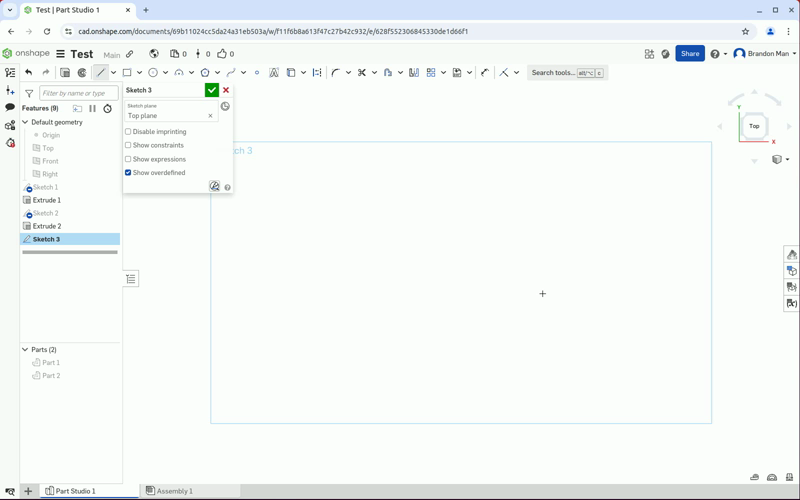
key_up(shift)
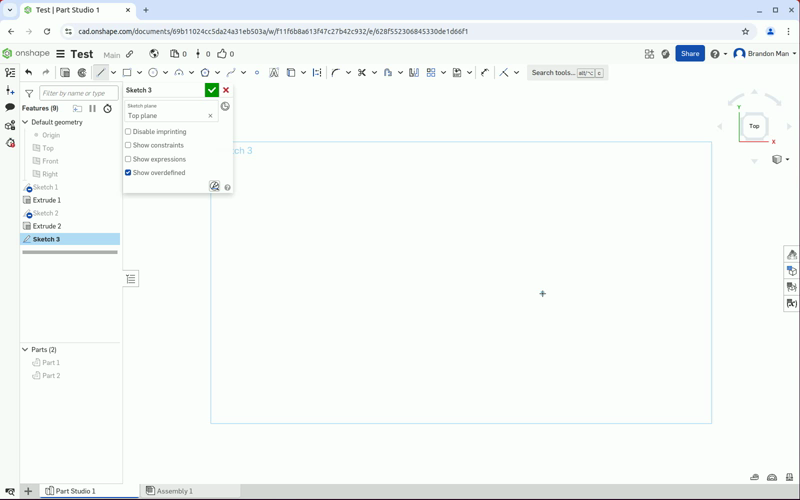
key_down(shift)
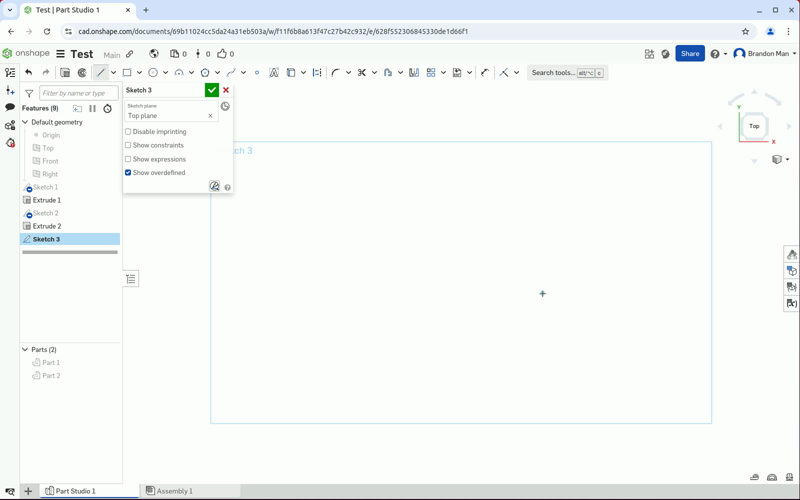
mouse_move(572, 293)
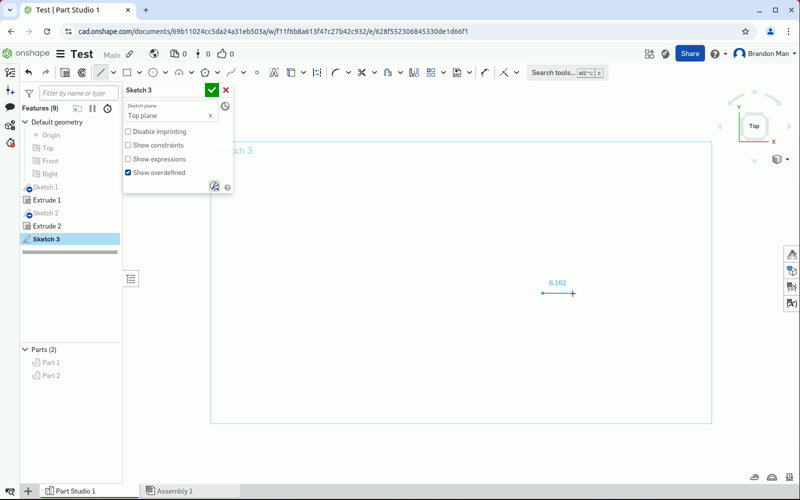
mouse_move(542, 270)
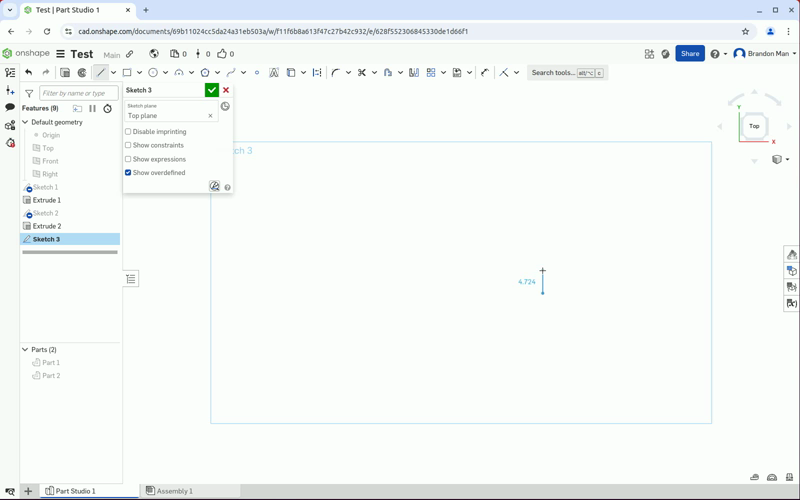
click(542, 270)
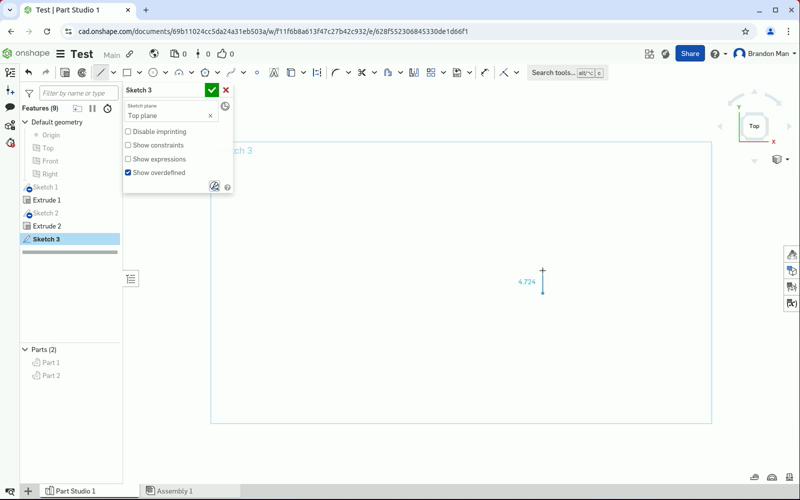
key_up(shift)
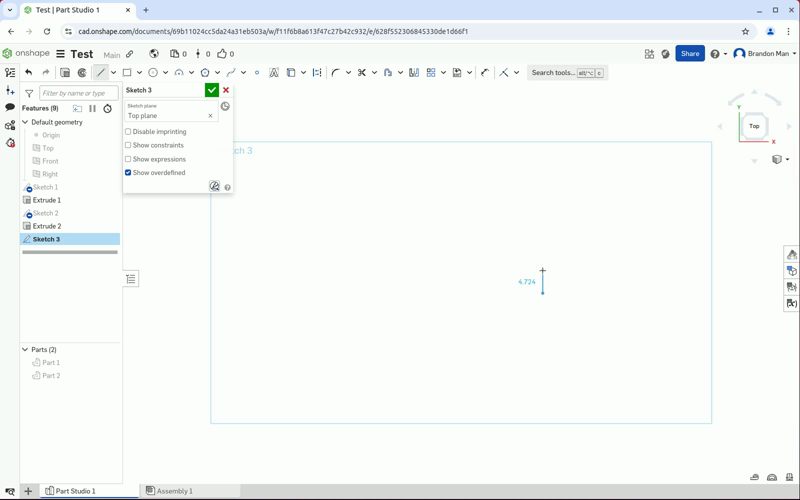
key(esc)
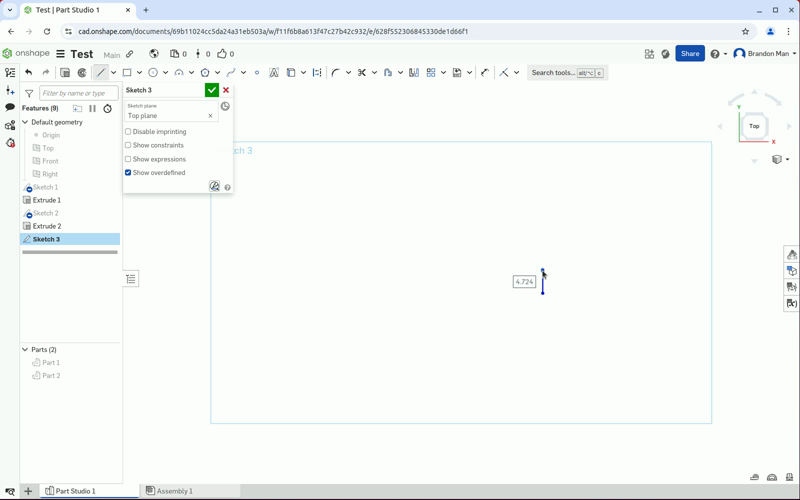
key(a)
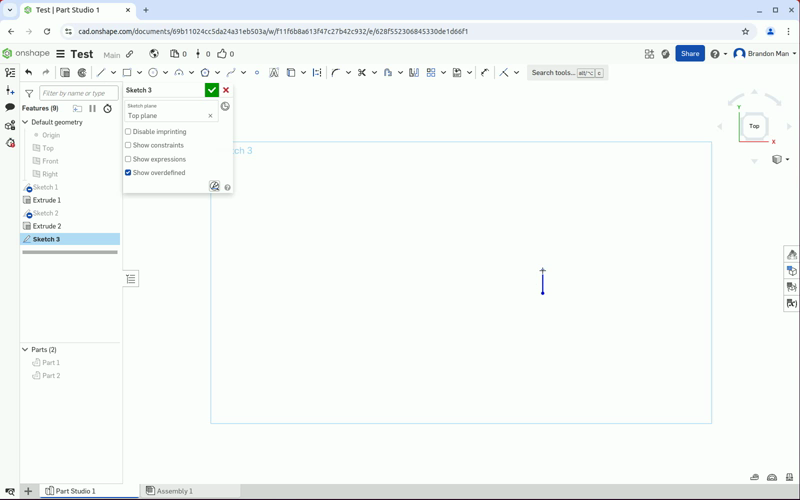
mouse_move(542, 270)
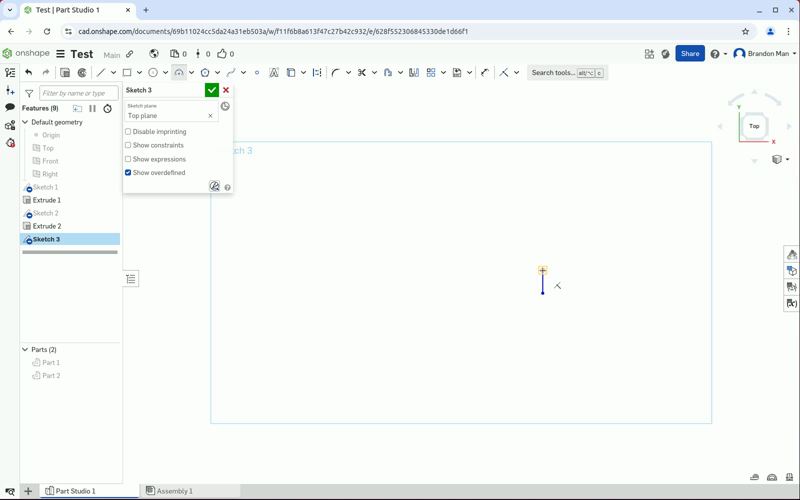
click(542, 270)
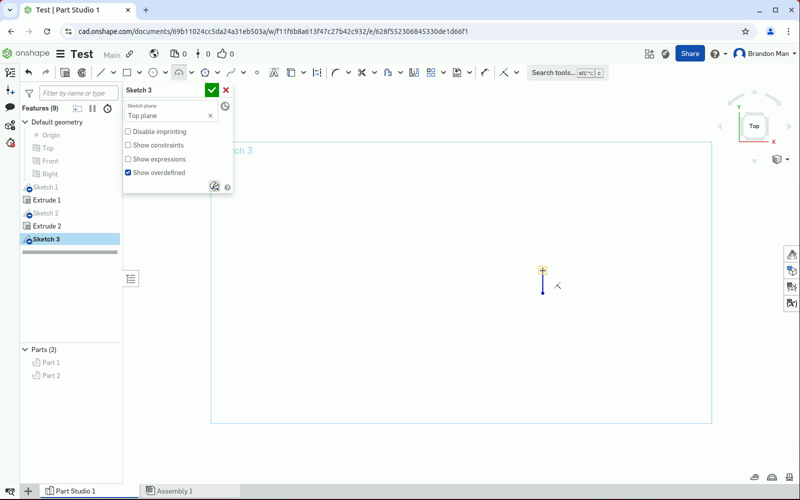
key_down(shift)
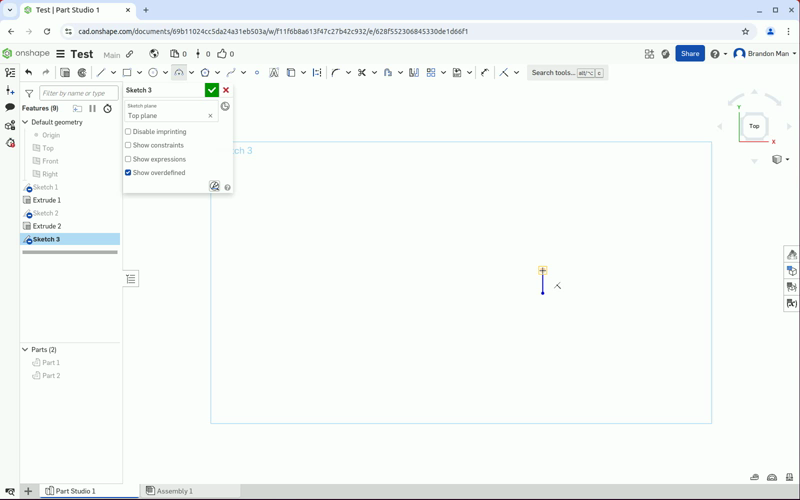
mouse_move(542, 255)
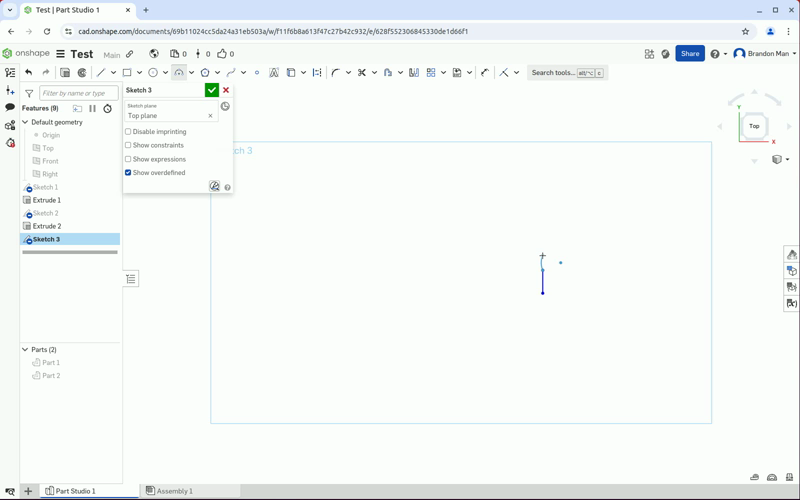
click(542, 255)
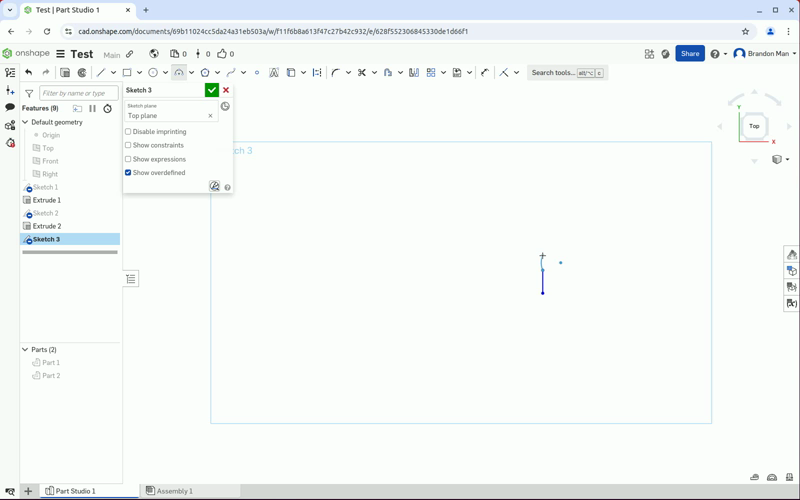
mouse_move(535, 262)
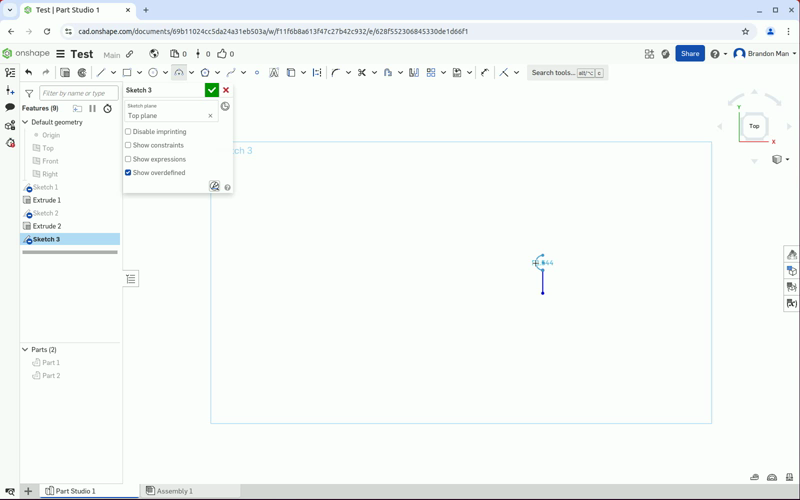
click(535, 262)
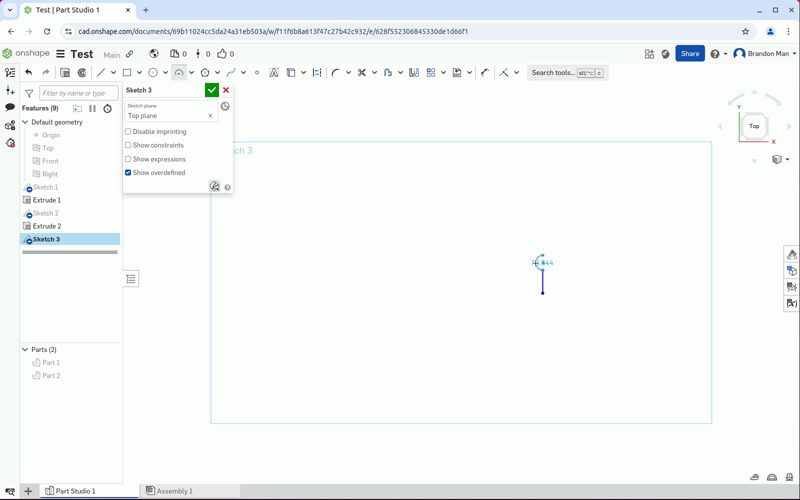
key_up(shift)
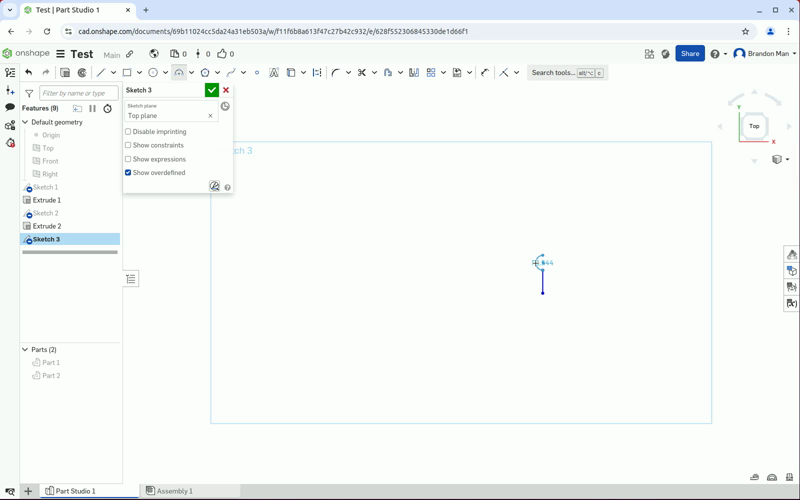
key(esc)
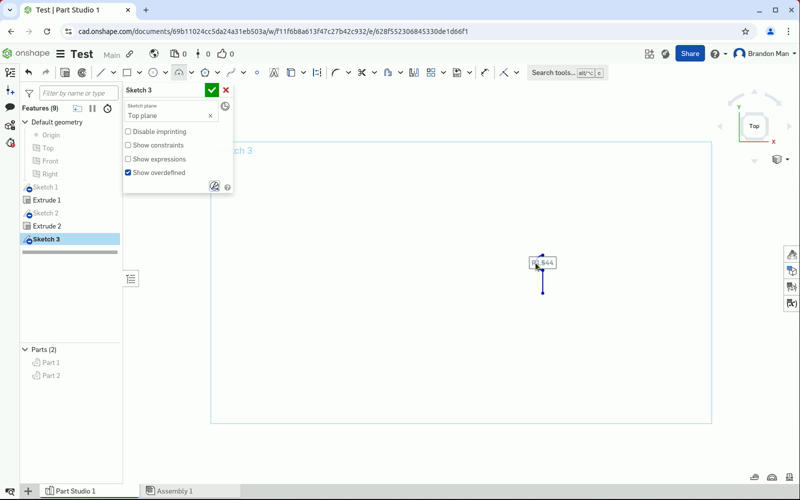
key(l)
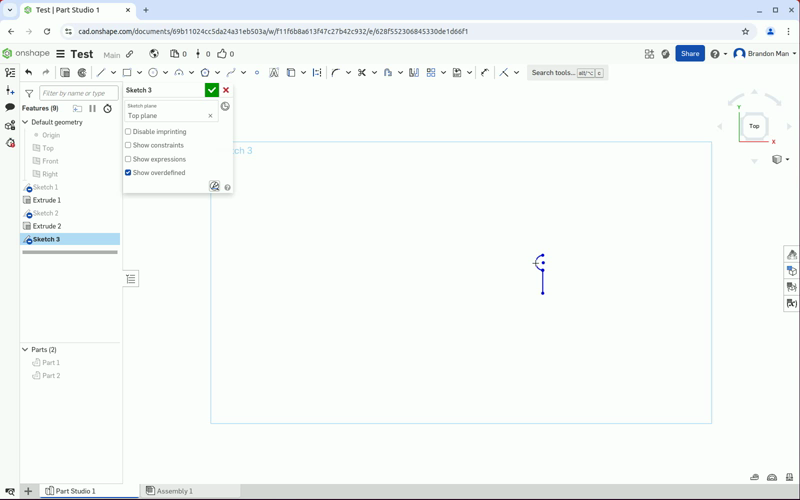
mouse_move(542, 255)
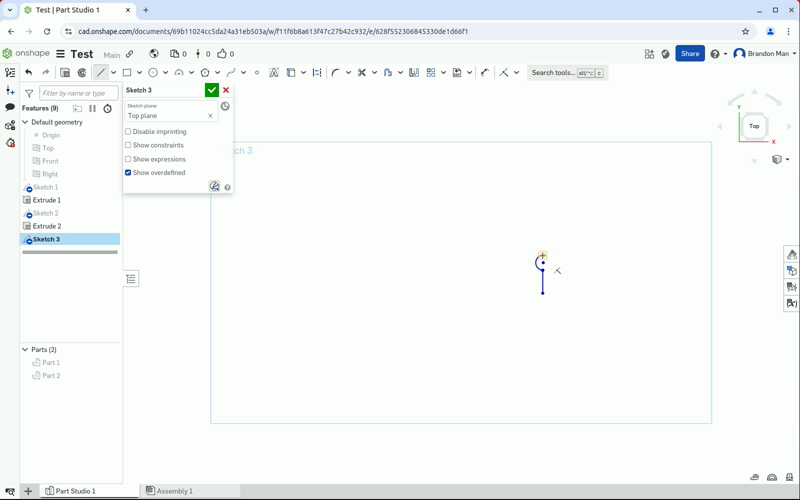
click(542, 255)
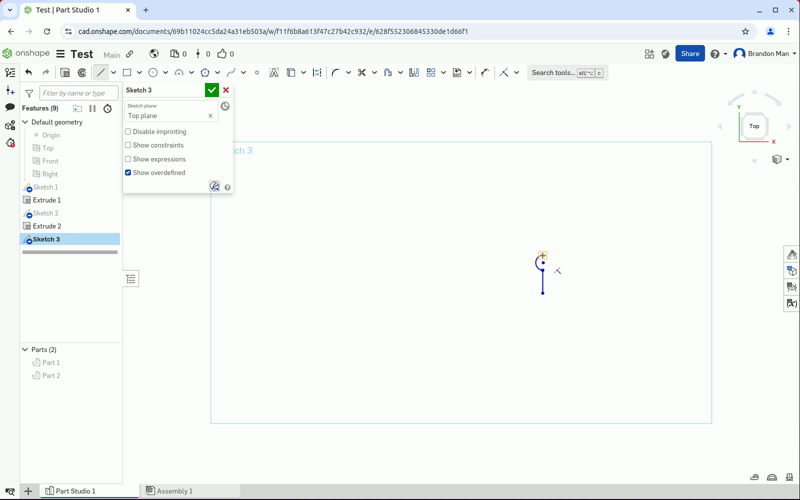
key_down(shift)
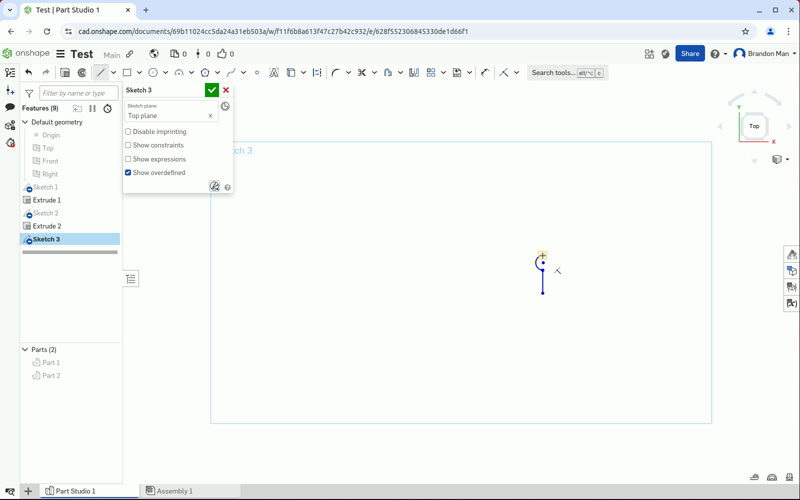
mouse_move(572, 255)
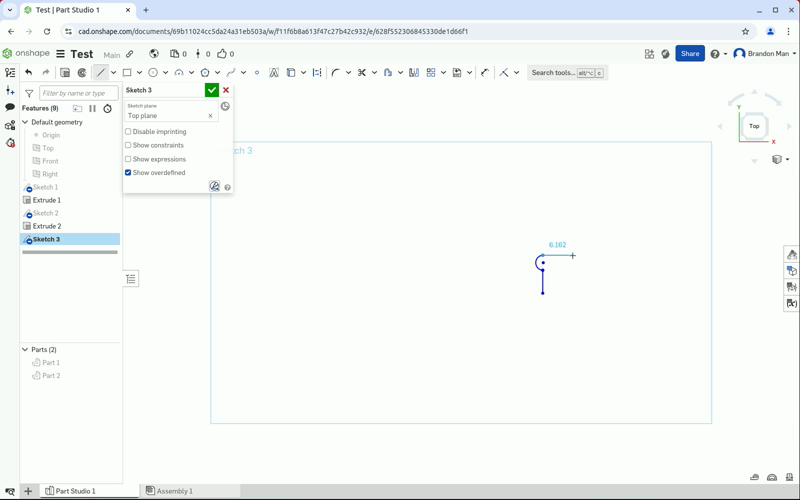
mouse_move(542, 231)
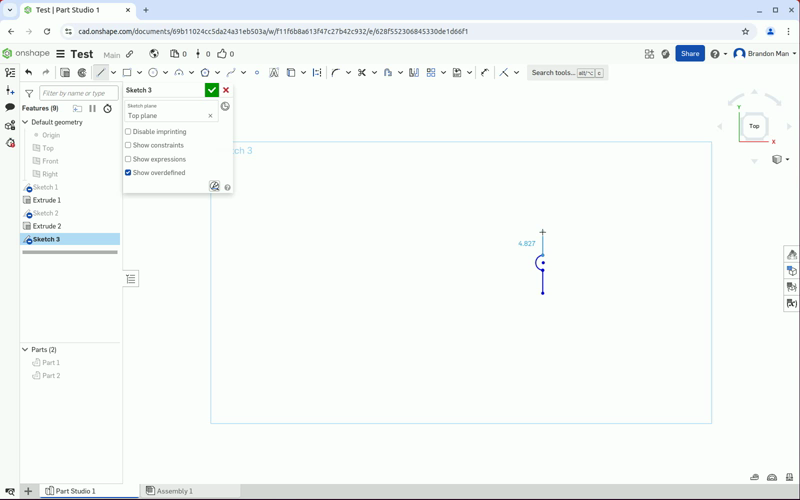
click(542, 231)
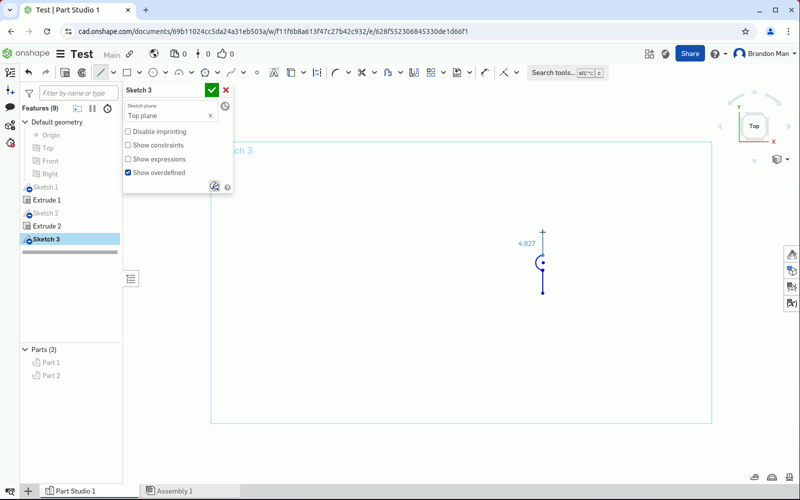
key_up(shift)
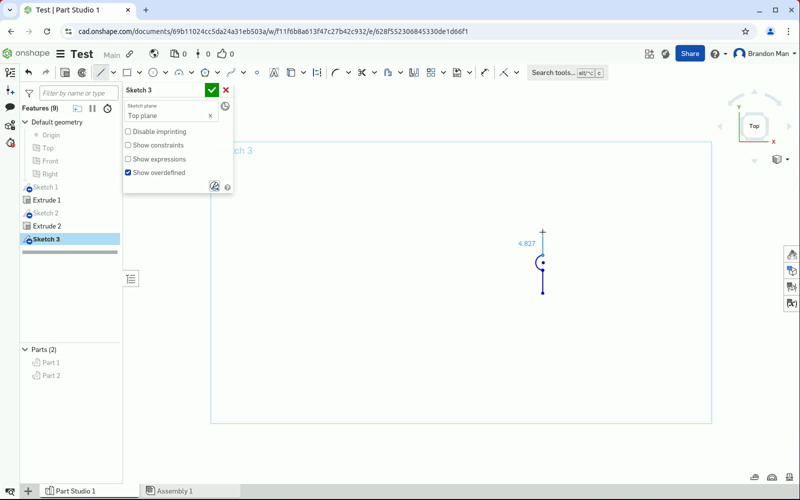
key(esc)
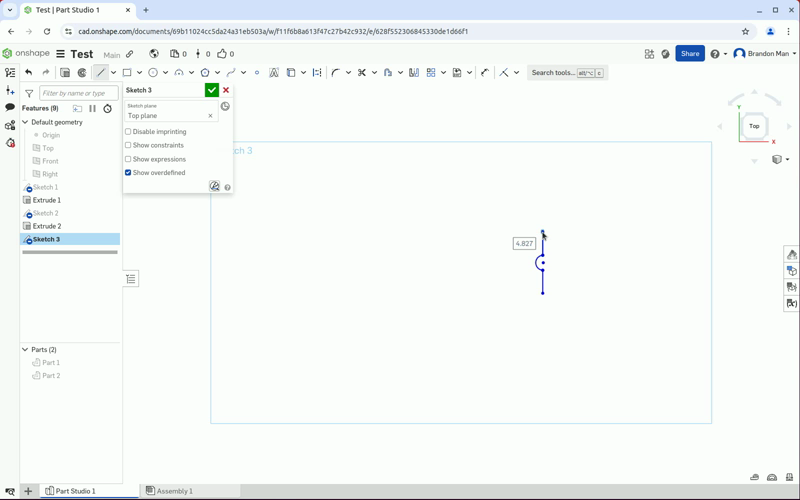
key(a)
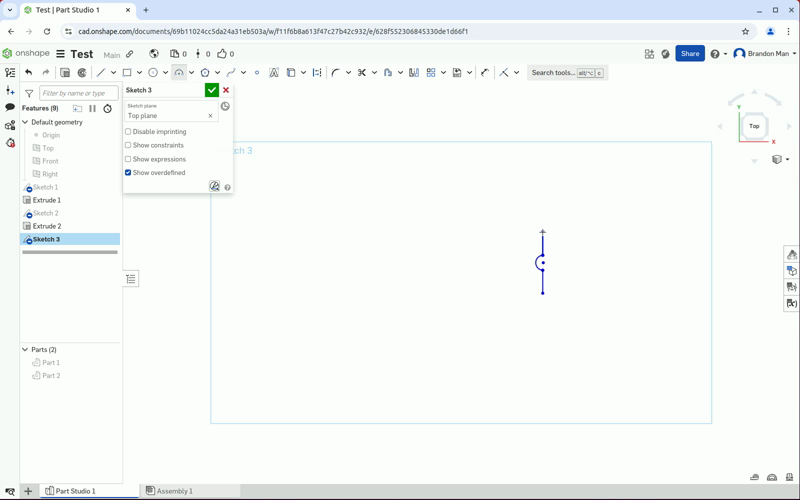
mouse_move(542, 231)
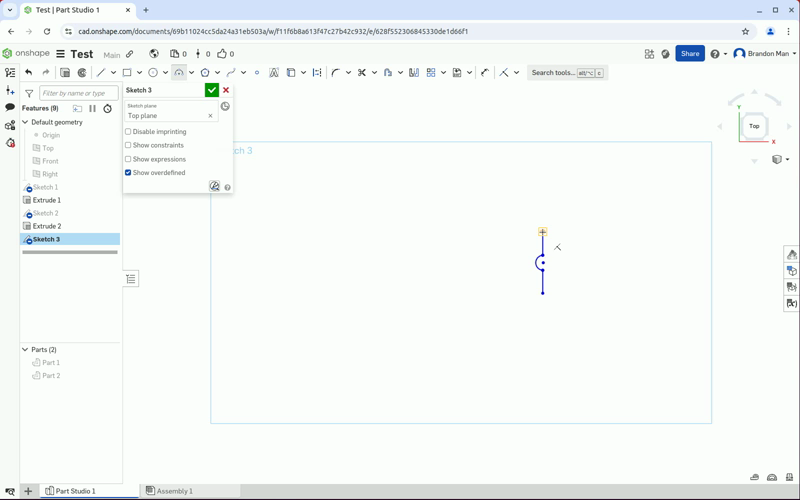
click(542, 231)
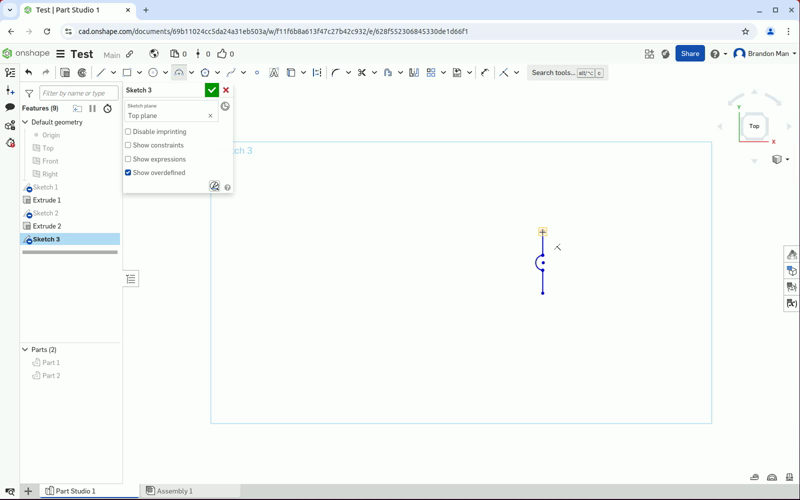
mouse_move(542, 293)
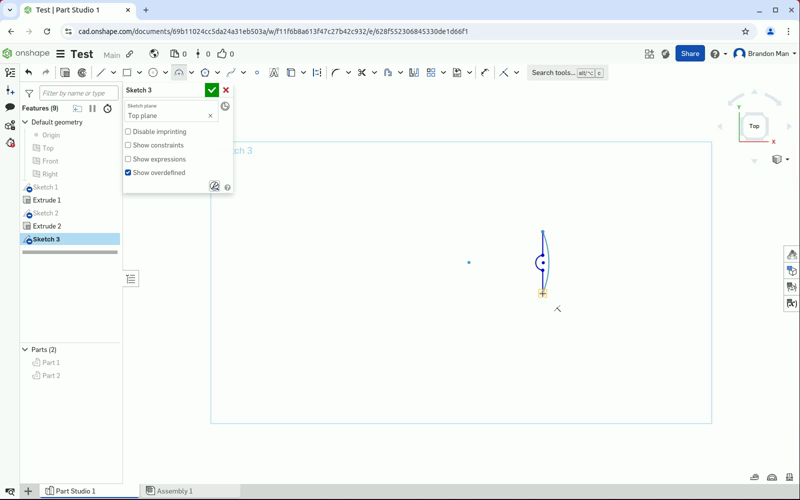
click(542, 293)
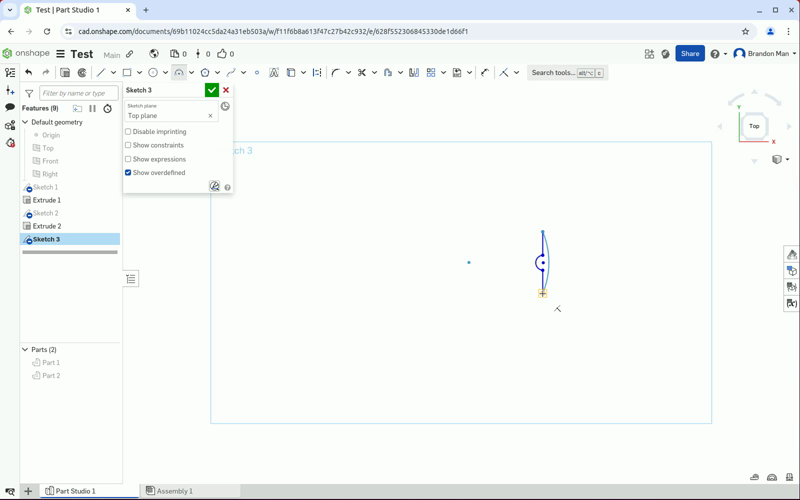
key_down(shift)
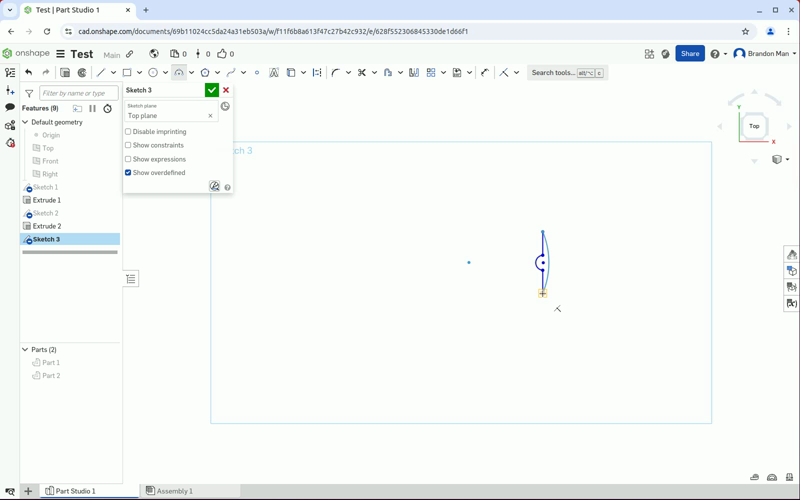
mouse_move(512, 262)
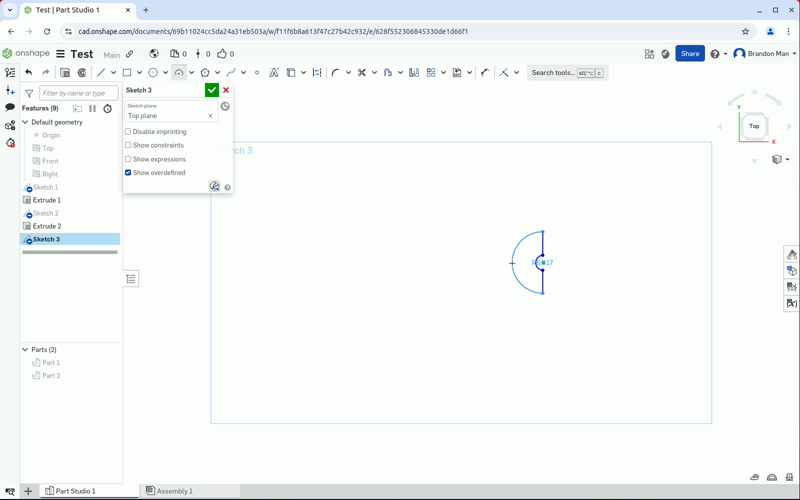
click(512, 262)
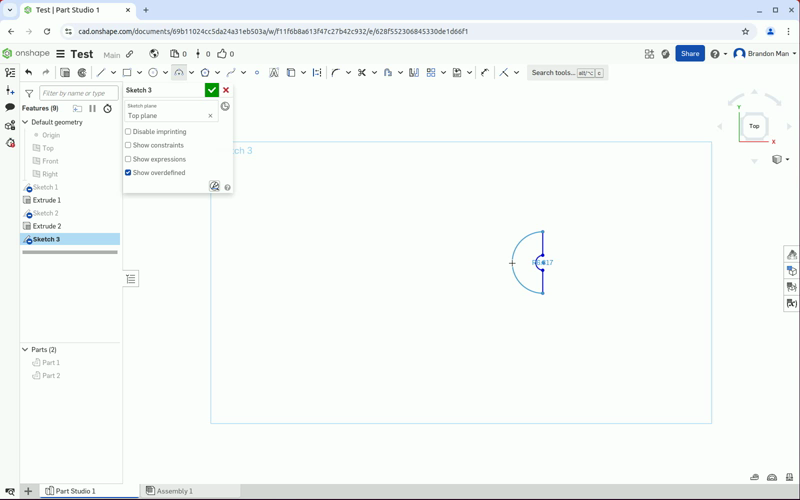
key_up(shift)
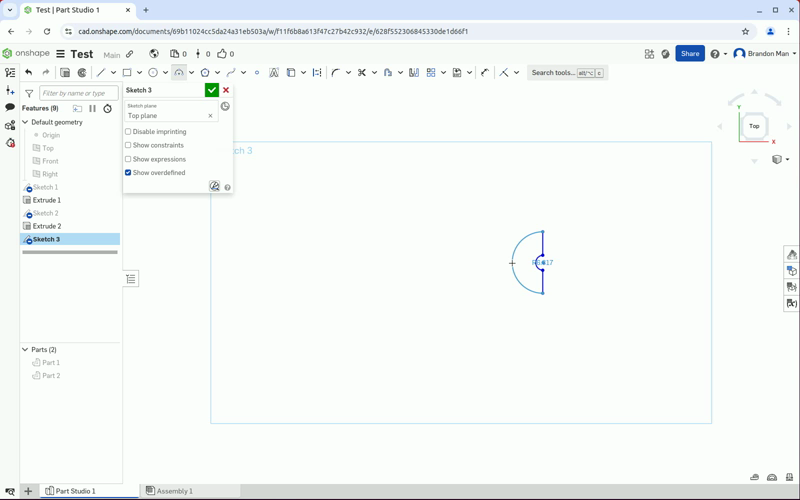
key(esc)
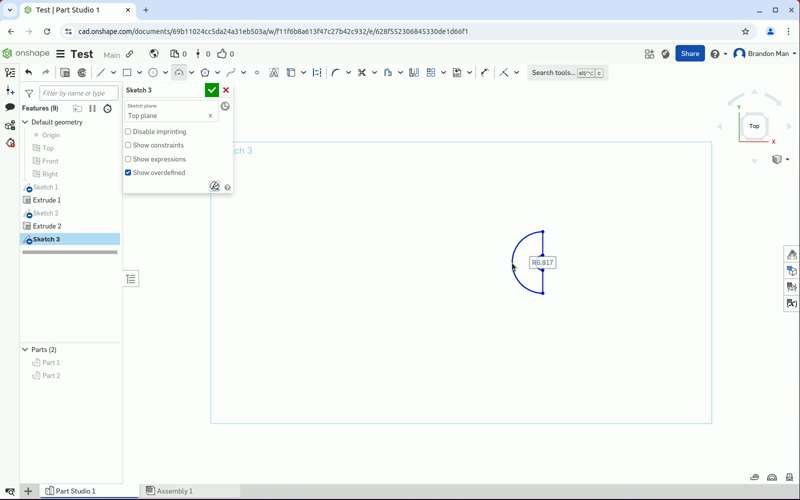
mouse_move(532, 276)
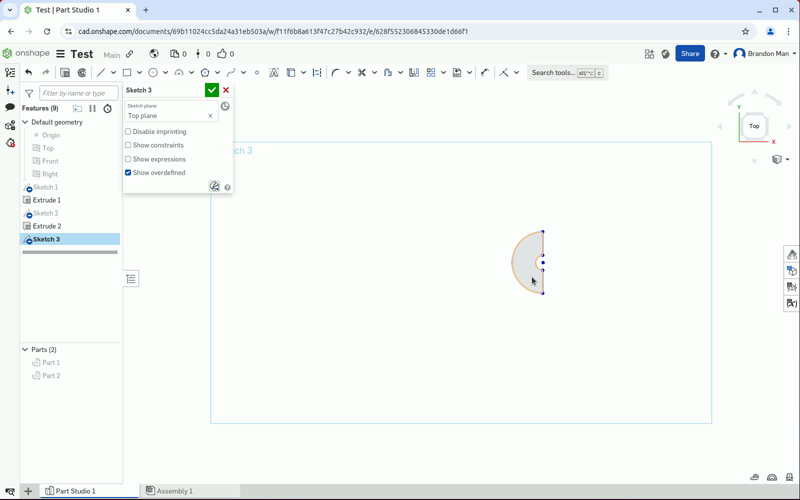
scroll(6)
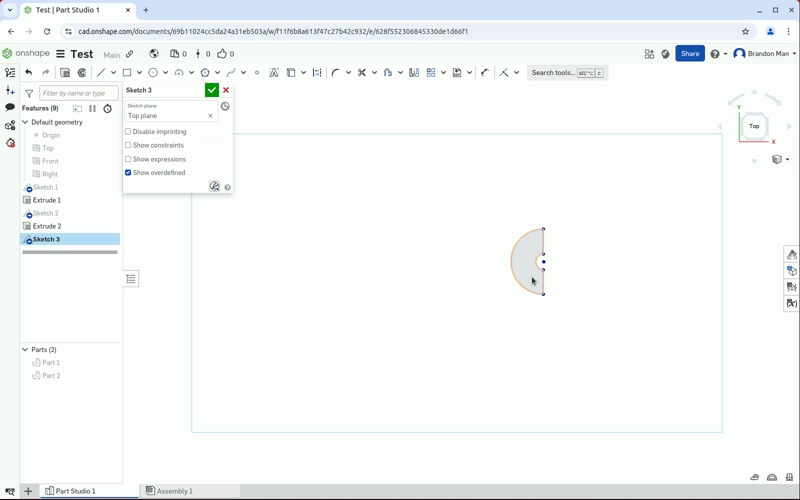
scroll(6)
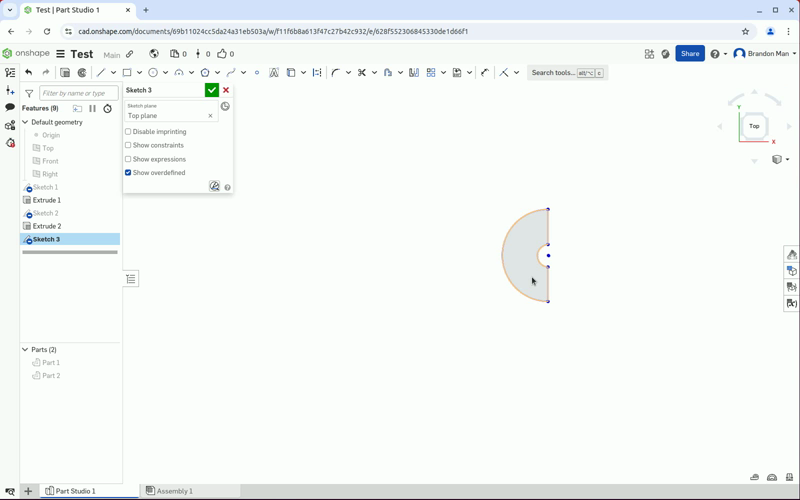
scroll(6)
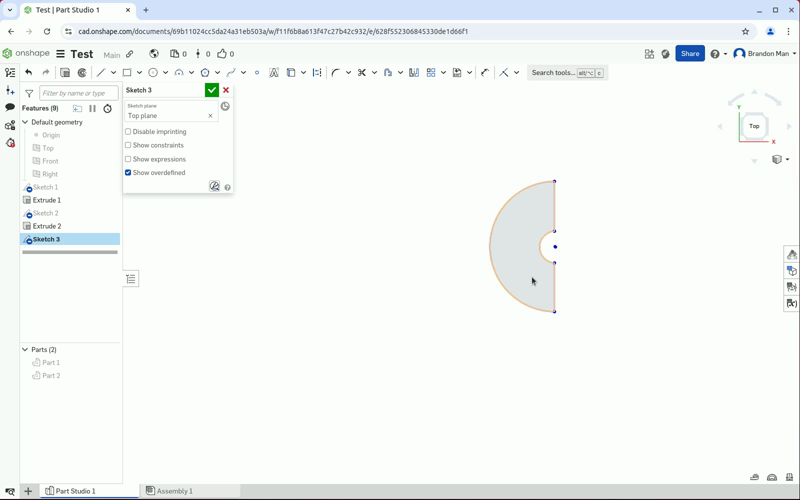
scroll(6)
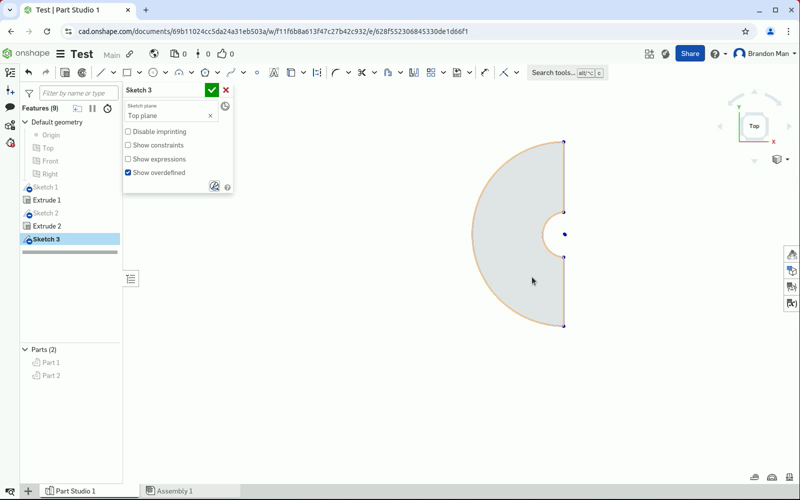
scroll(6)
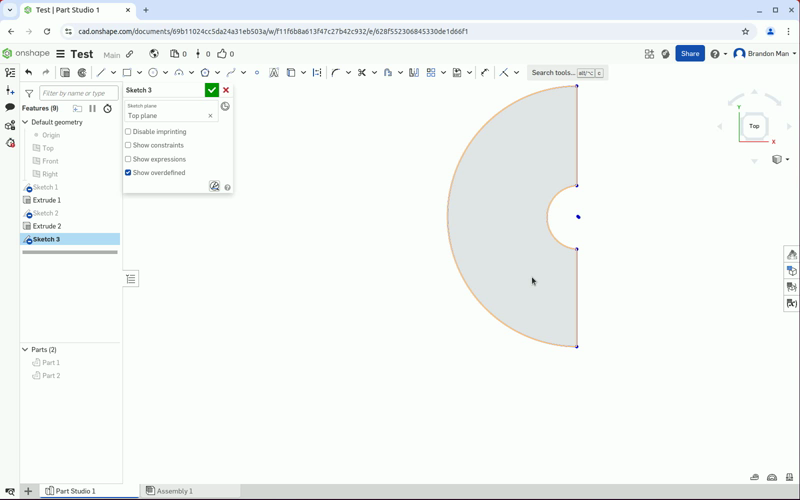
scroll(6)
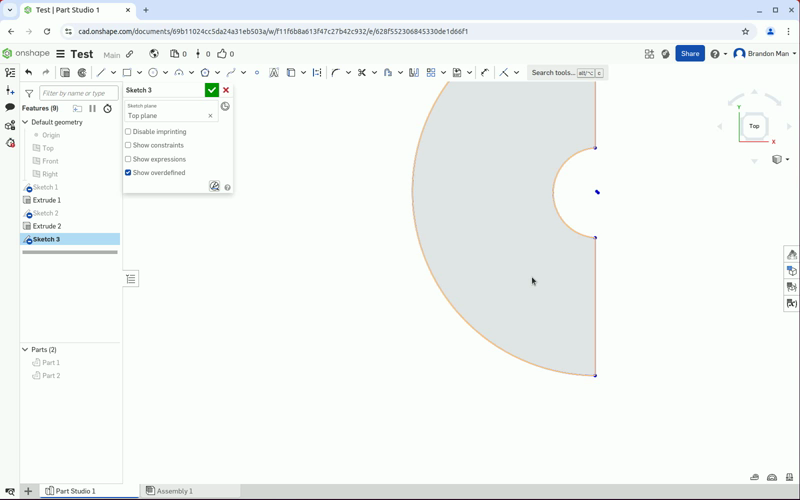
scroll(6)
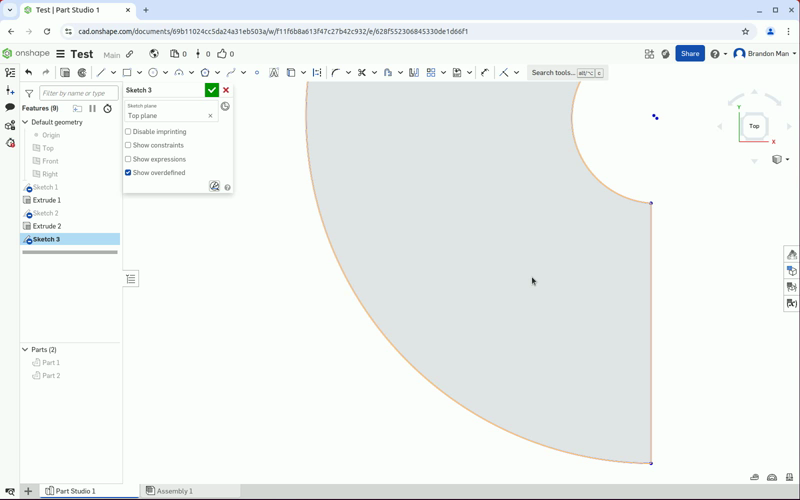
click(532, 276)
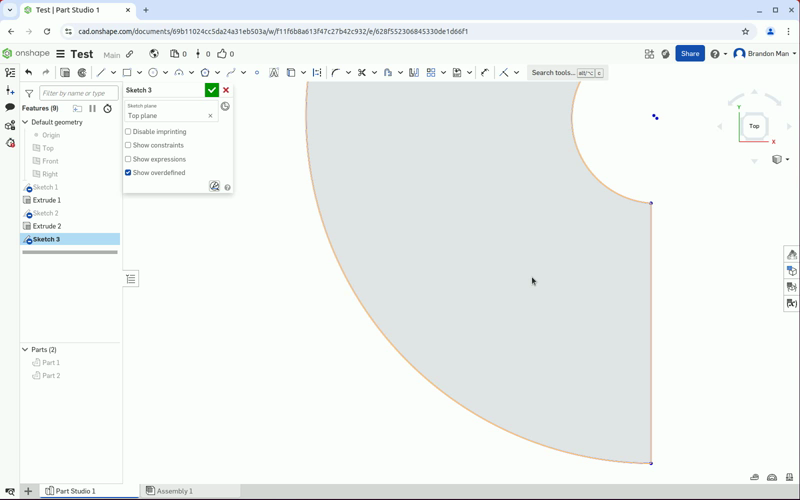
scroll(-6)
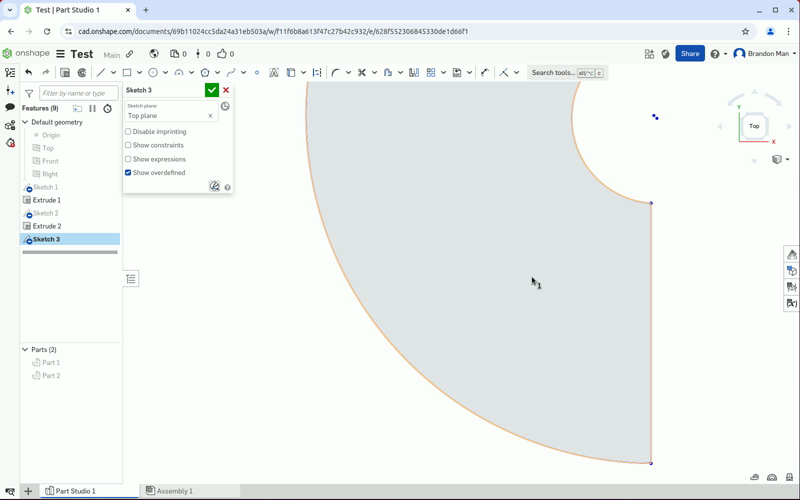
scroll(-6)
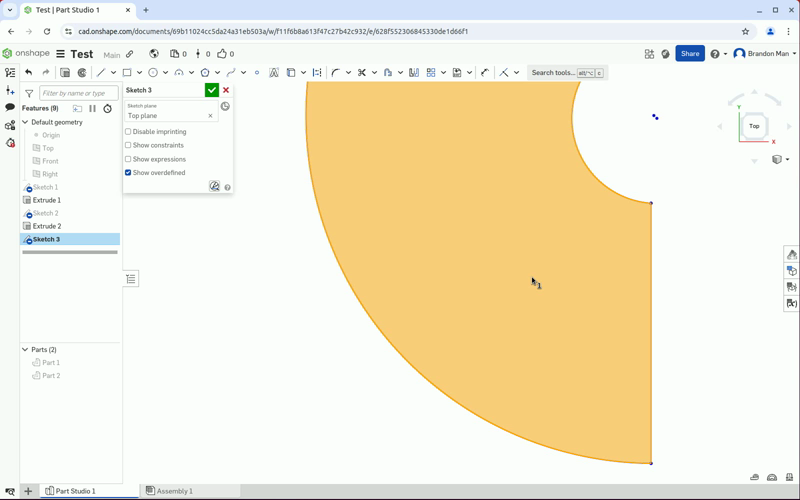
scroll(-6)
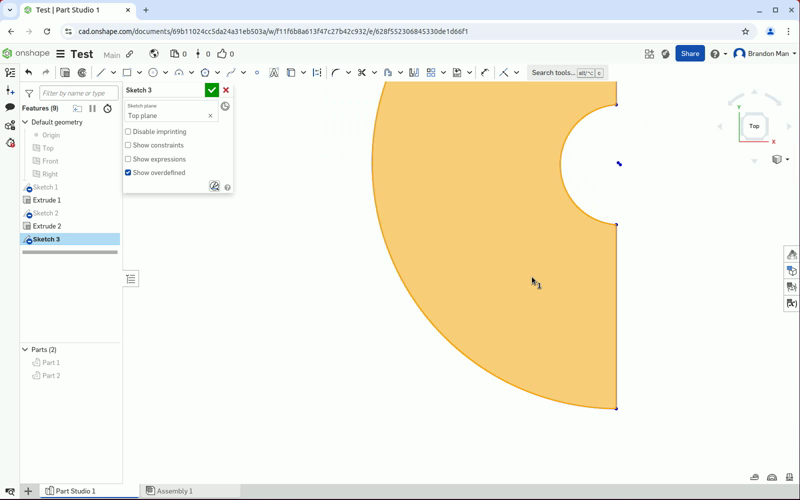
scroll(-6)
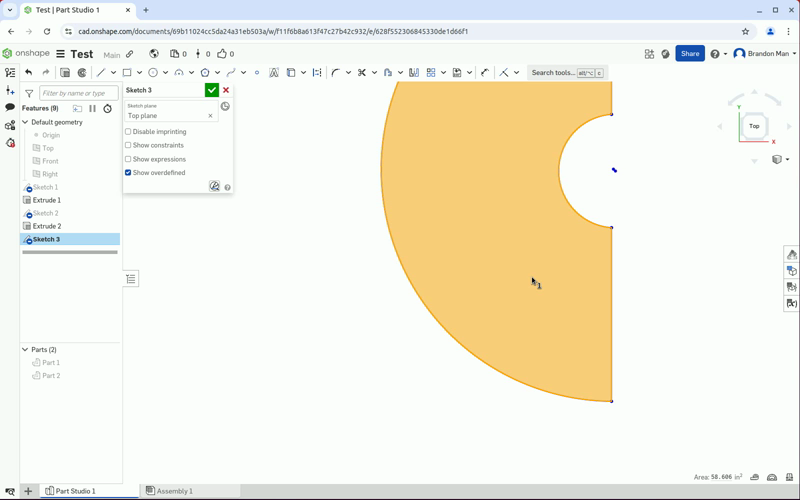
scroll(-6)
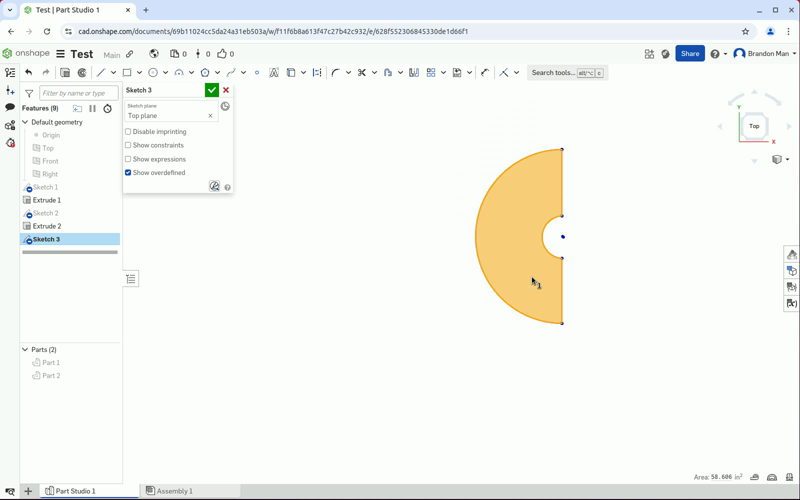
scroll(-6)
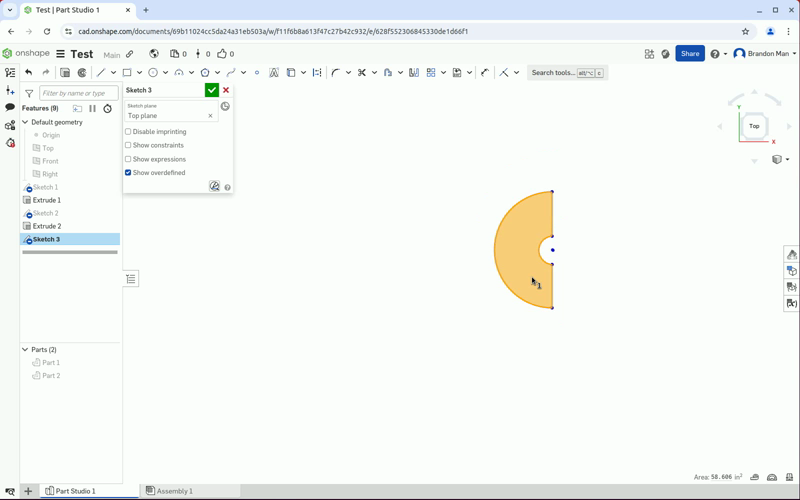
scroll(-6)
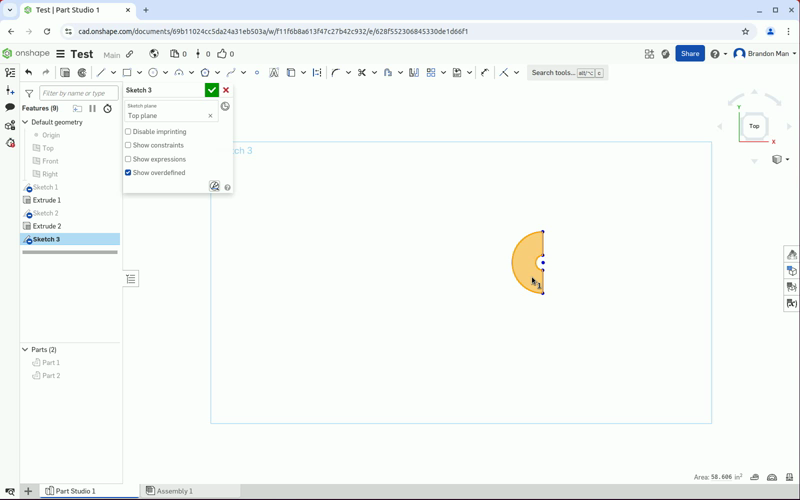
mouse_move(73, 352)
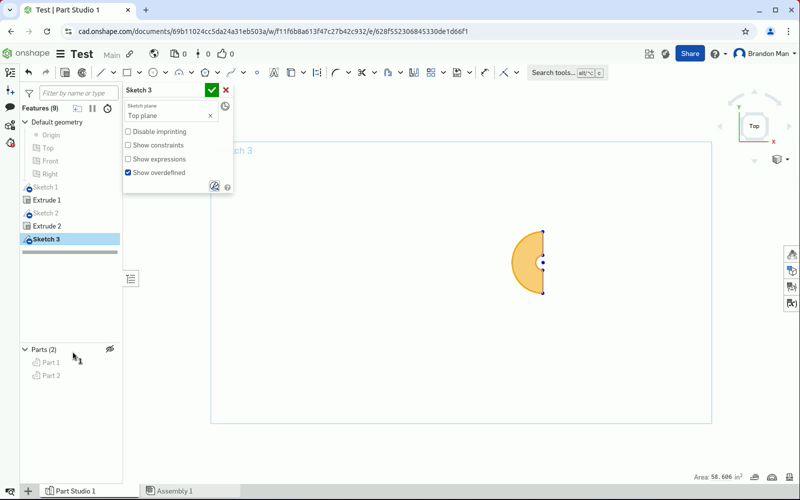
key(shift+y)
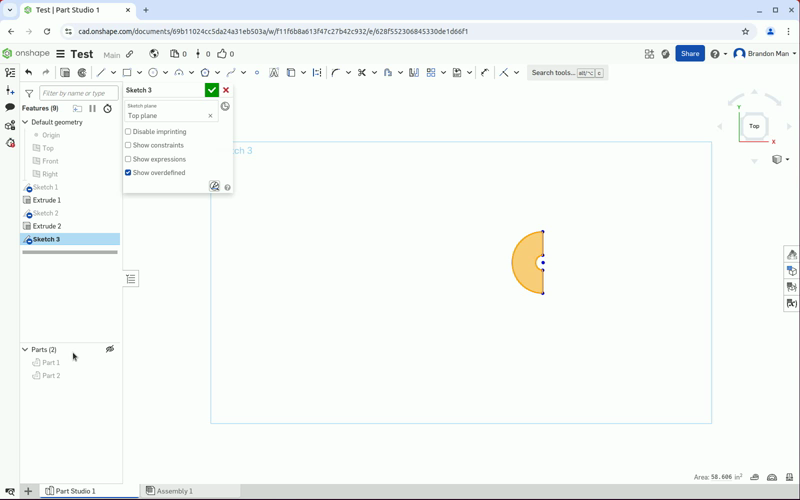
key(shift+e)
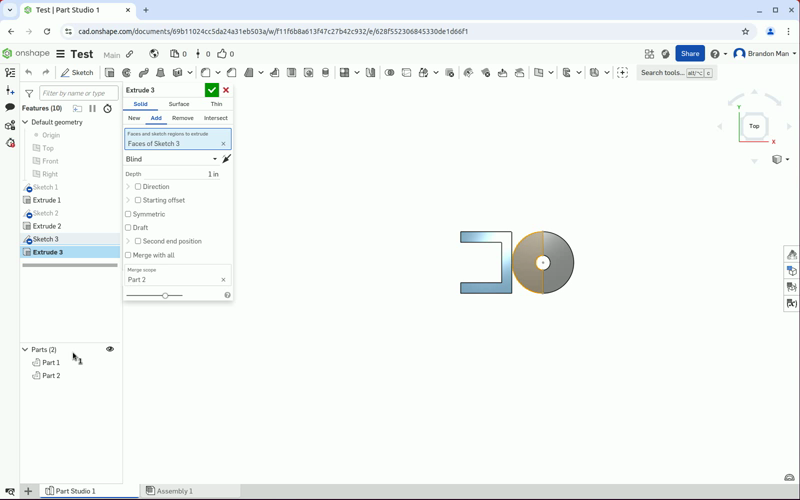
mouse_move(143, 106)
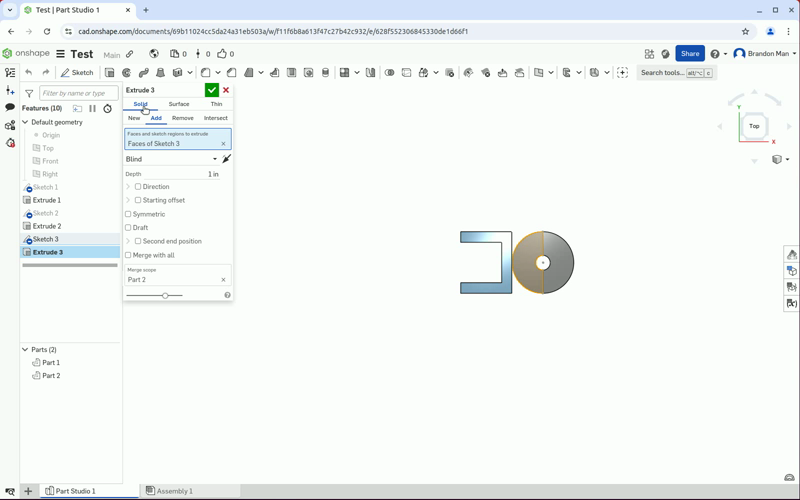
click(143, 106)
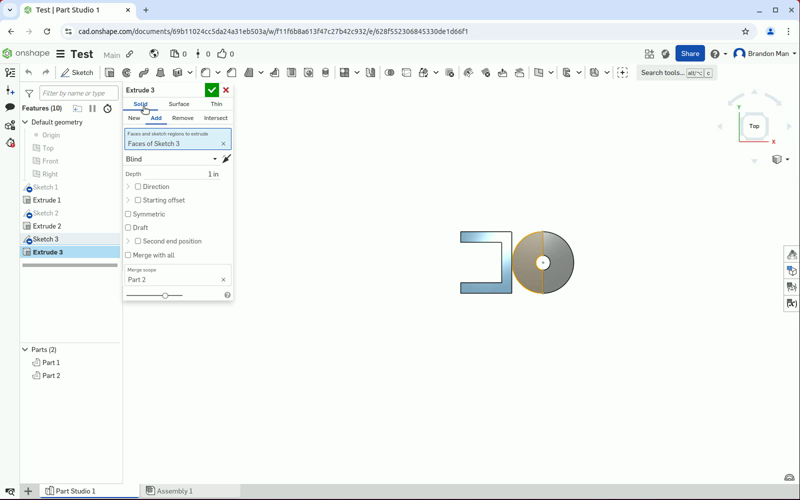
mouse_move(137, 120)
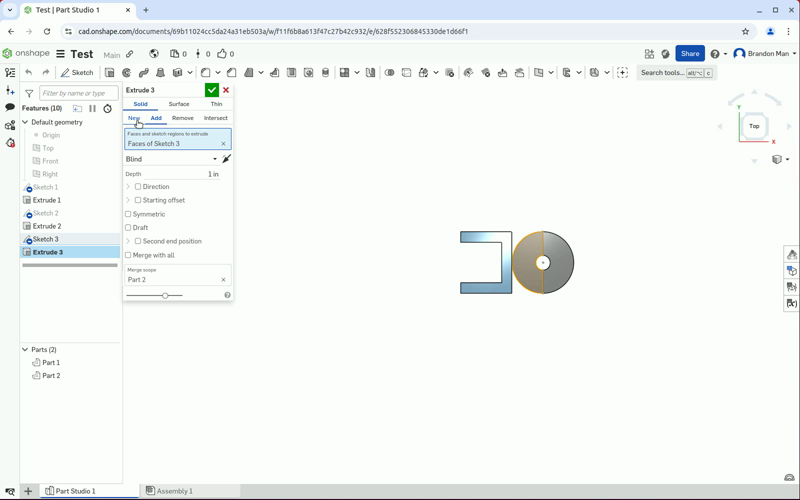
click(137, 120)
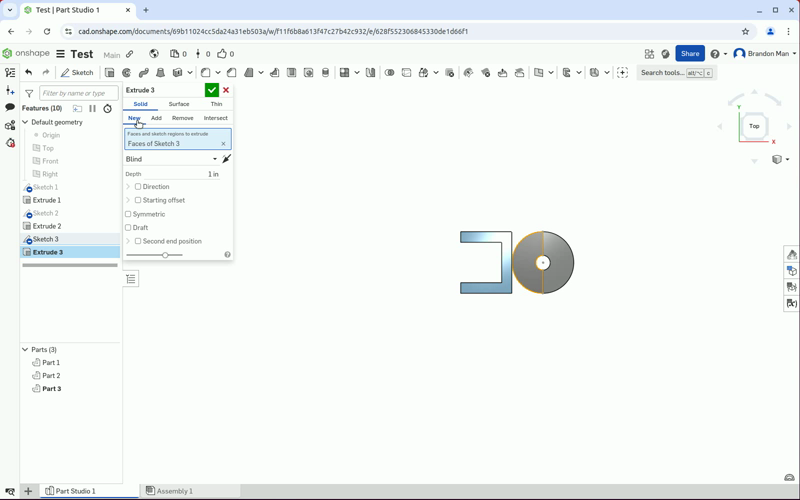
key(tab, 4)
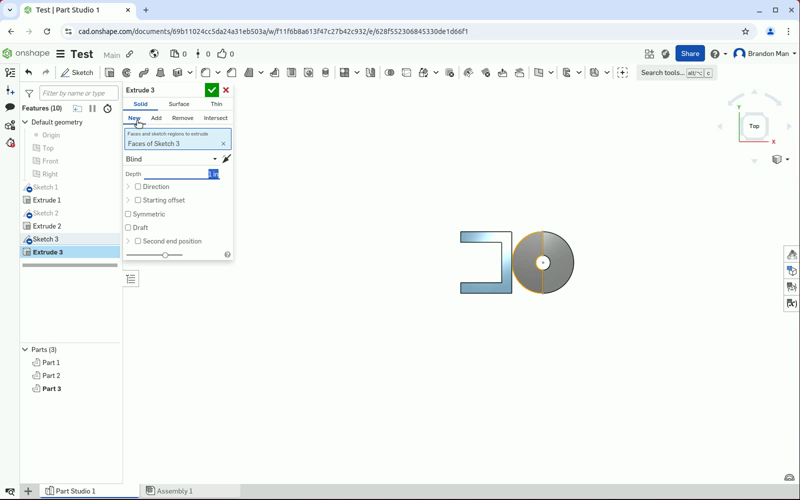
text(20.942)
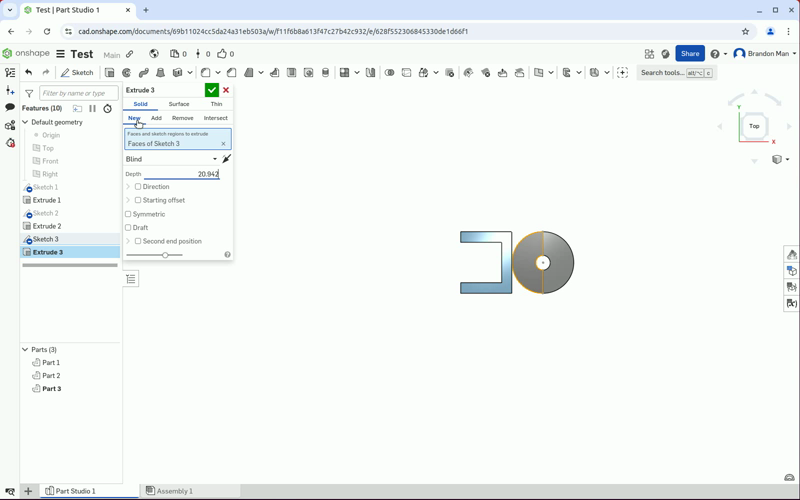
key(enter)
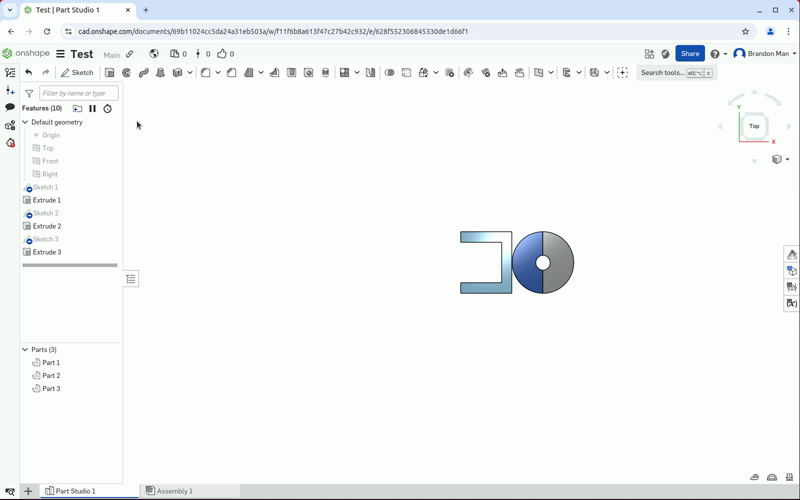
key(shift+h)
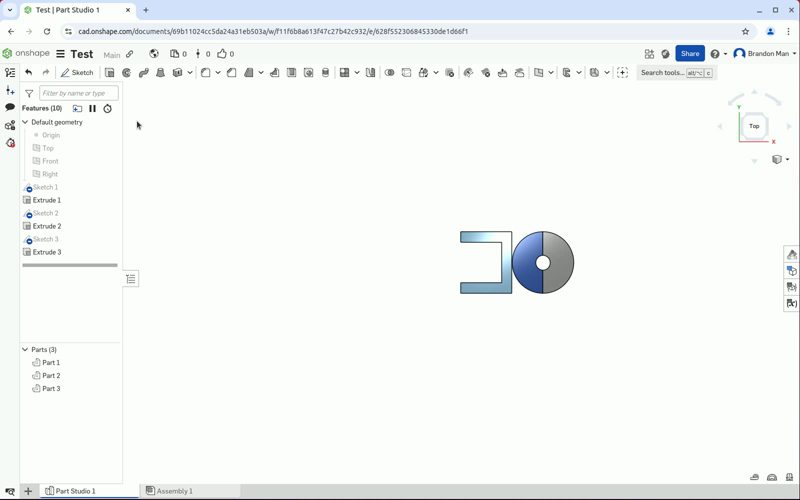
key(shift+h)
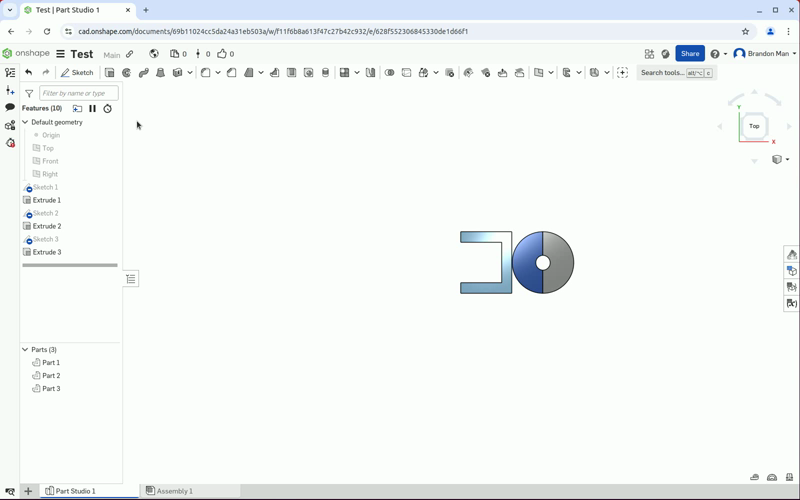
mouse_move(73, 189)
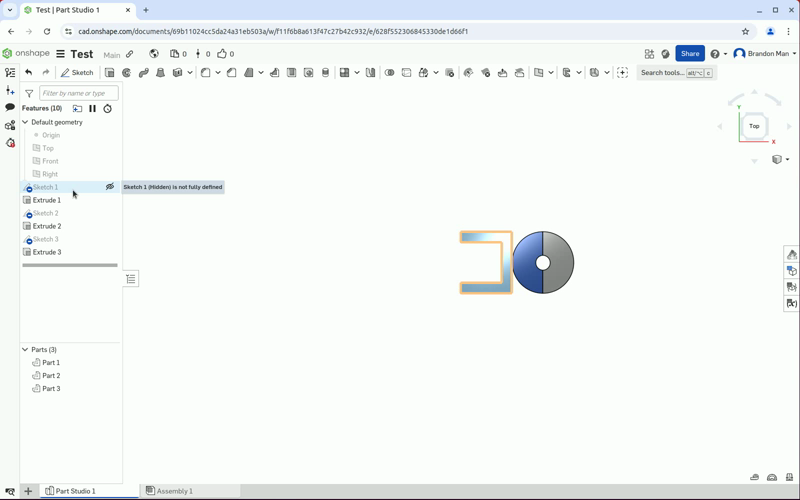
click(73, 189)
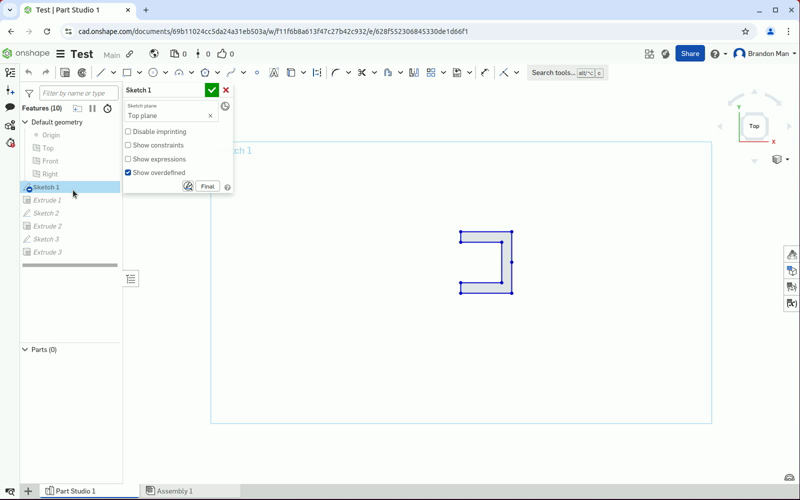
mouse_move(229, 92)
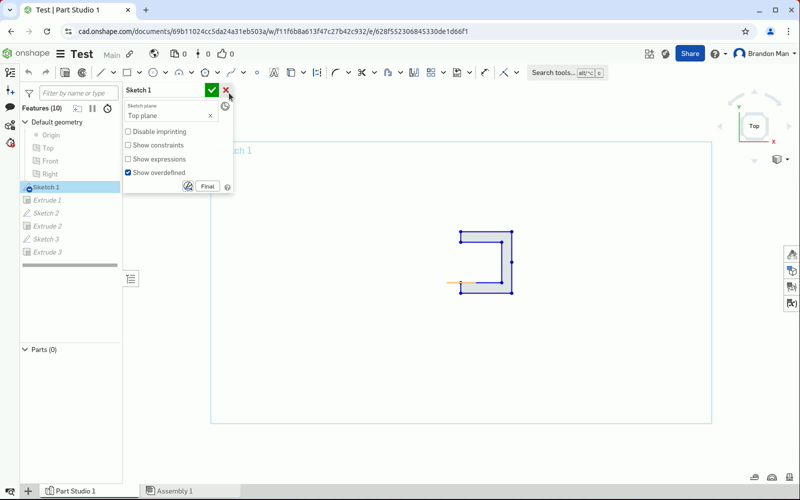
click(229, 92)
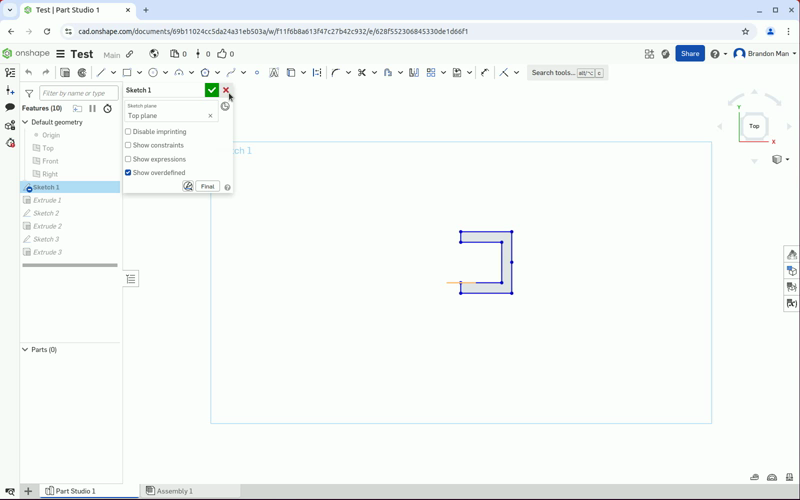
key(shift+s)
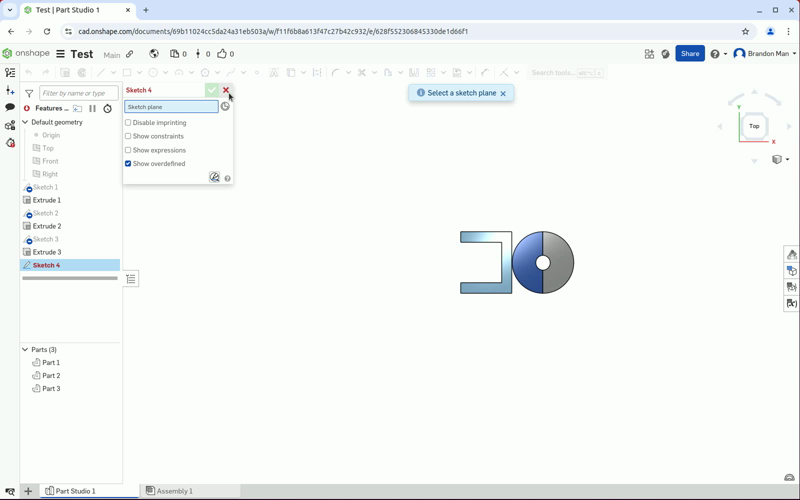
mouse_move(73, 150)
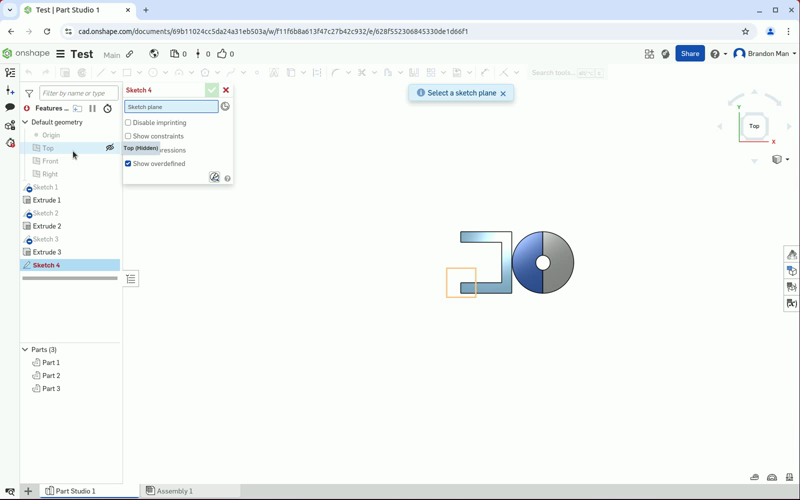
click(73, 150)
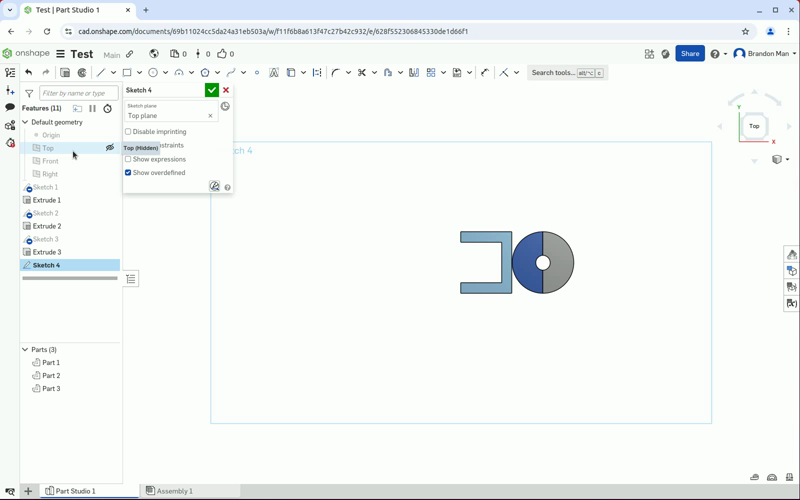
mouse_move(73, 352)
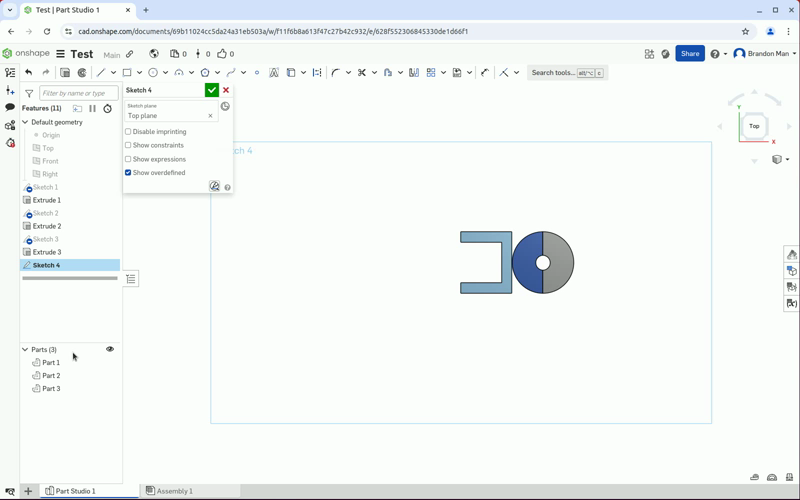
key(y)
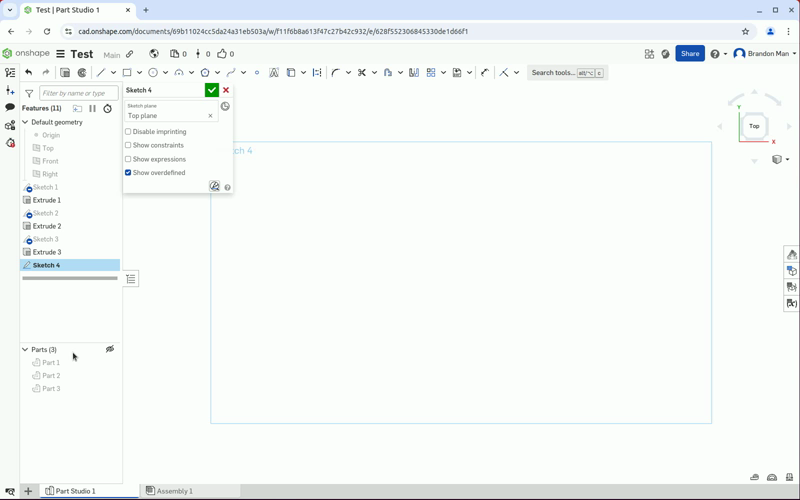
key(a)
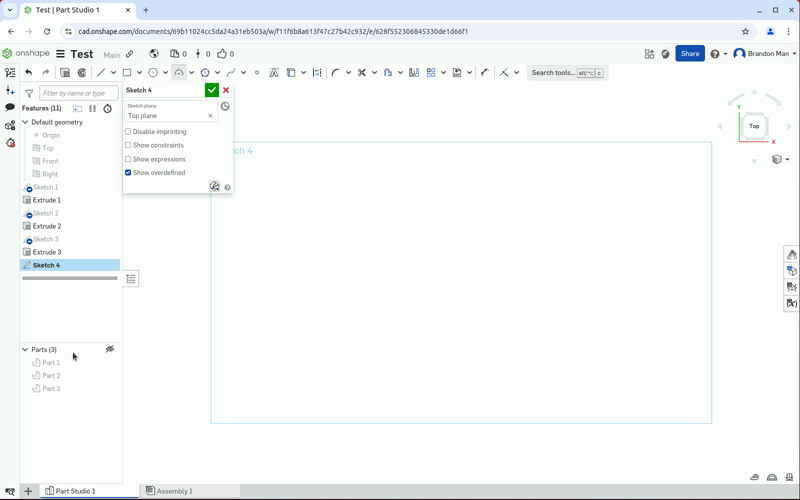
key_down(shift)
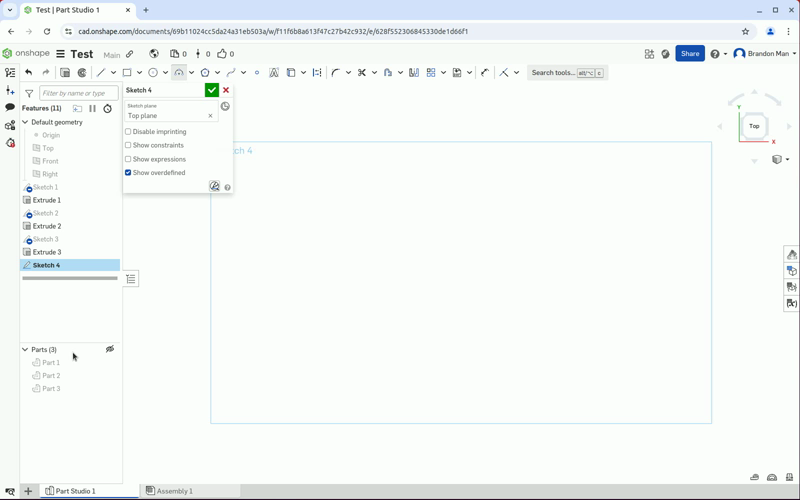
mouse_move(512, 262)
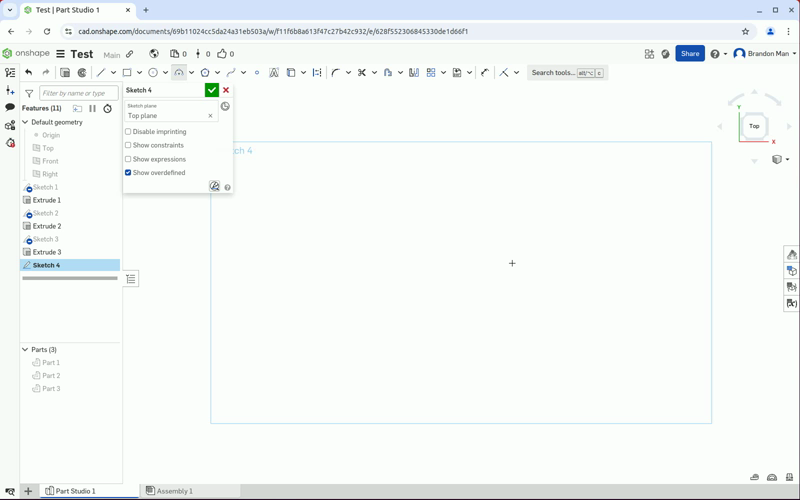
click(512, 262)
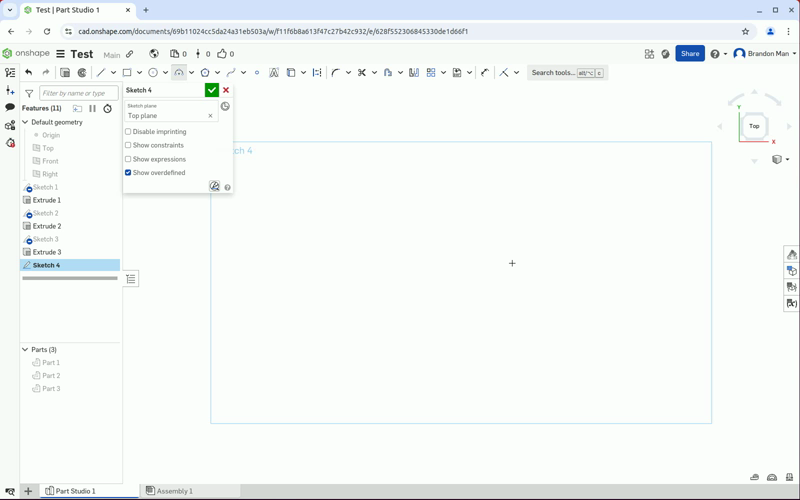
key_up(shift)
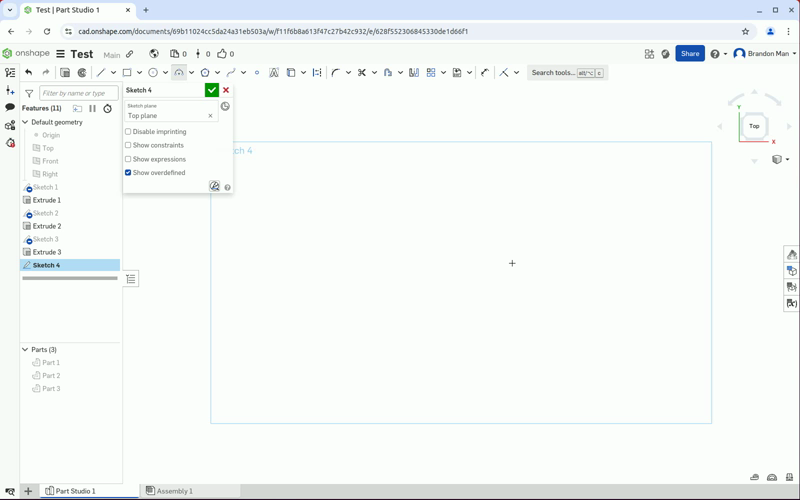
key_down(shift)
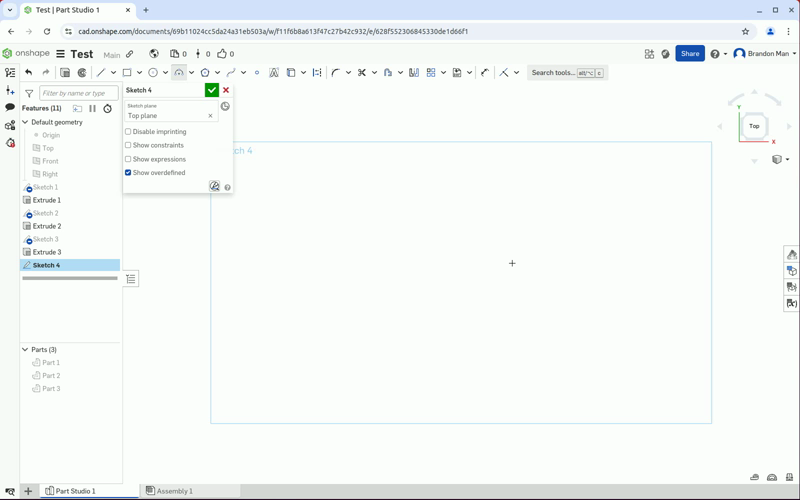
mouse_move(543, 231)
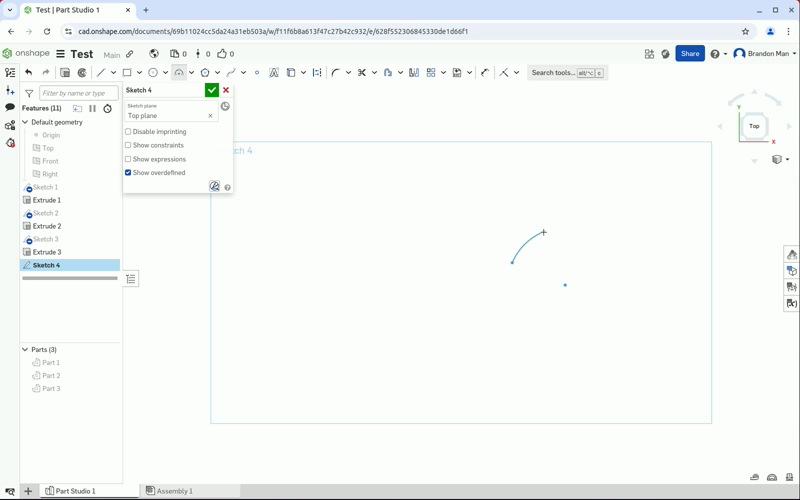
click(543, 231)
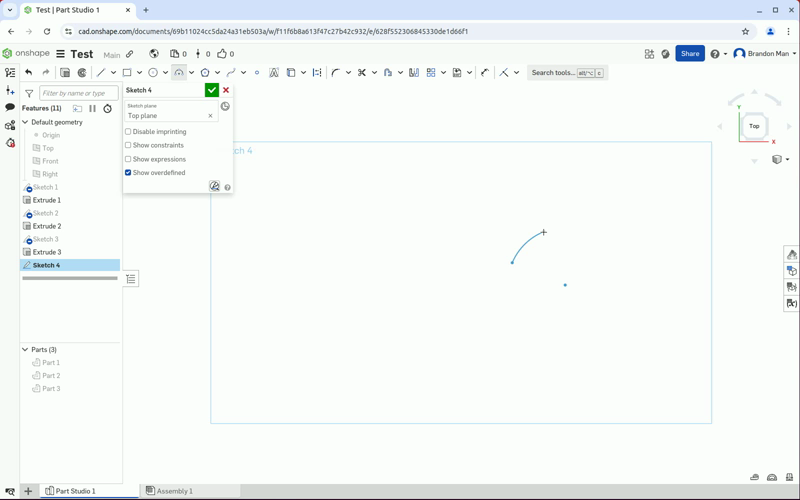
mouse_move(521, 240)
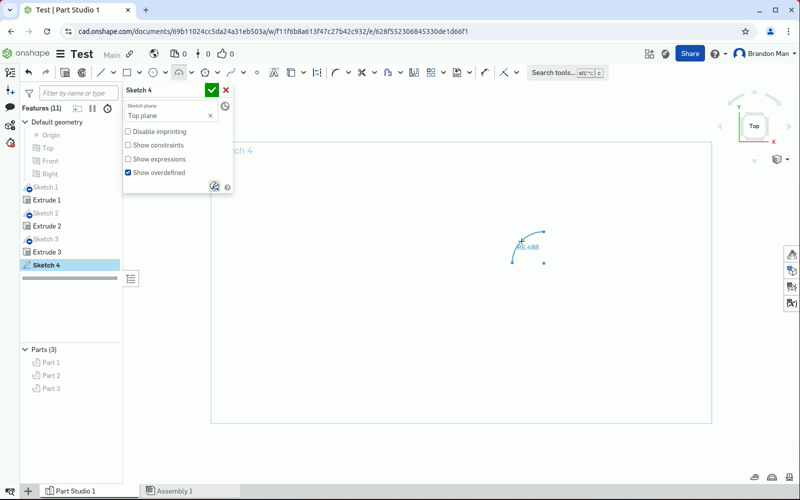
click(521, 240)
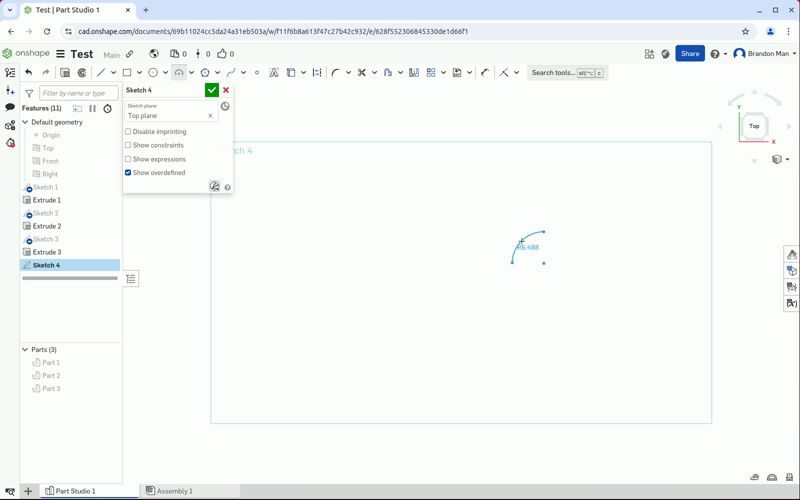
key_up(shift)
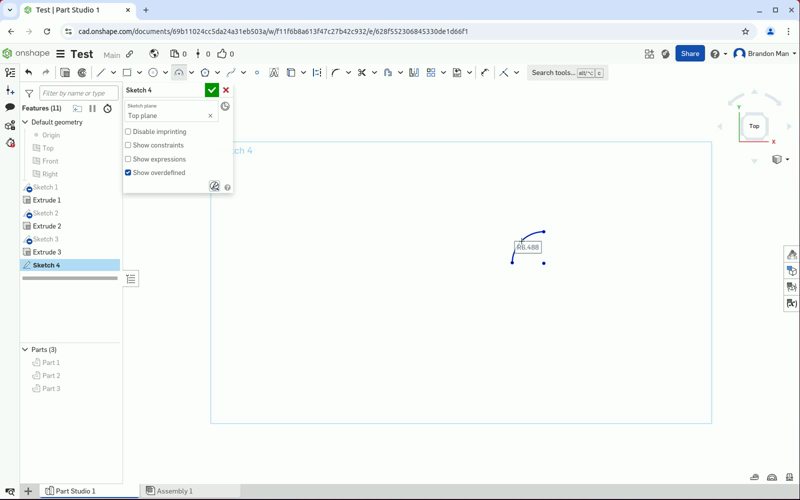
key(esc)
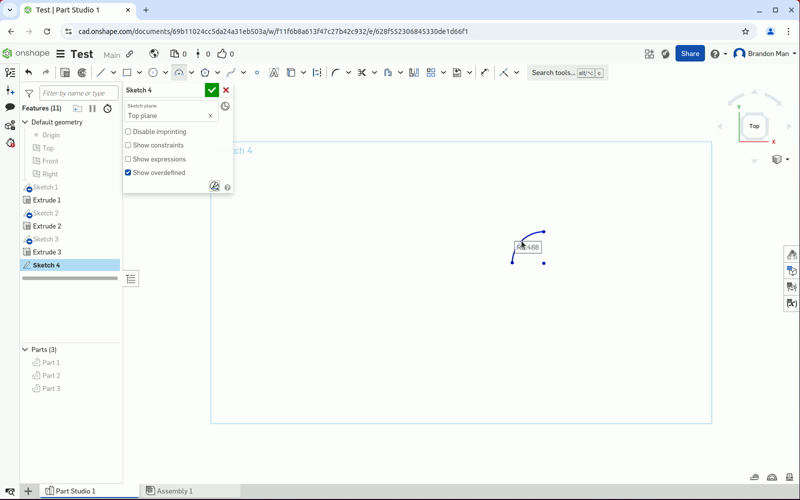
key(l)
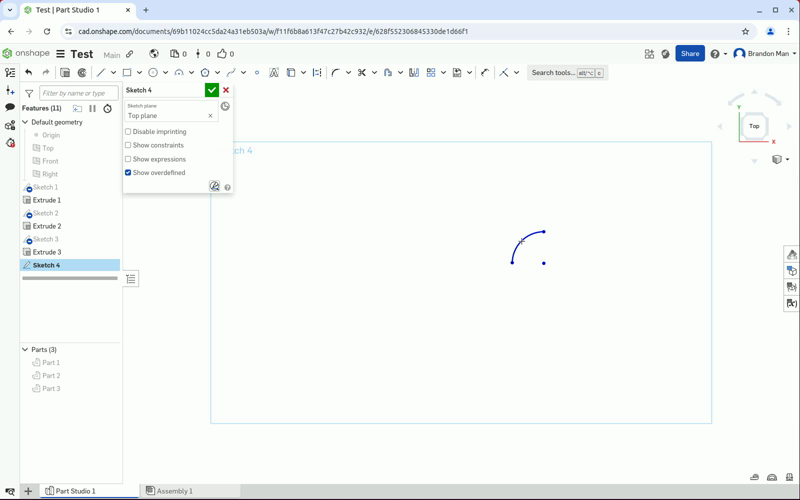
mouse_move(543, 231)
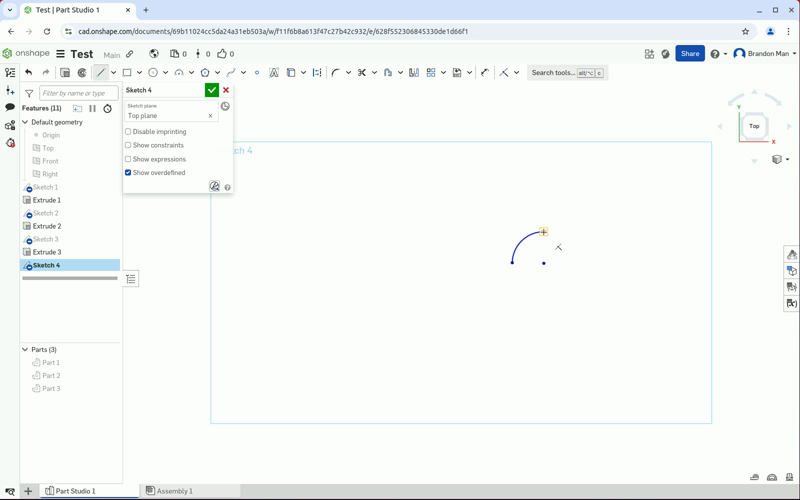
click(543, 231)
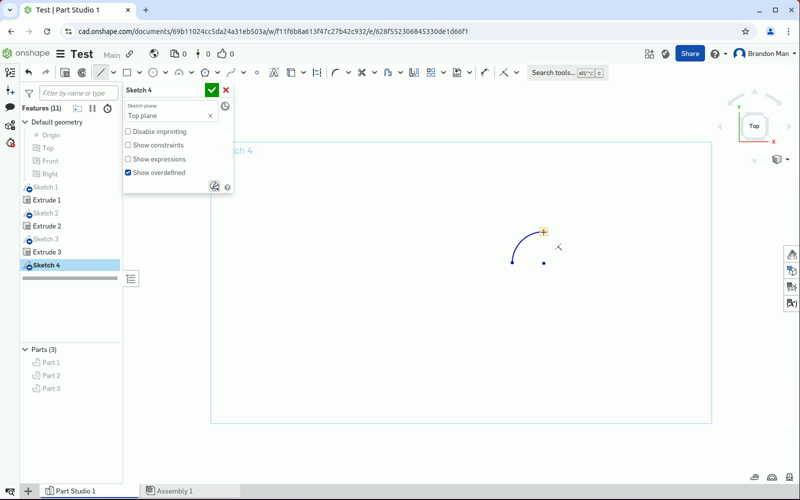
key_down(shift)
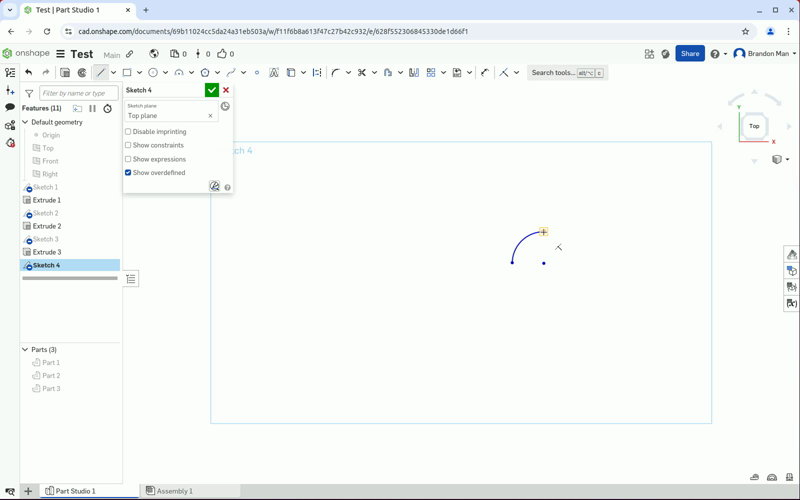
mouse_move(573, 231)
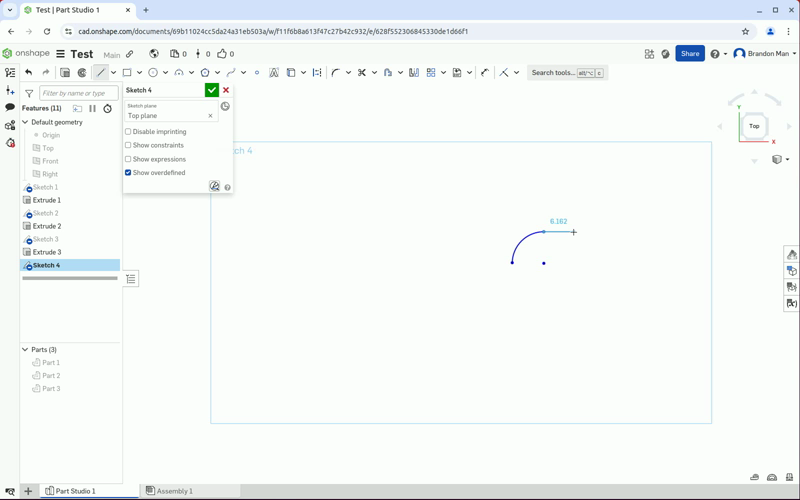
mouse_move(512, 231)
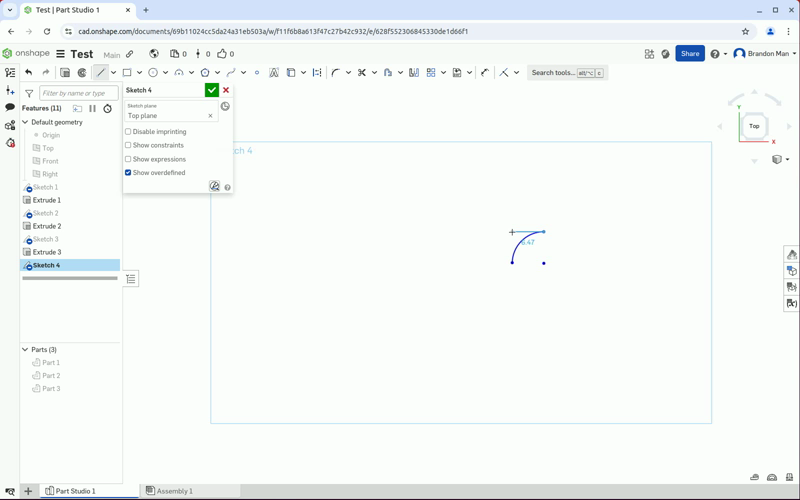
click(512, 231)
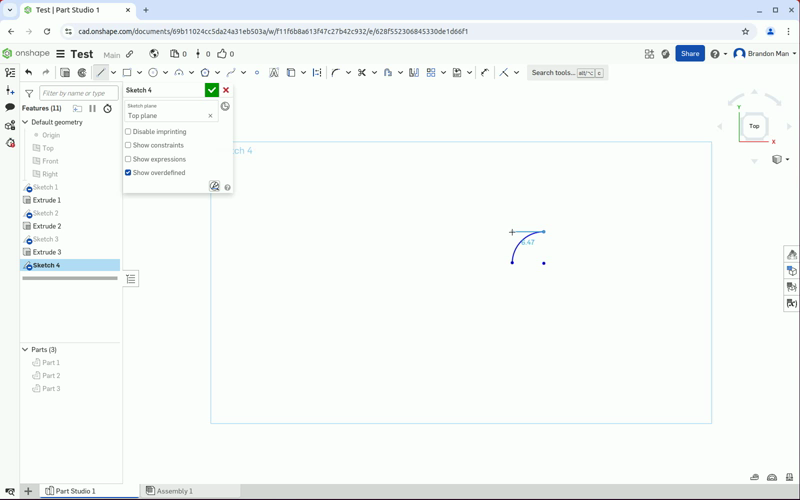
key_up(shift)
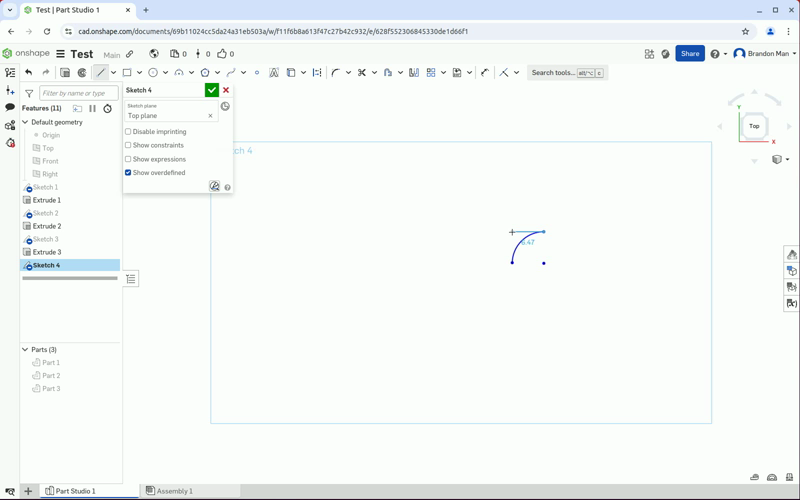
mouse_move(542, 231)
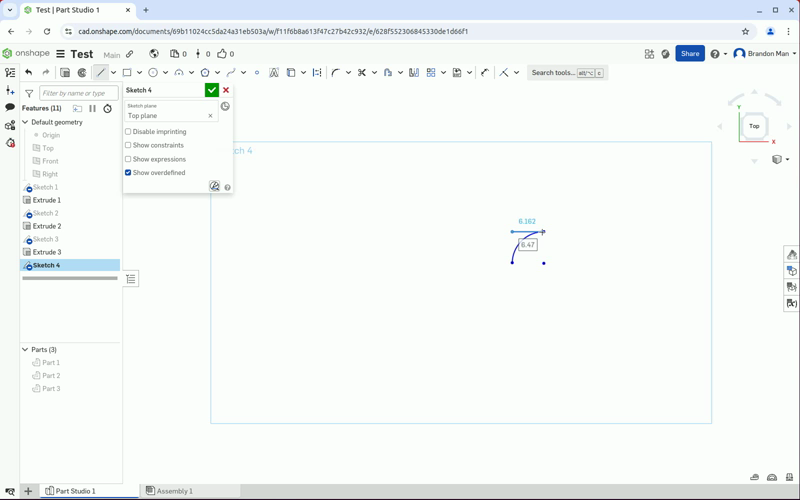
key_down(shift)
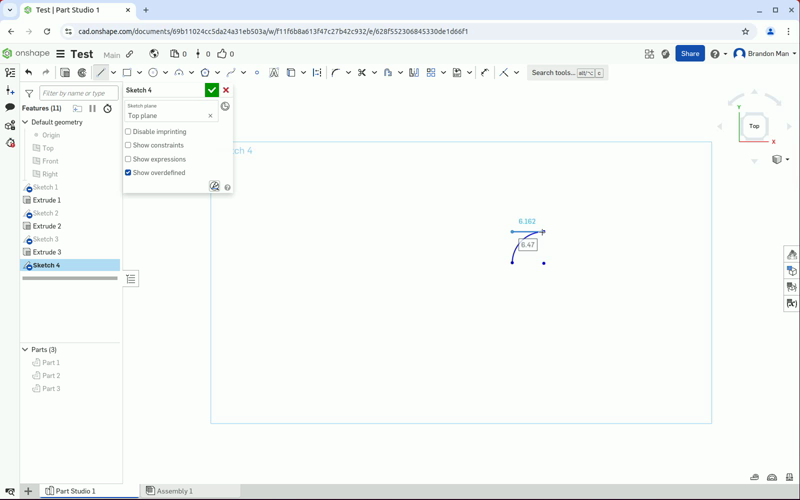
mouse_move(512, 262)
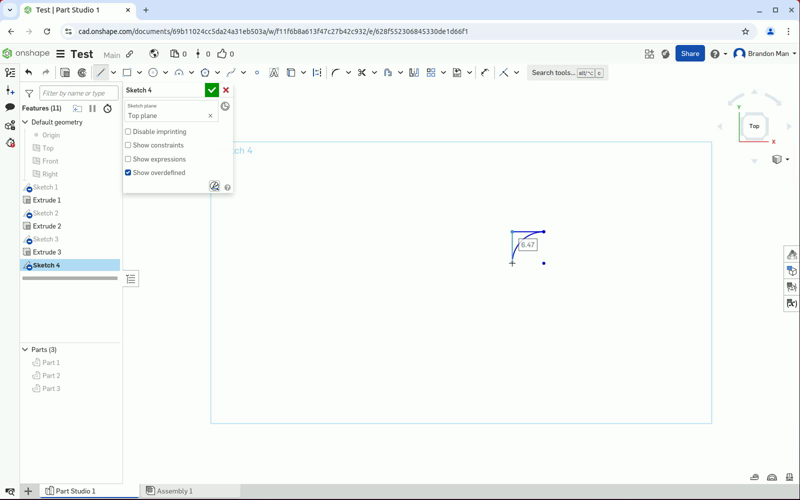
key_up(shift)
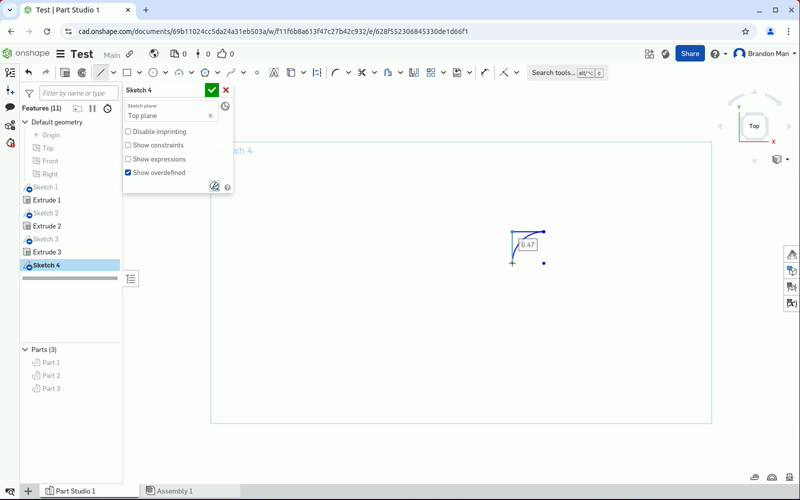
click(512, 262)
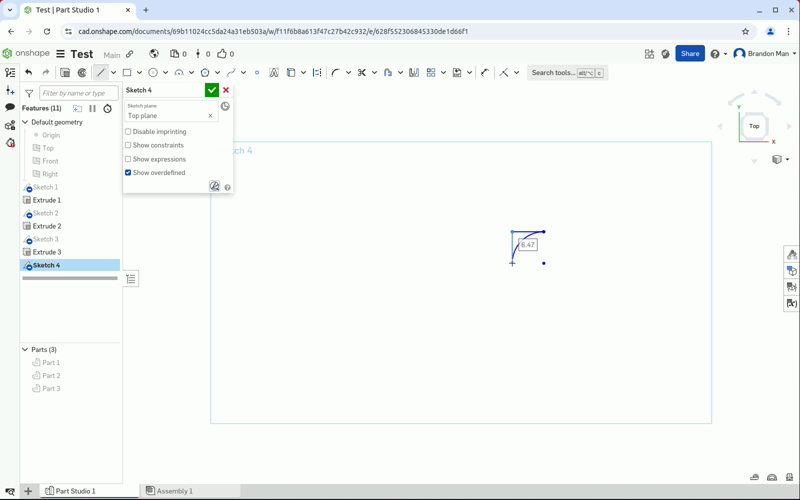
key(esc)
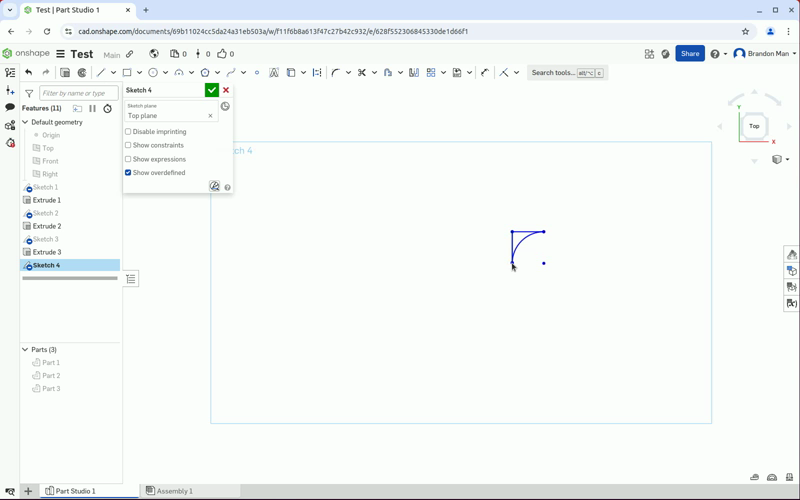
mouse_move(528, 233)
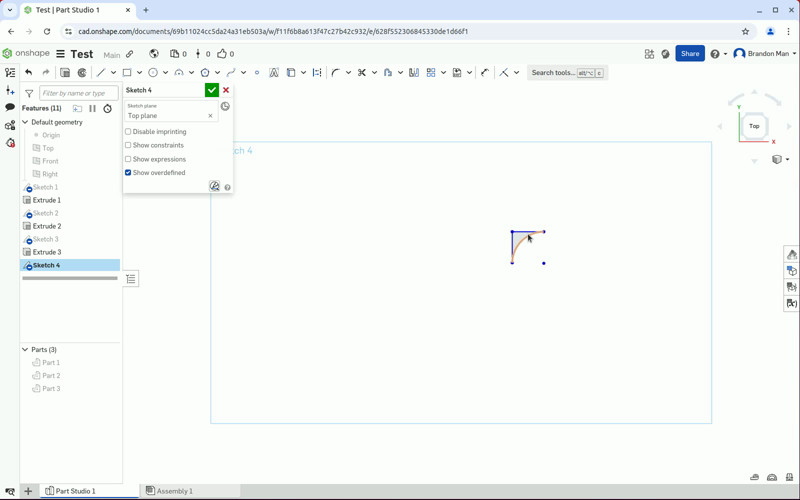
scroll(6)
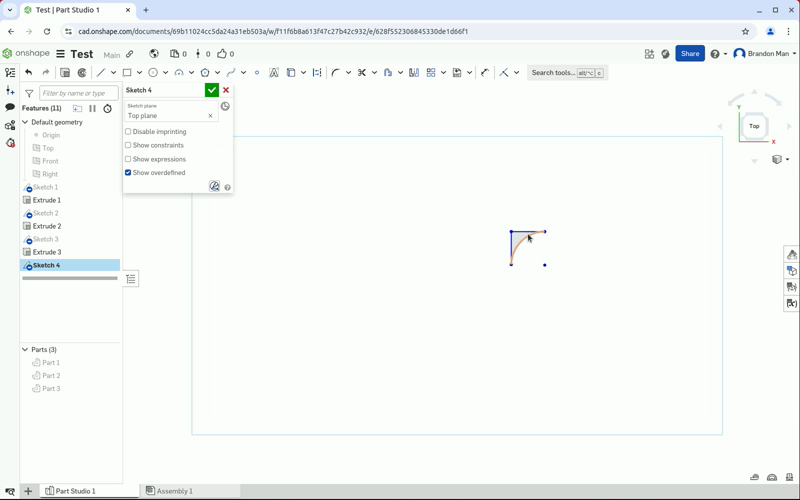
scroll(6)
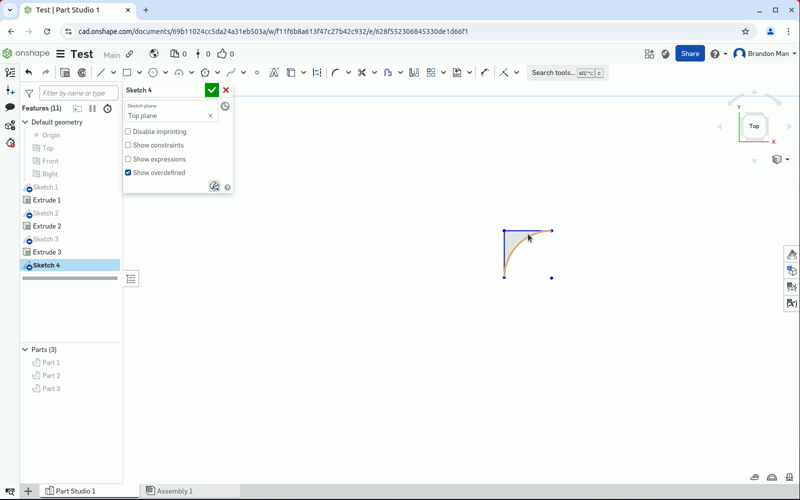
scroll(6)
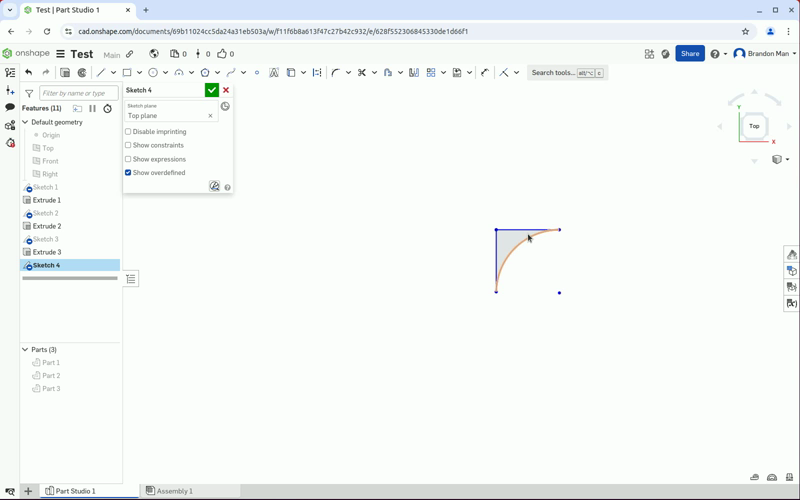
scroll(6)
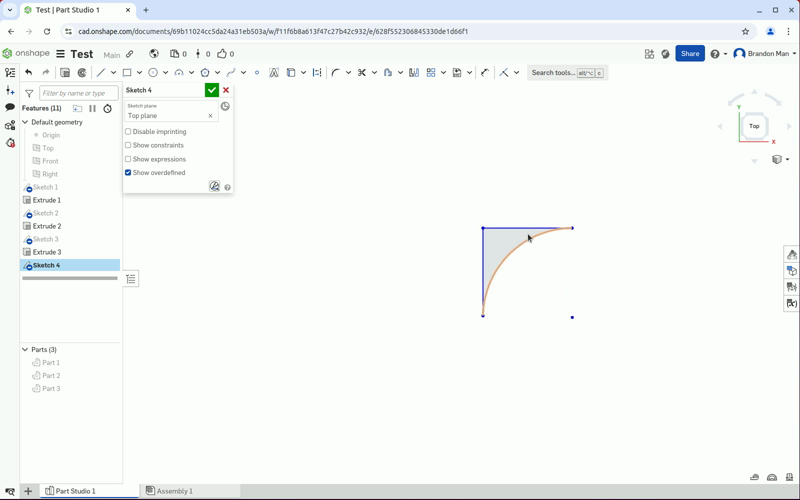
scroll(6)
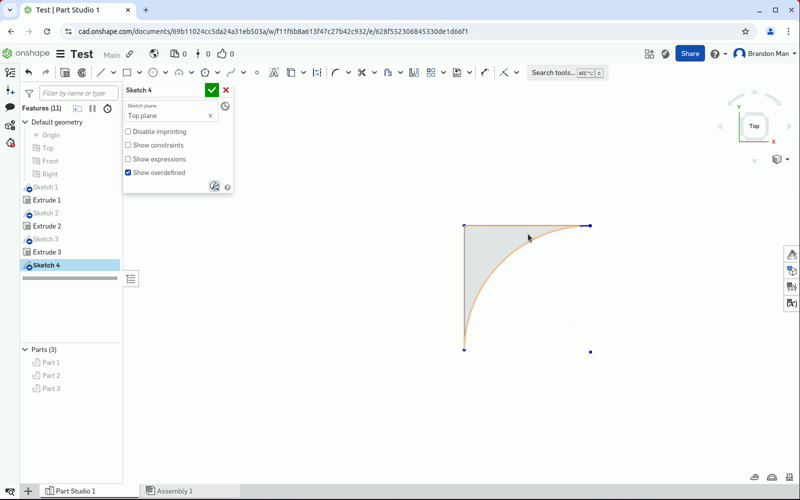
scroll(6)
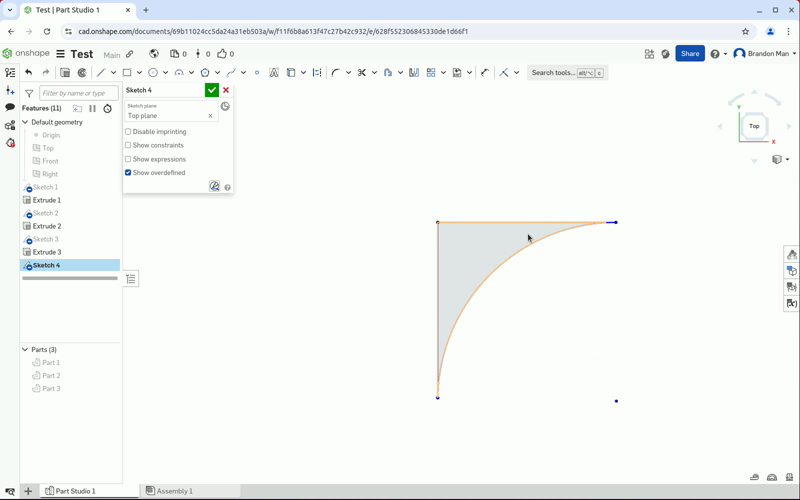
scroll(6)
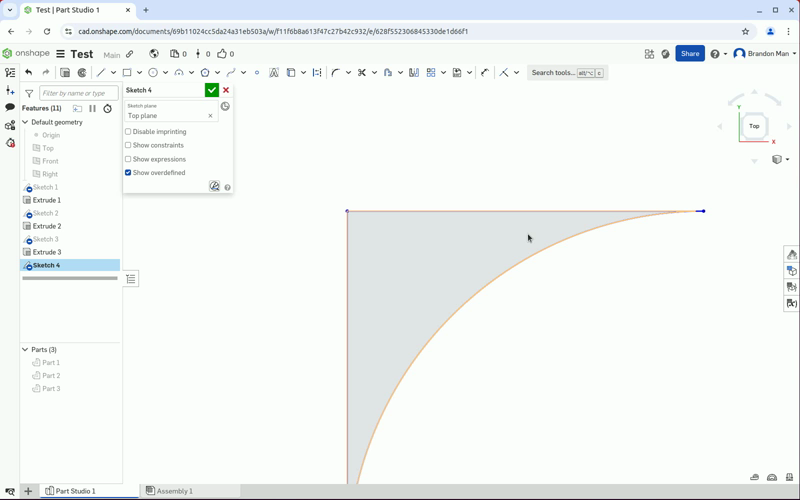
click(528, 233)
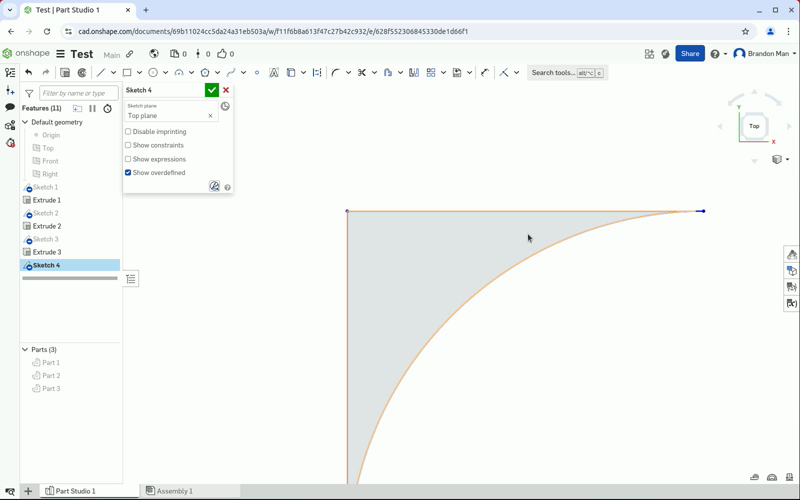
scroll(-6)
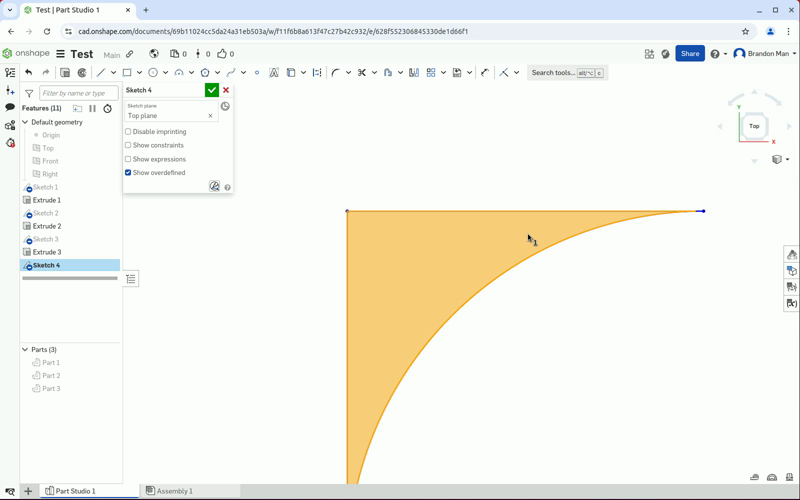
scroll(-6)
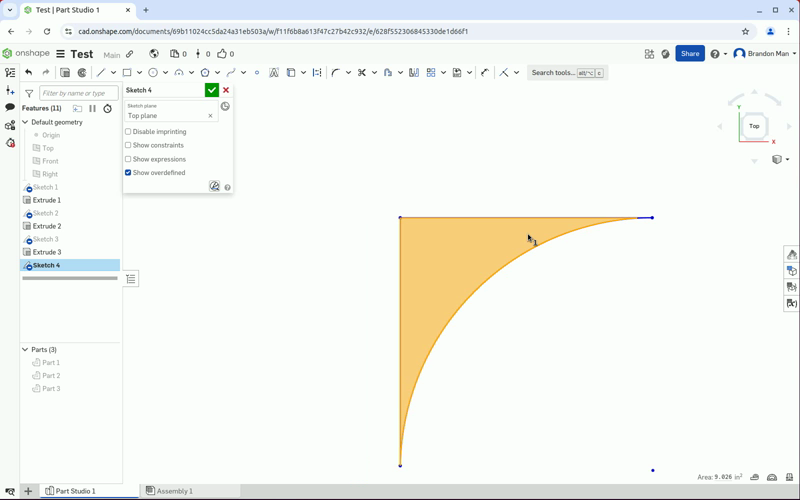
scroll(-6)
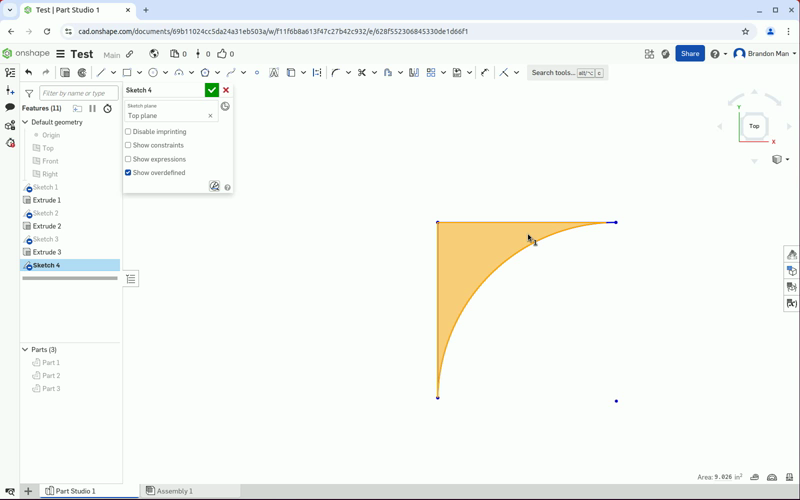
scroll(-6)
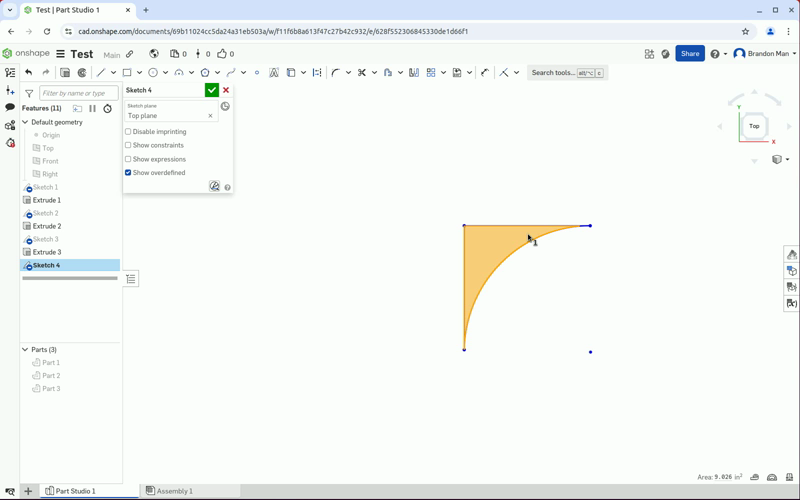
scroll(-6)
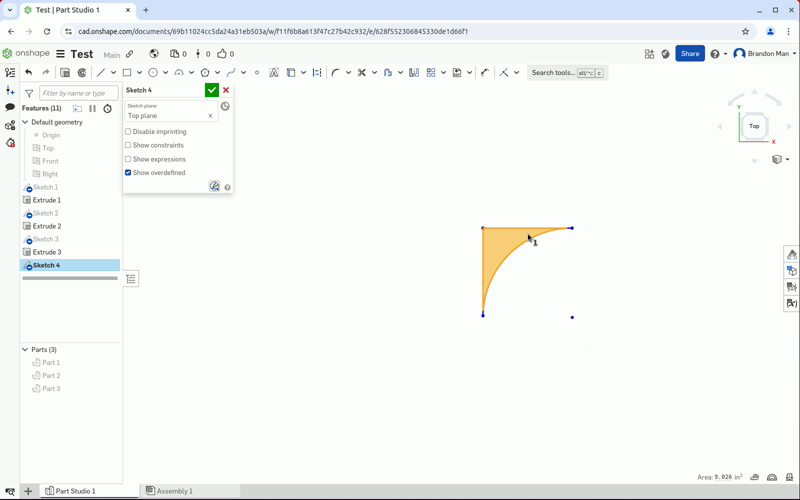
scroll(-6)
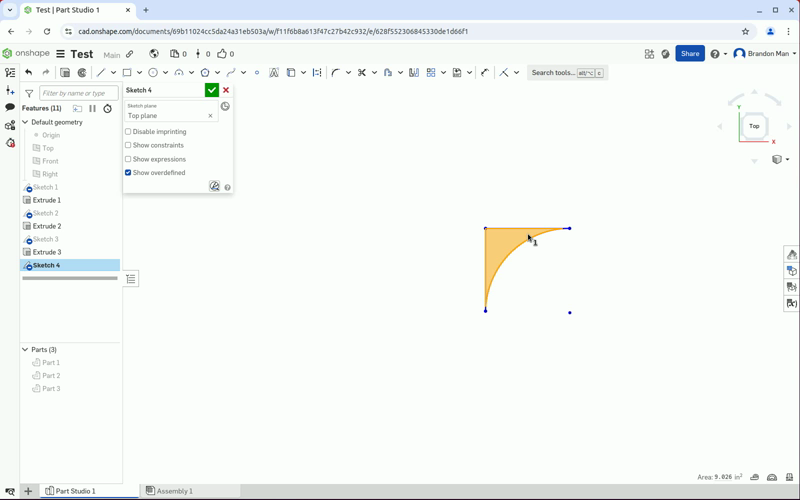
scroll(-6)
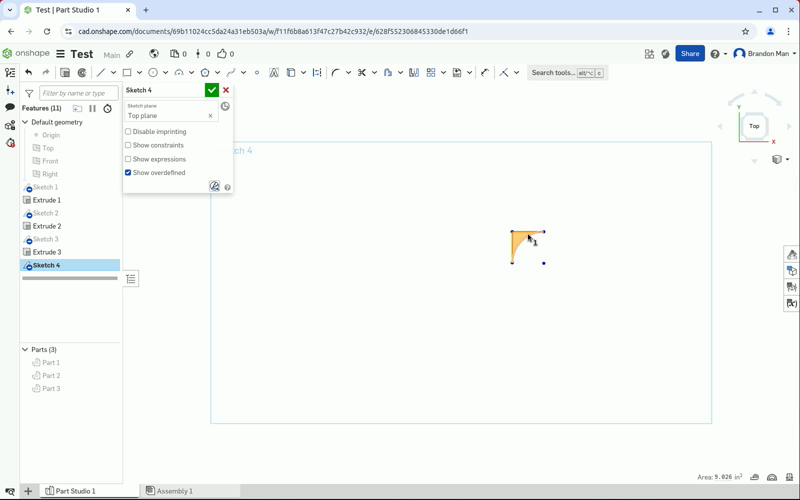
mouse_move(73, 352)
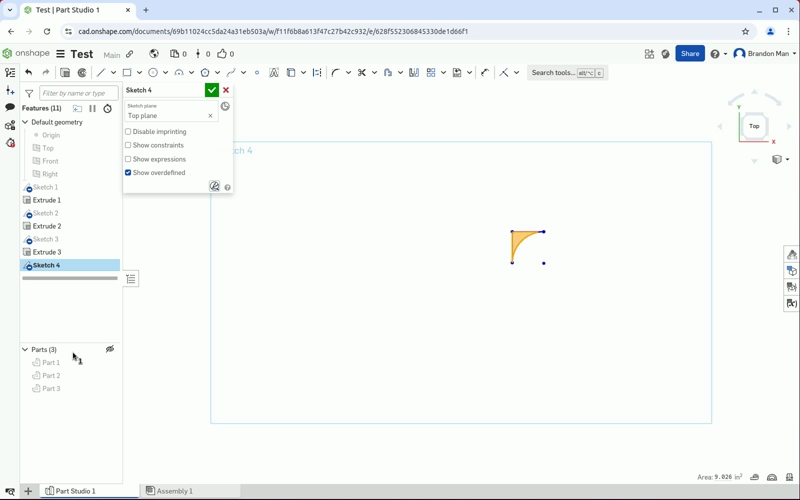
key(shift+y)
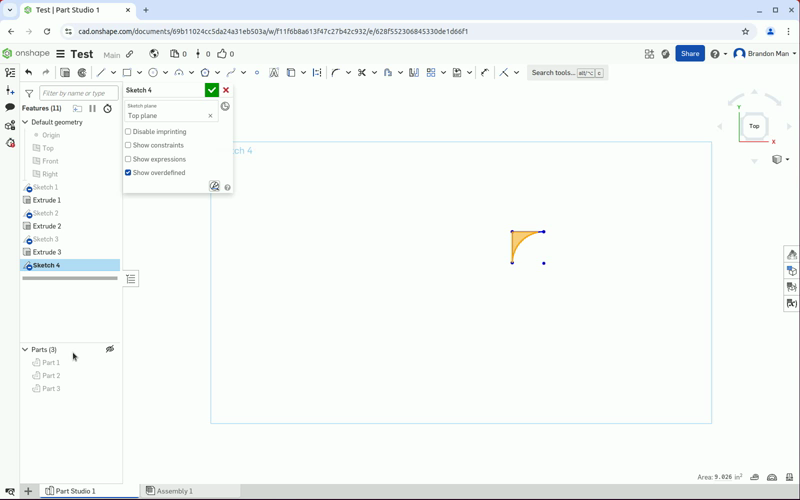
key(shift+e)
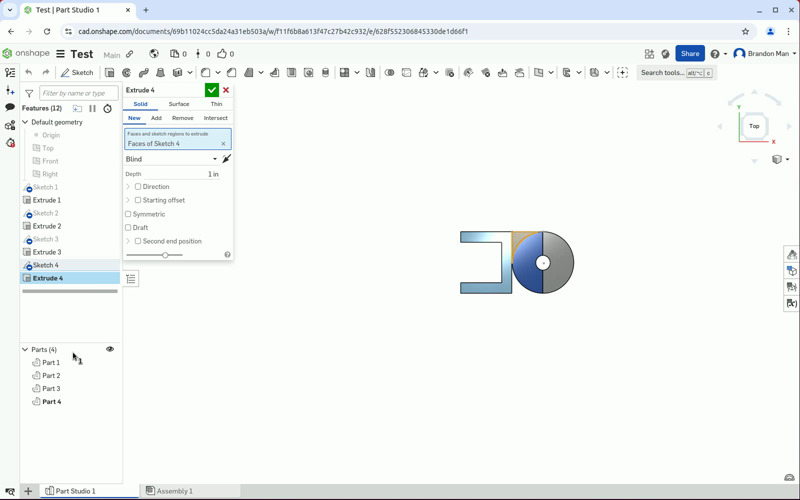
mouse_move(143, 106)
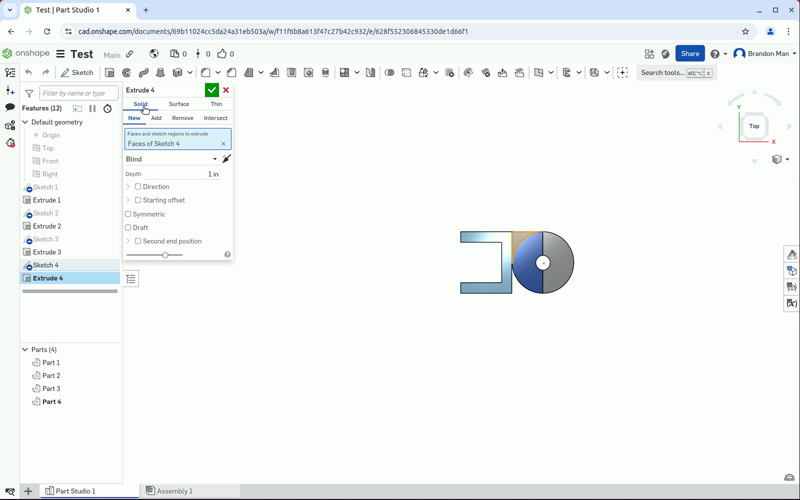
click(143, 106)
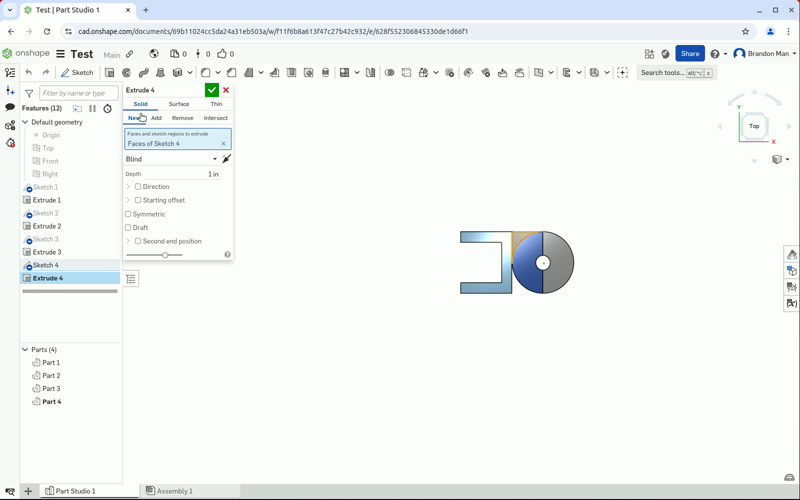
mouse_move(137, 120)
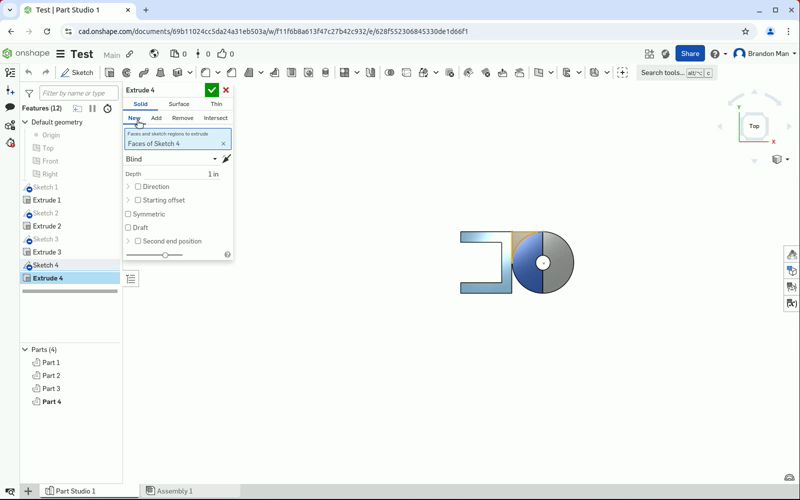
click(137, 120)
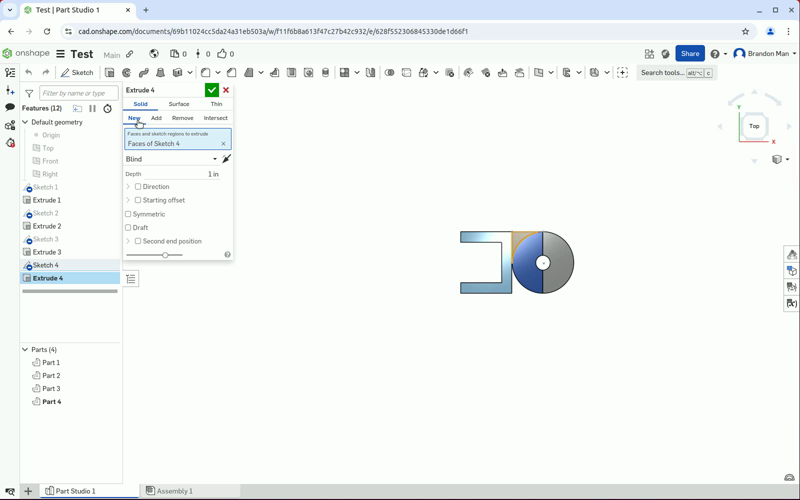
key(tab, 4)
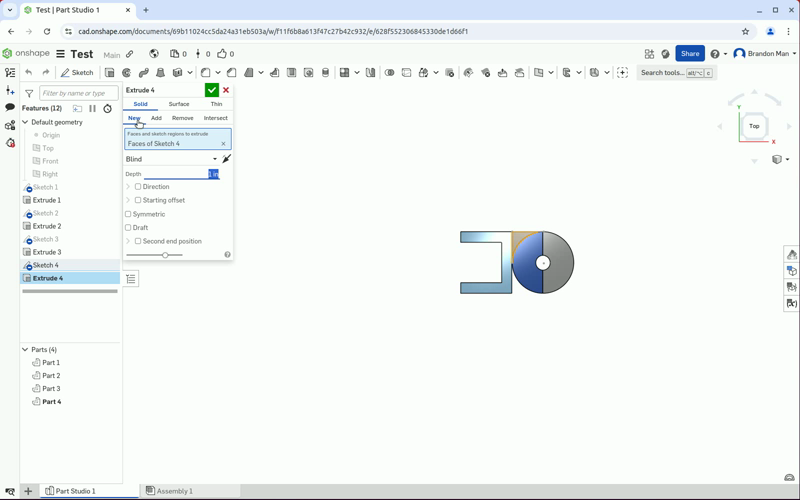
text(20.942)
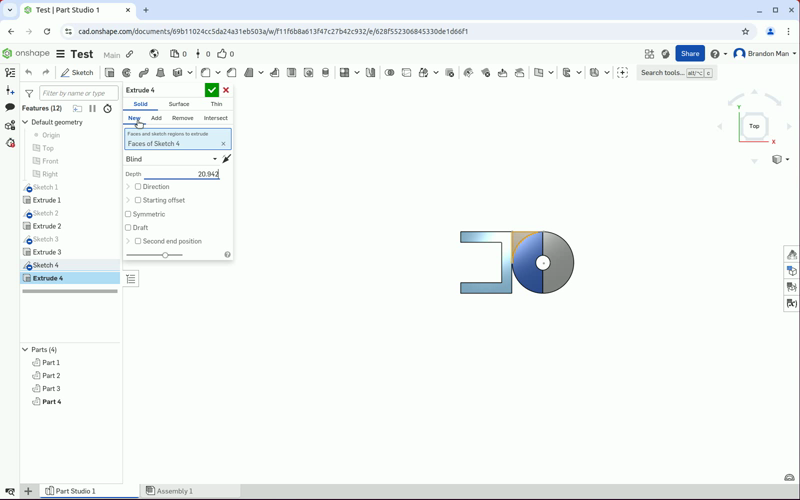
key(enter)
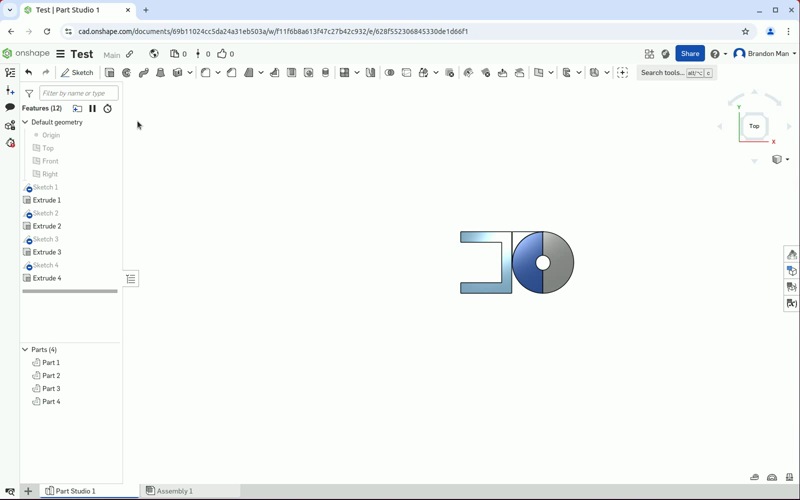
key(shift+h)
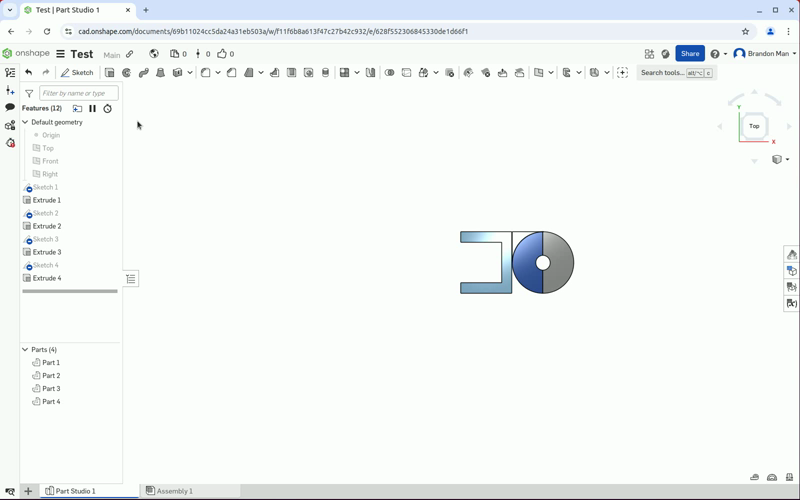
key(shift+h)
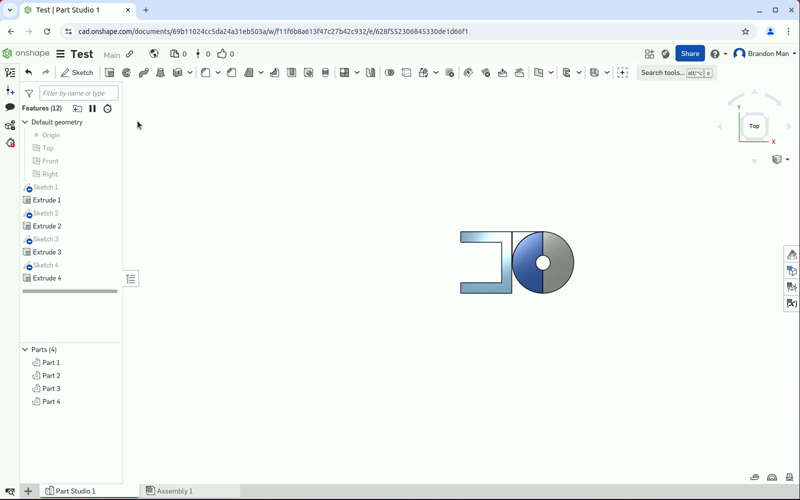
mouse_move(73, 189)
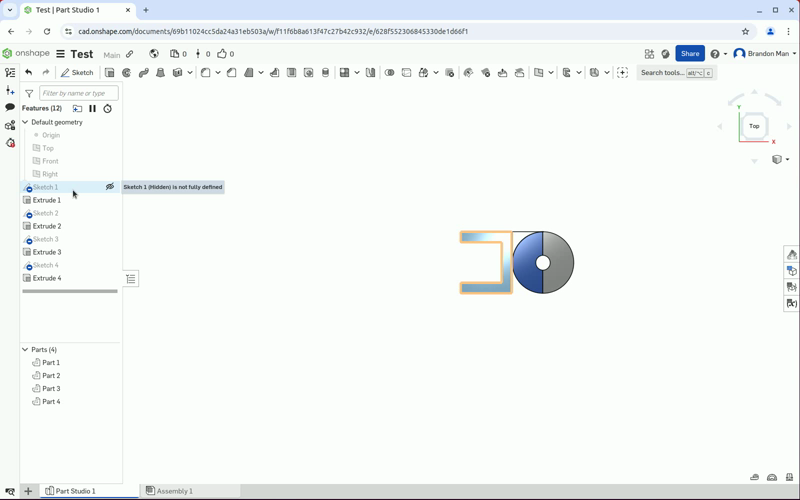
click(73, 189)
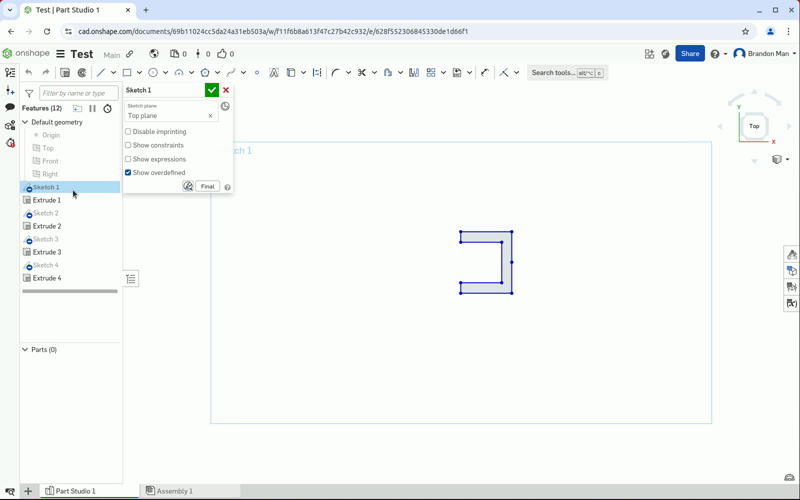
mouse_move(229, 92)
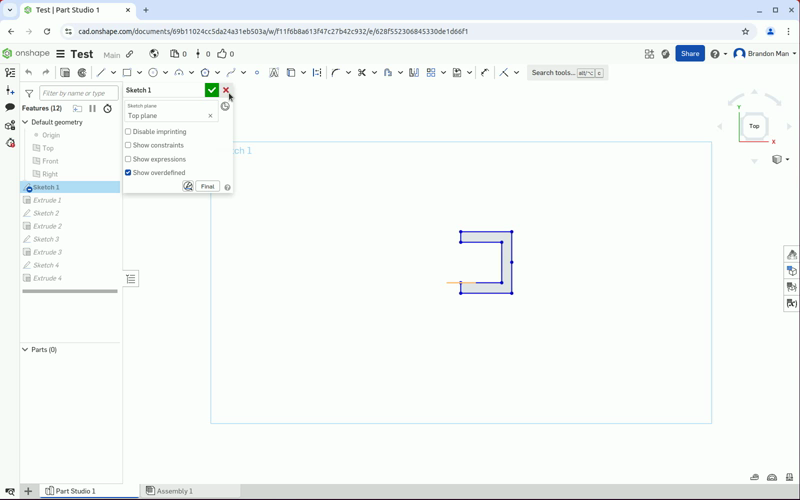
click(229, 92)
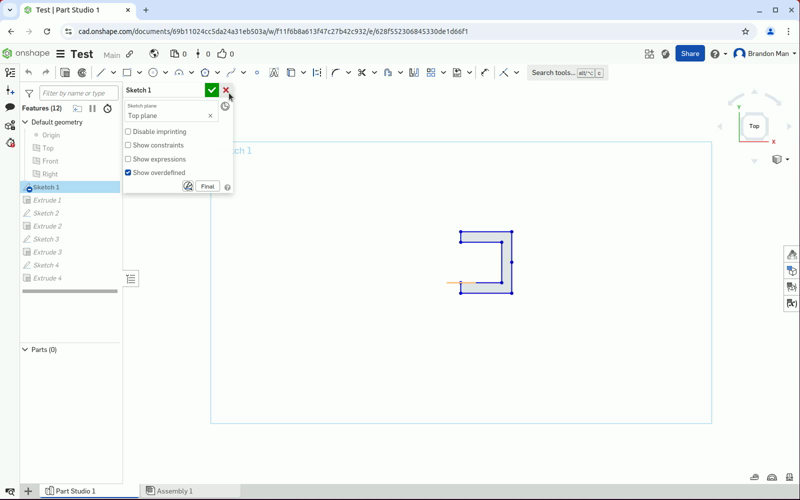
key(shift+s)
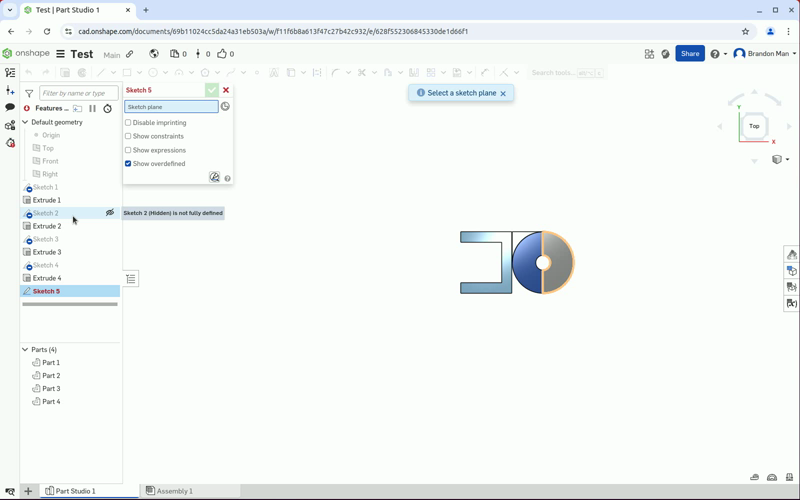
scroll(3)
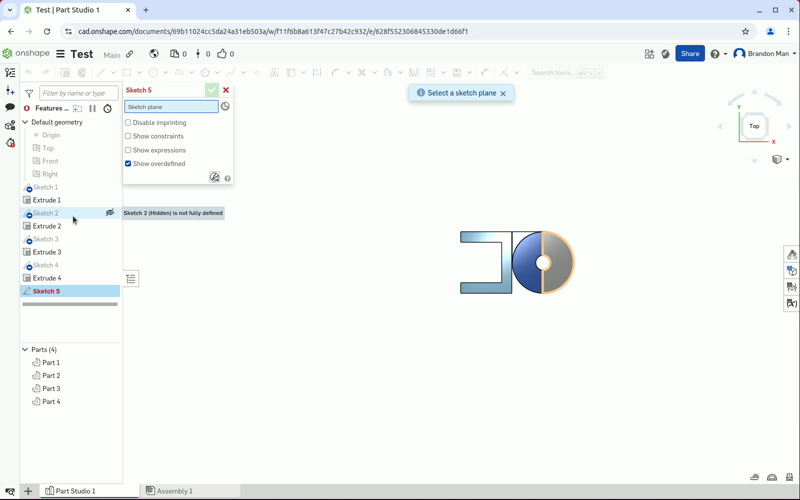
mouse_move(73, 150)
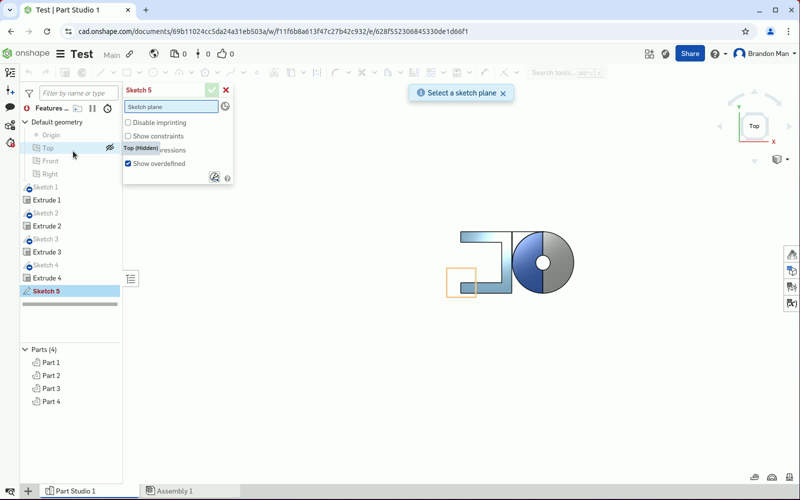
click(73, 150)
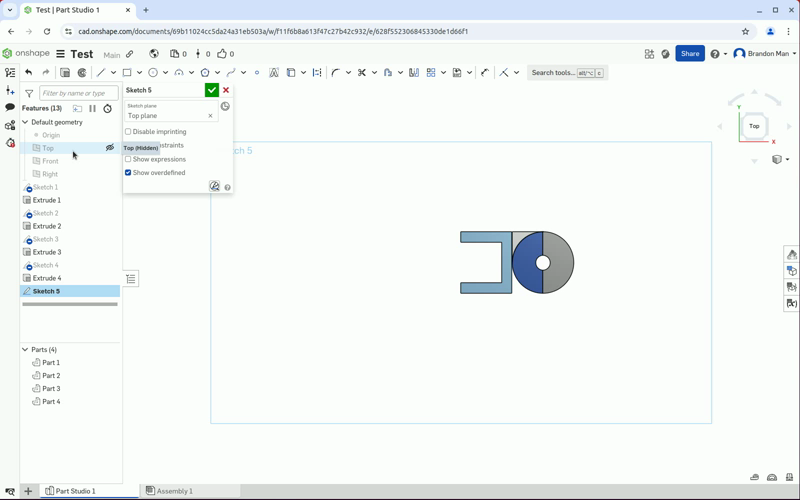
mouse_move(73, 352)
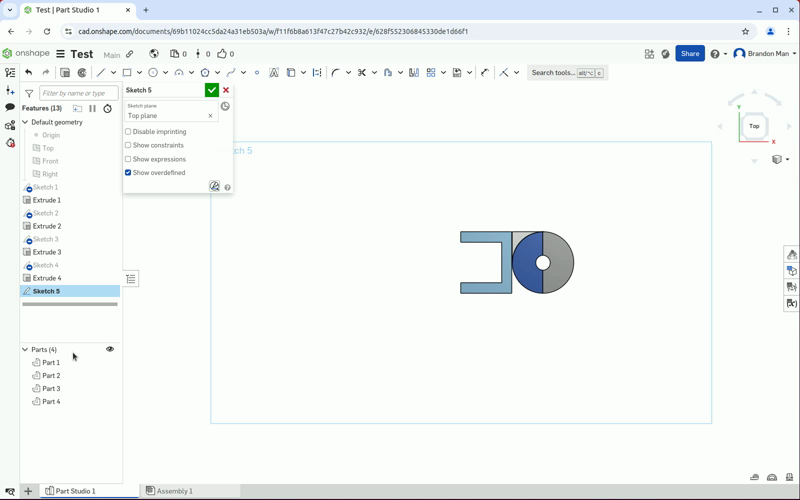
key(y)
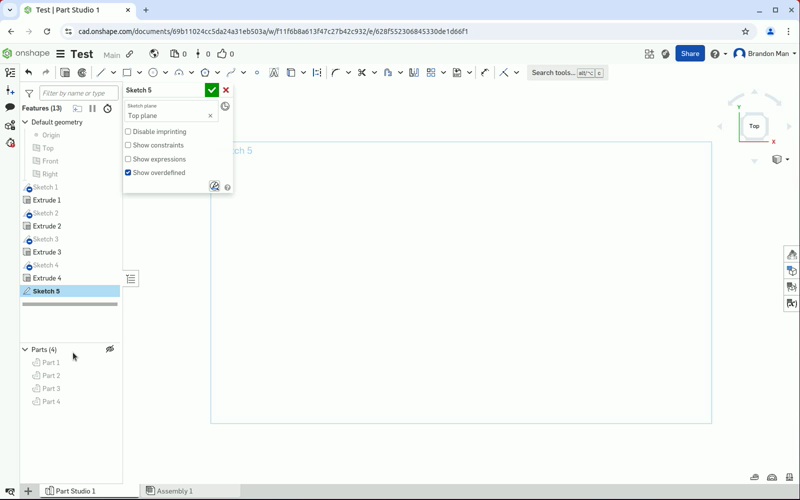
key(l)
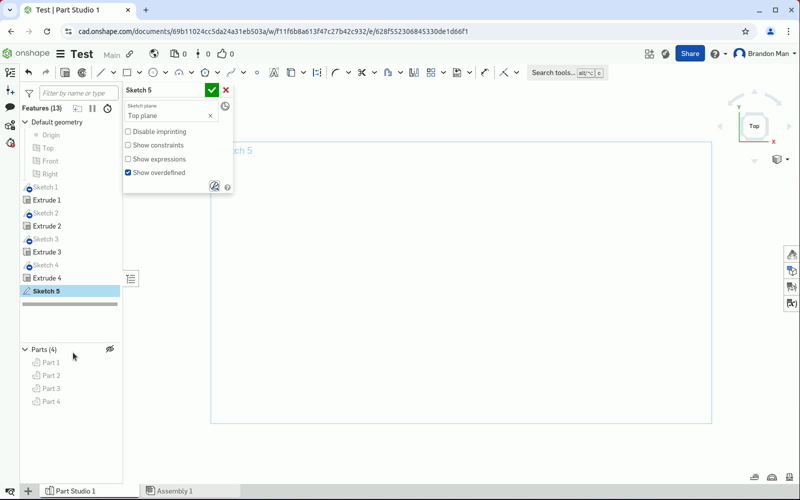
key_down(shift)
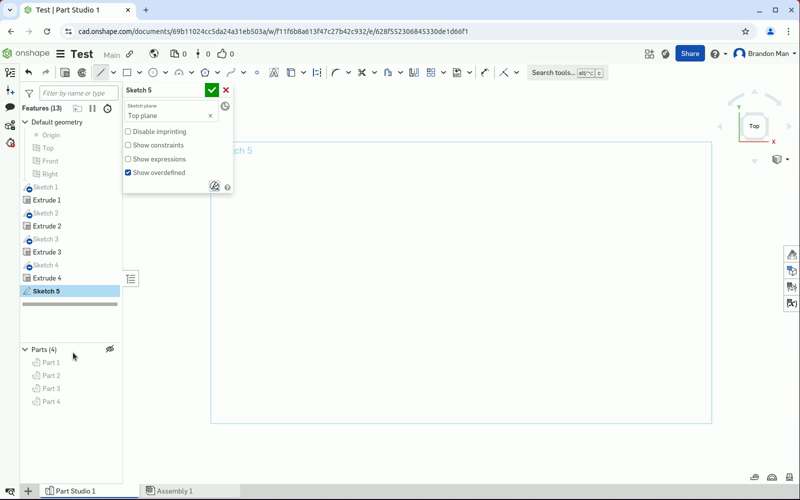
mouse_move(512, 293)
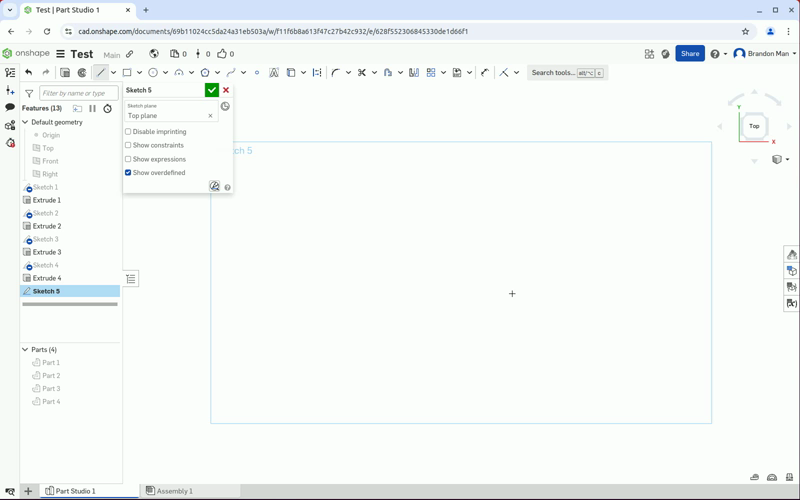
click(512, 293)
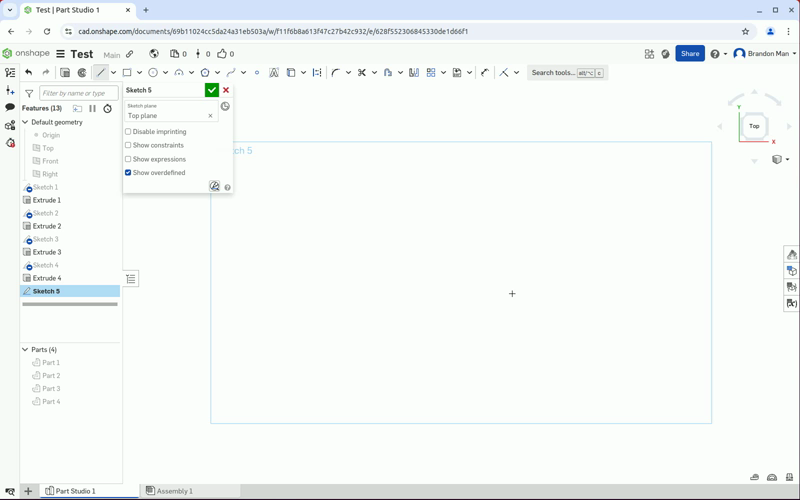
key_up(shift)
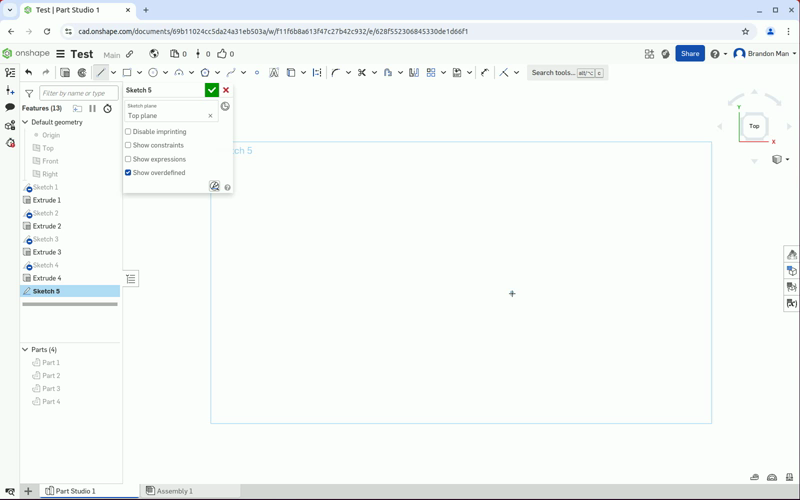
key_down(shift)
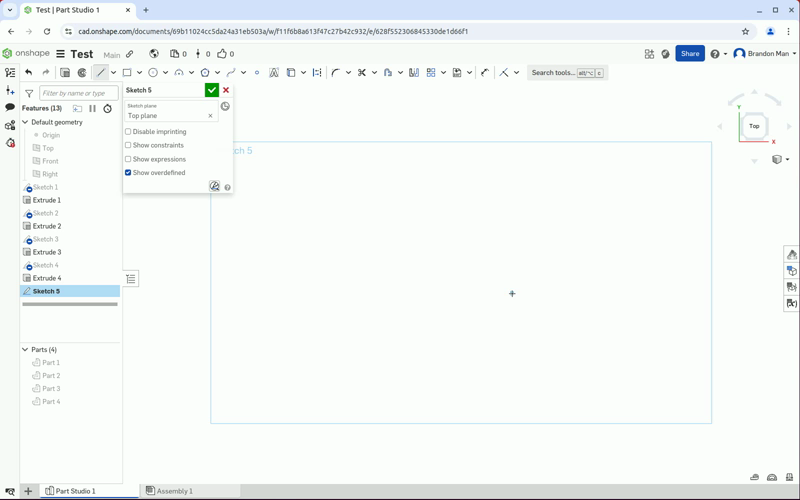
mouse_move(542, 293)
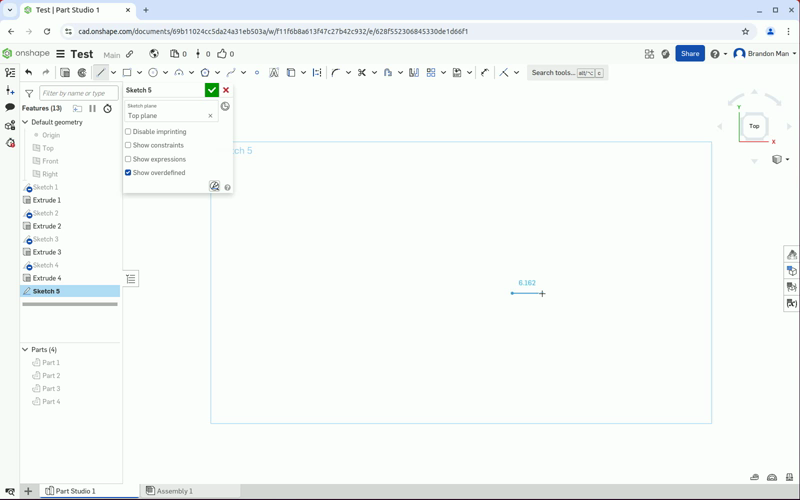
mouse_move(543, 293)
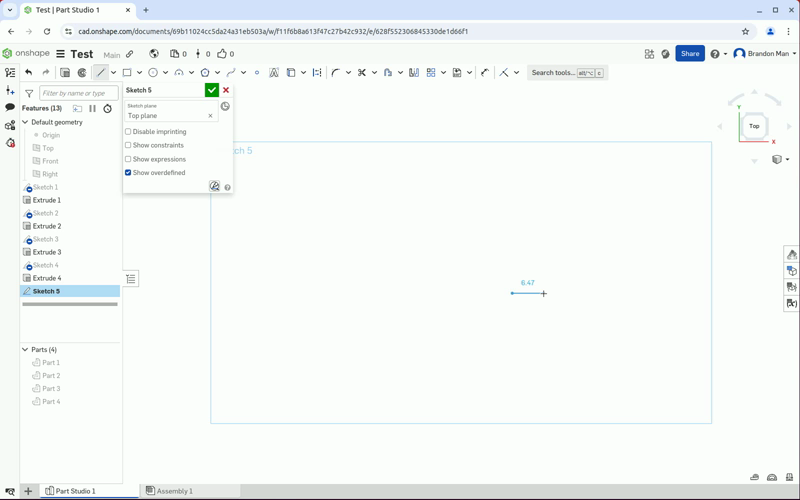
click(543, 293)
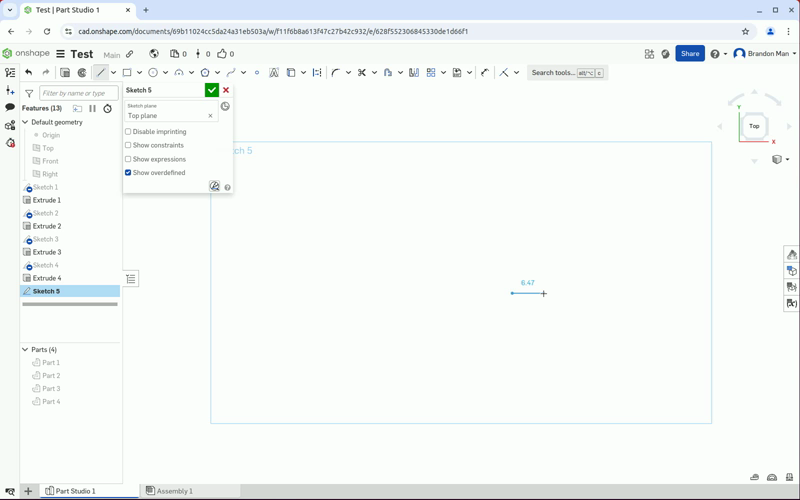
key_up(shift)
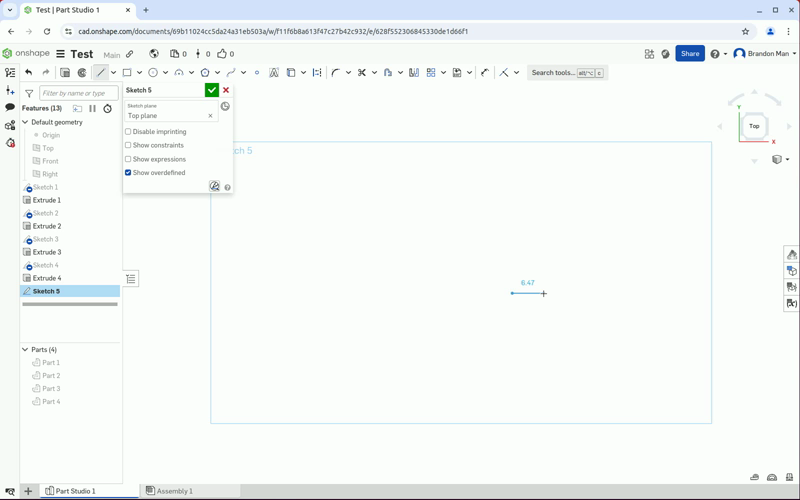
key(esc)
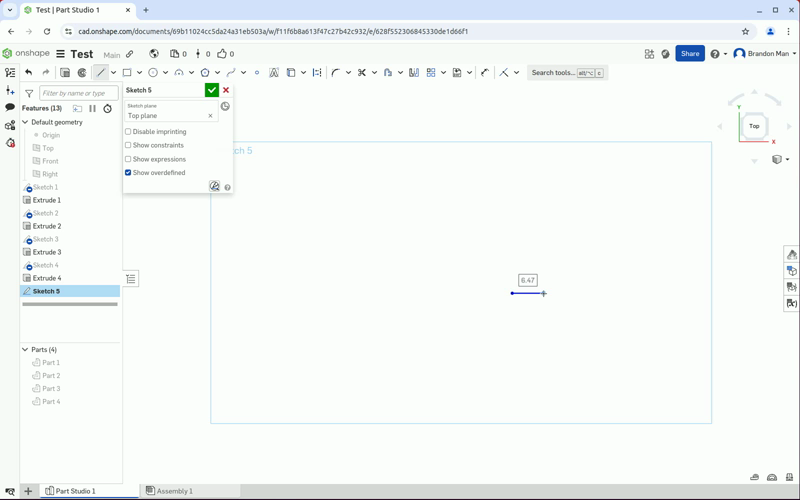
key(a)
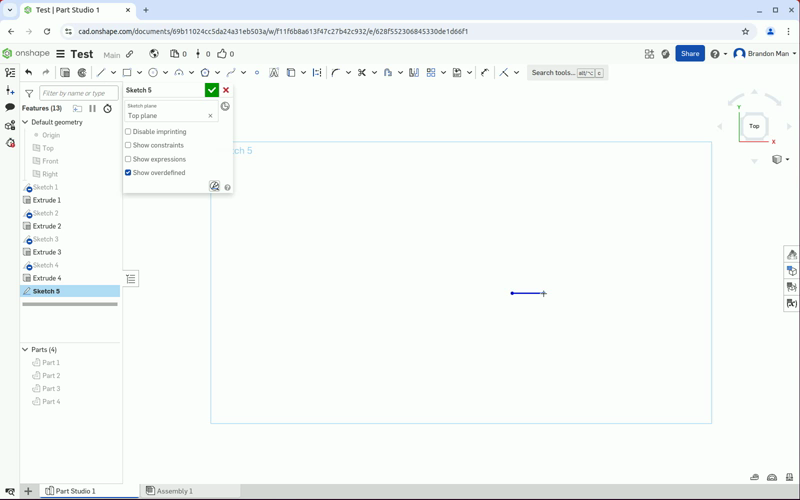
mouse_move(543, 293)
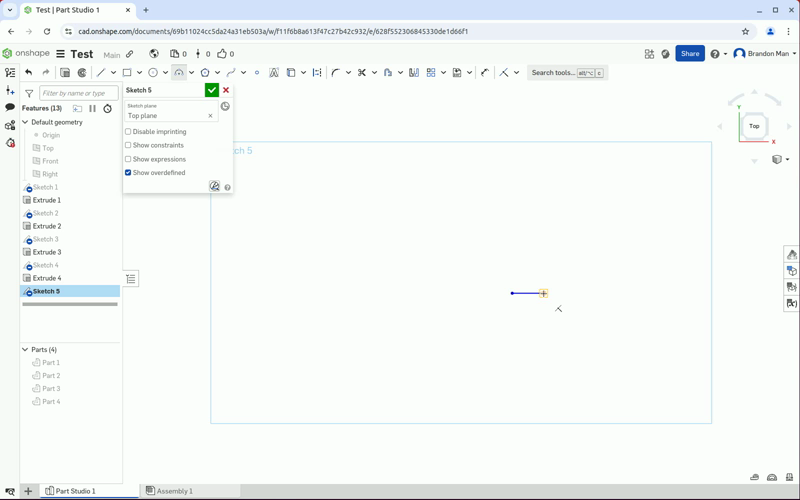
click(543, 293)
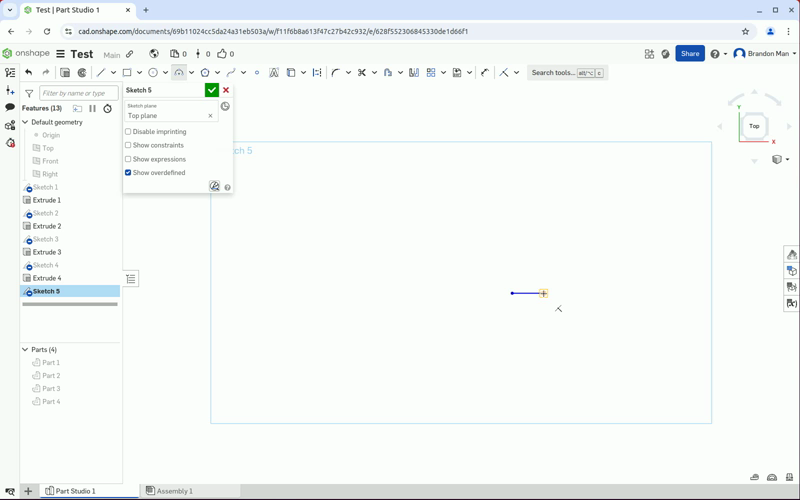
key_down(shift)
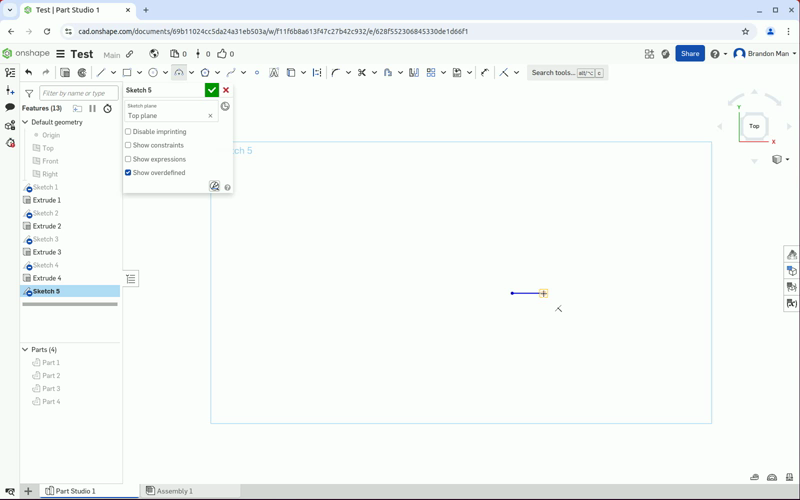
mouse_move(512, 262)
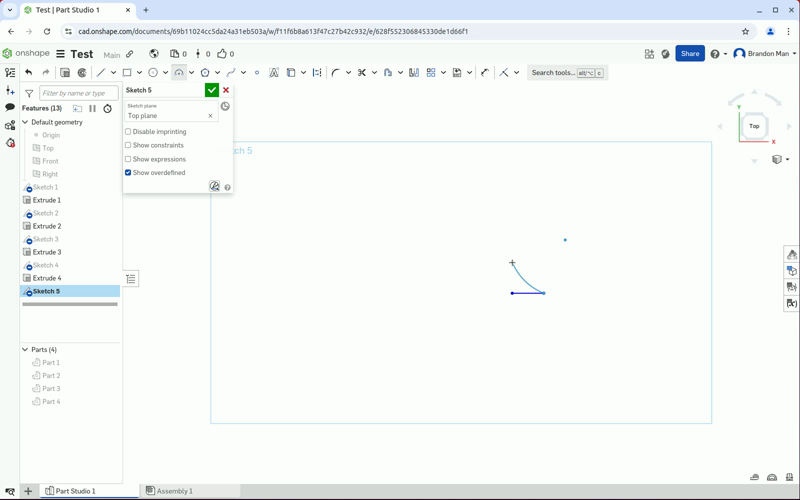
click(512, 262)
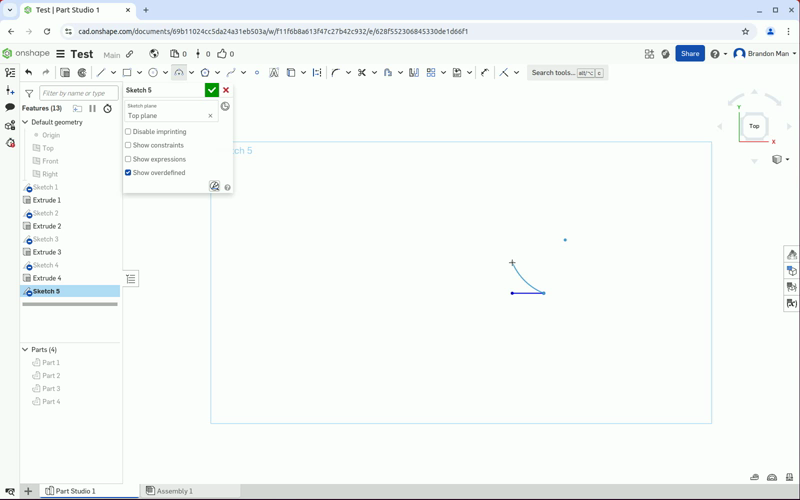
mouse_move(521, 284)
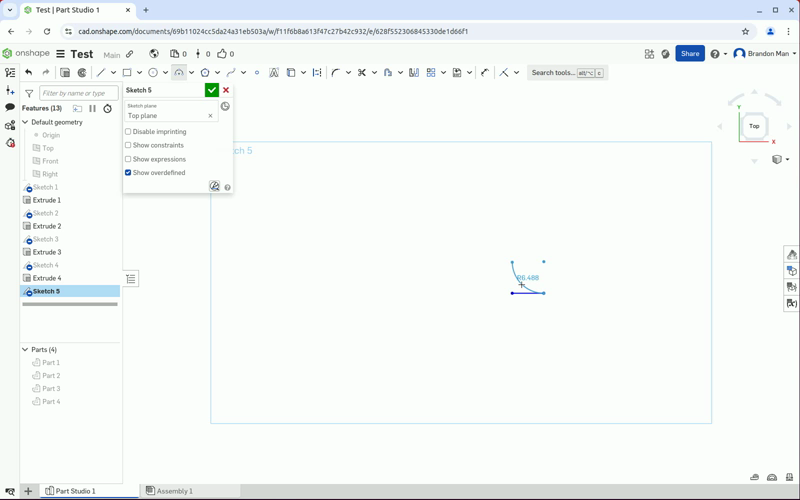
click(521, 284)
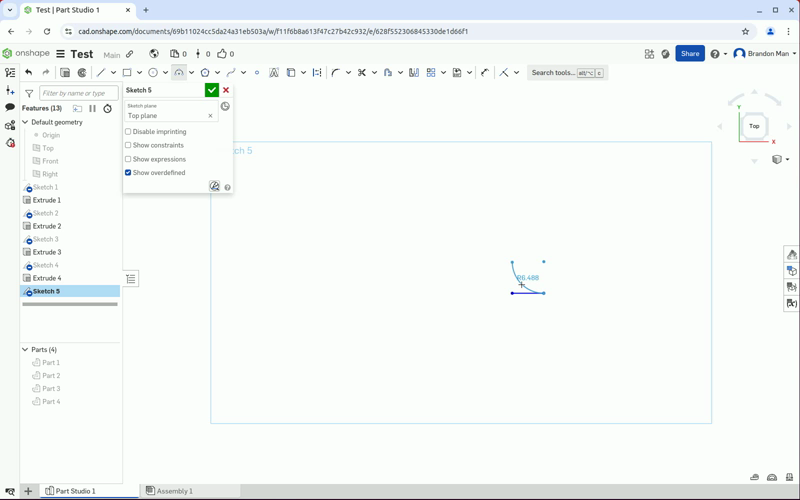
key_up(shift)
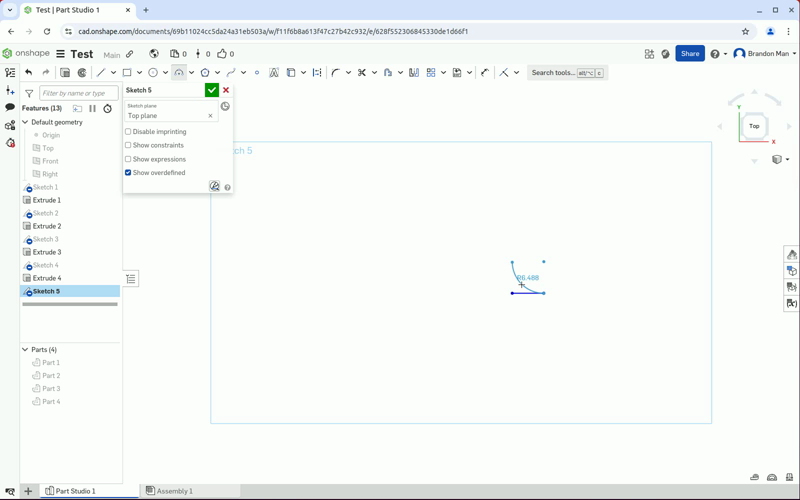
key(esc)
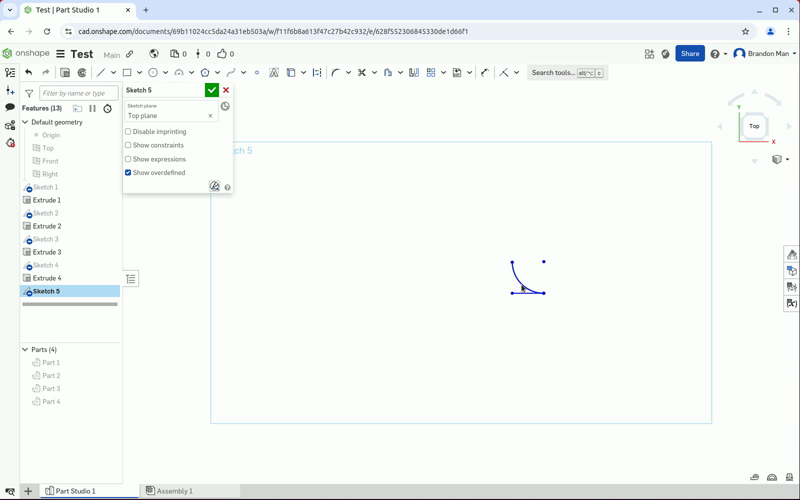
key(l)
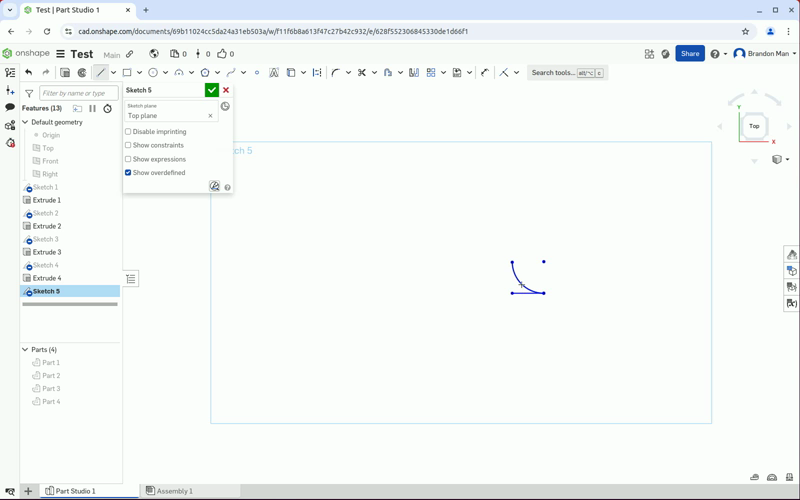
mouse_move(512, 262)
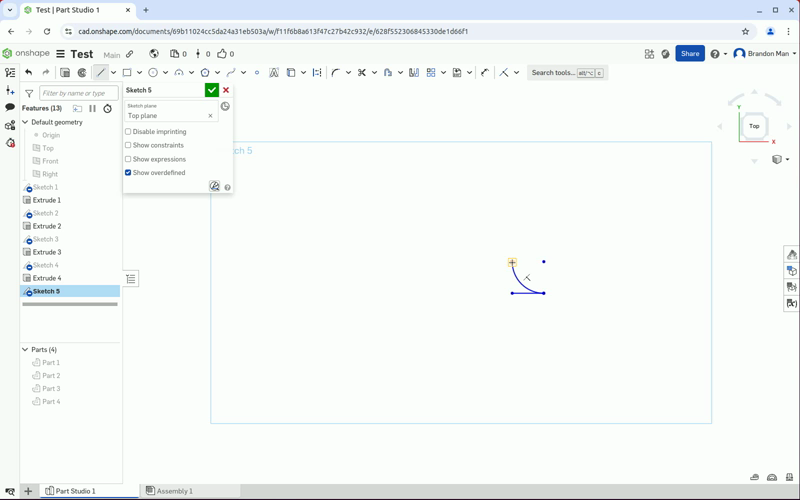
click(512, 262)
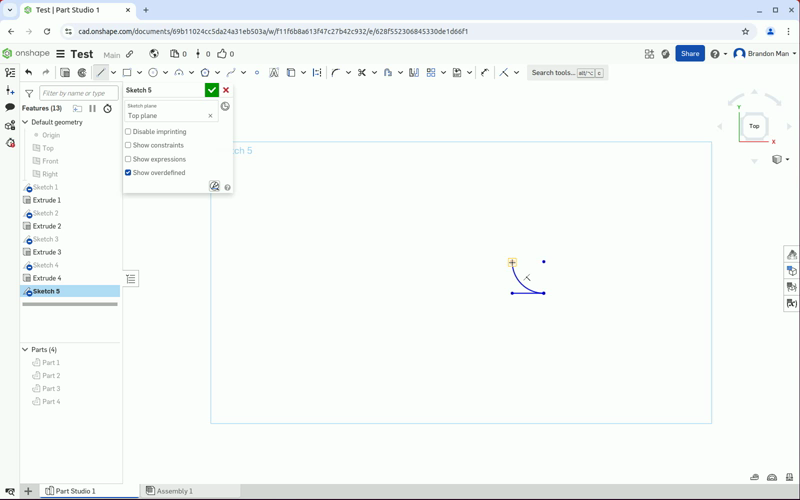
mouse_move(542, 262)
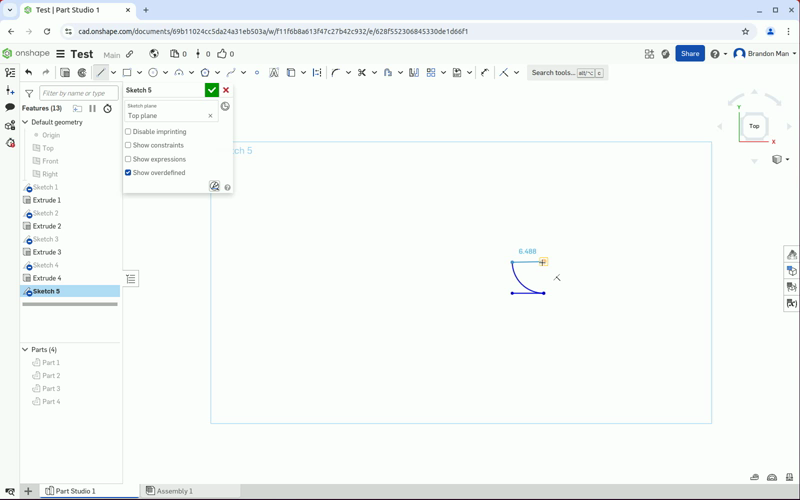
key_down(shift)
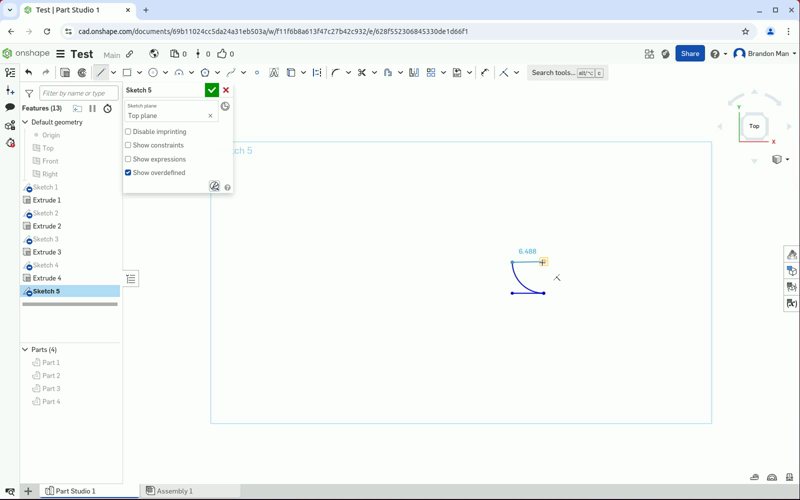
mouse_move(512, 293)
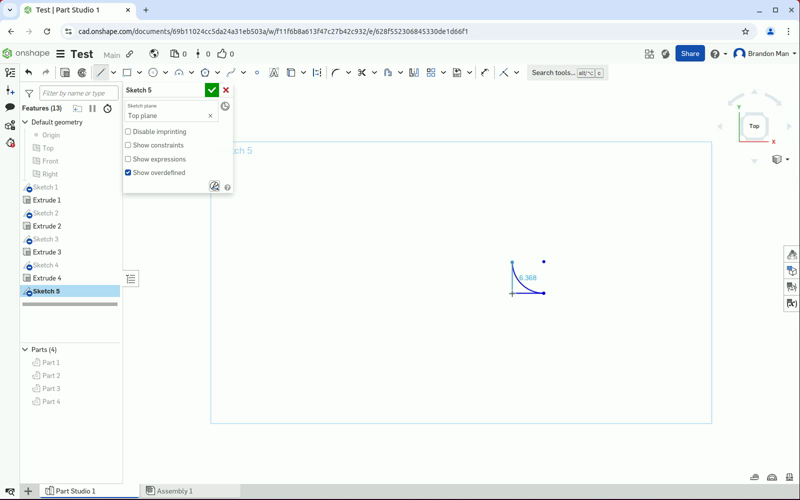
key_up(shift)
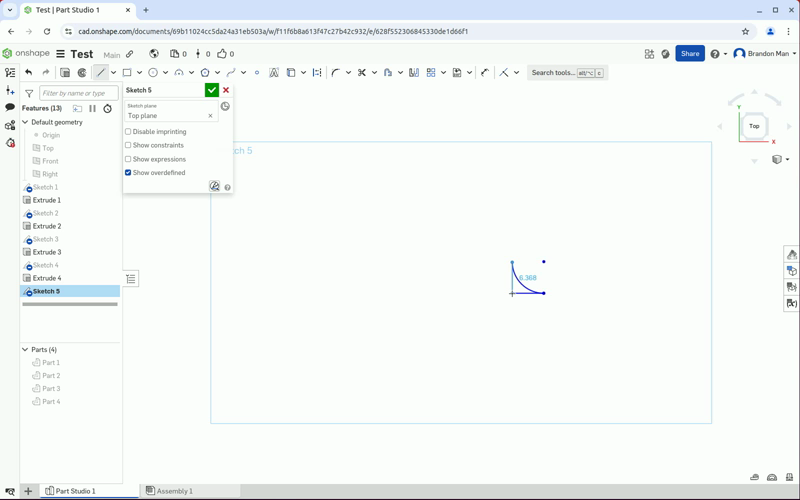
click(512, 293)
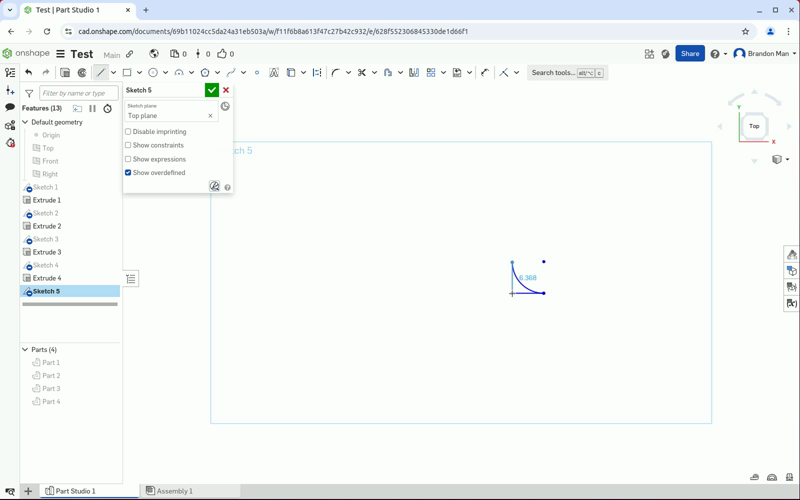
key(esc)
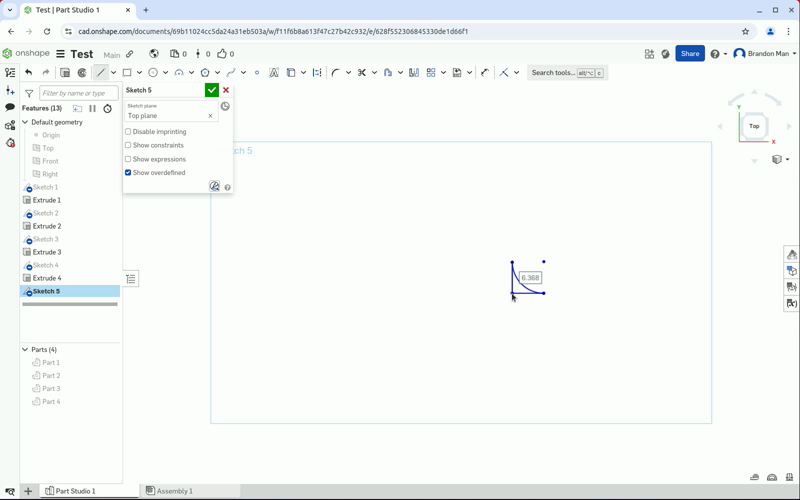
mouse_move(518, 287)
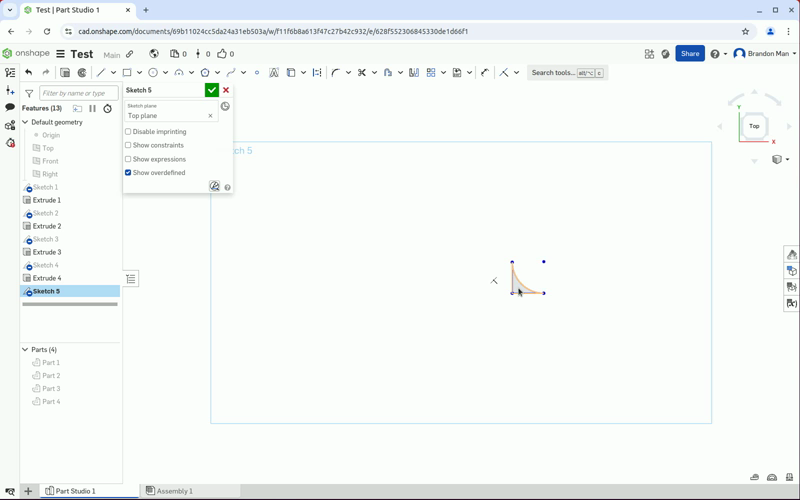
scroll(6)
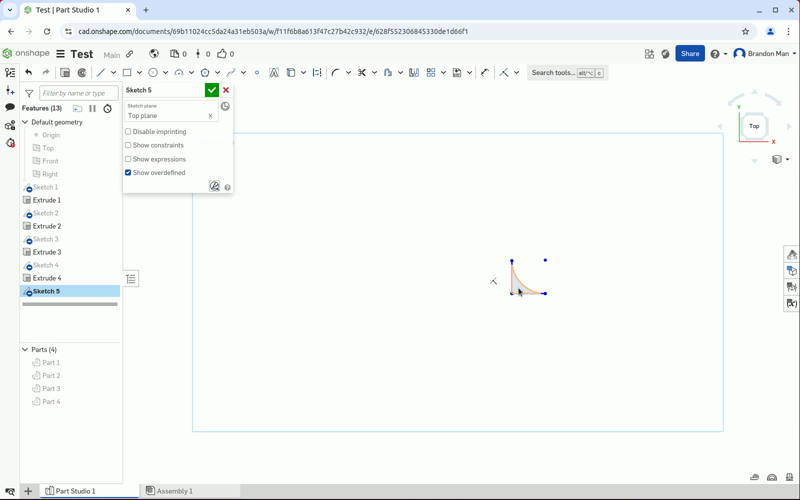
scroll(6)
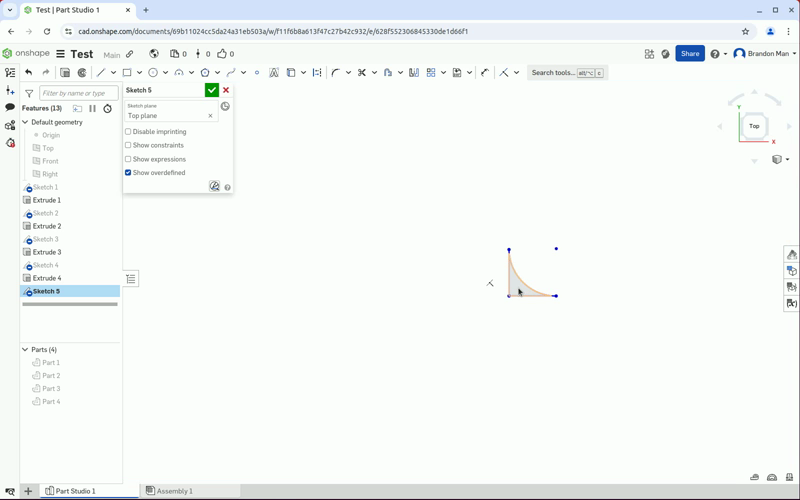
scroll(6)
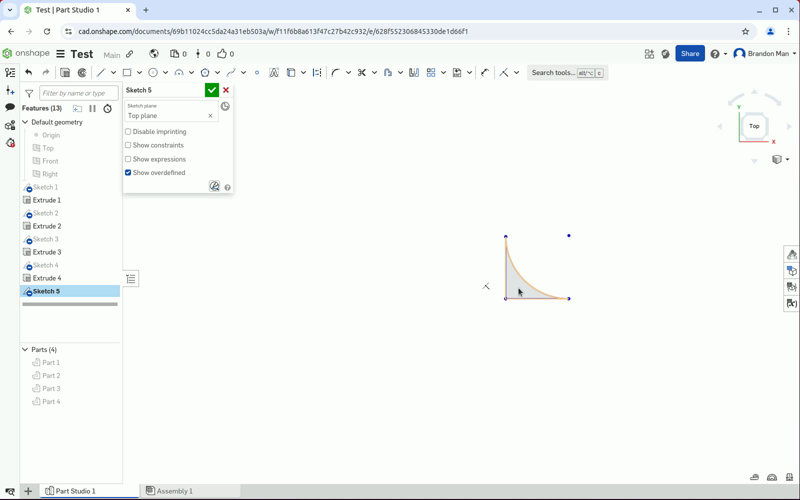
scroll(6)
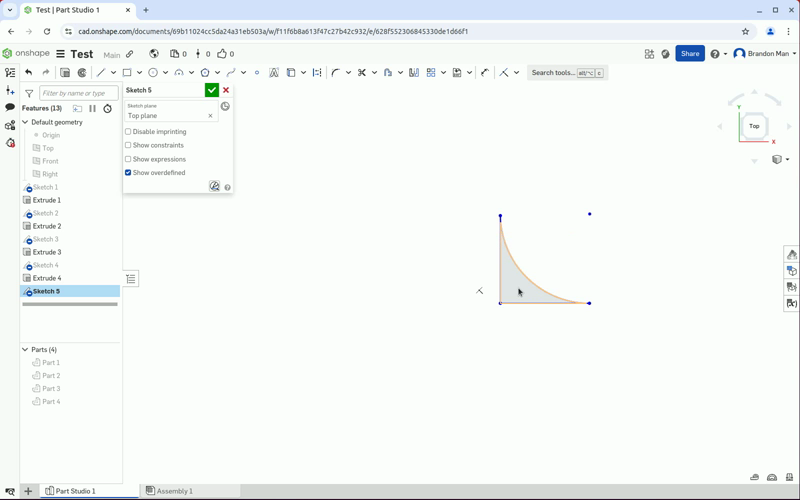
scroll(6)
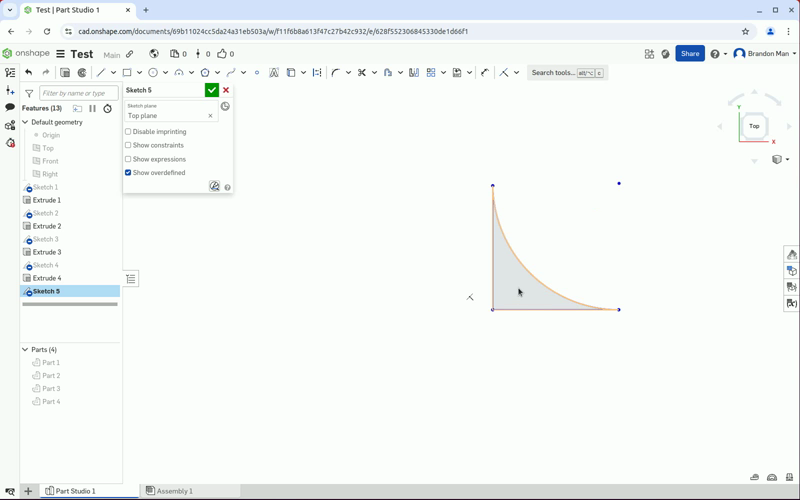
scroll(6)
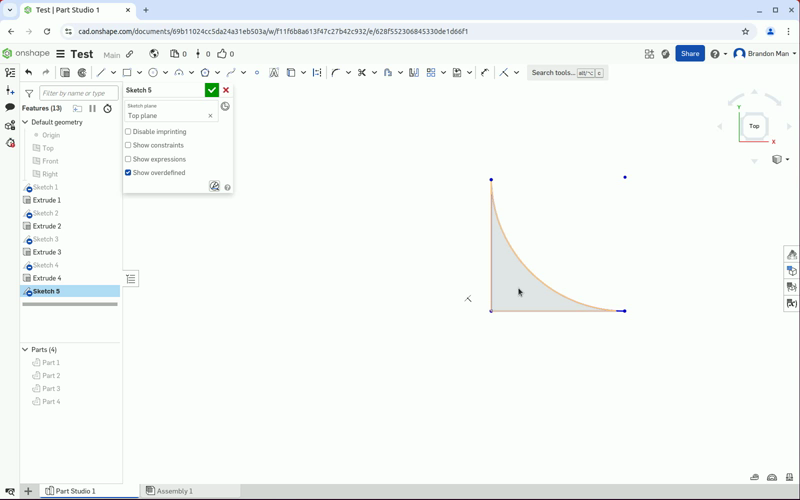
scroll(6)
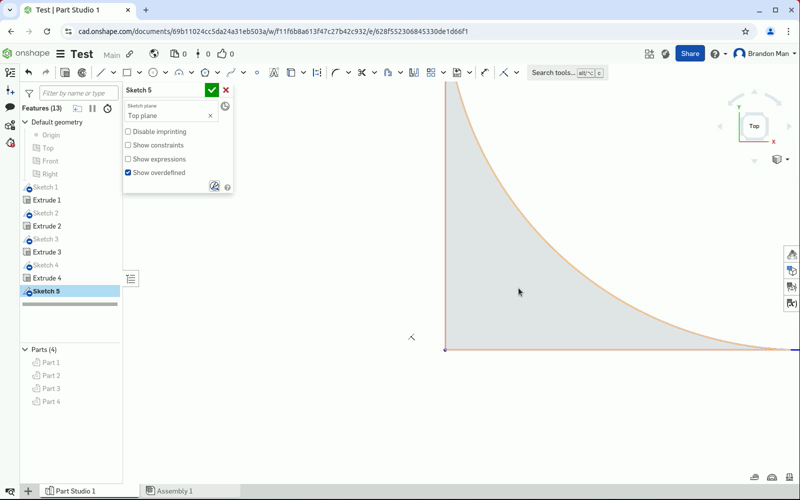
click(518, 287)
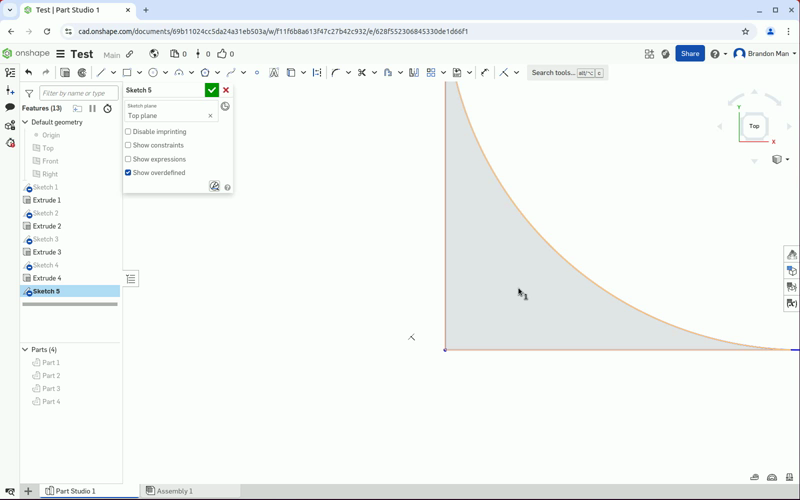
scroll(-6)
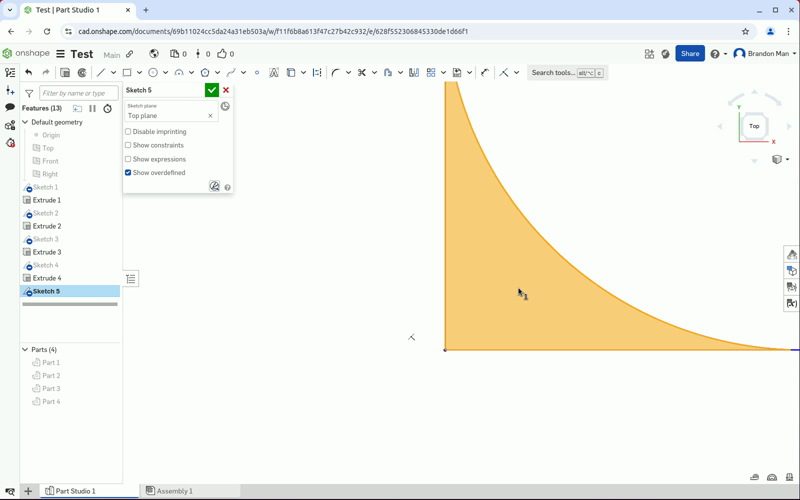
scroll(-6)
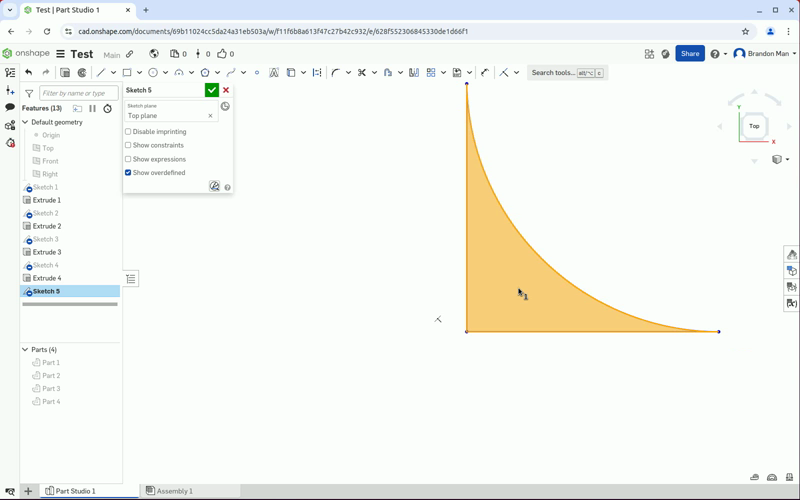
scroll(-6)
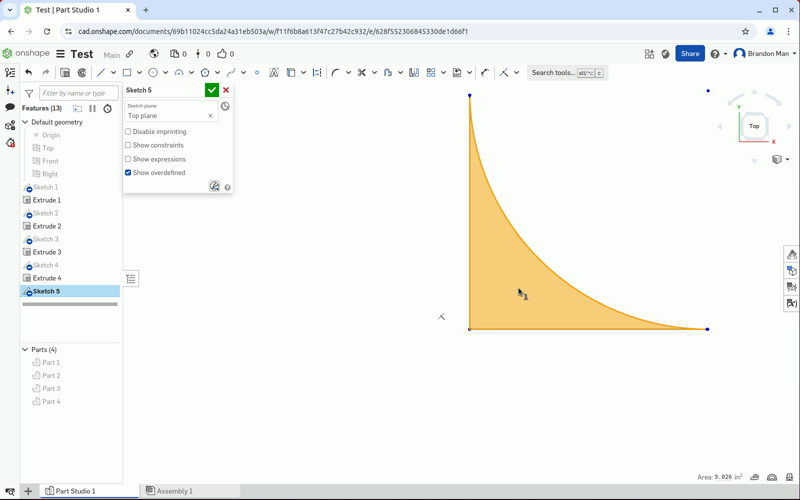
scroll(-6)
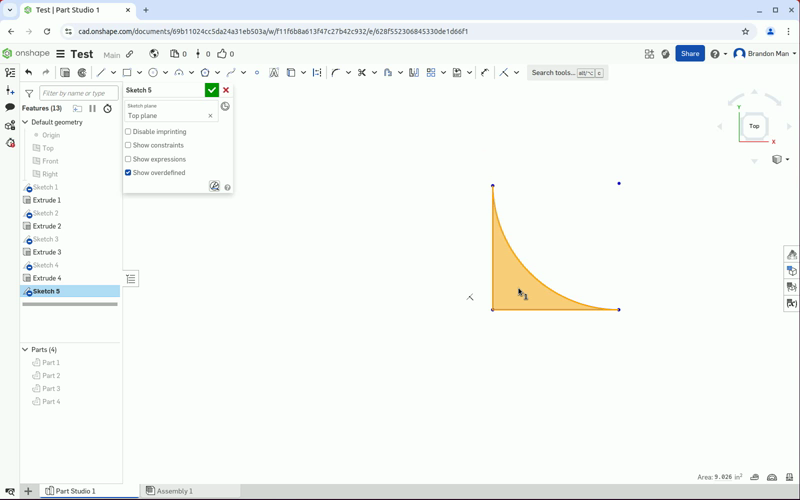
scroll(-6)
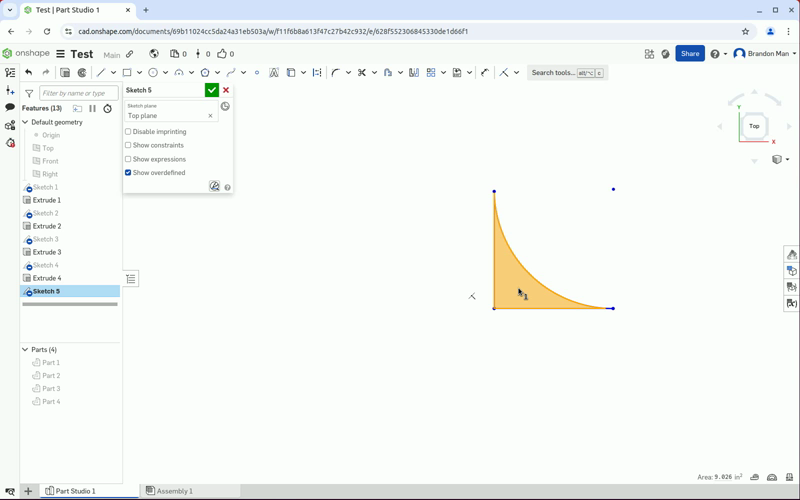
scroll(-6)
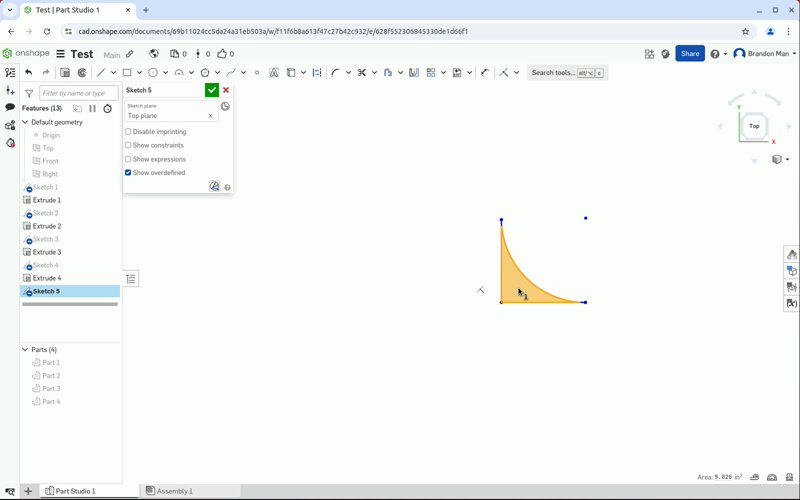
scroll(-6)
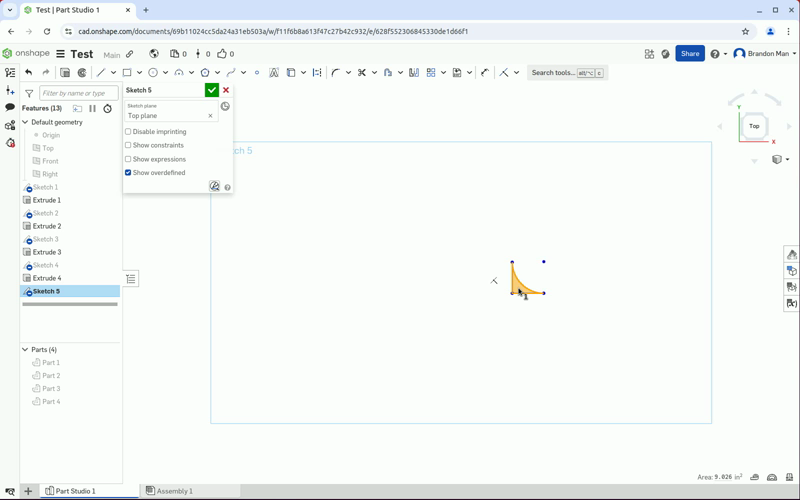
mouse_move(73, 352)
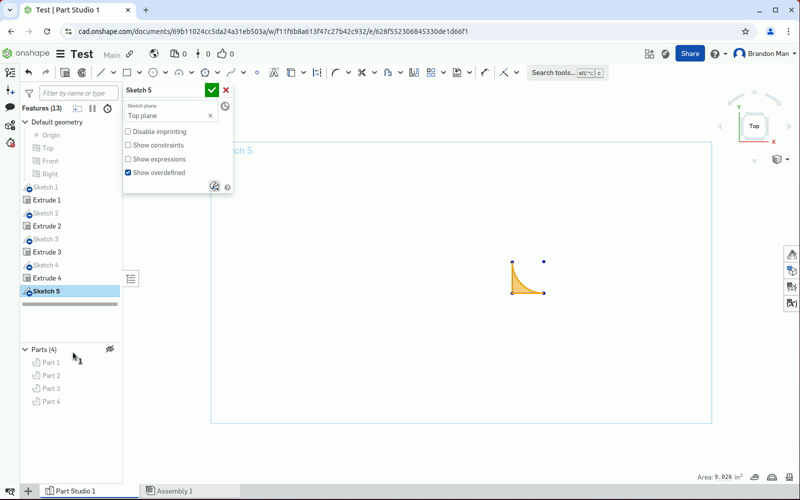
key(shift+y)
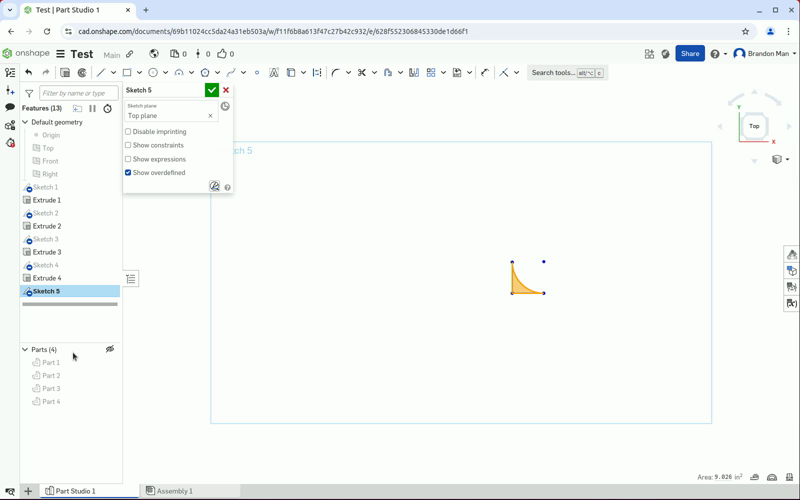
key(shift+e)
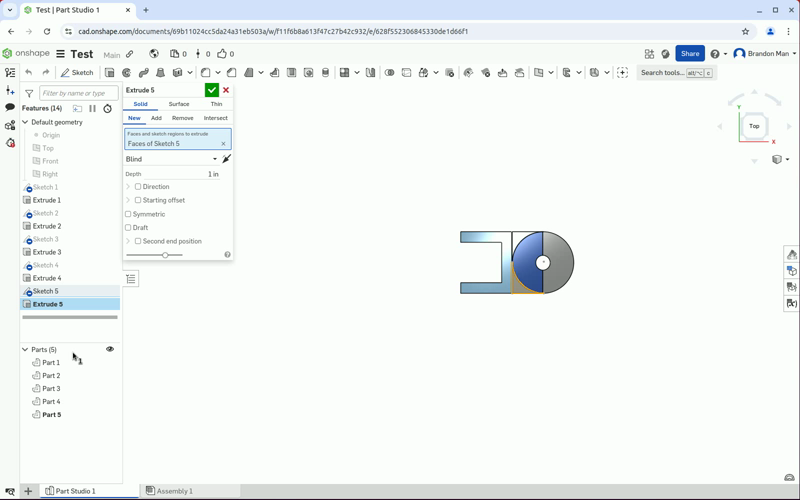
mouse_move(143, 106)
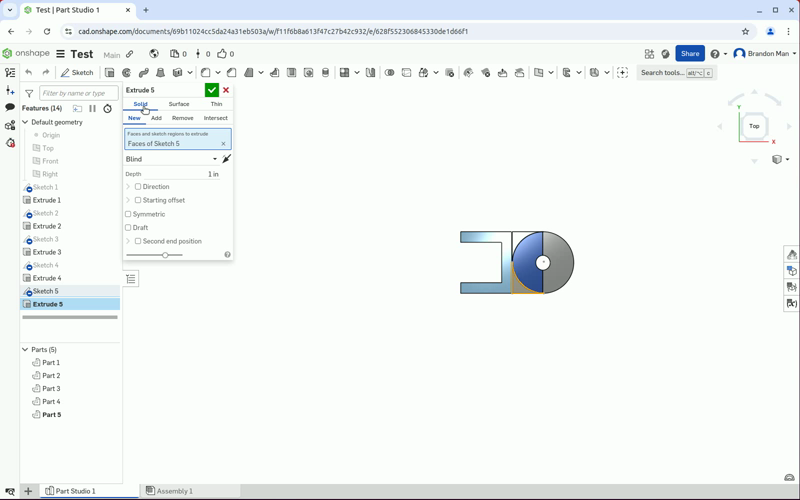
click(143, 106)
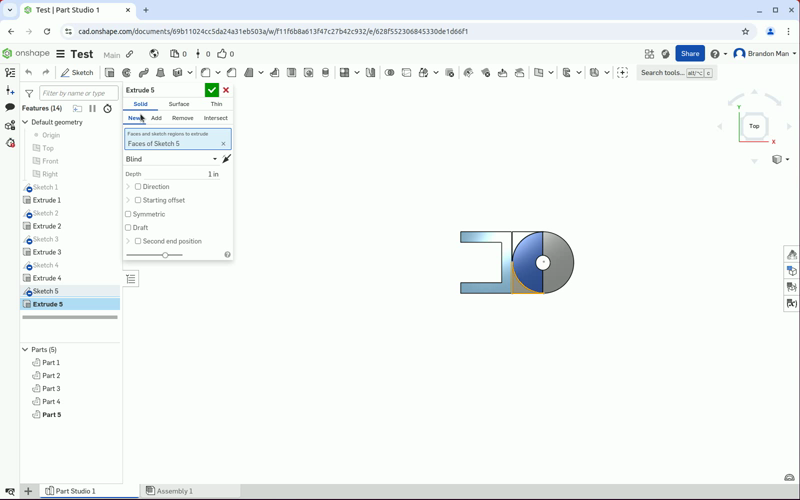
mouse_move(137, 120)
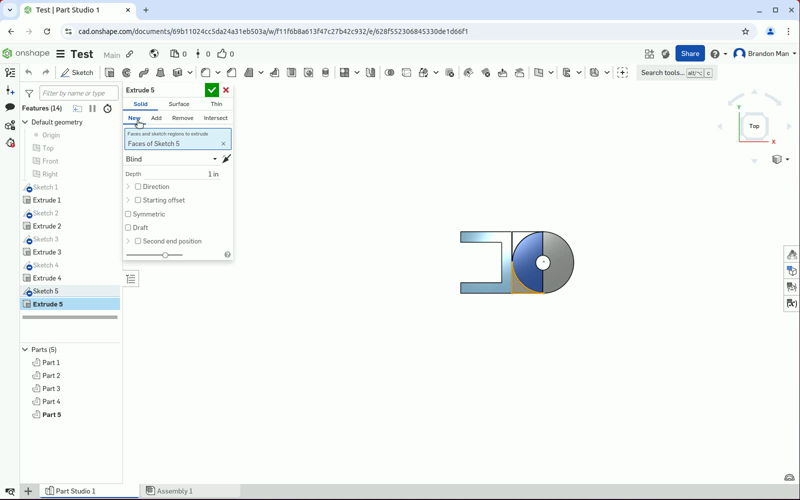
click(137, 120)
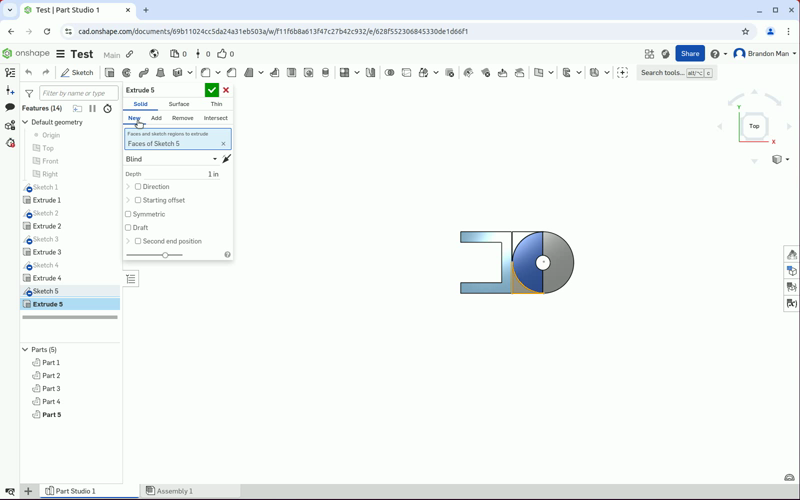
key(tab, 4)
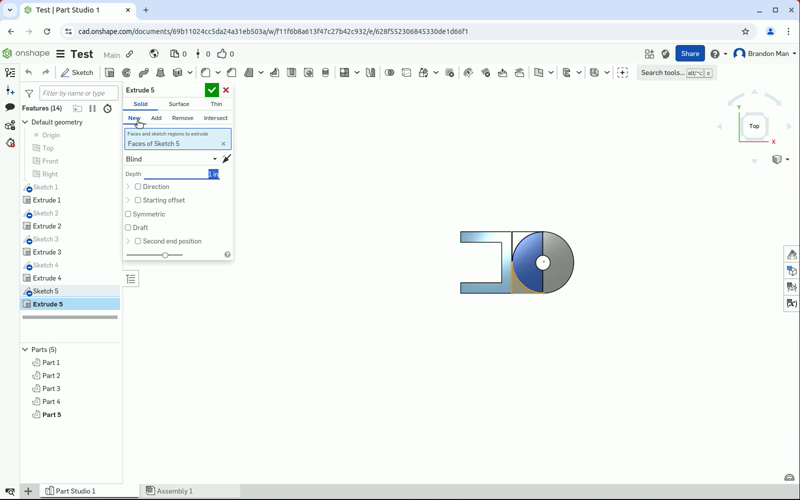
text(20.942)
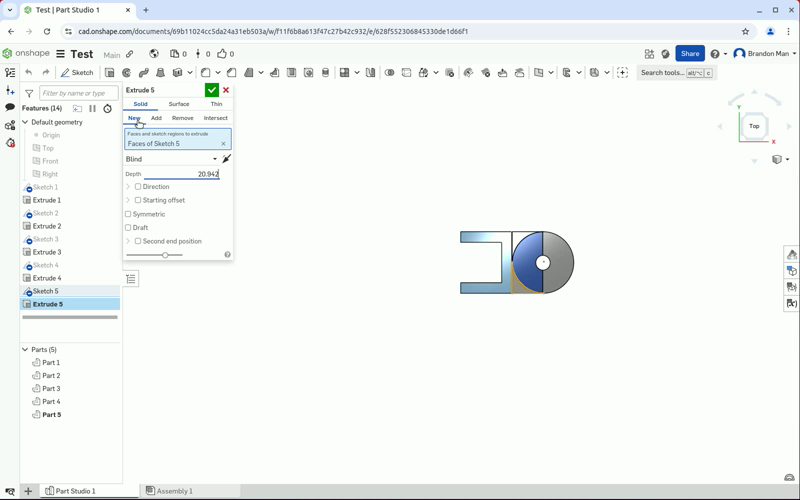
key(enter)
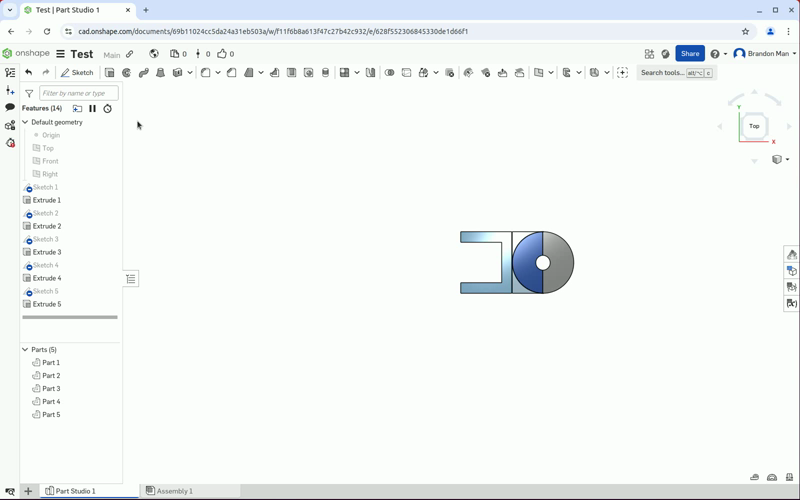
key(shift+h)
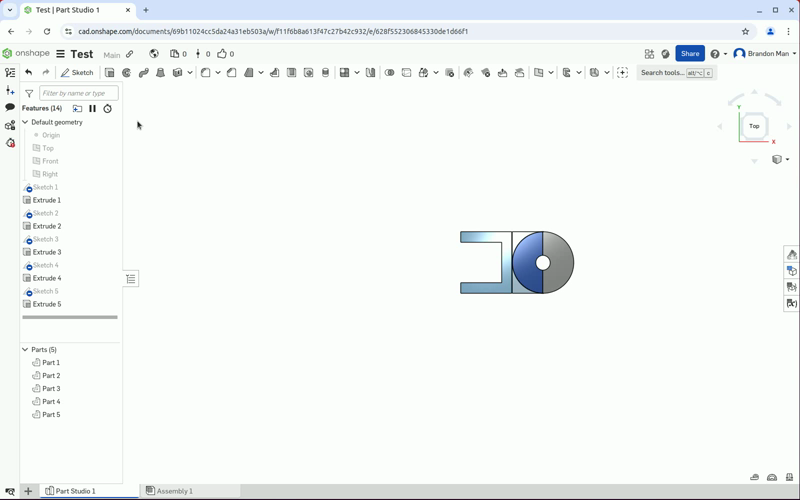
key(shift+h)
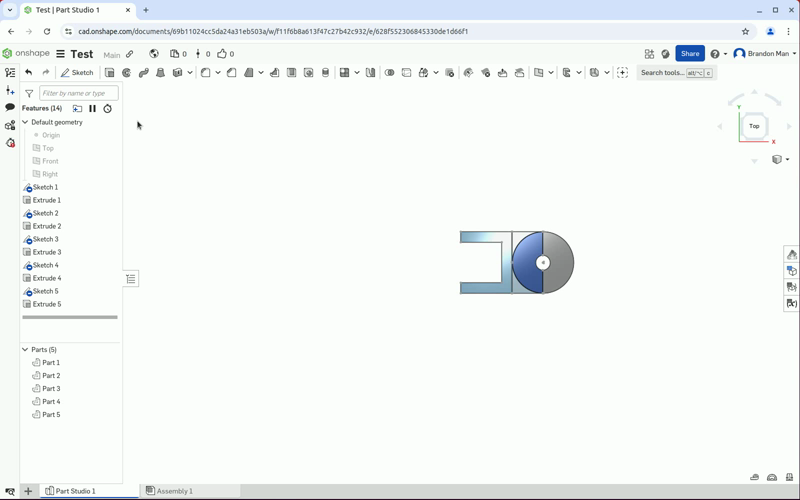
key(shift+7)
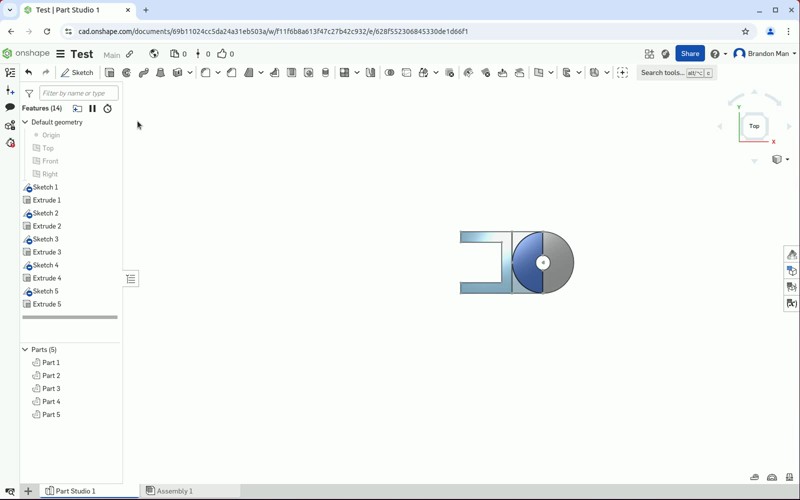
key(up, 3)
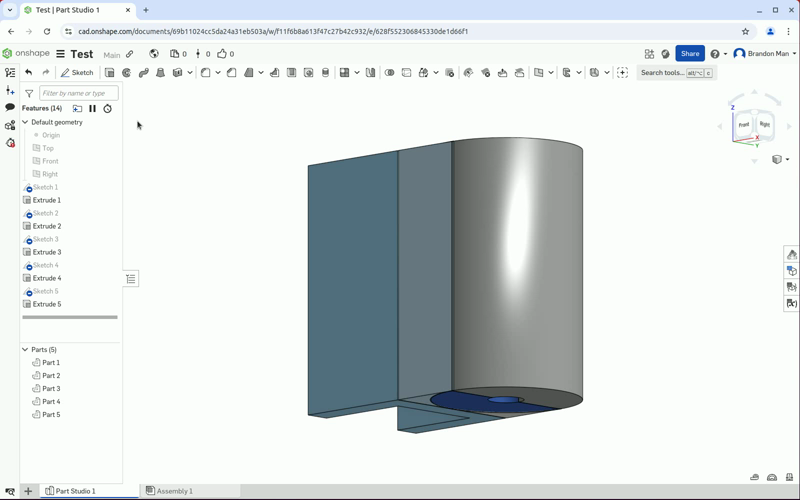
key(left, 3)
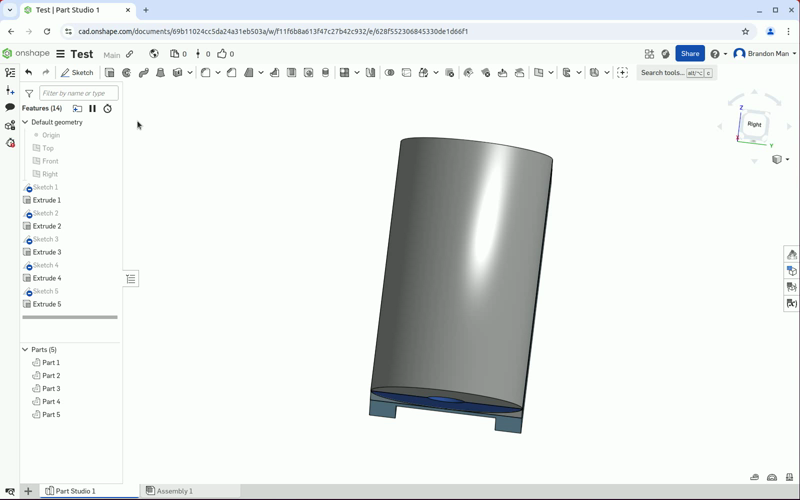
key(right, 3)
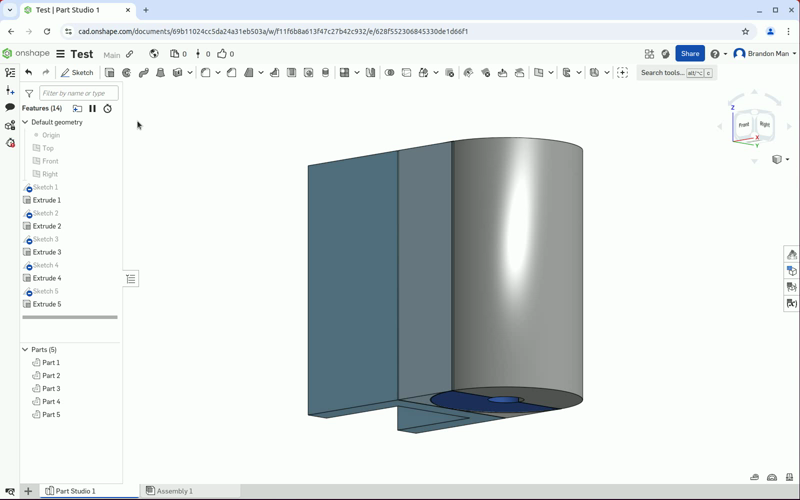
key(down, 3)
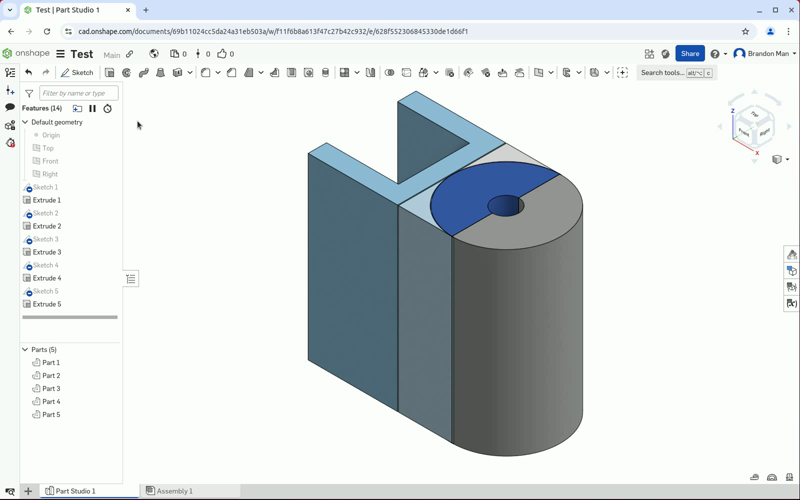
mouse_move(73, 189)
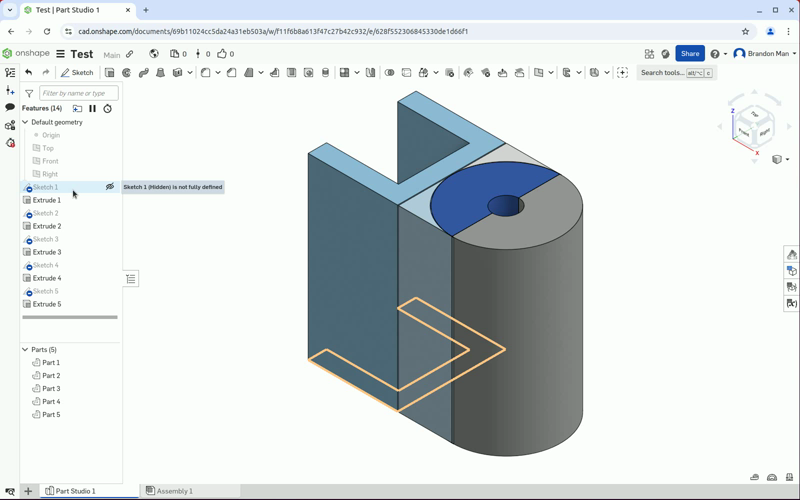
click(73, 189)